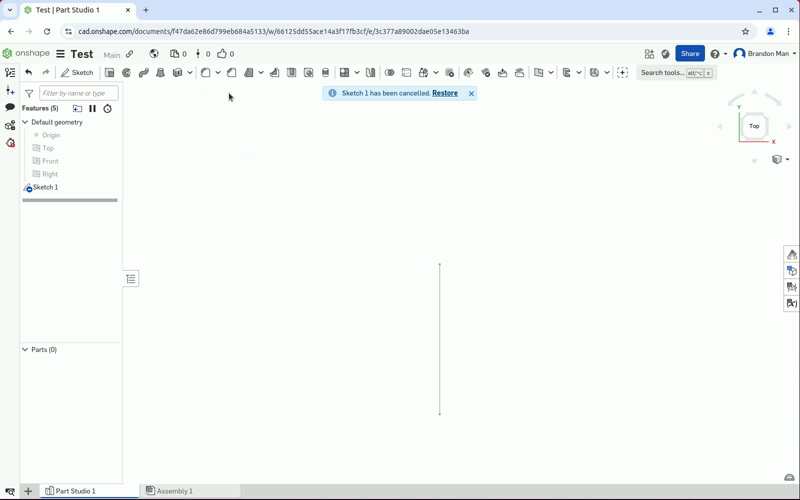
key(shift+h)
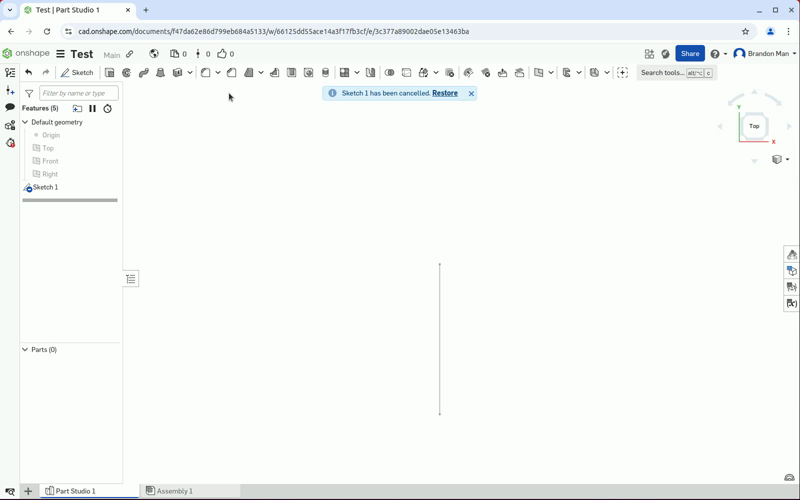
key(shift+s)
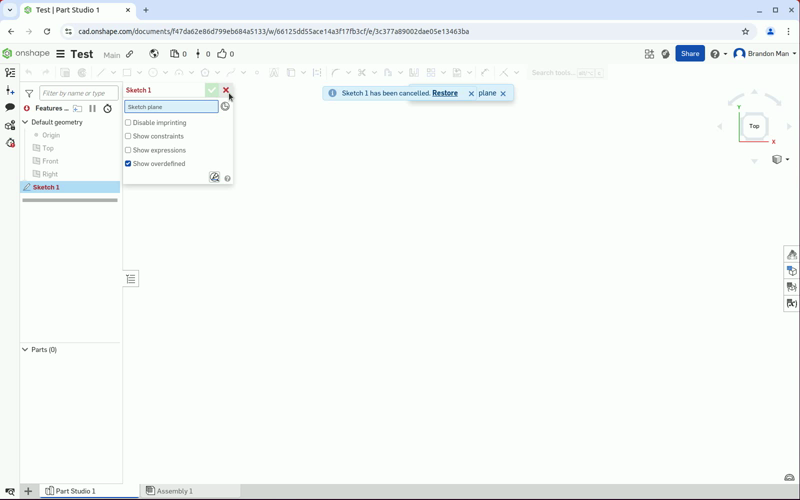
mouse_move(73, 150)
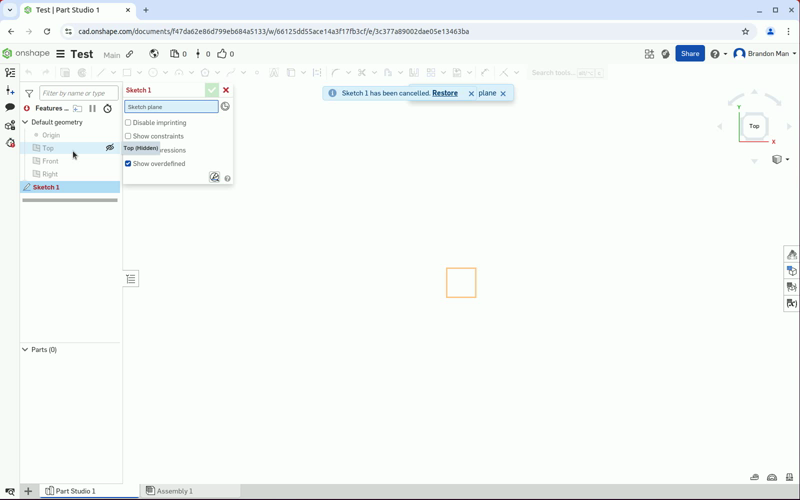
click(73, 150)
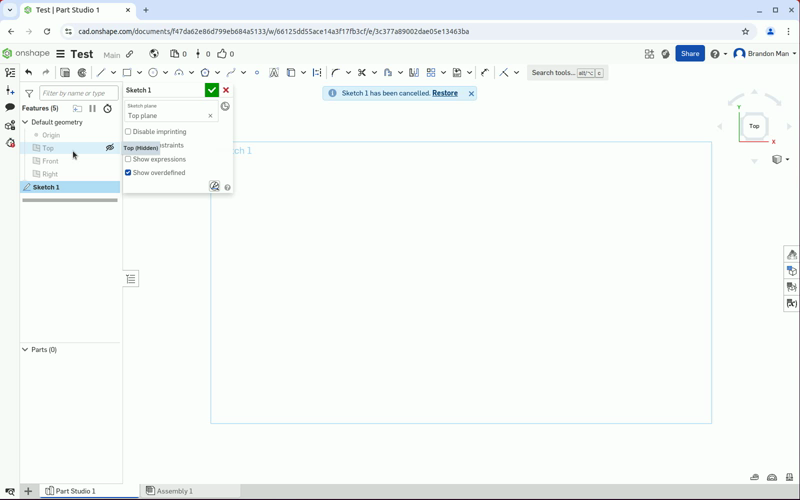
mouse_move(73, 352)
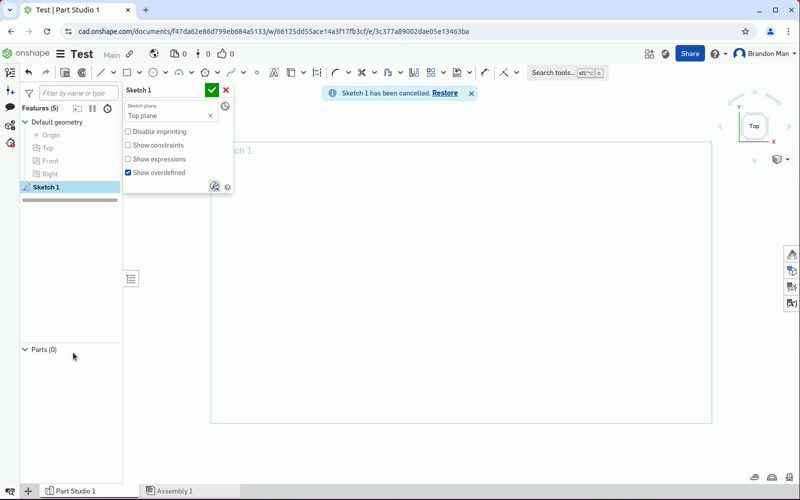
key(y)
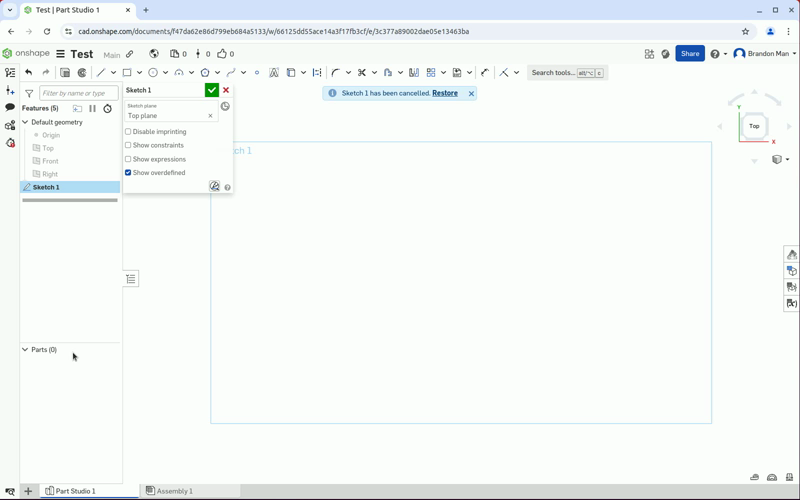
key(l)
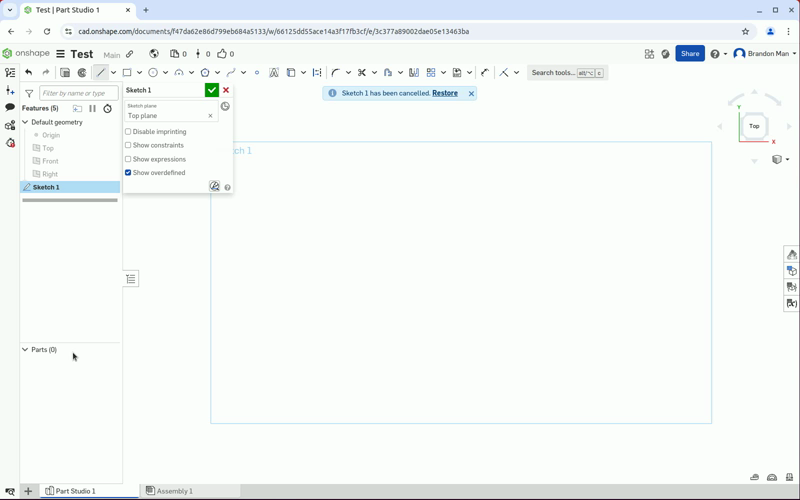
key_down(shift)
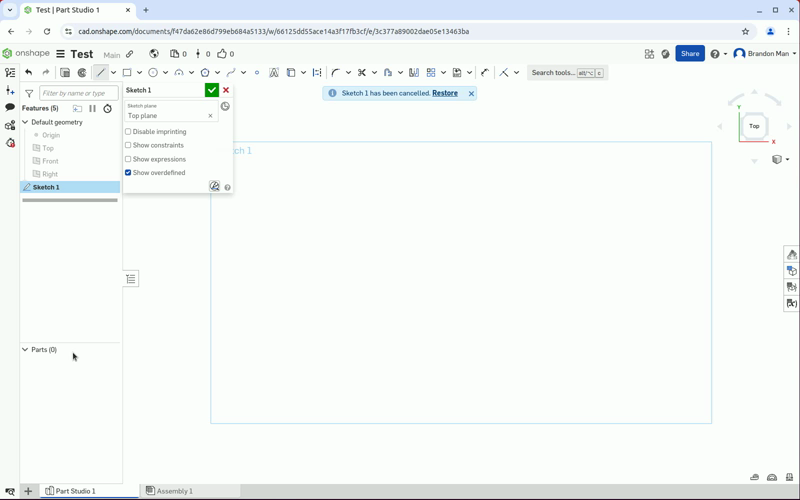
mouse_move(348, 395)
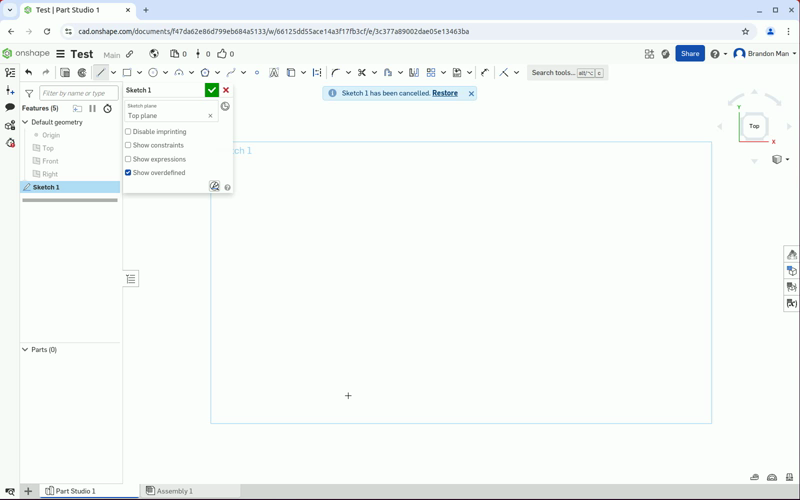
click(348, 395)
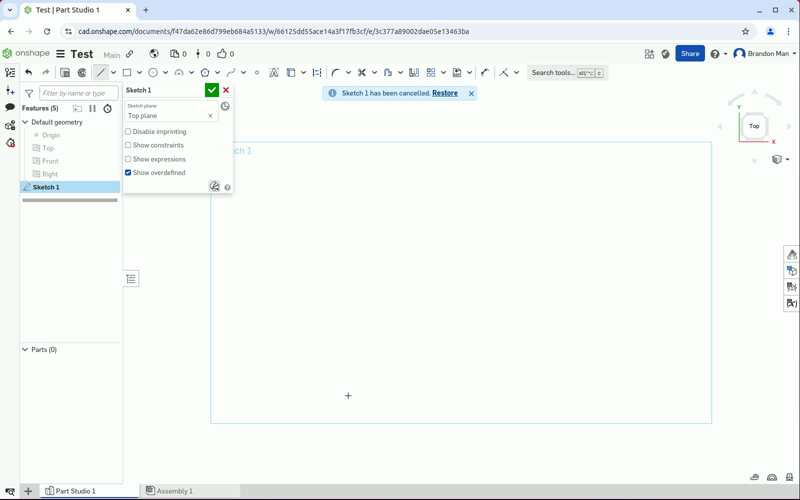
key_up(shift)
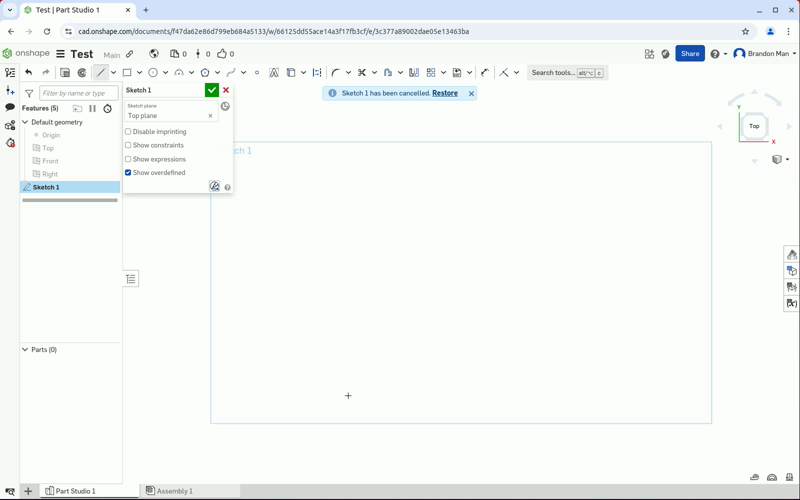
key_down(shift)
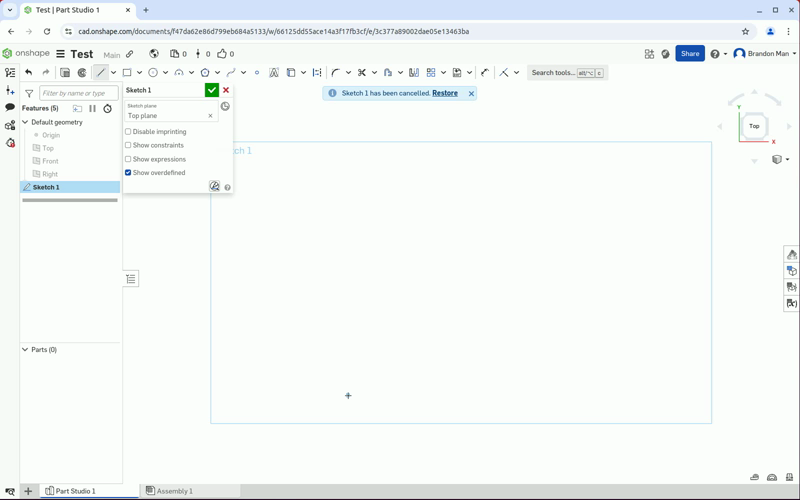
mouse_move(572, 395)
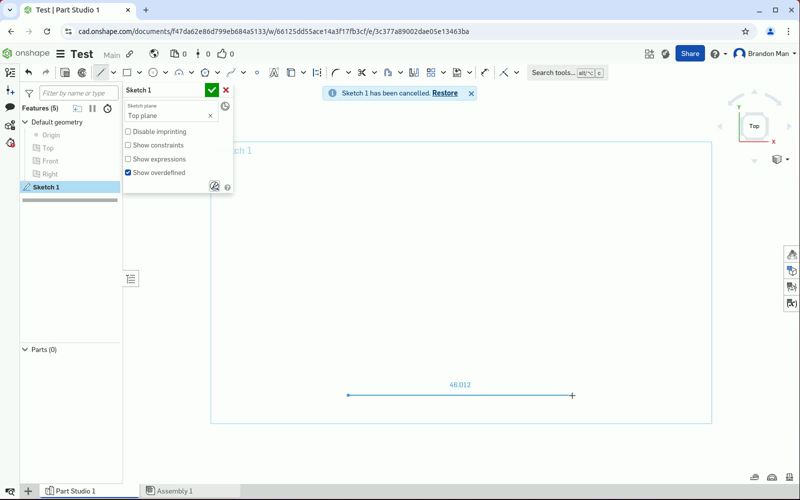
click(572, 395)
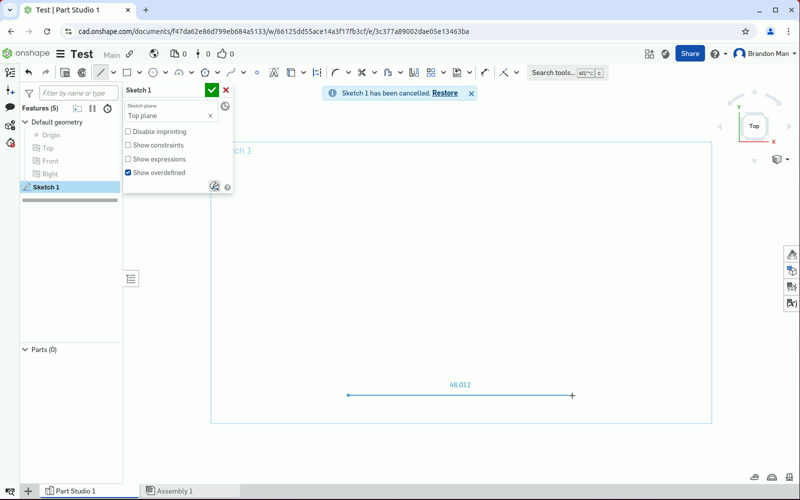
key_up(shift)
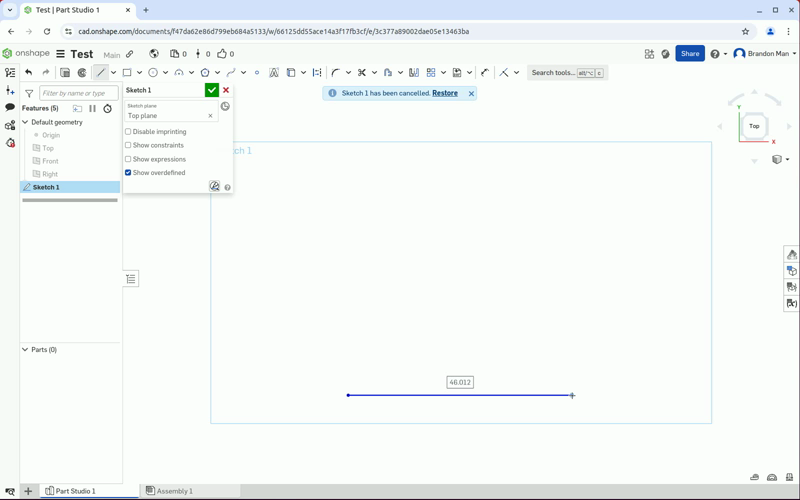
key_down(shift)
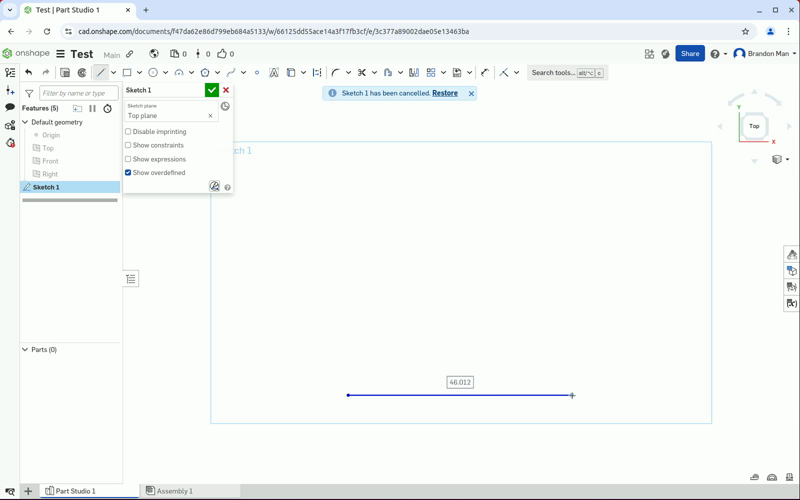
mouse_move(572, 171)
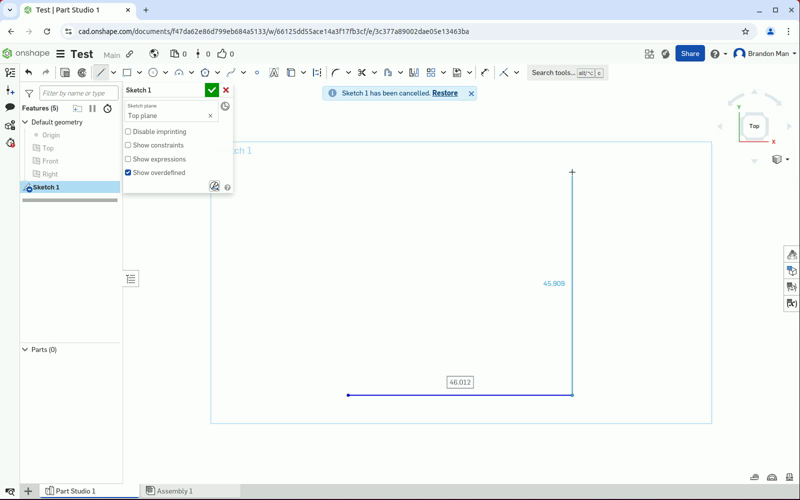
click(572, 171)
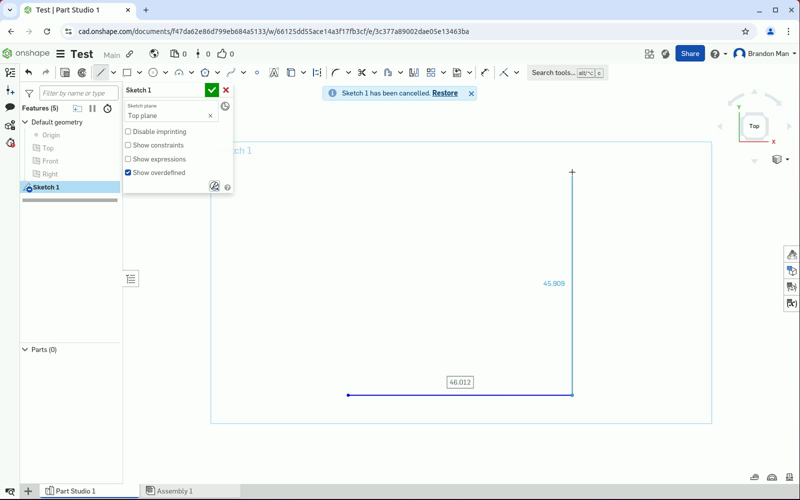
key_up(shift)
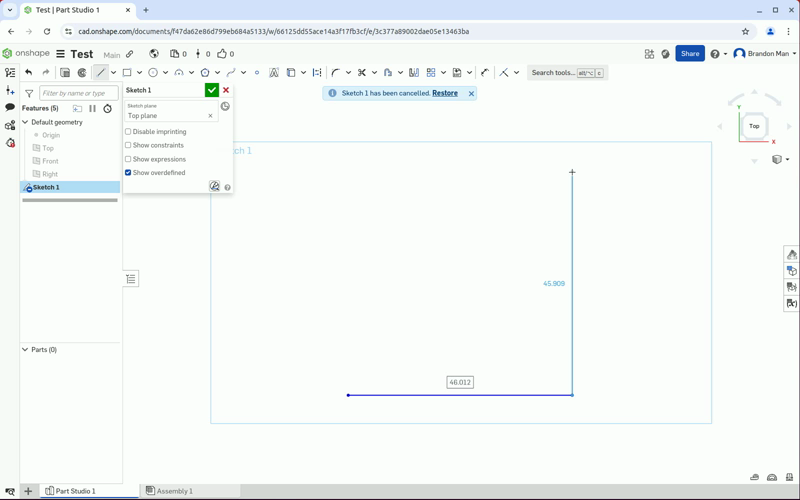
key_down(shift)
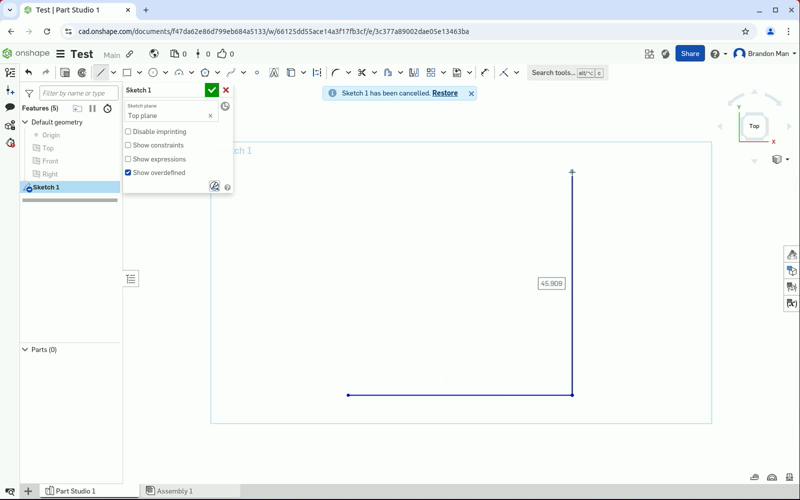
mouse_move(348, 171)
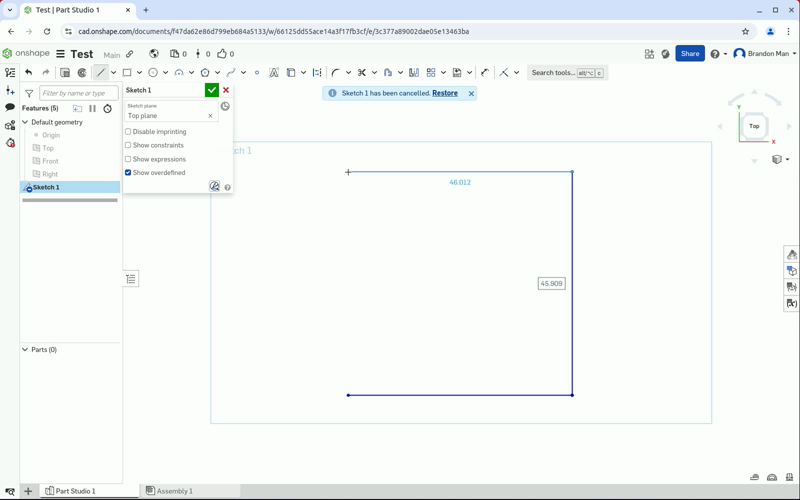
click(348, 171)
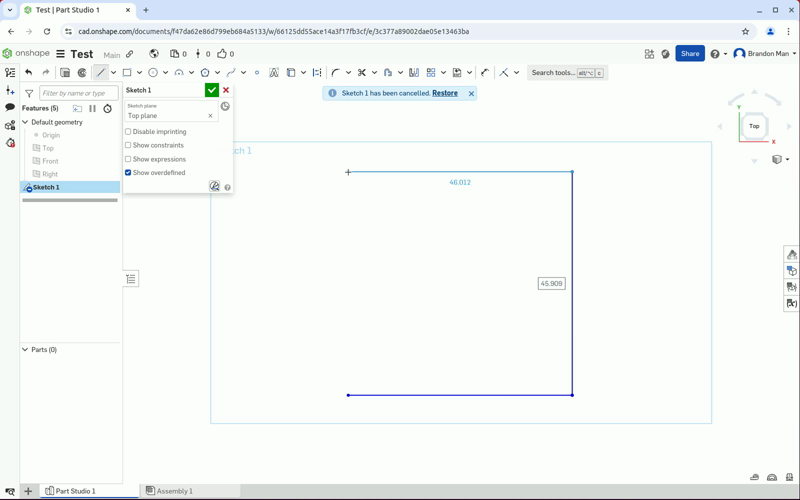
key_up(shift)
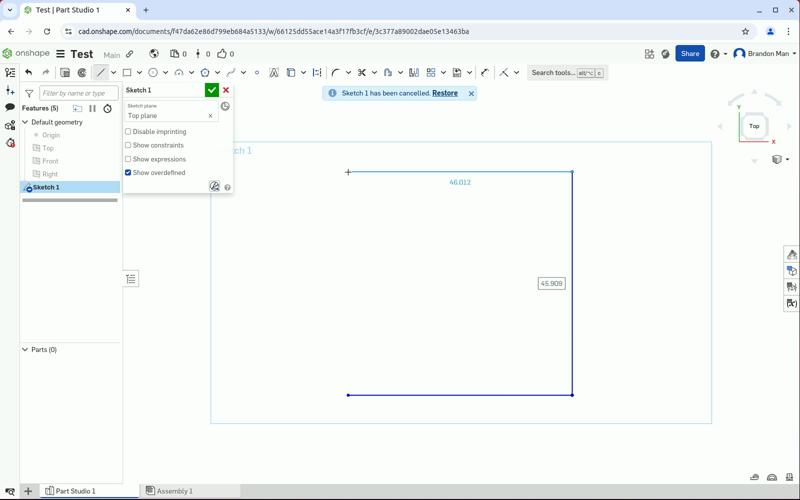
key_down(shift)
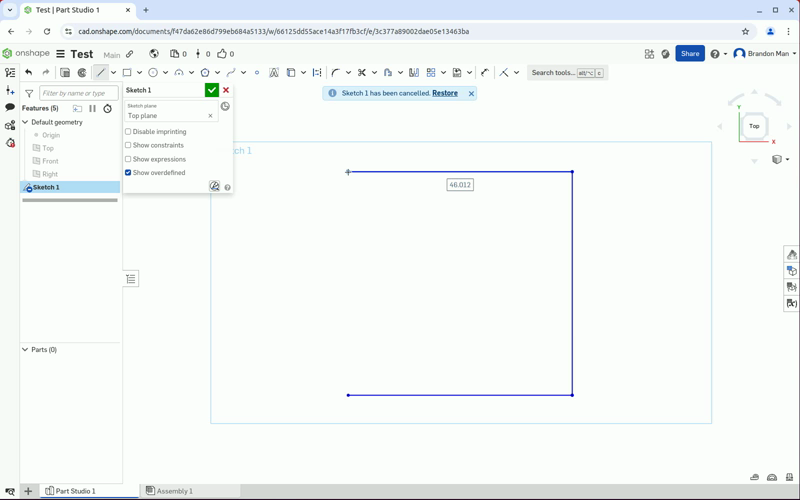
mouse_move(348, 395)
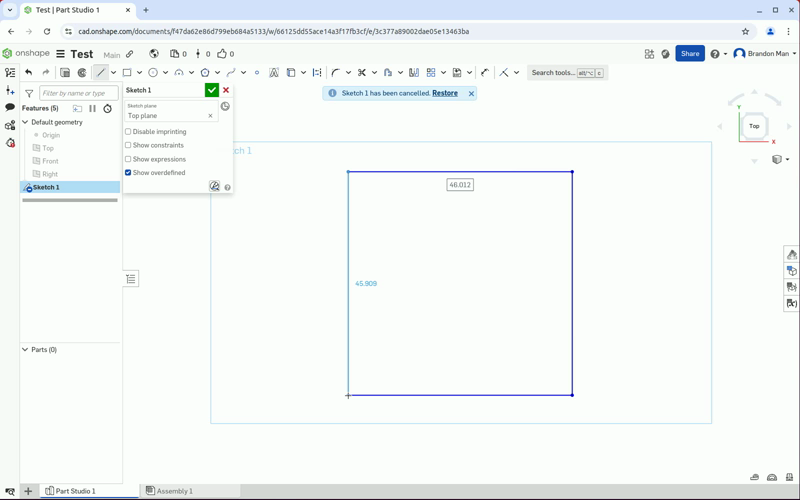
key_up(shift)
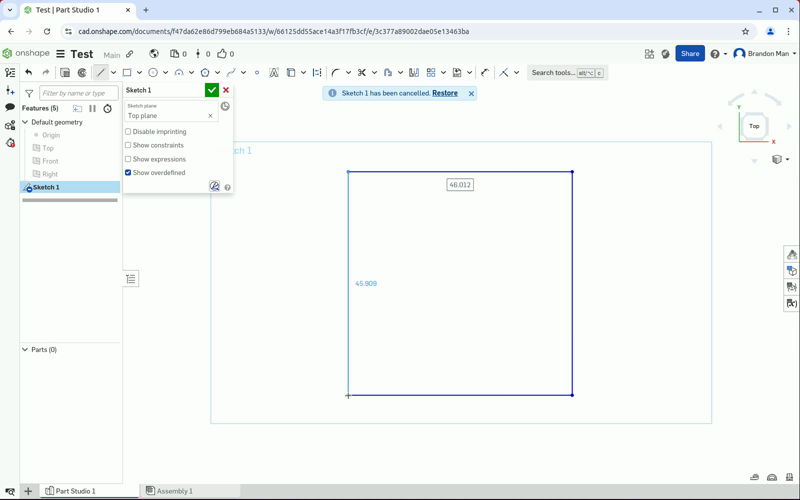
click(348, 395)
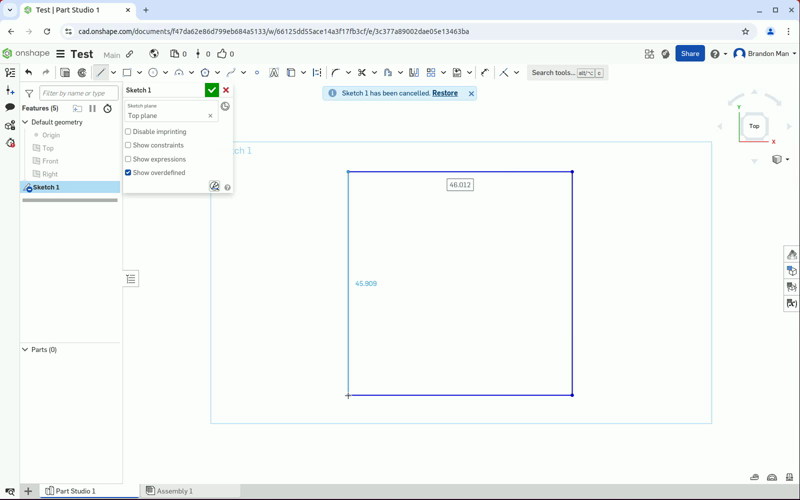
key(esc)
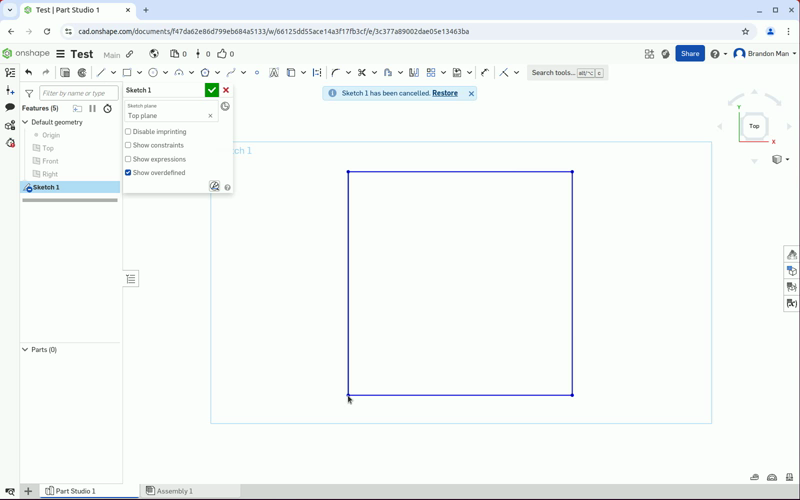
key(l)
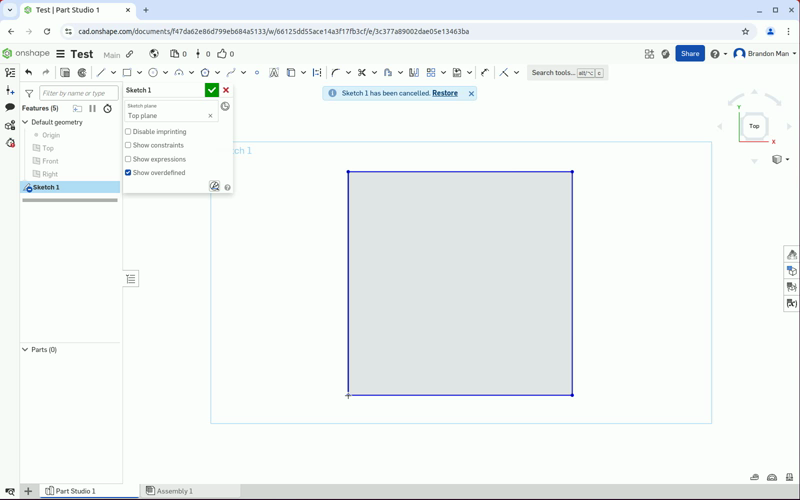
key_down(shift)
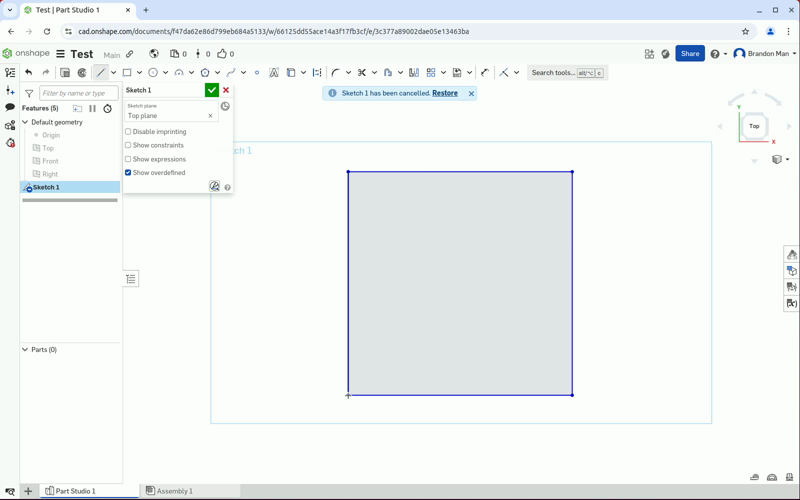
mouse_move(362, 381)
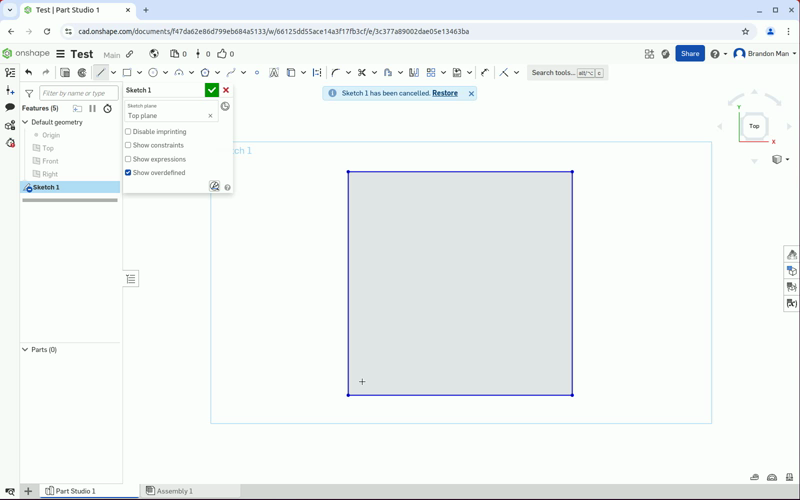
click(362, 381)
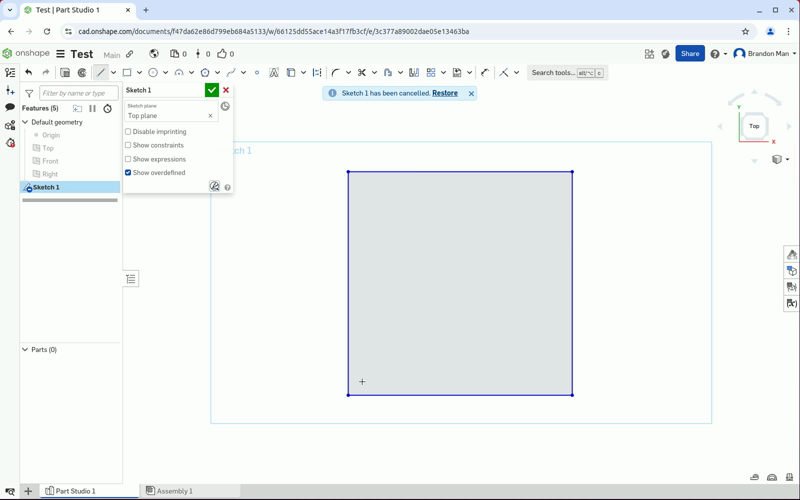
key_up(shift)
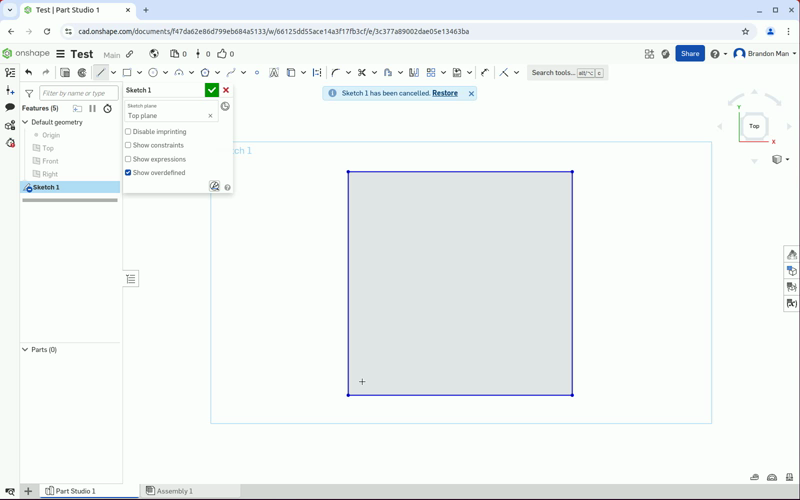
key_down(shift)
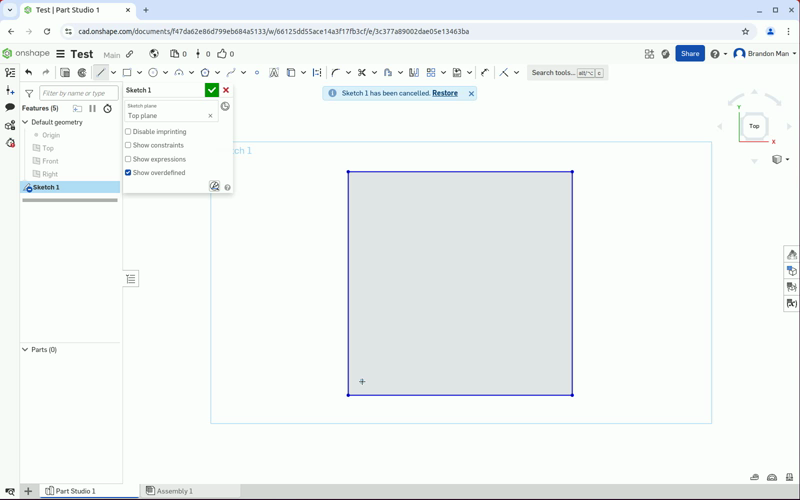
mouse_move(558, 381)
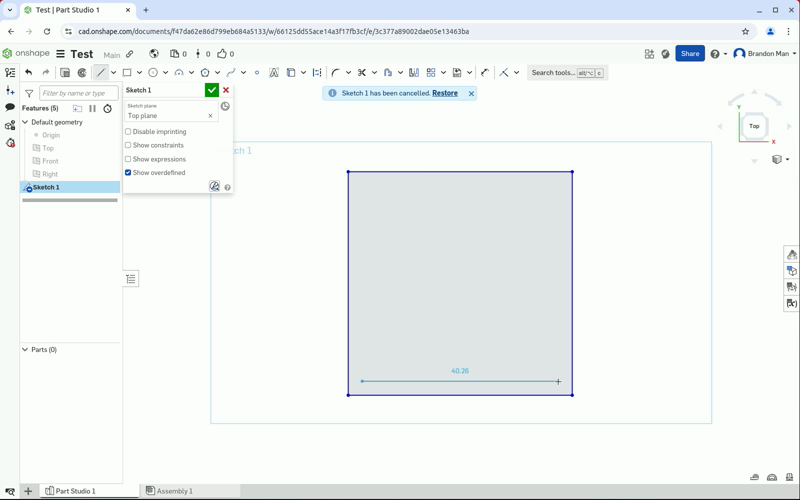
click(558, 381)
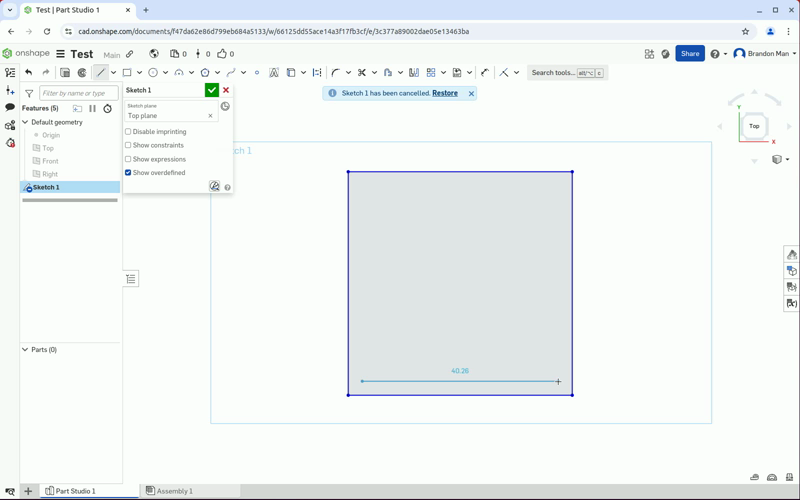
key_up(shift)
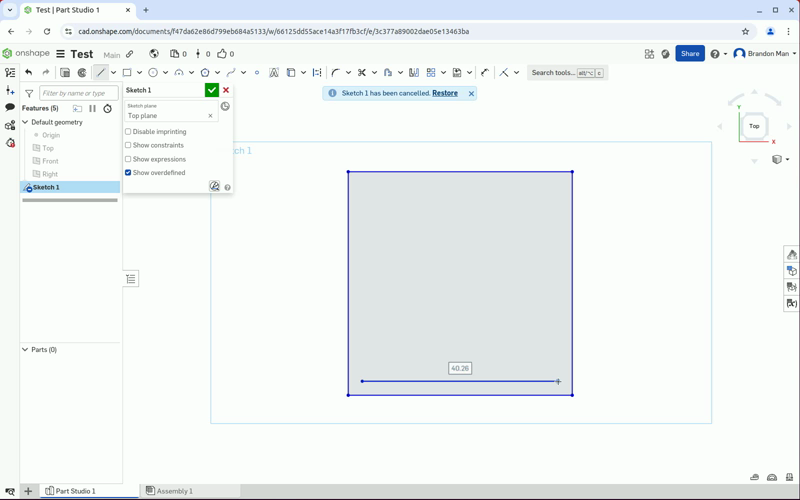
key_down(shift)
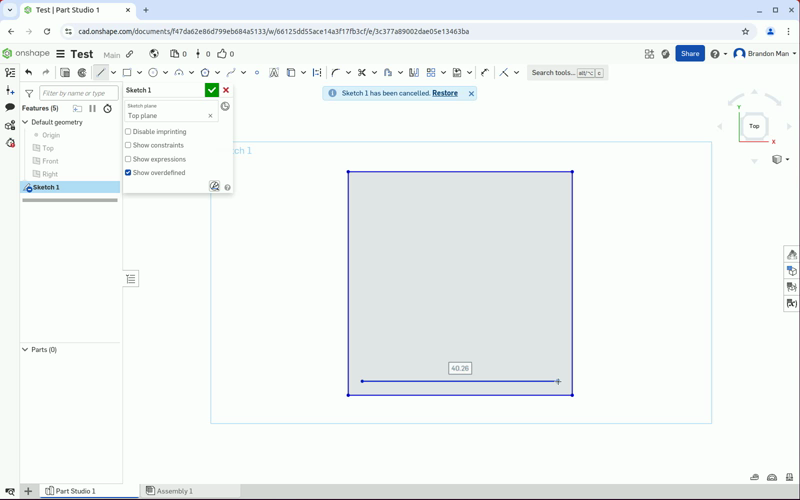
mouse_move(558, 185)
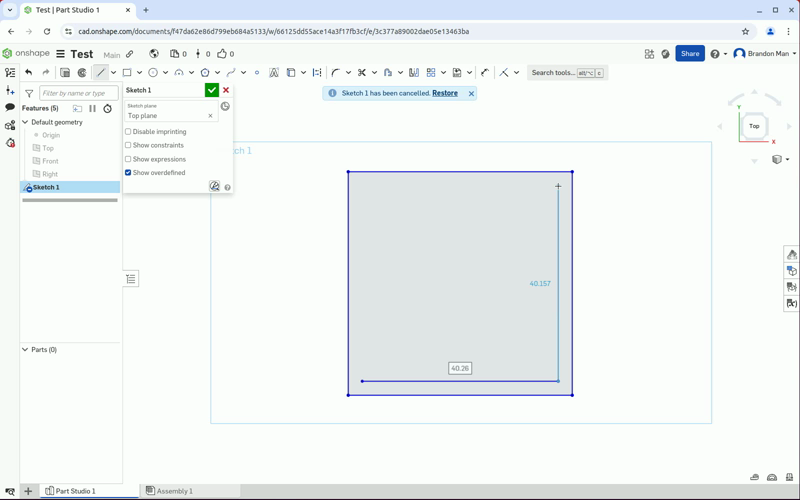
click(558, 185)
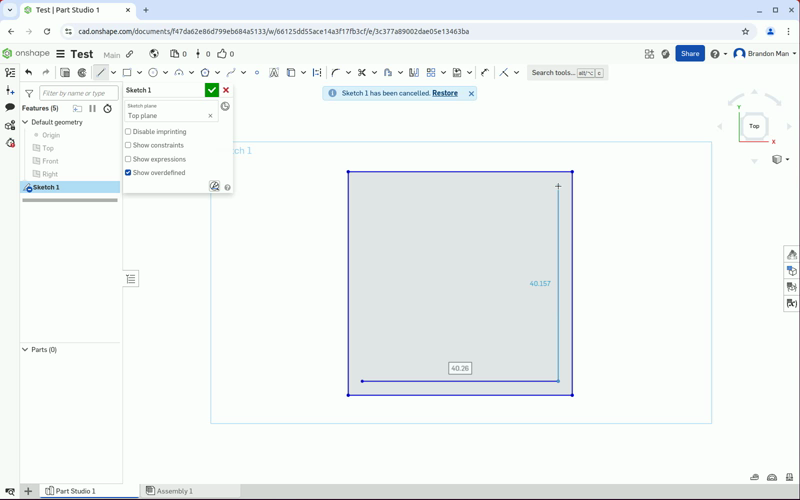
key_up(shift)
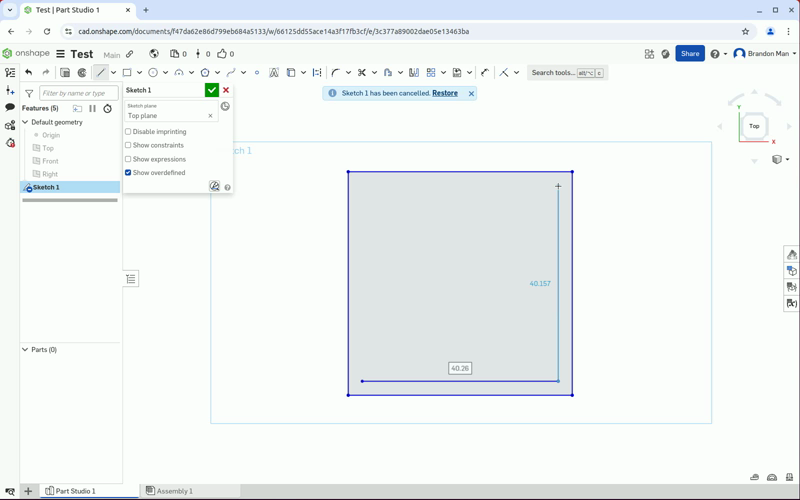
key_down(shift)
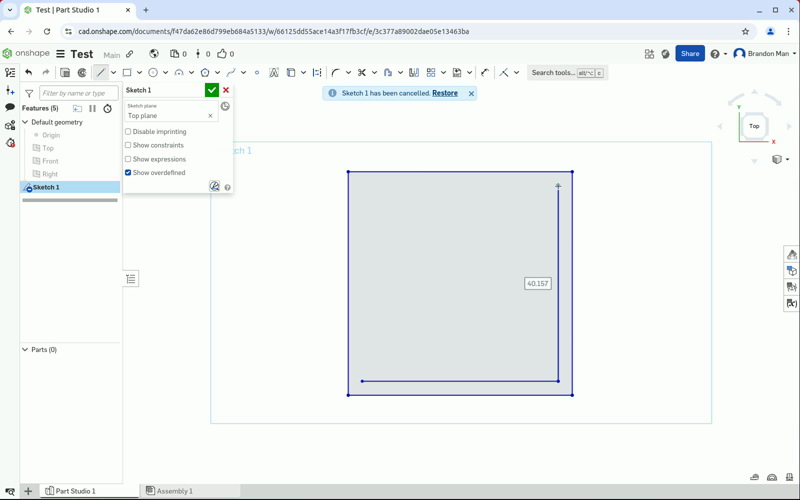
mouse_move(362, 185)
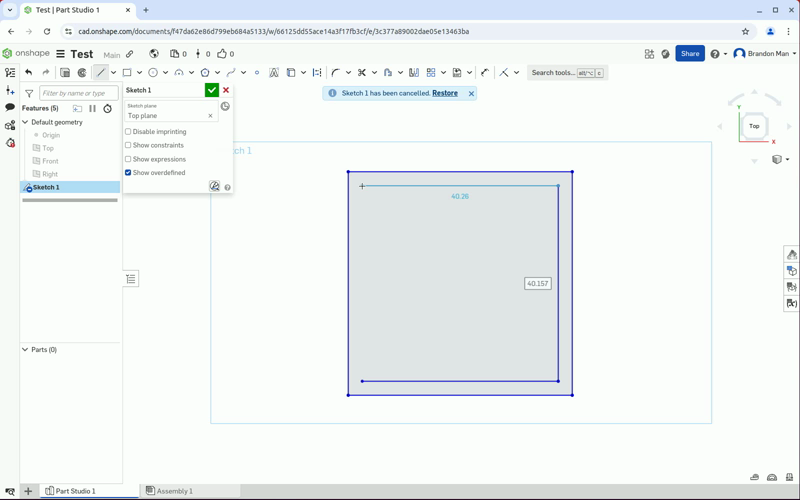
click(362, 185)
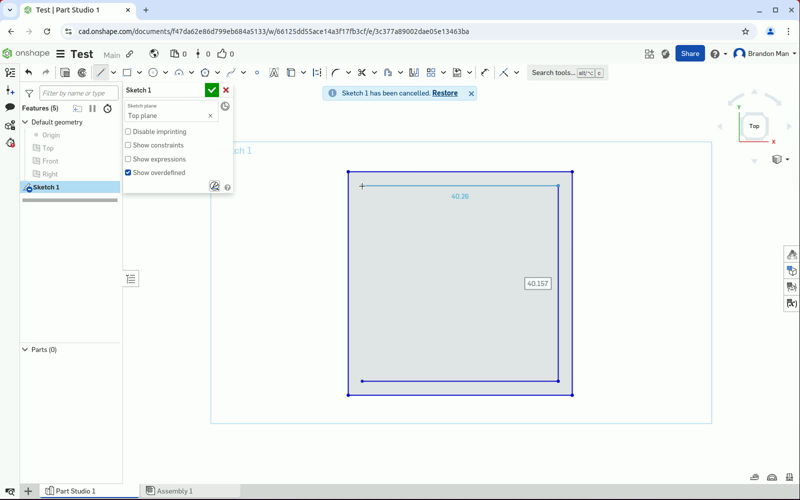
key_up(shift)
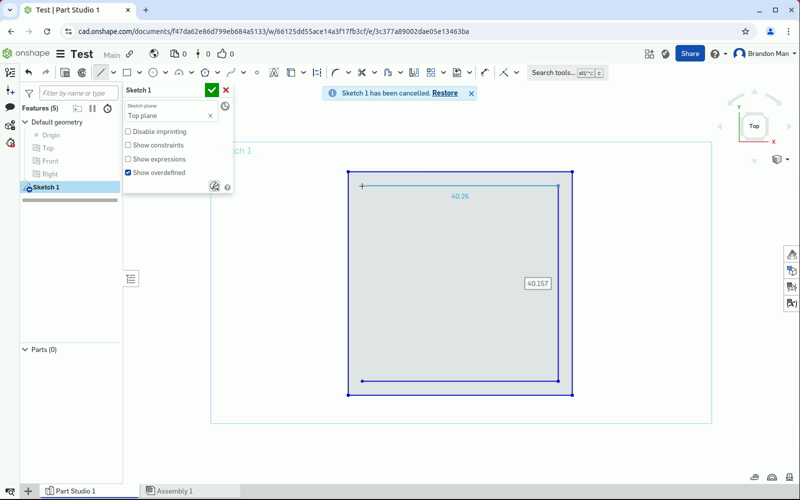
key_down(shift)
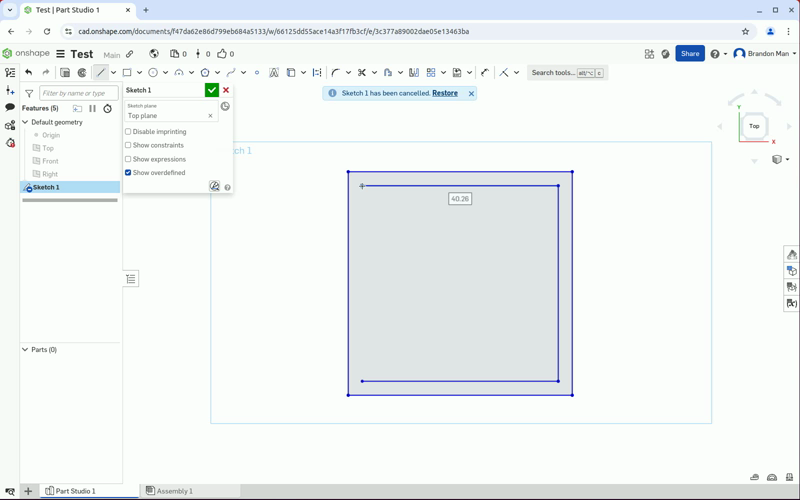
mouse_move(362, 381)
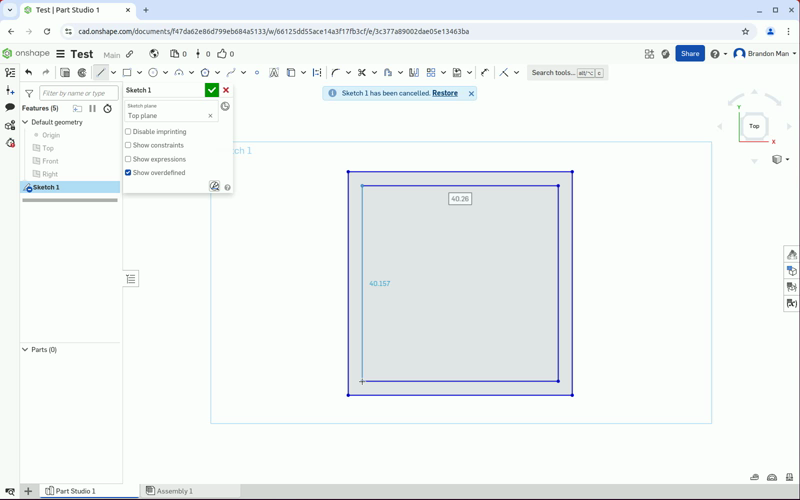
key_up(shift)
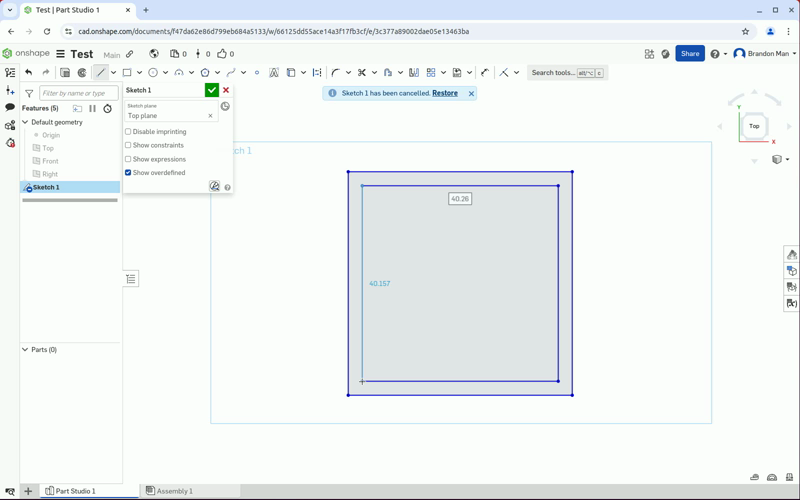
click(362, 381)
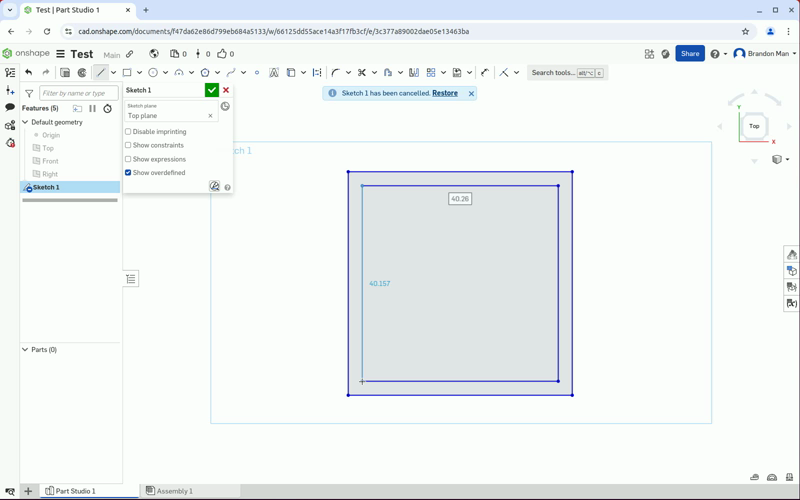
key(esc)
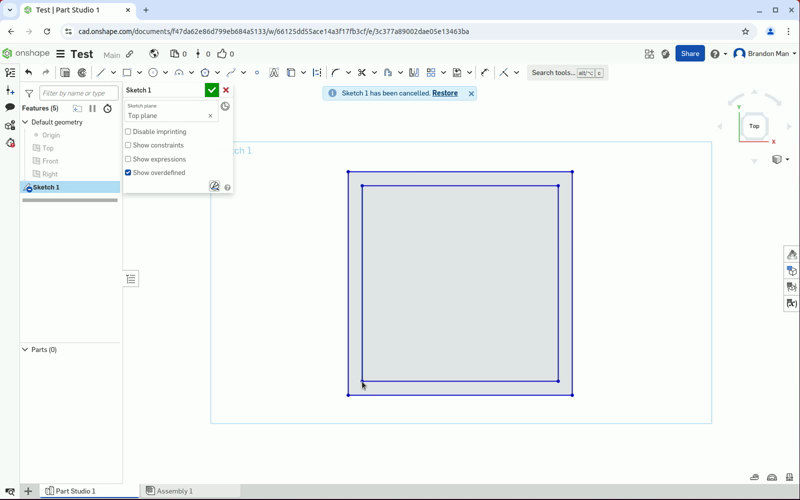
mouse_move(356, 387)
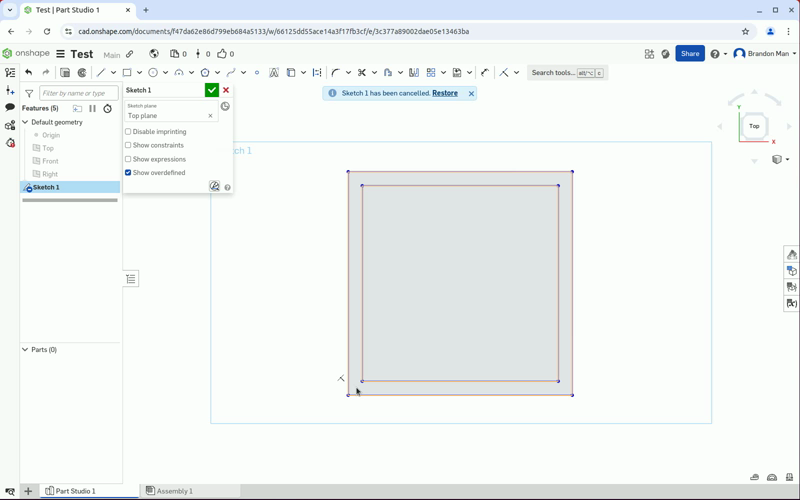
click(356, 387)
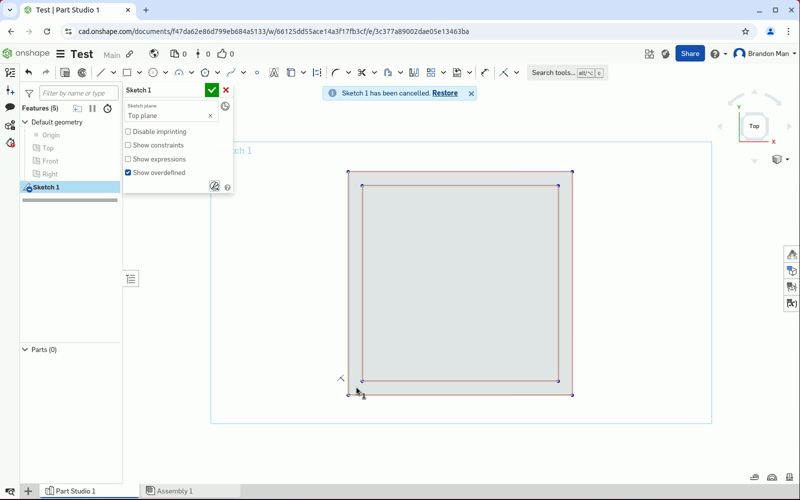
mouse_move(73, 352)
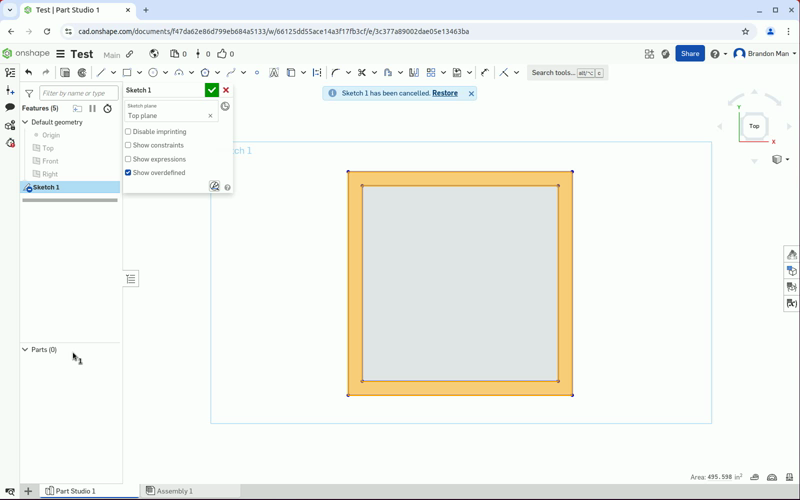
key(shift+y)
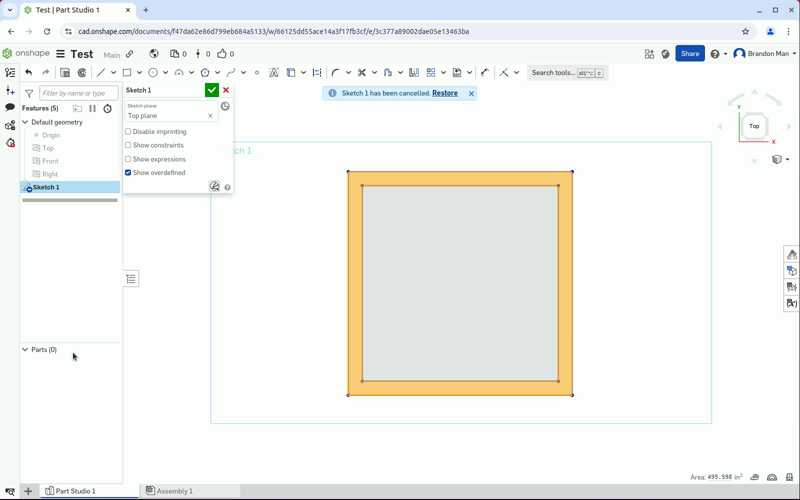
key(shift+e)
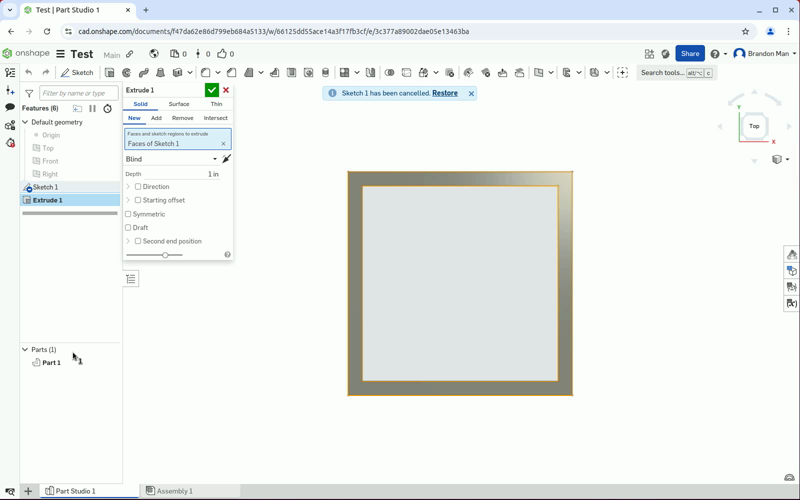
mouse_move(143, 106)
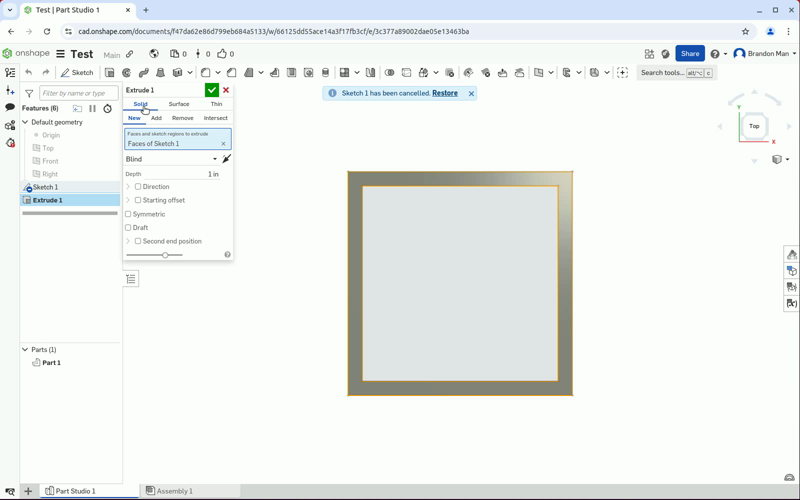
click(143, 106)
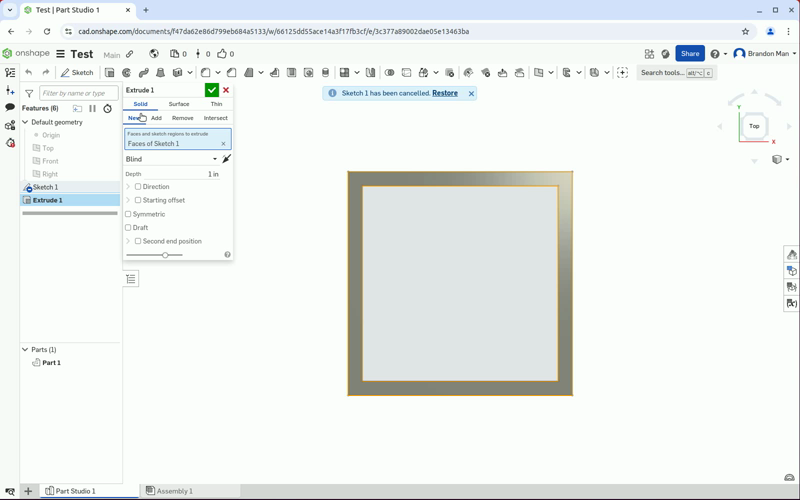
mouse_move(137, 120)
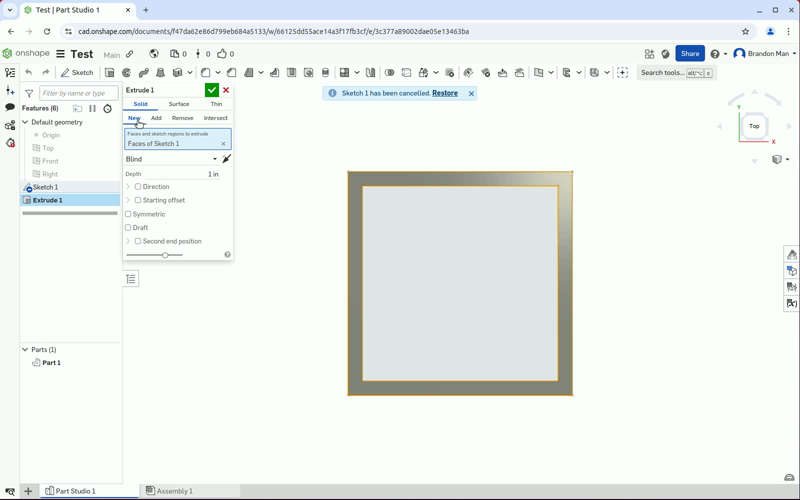
click(137, 120)
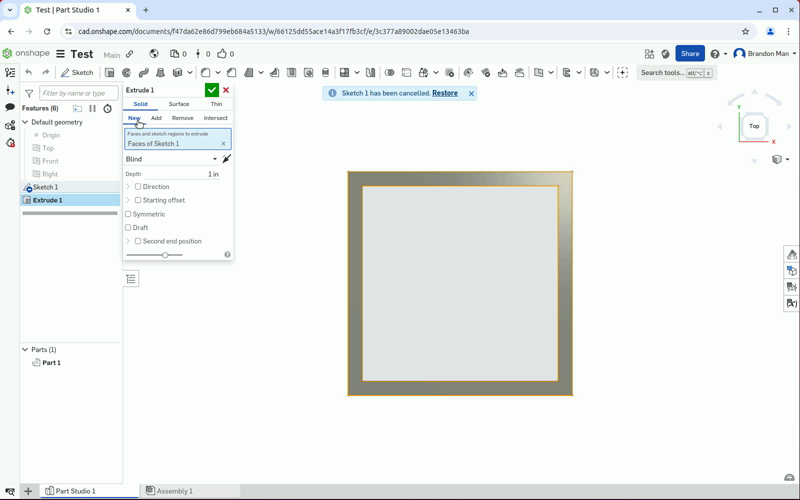
key(tab, 4)
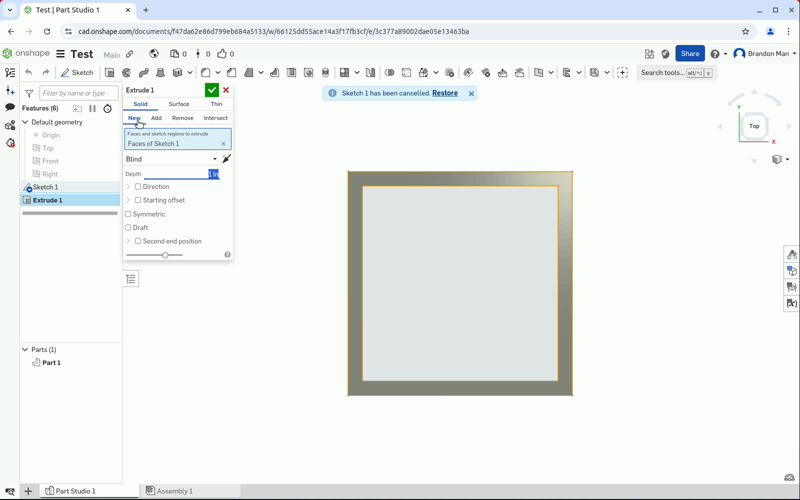
text(0.241)
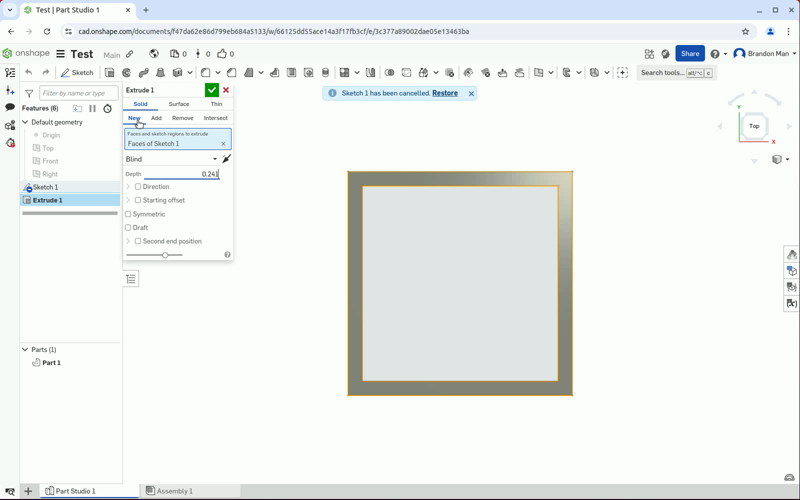
key(enter)
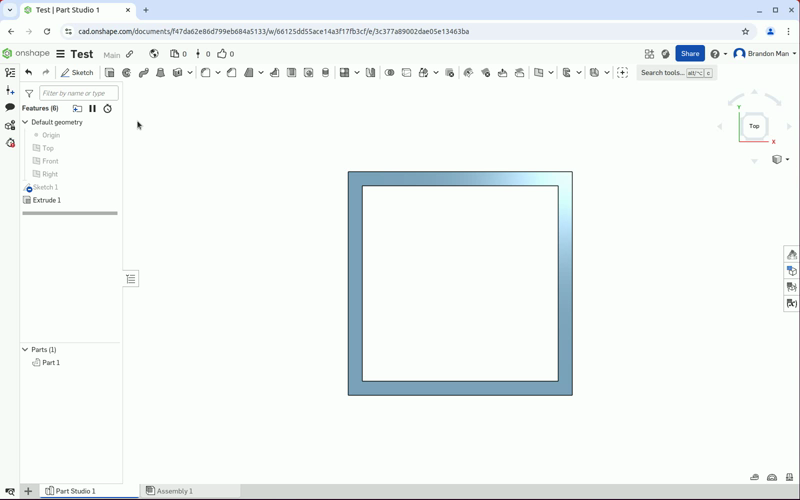
key(shift+h)
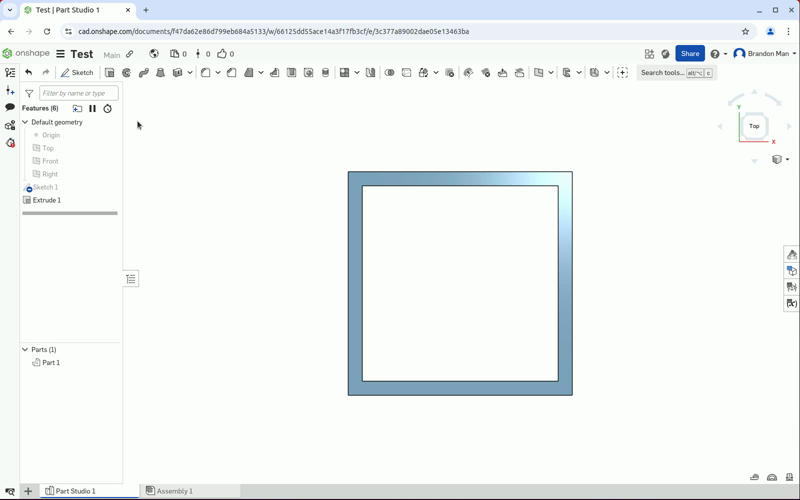
key(shift+h)
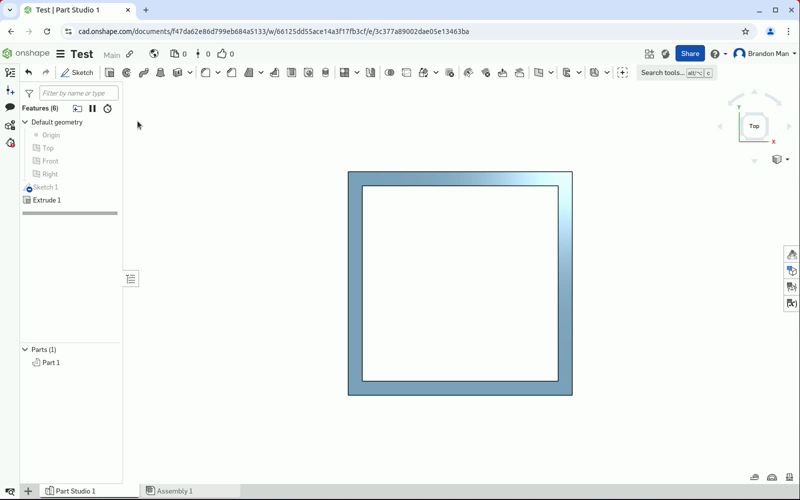
mouse_move(73, 189)
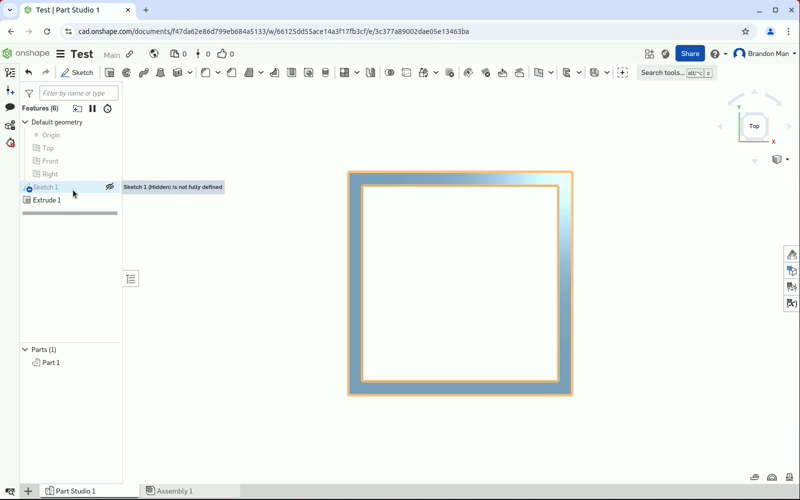
click(73, 189)
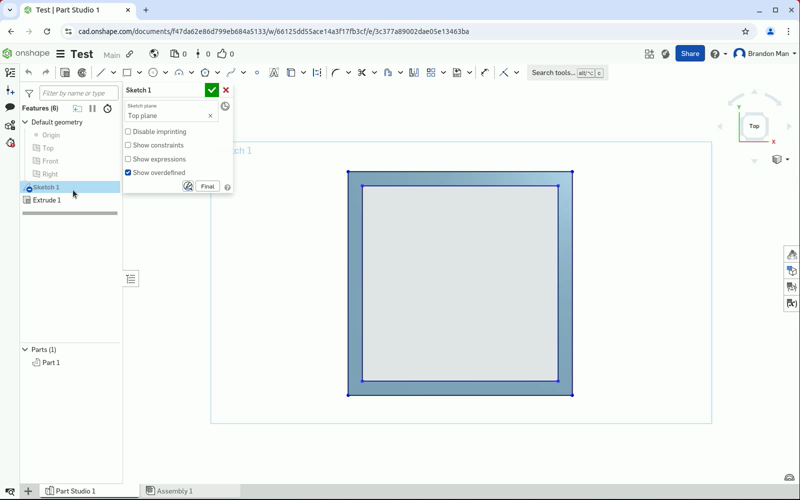
mouse_move(229, 92)
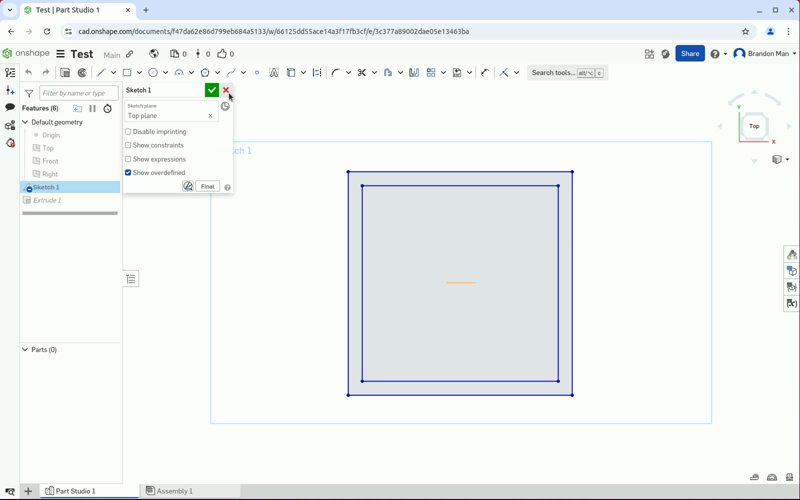
click(229, 92)
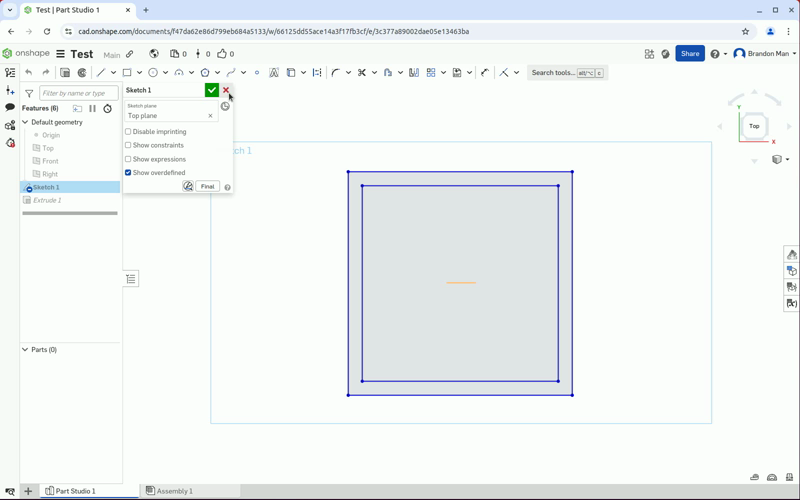
key(shift+s)
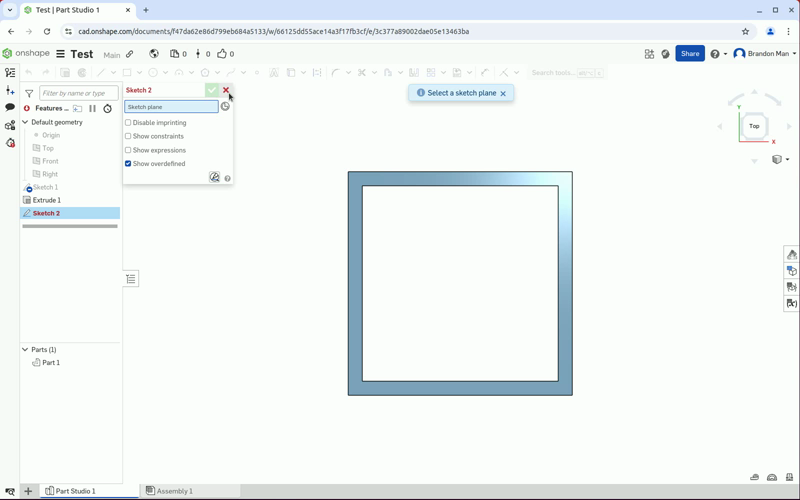
mouse_move(73, 150)
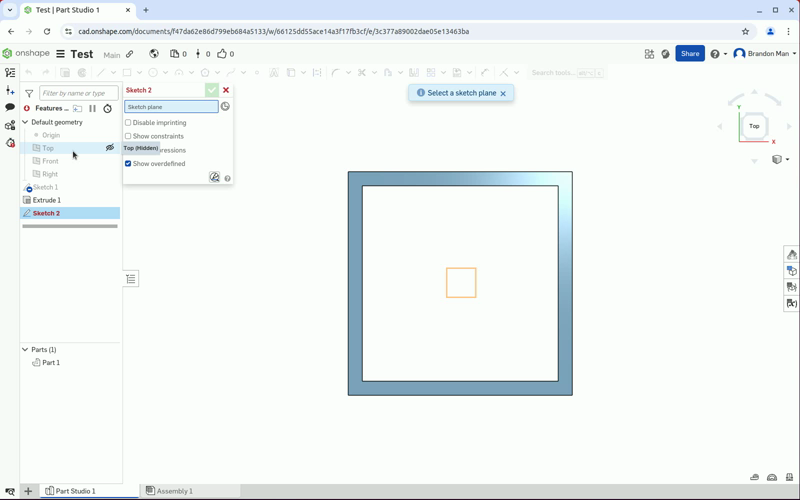
click(73, 150)
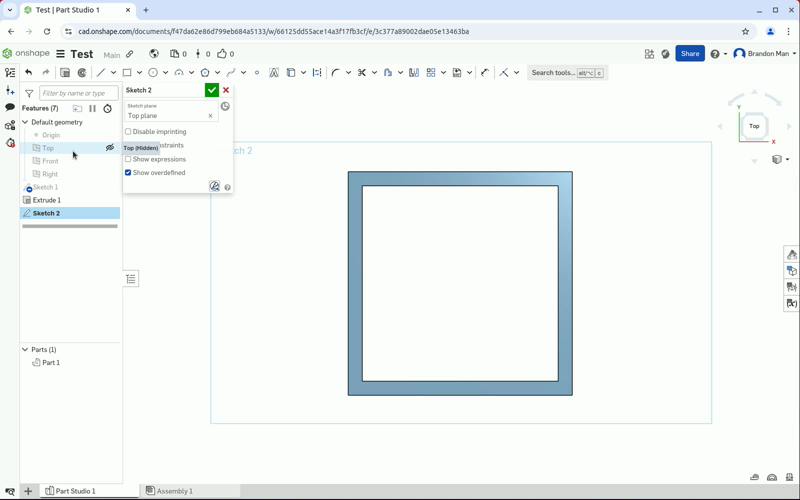
mouse_move(73, 352)
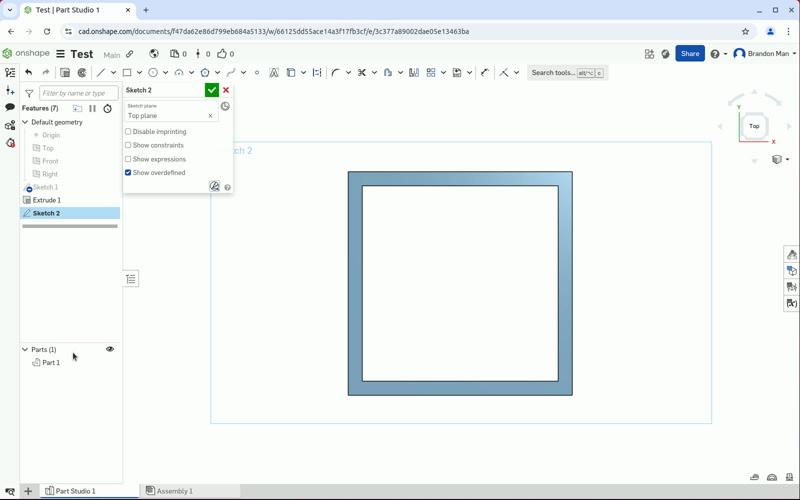
key(y)
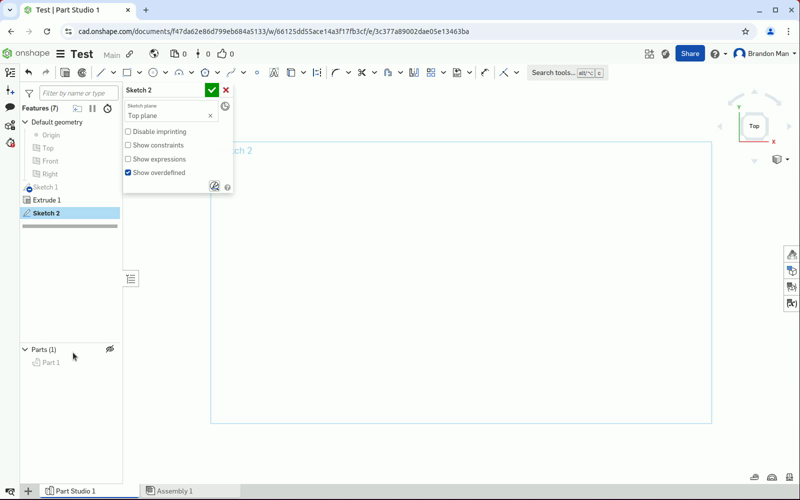
key(l)
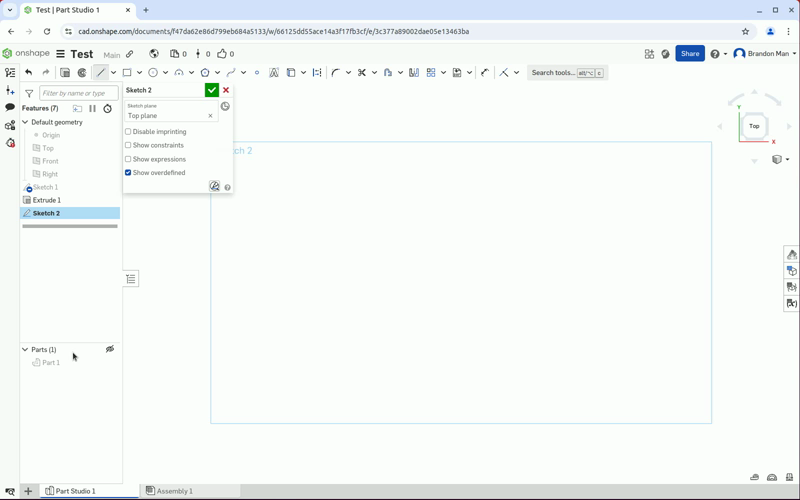
key_down(shift)
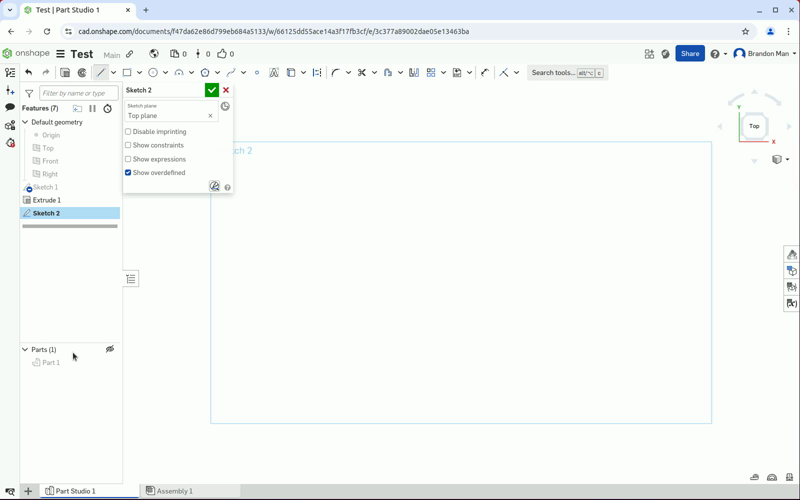
mouse_move(362, 381)
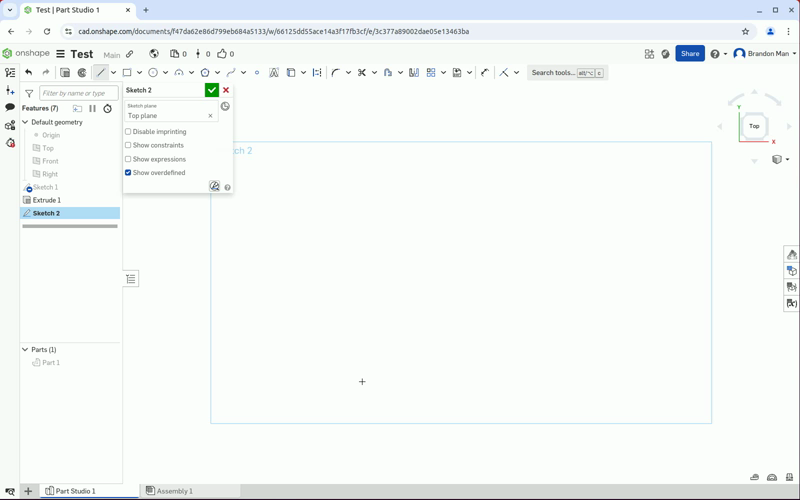
click(362, 381)
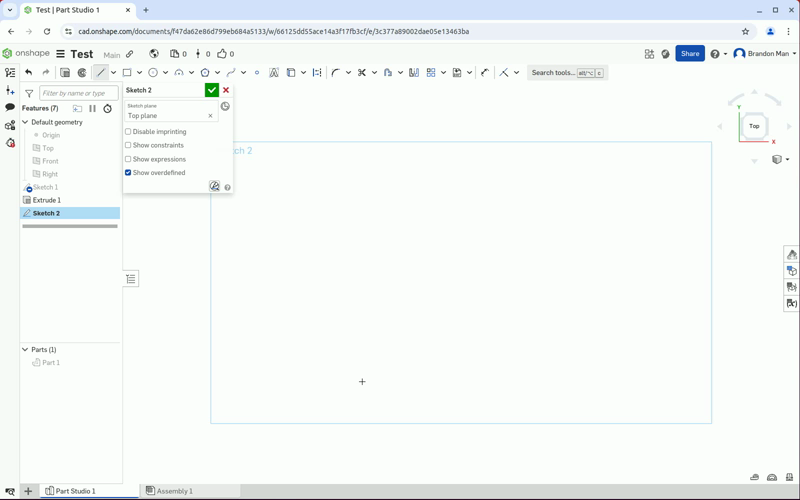
key_up(shift)
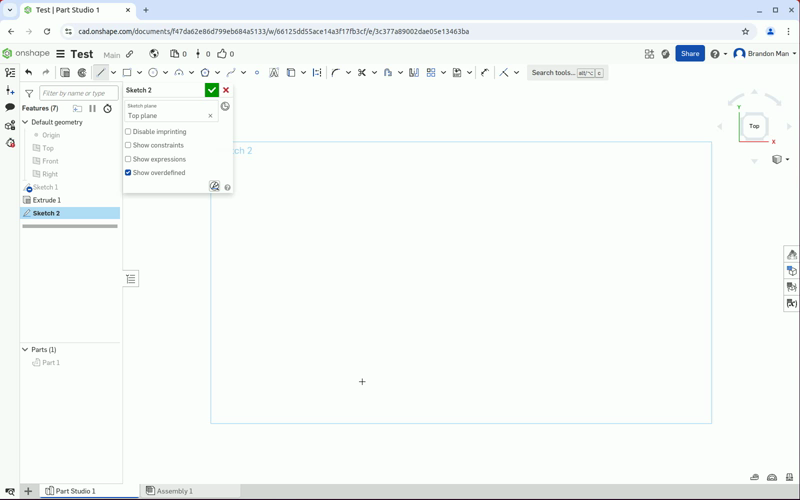
key_down(shift)
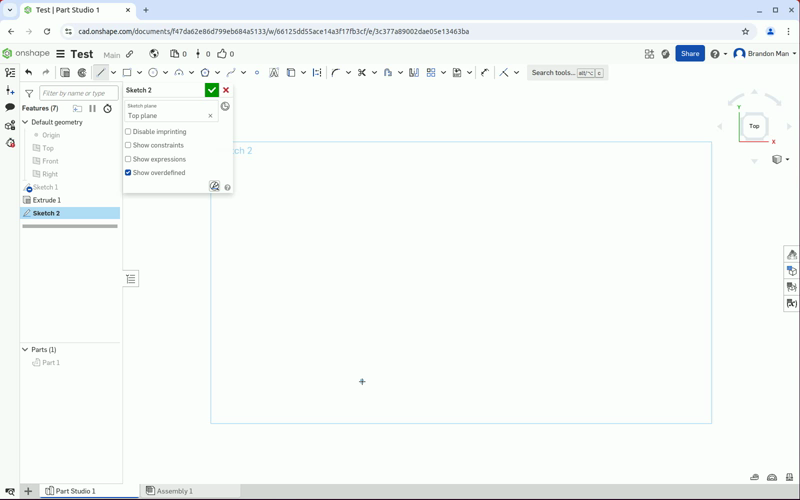
mouse_move(558, 381)
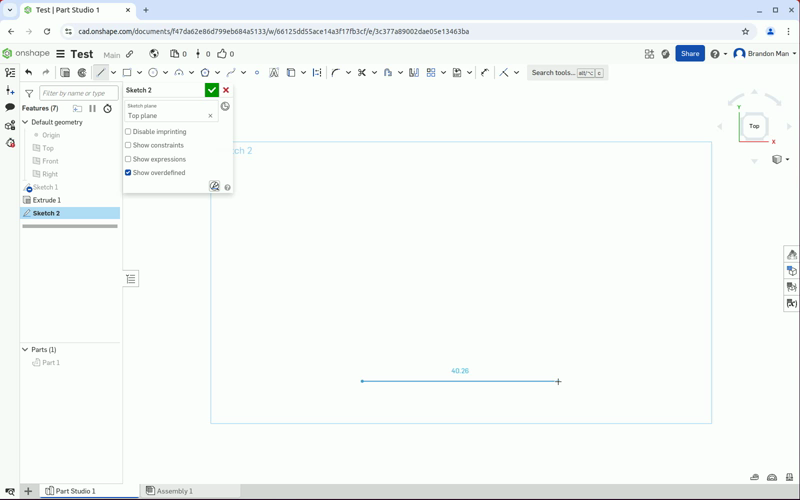
click(558, 381)
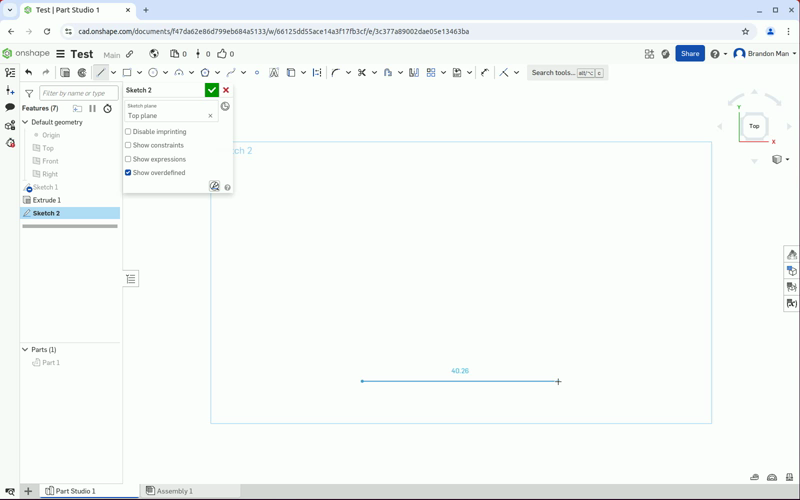
key_up(shift)
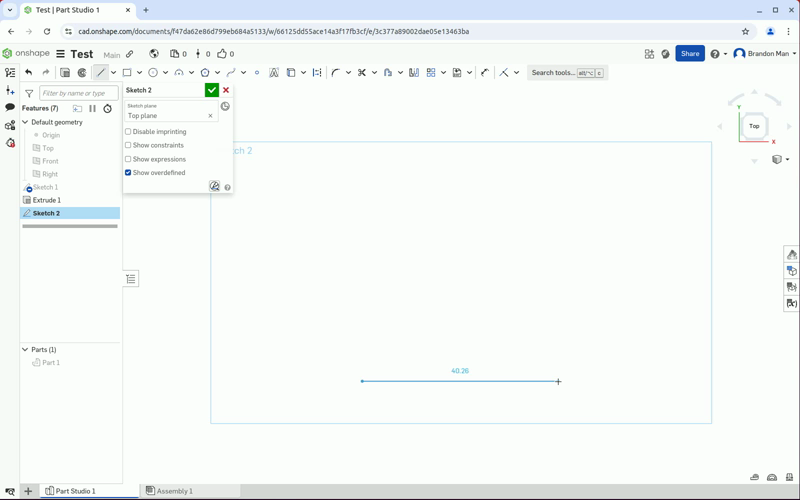
key_down(shift)
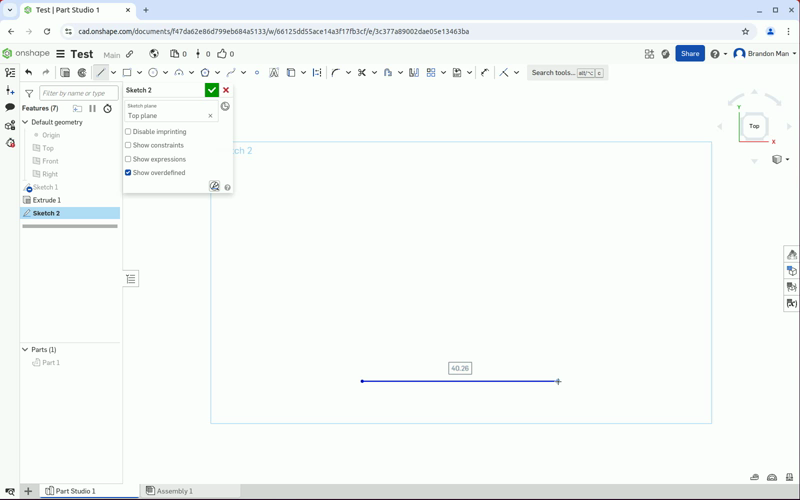
mouse_move(558, 185)
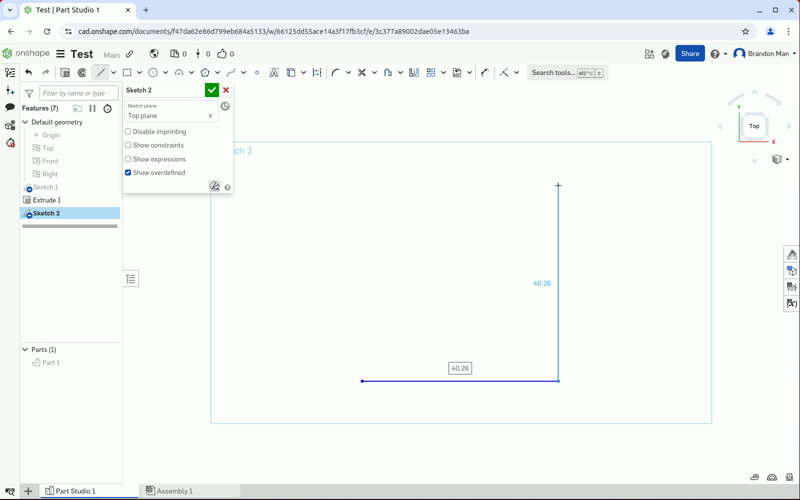
click(558, 185)
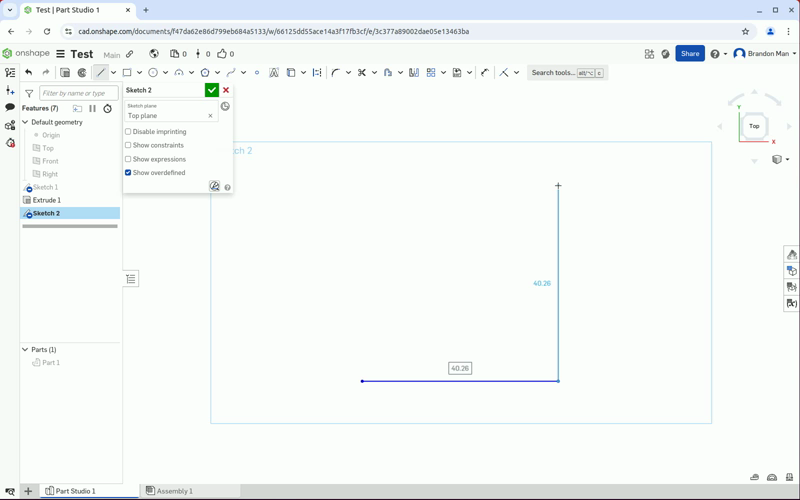
key_up(shift)
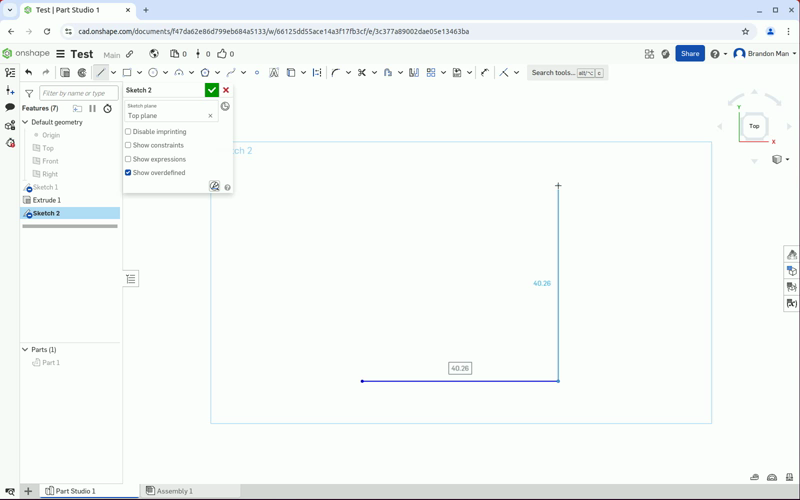
key_down(shift)
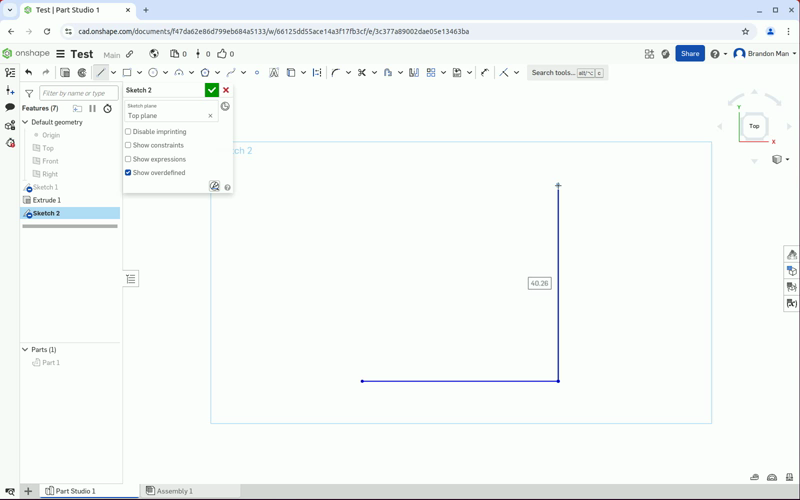
mouse_move(362, 185)
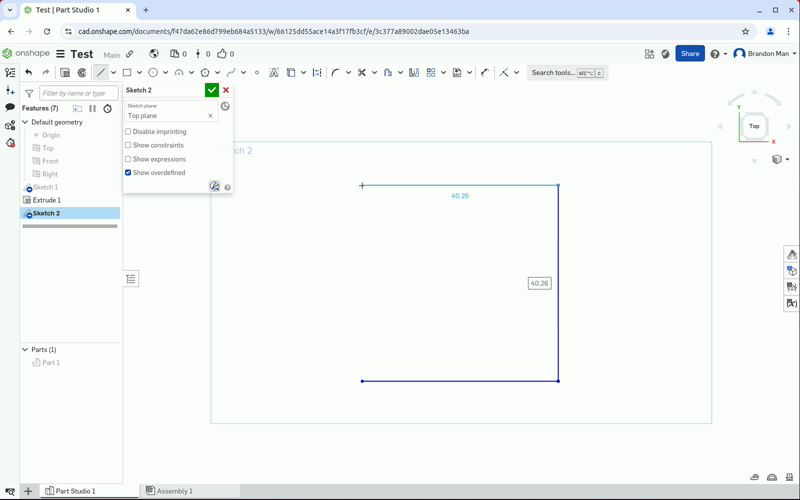
click(362, 185)
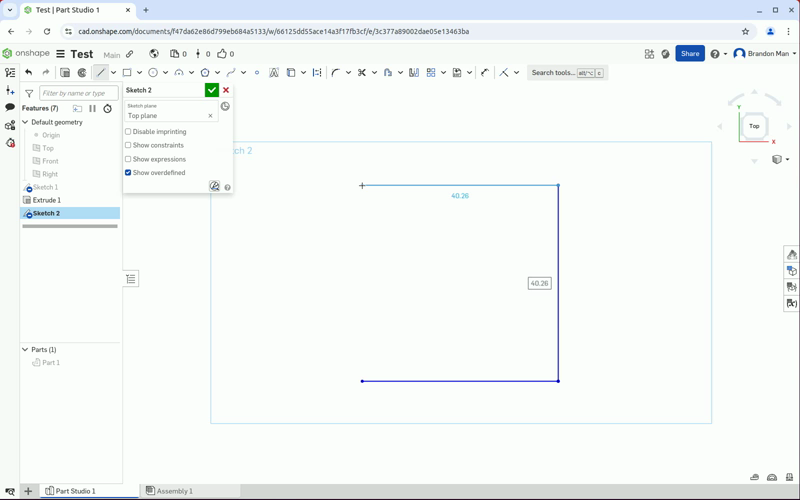
key_up(shift)
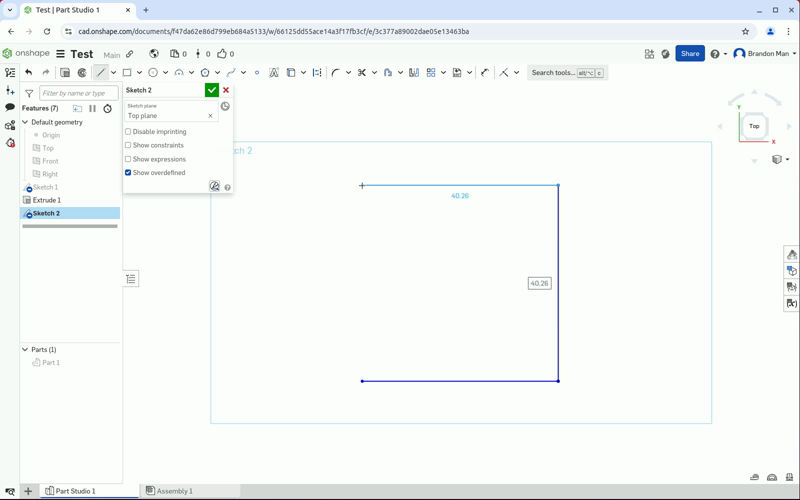
key_down(shift)
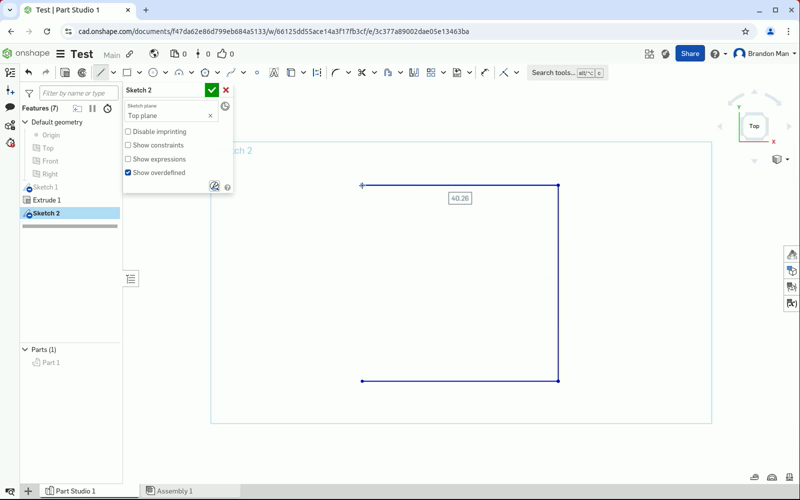
mouse_move(362, 381)
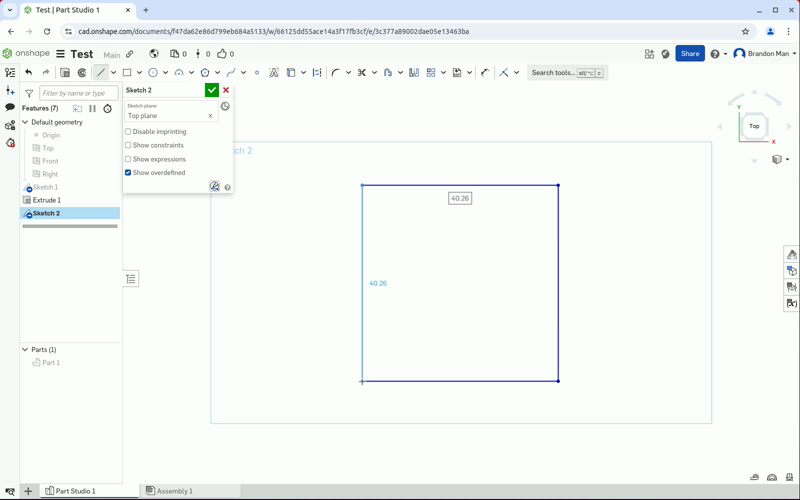
key_up(shift)
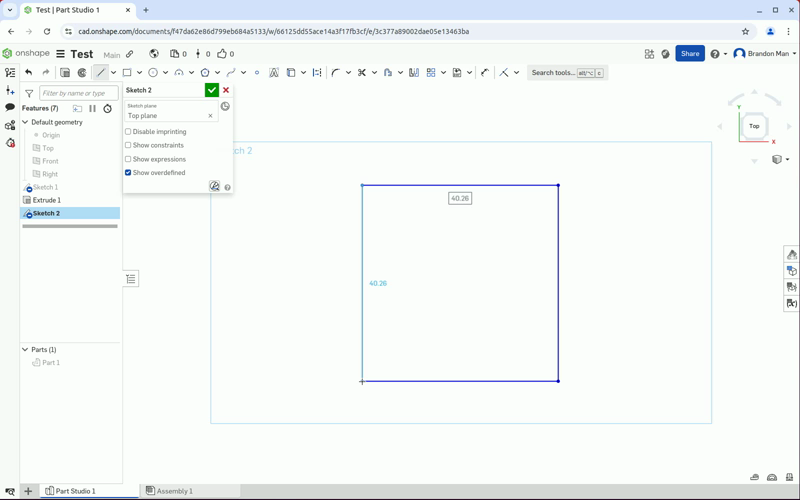
click(362, 381)
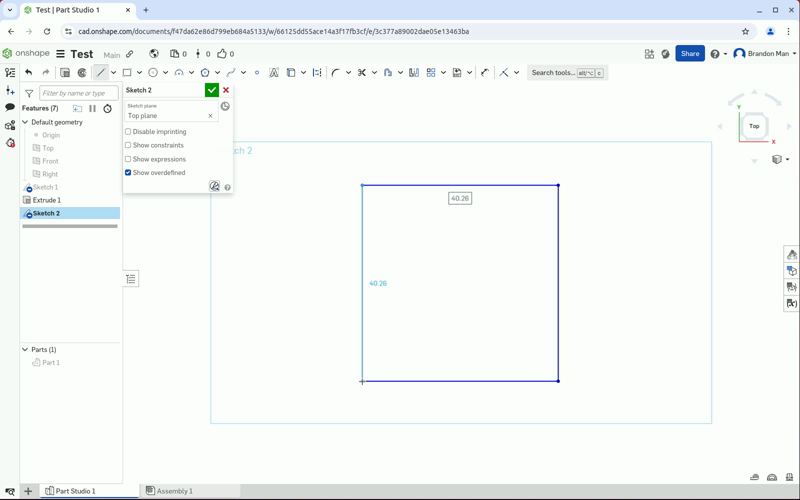
key(esc)
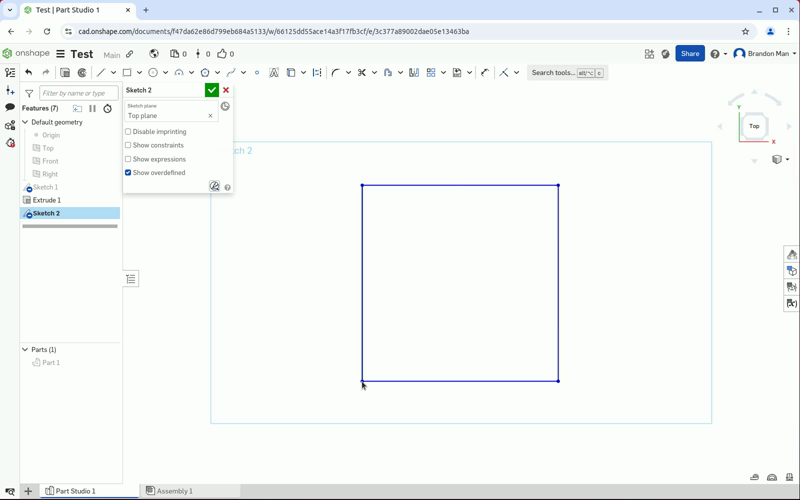
key(l)
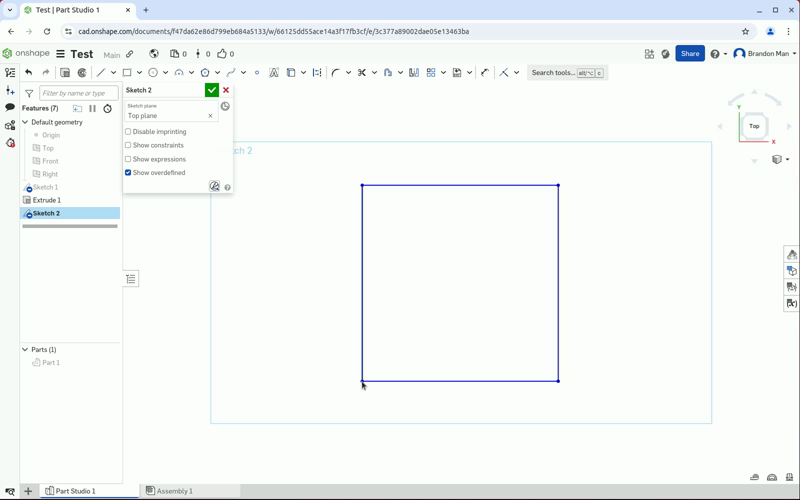
key_down(shift)
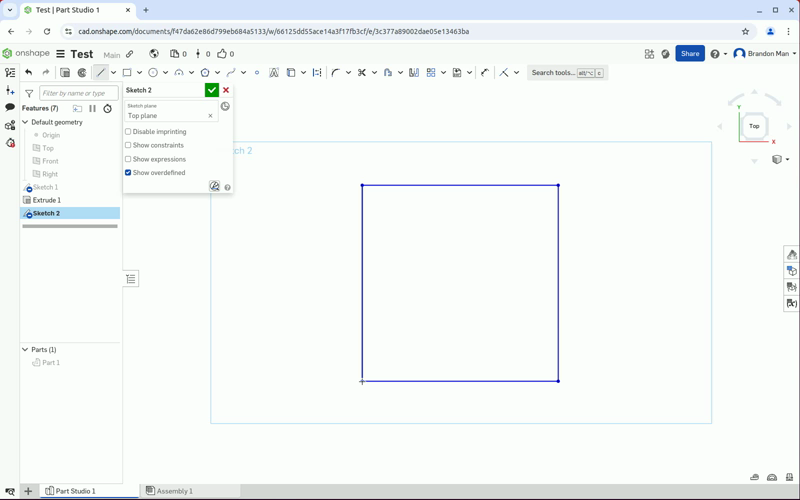
mouse_move(364, 379)
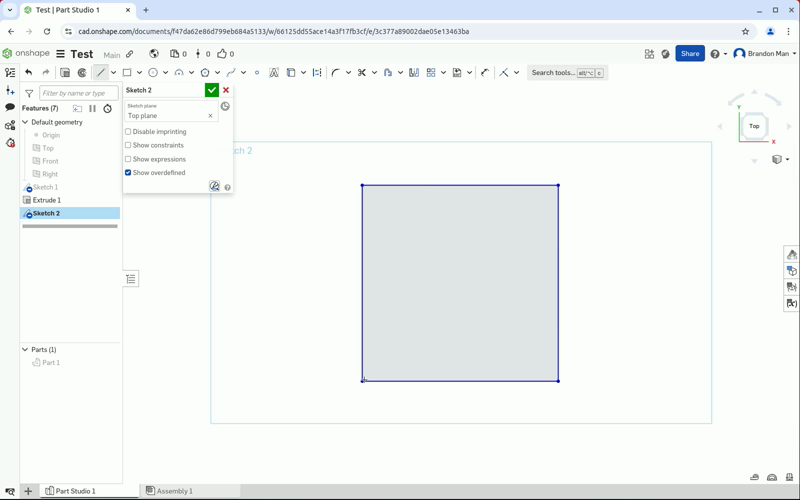
scroll(6)
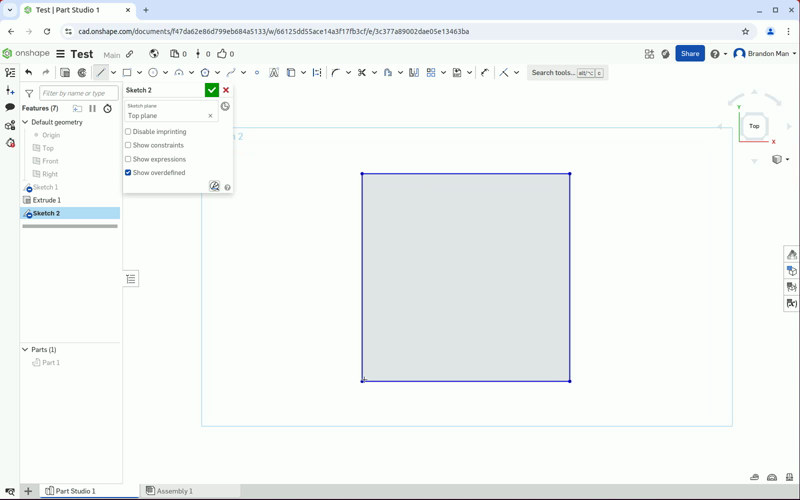
scroll(6)
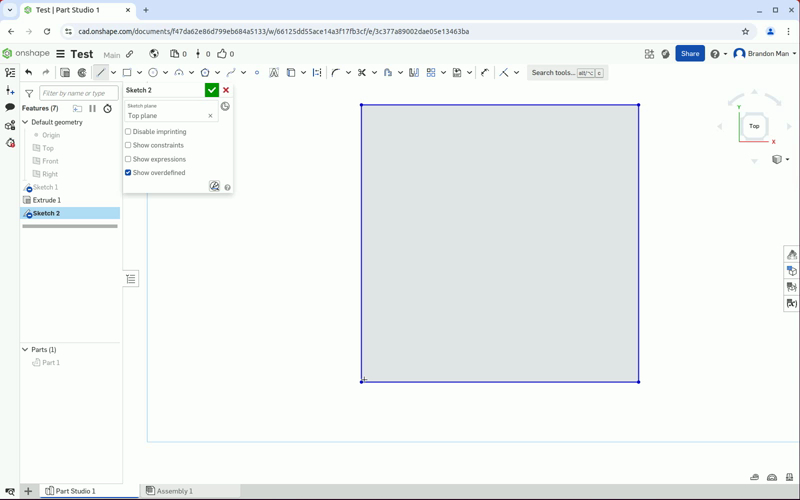
scroll(6)
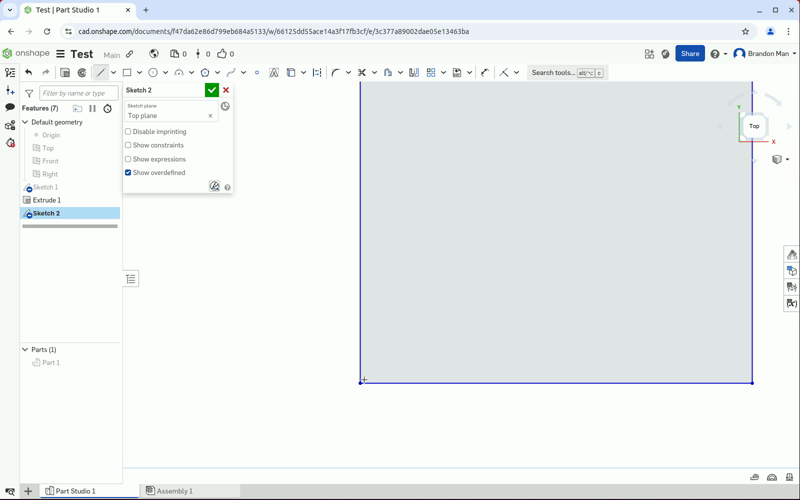
scroll(6)
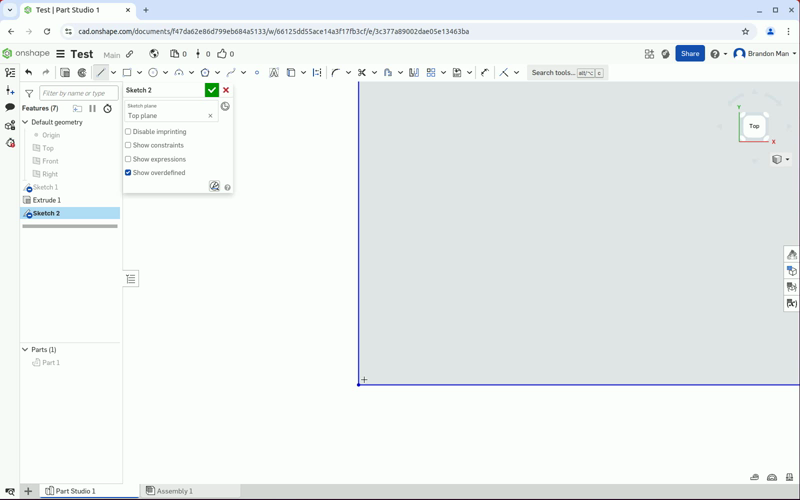
scroll(6)
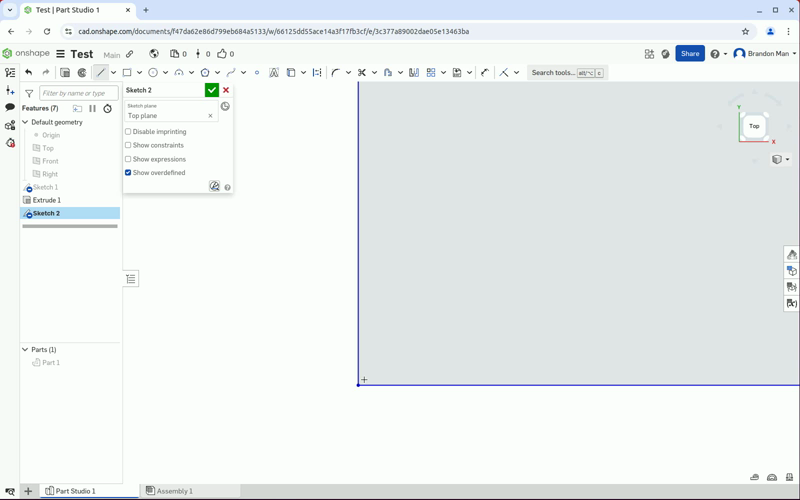
scroll(6)
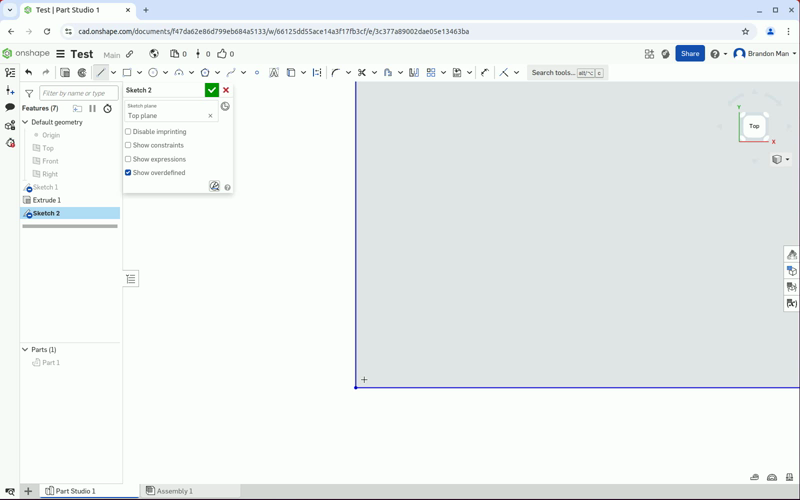
scroll(6)
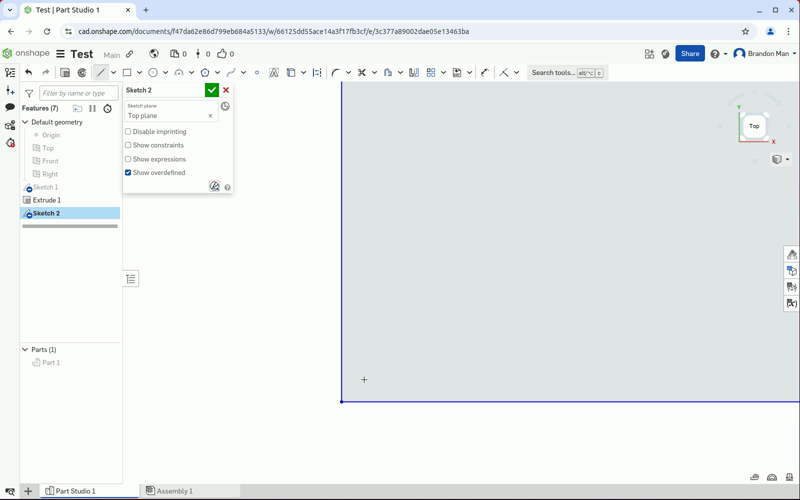
click(364, 379)
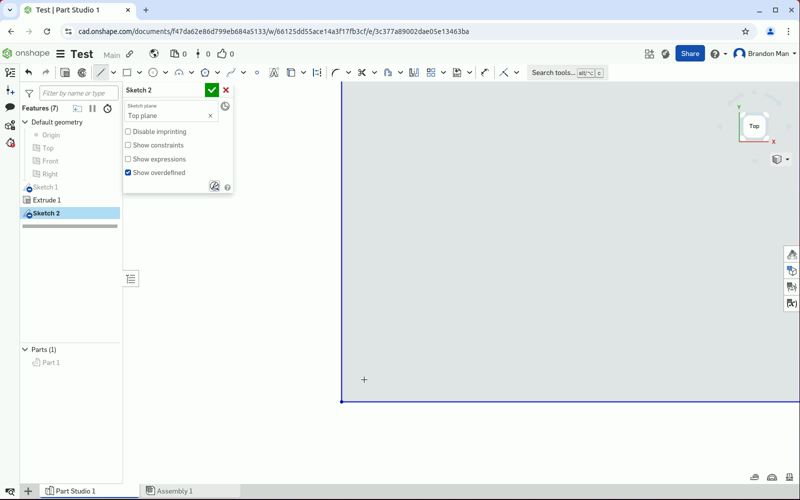
scroll(-6)
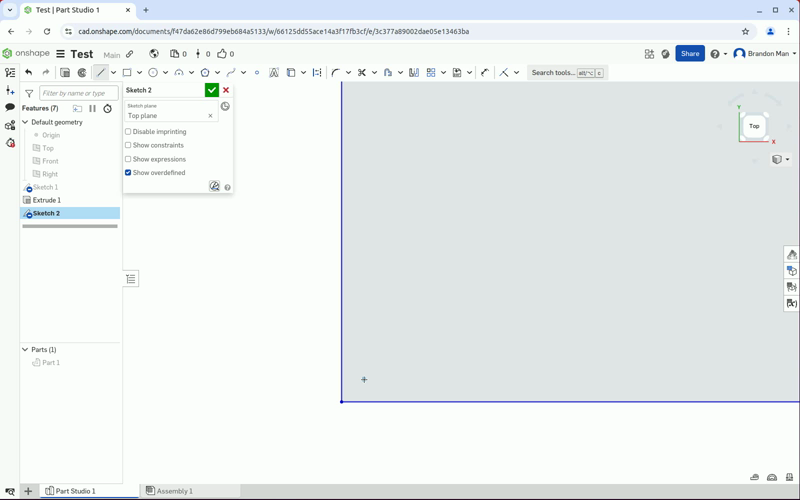
scroll(-6)
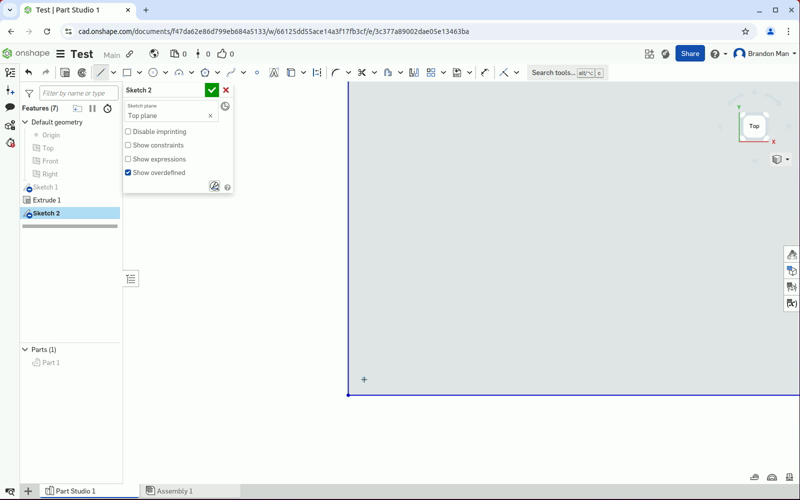
scroll(-6)
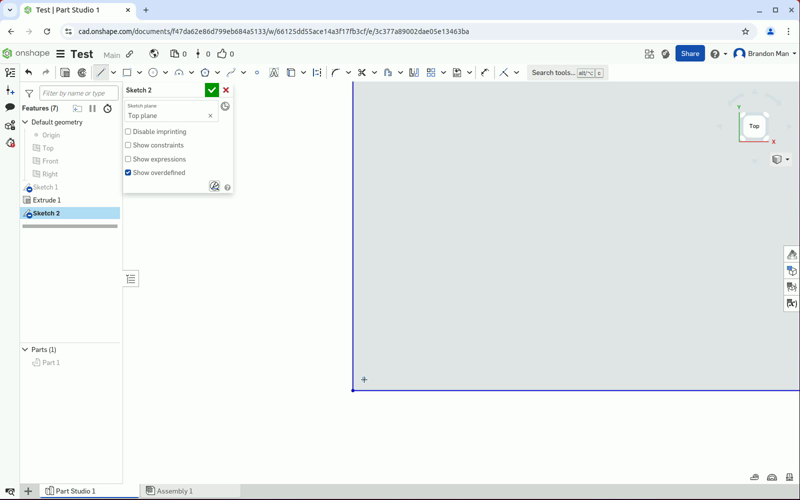
scroll(-6)
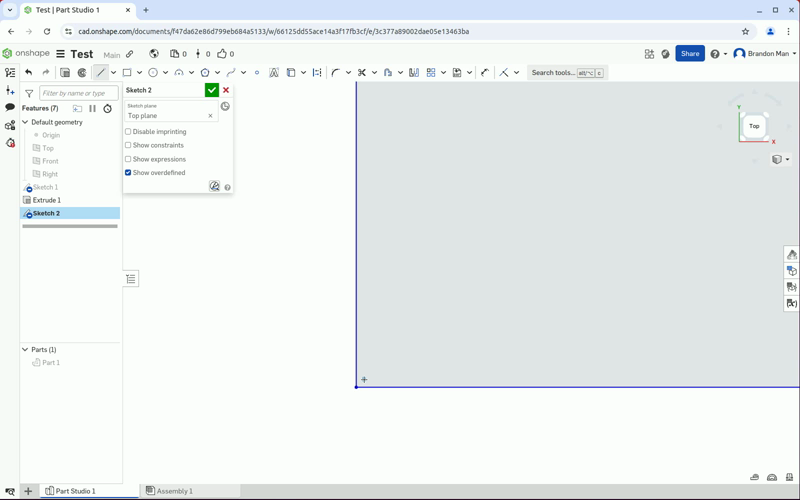
scroll(-6)
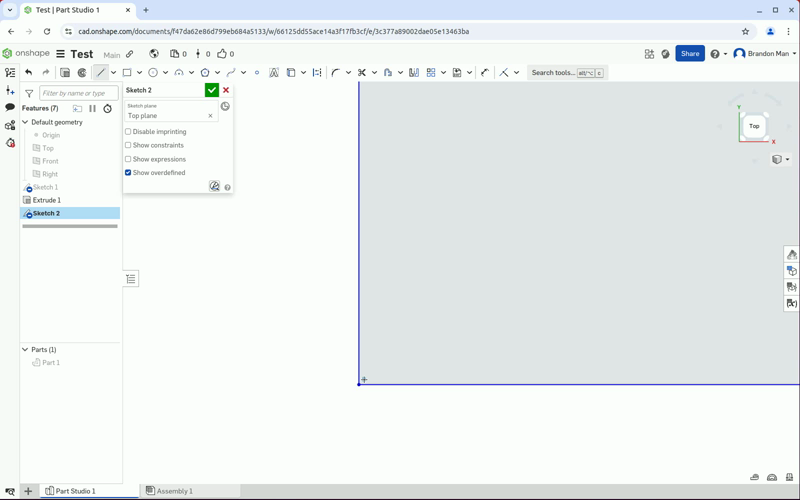
scroll(-6)
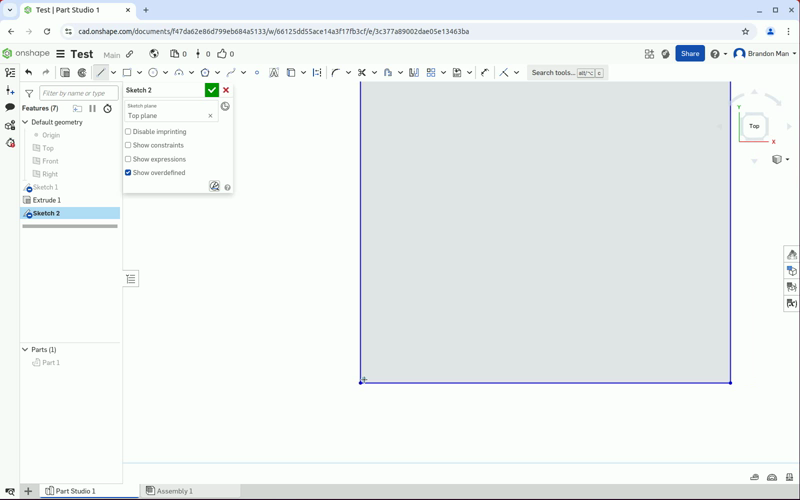
scroll(-6)
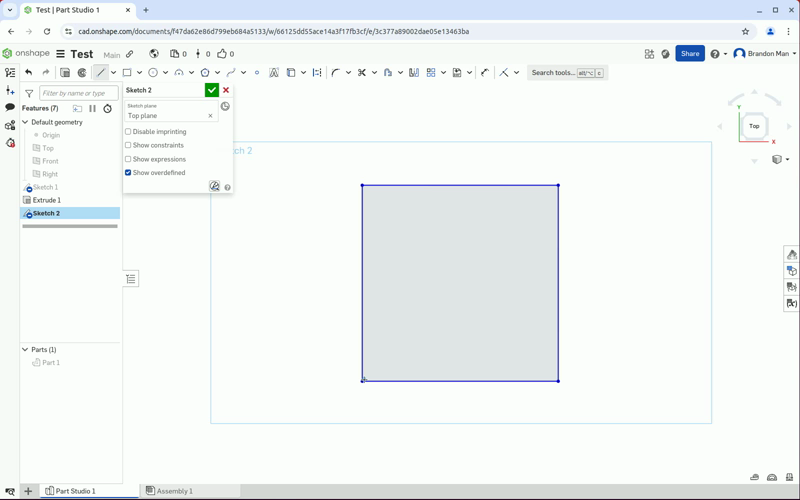
key_up(shift)
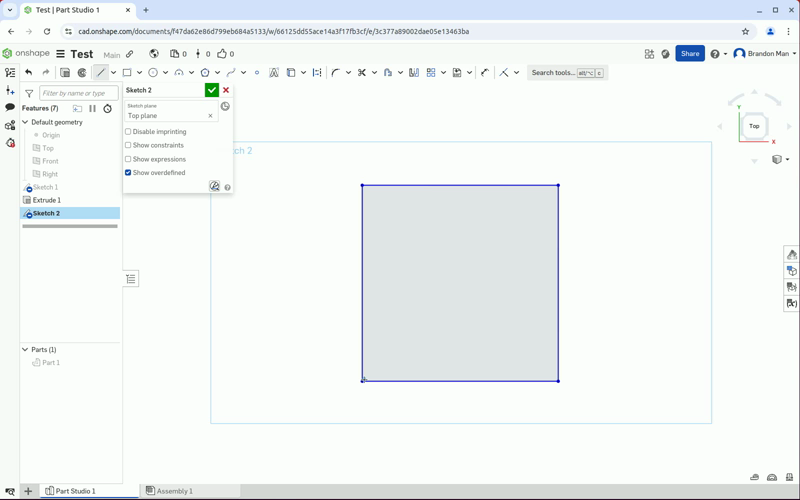
key_down(shift)
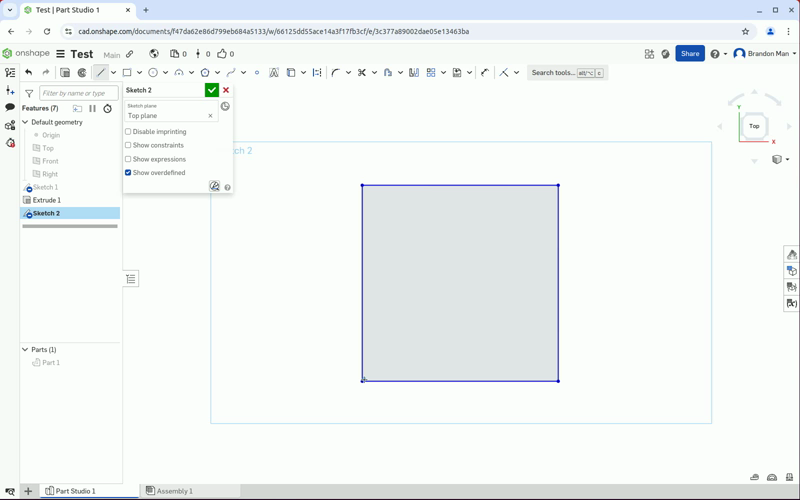
mouse_move(556, 379)
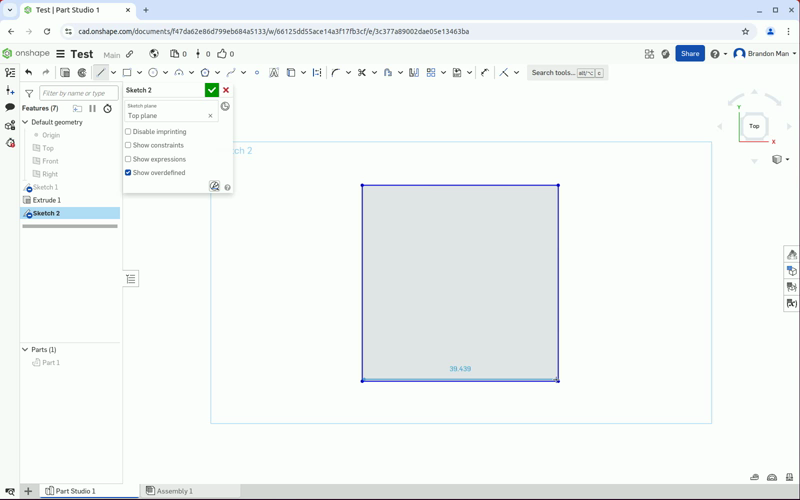
scroll(6)
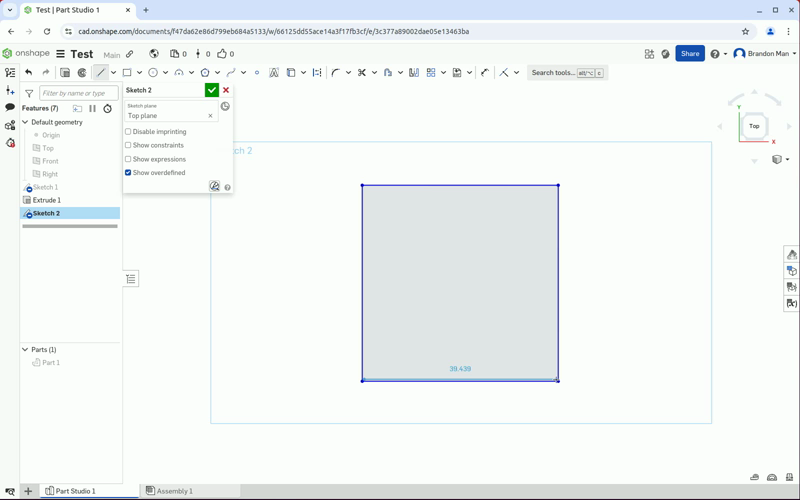
scroll(6)
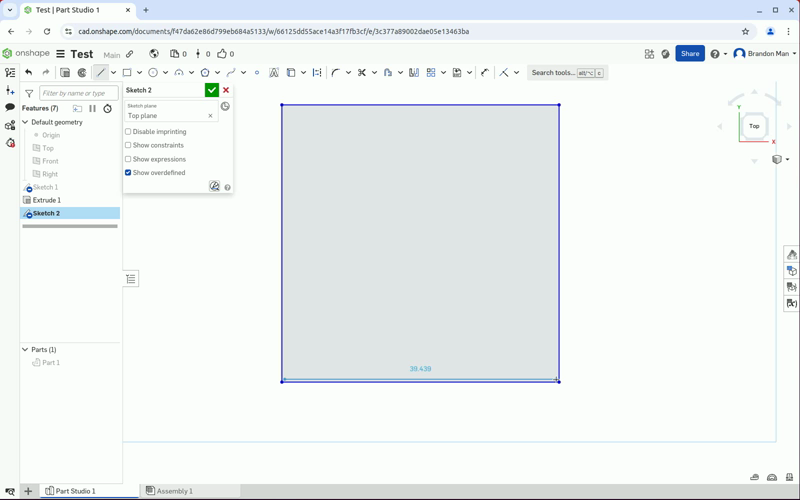
scroll(6)
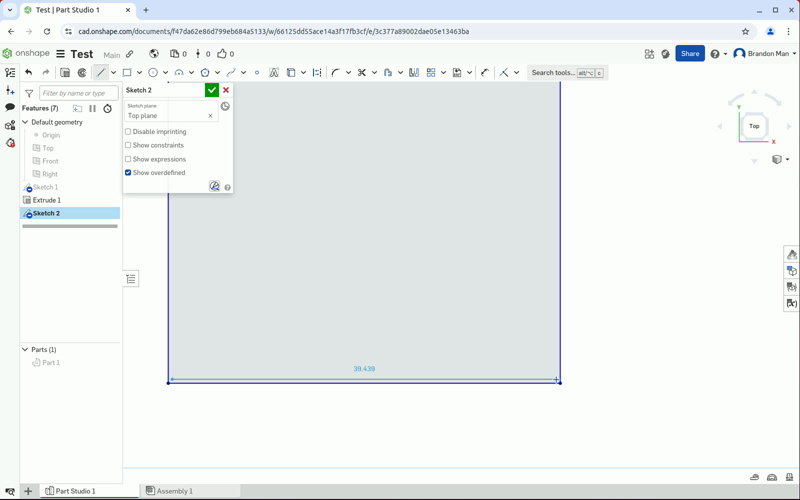
scroll(6)
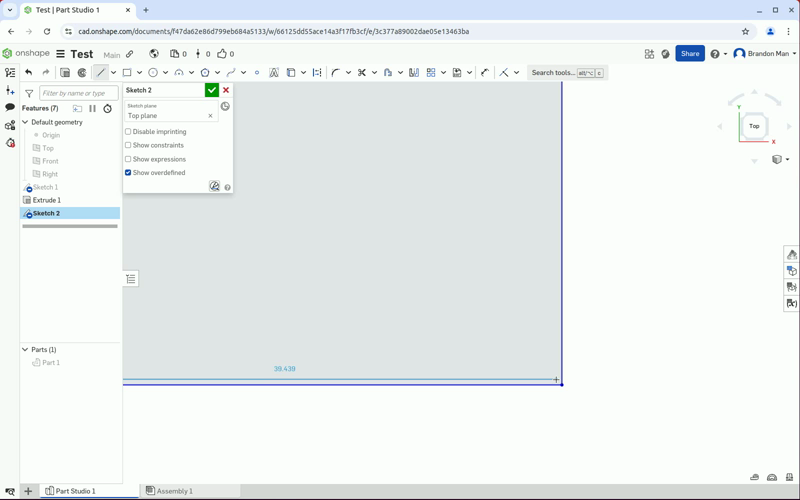
scroll(6)
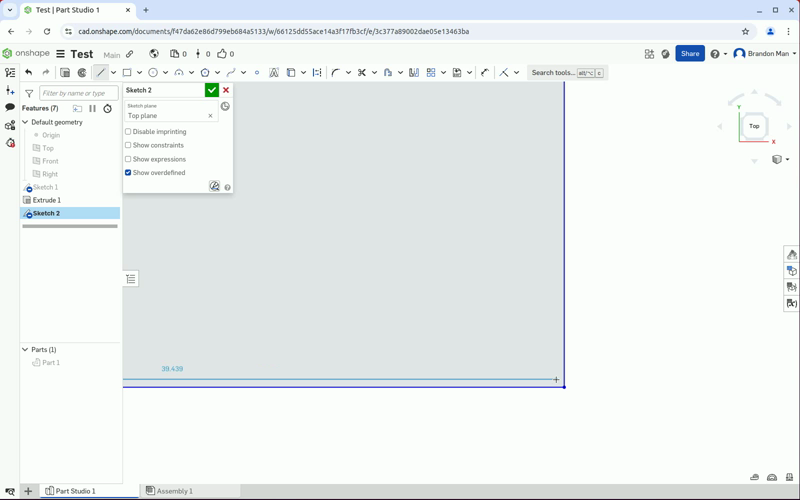
scroll(6)
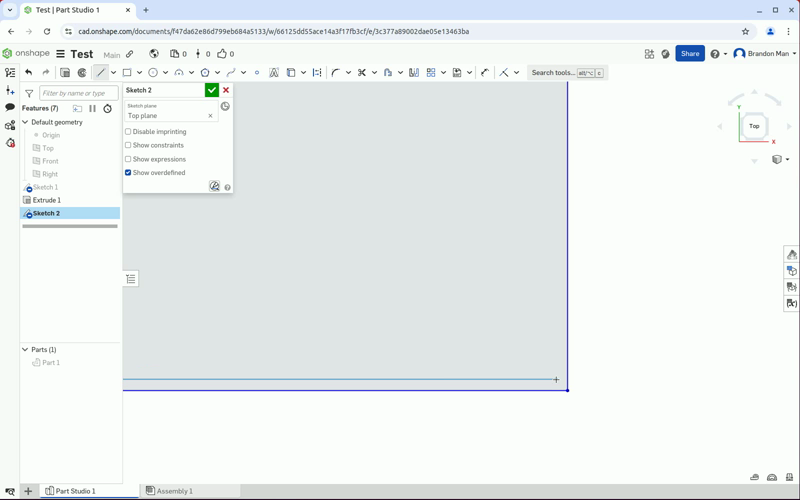
scroll(6)
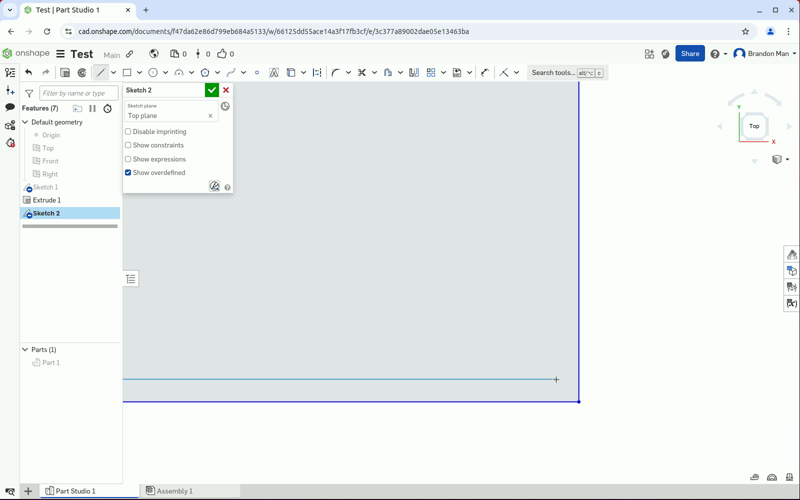
click(556, 379)
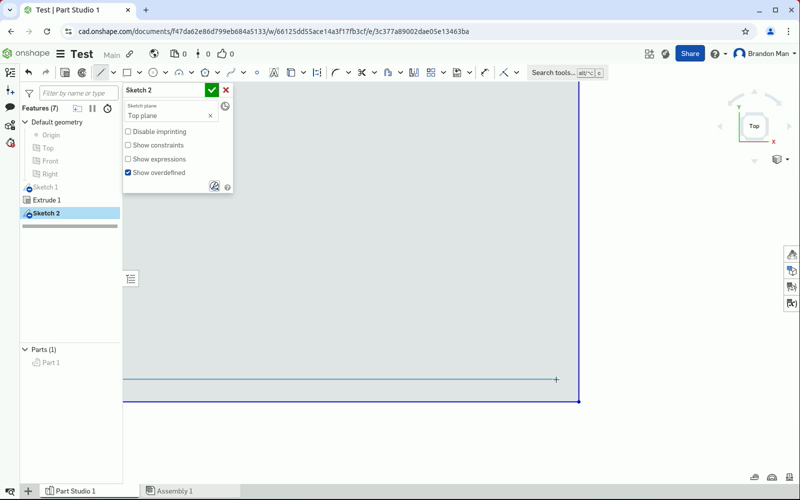
scroll(-6)
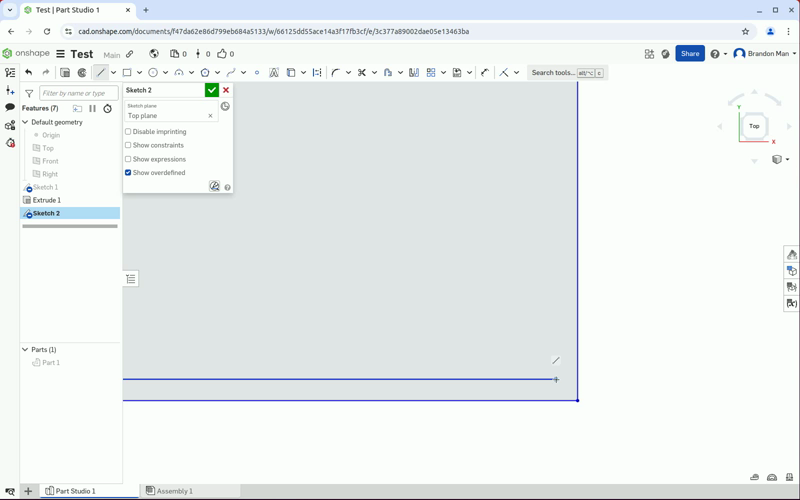
scroll(-6)
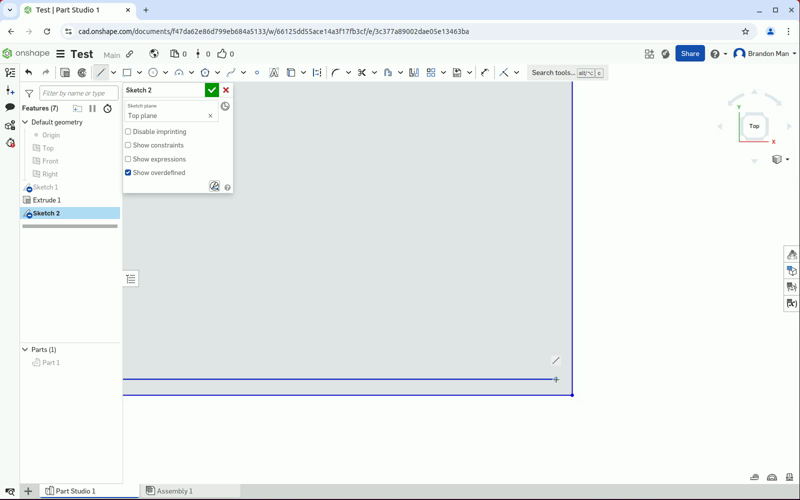
scroll(-6)
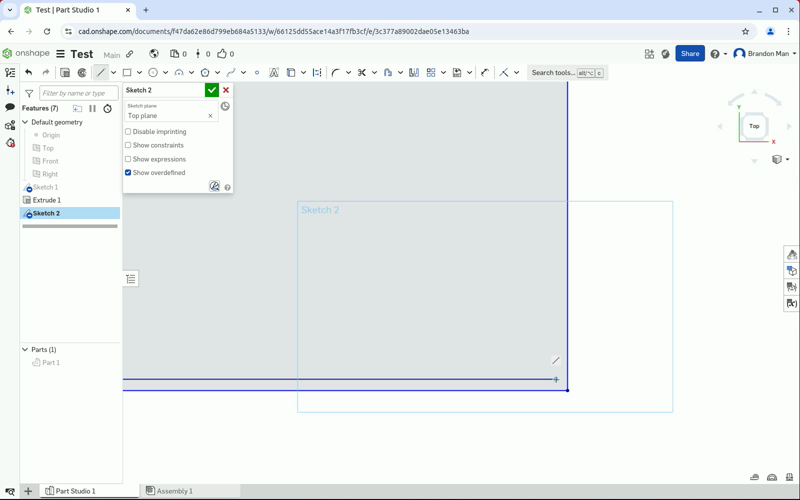
scroll(-6)
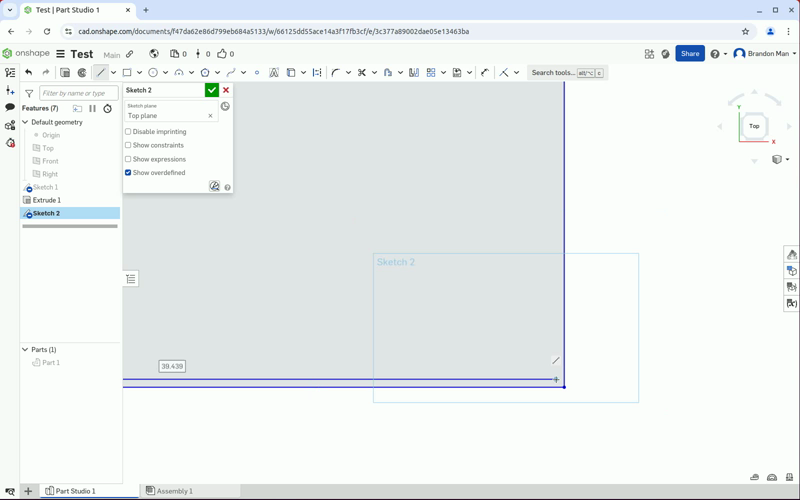
scroll(-6)
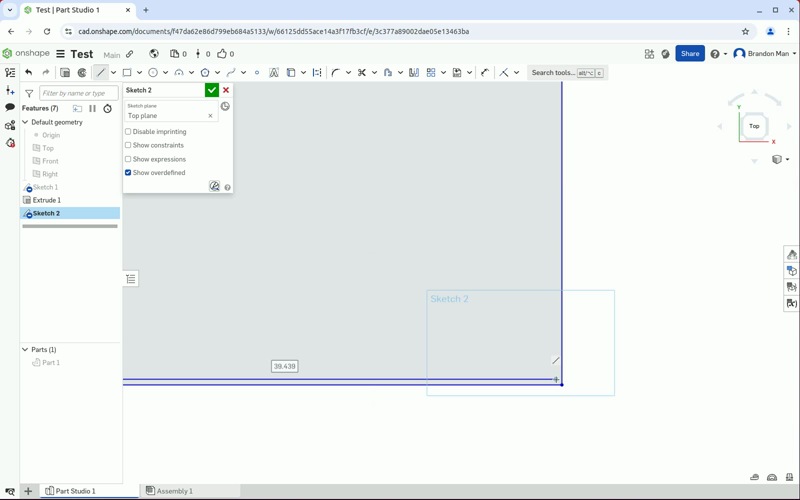
scroll(-6)
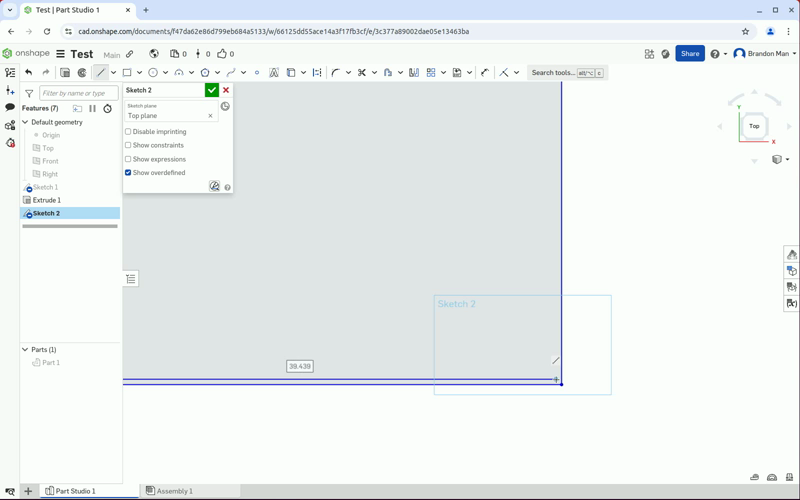
scroll(-6)
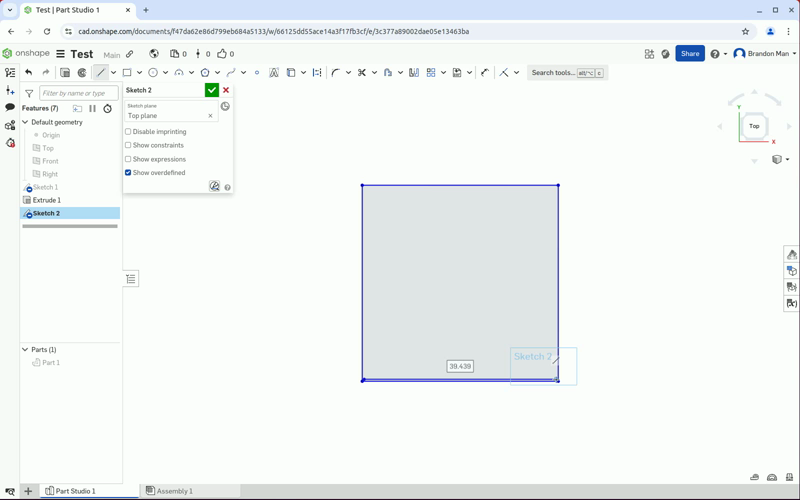
key_up(shift)
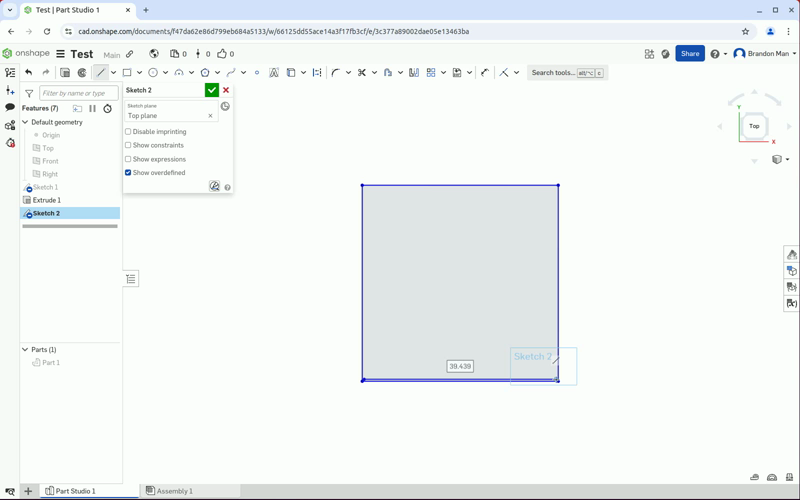
key_down(shift)
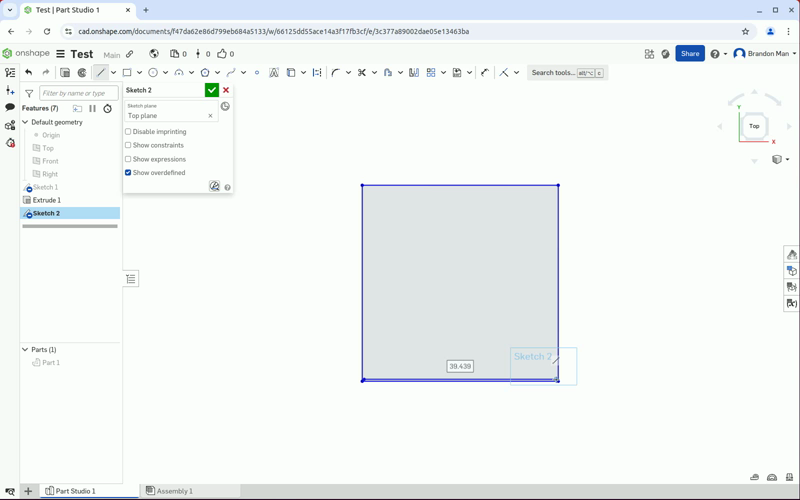
mouse_move(556, 187)
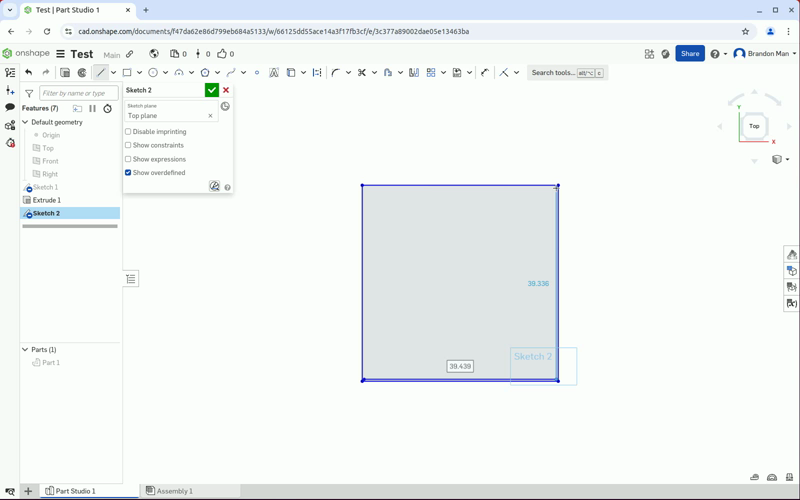
scroll(6)
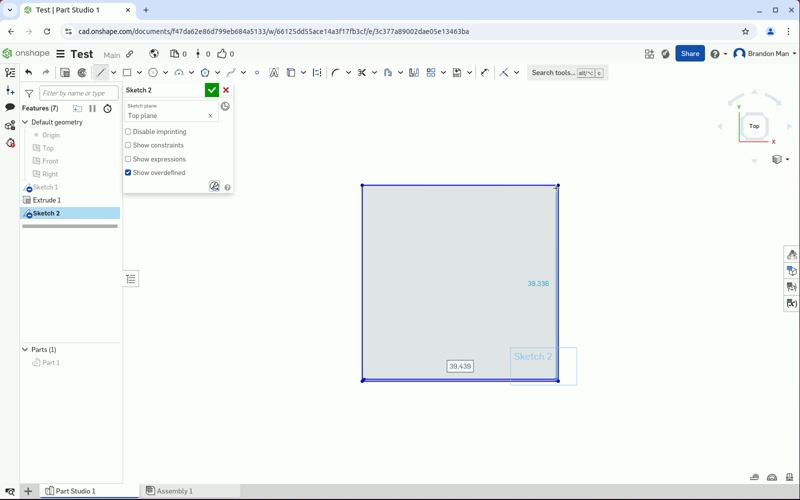
scroll(6)
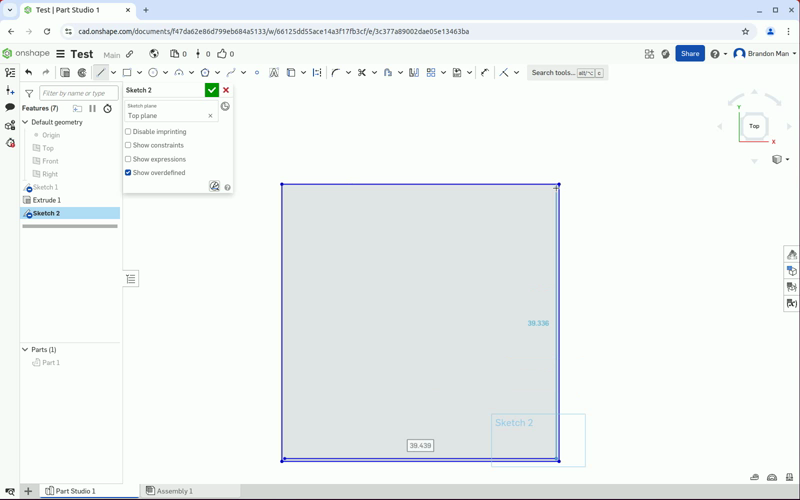
scroll(6)
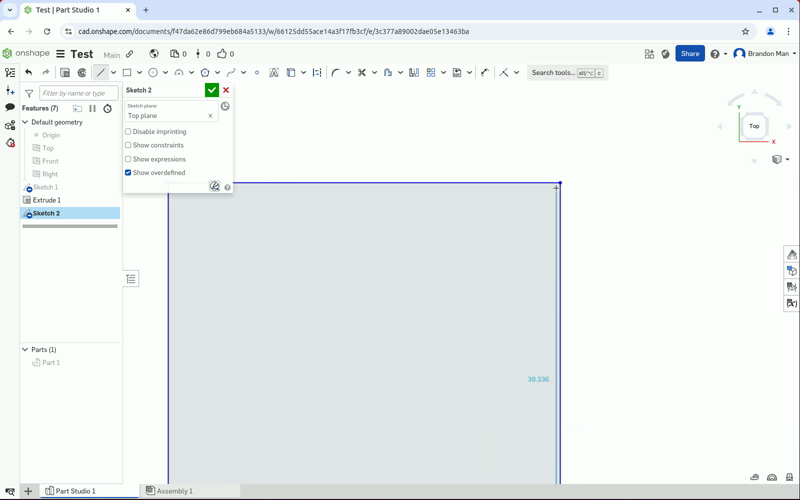
scroll(6)
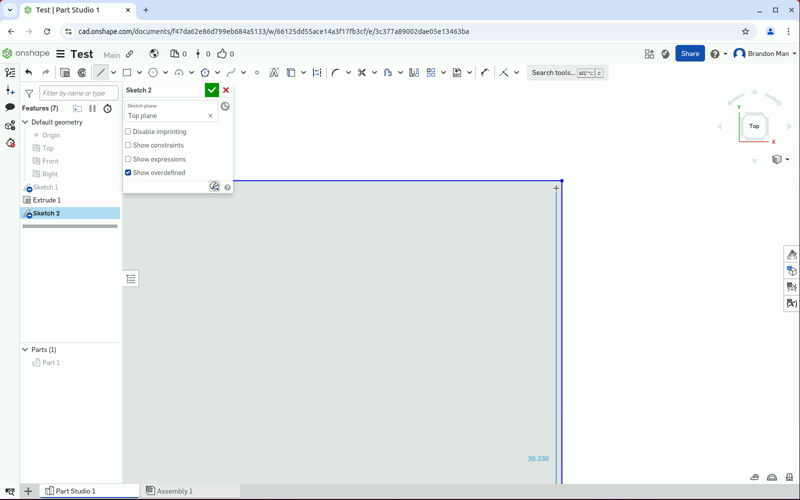
scroll(6)
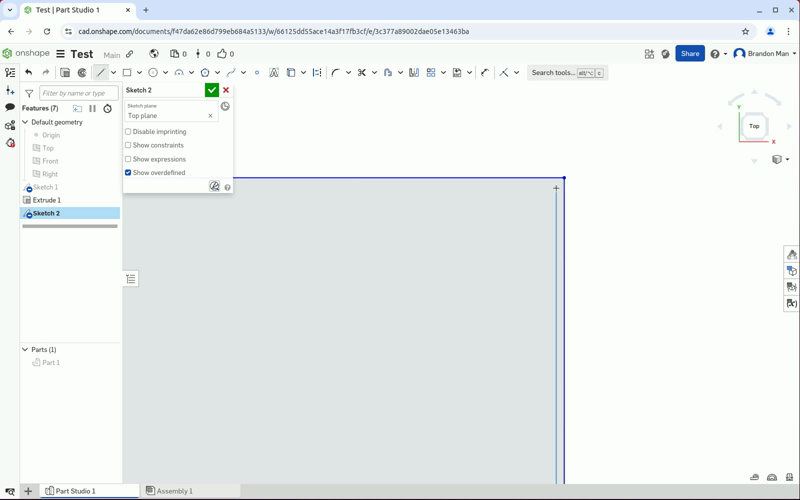
scroll(6)
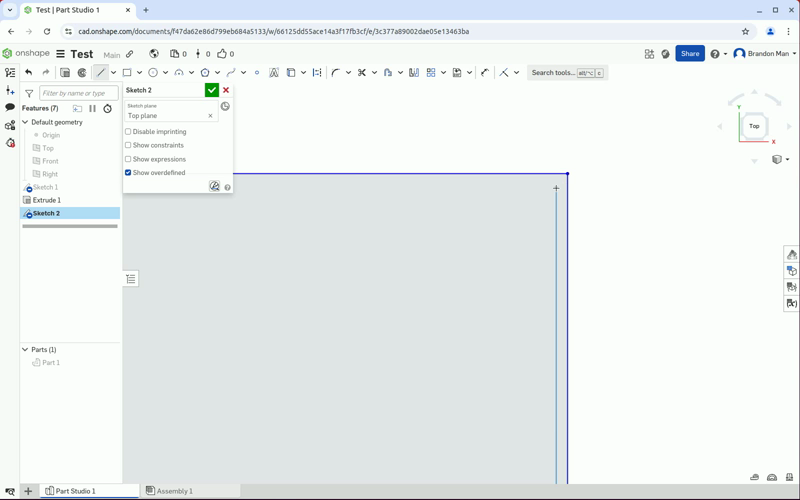
scroll(6)
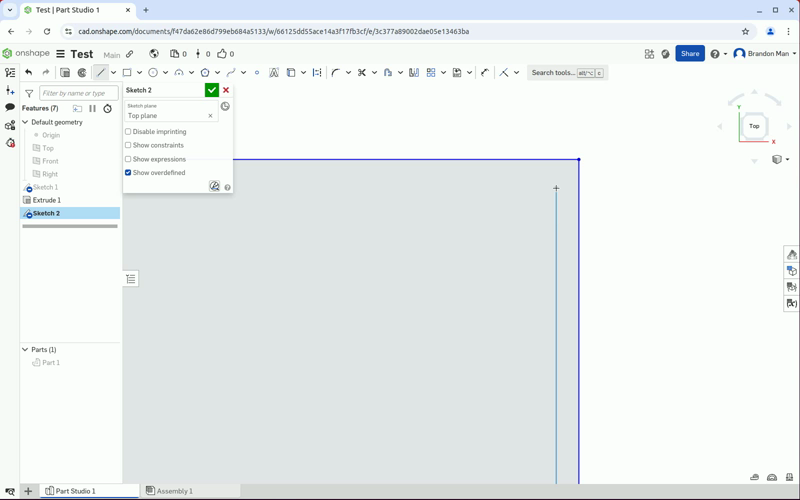
click(556, 187)
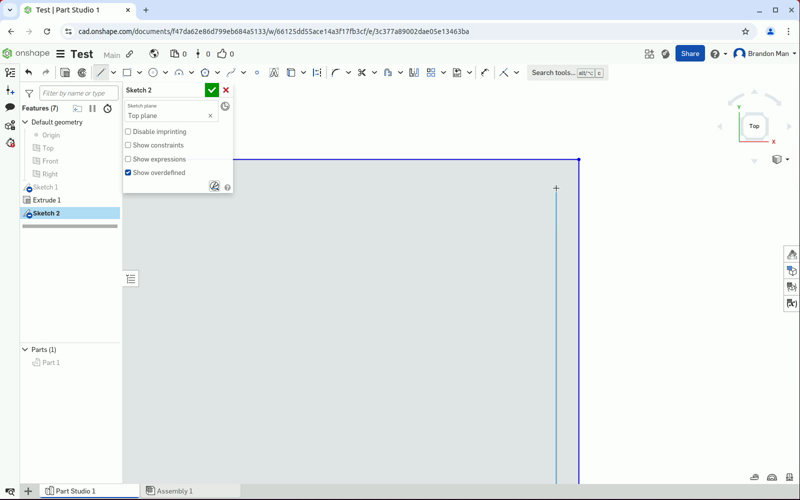
scroll(-6)
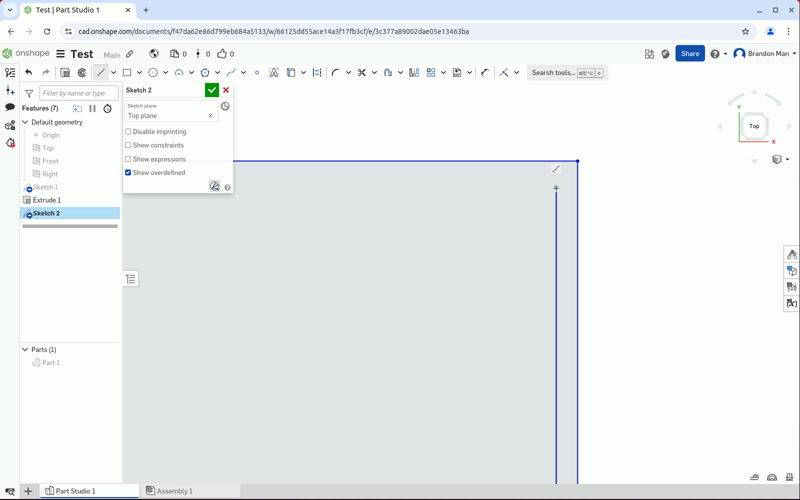
scroll(-6)
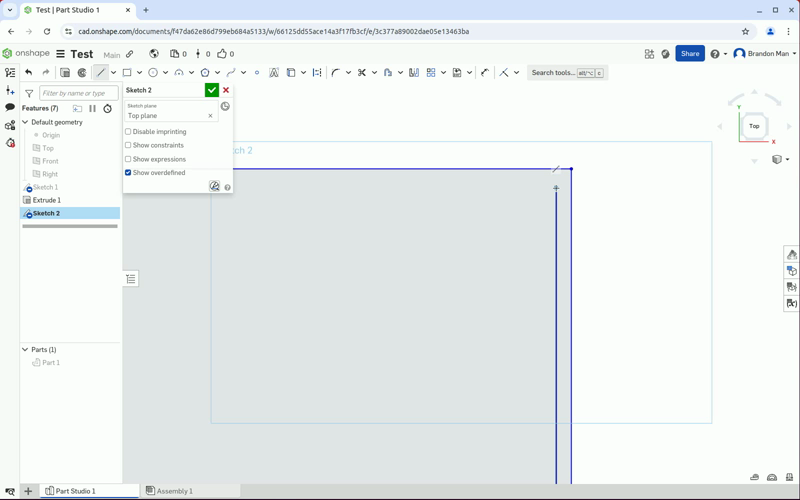
scroll(-6)
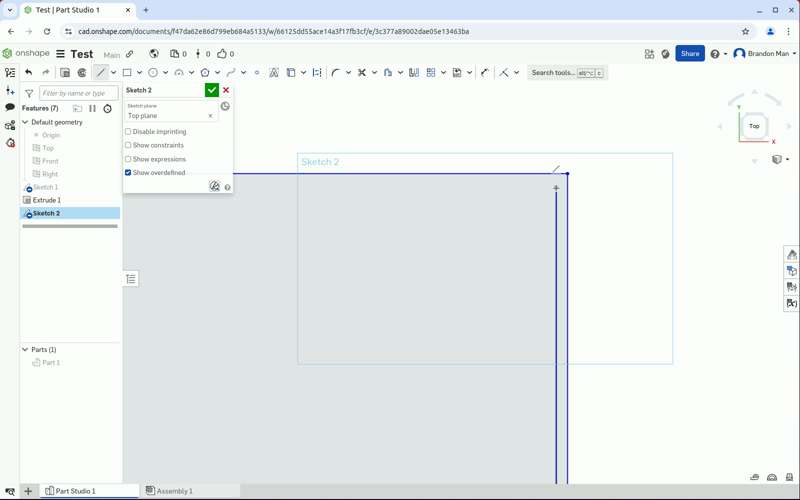
scroll(-6)
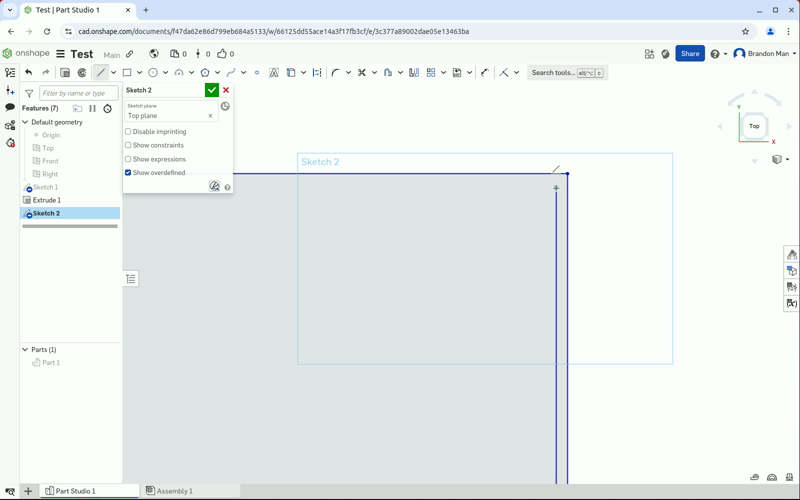
scroll(-6)
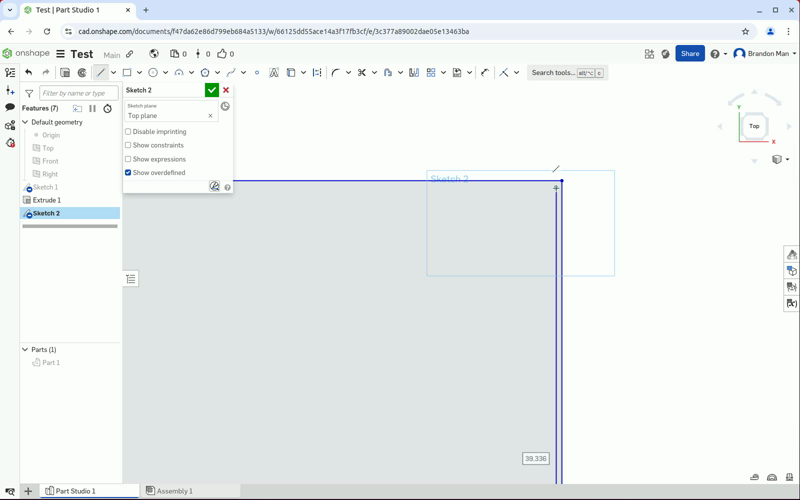
scroll(-6)
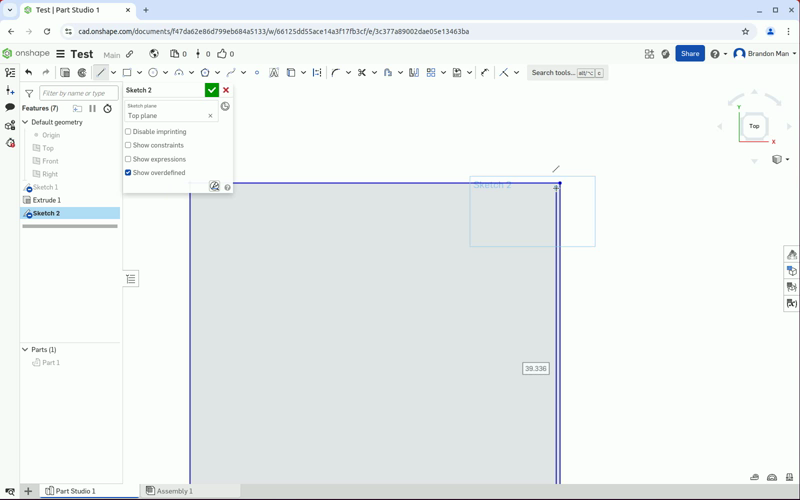
scroll(-6)
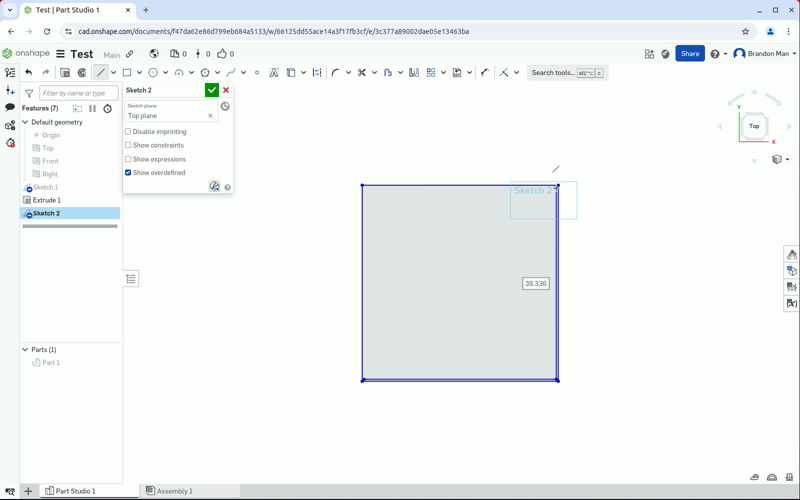
key_up(shift)
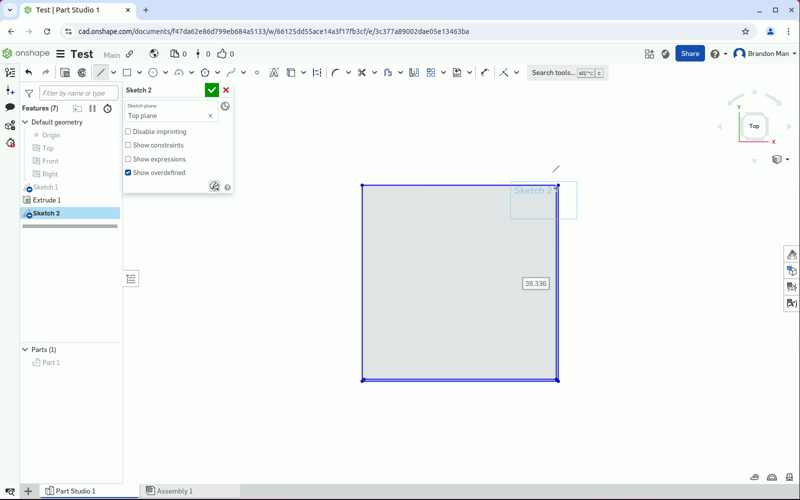
key_down(shift)
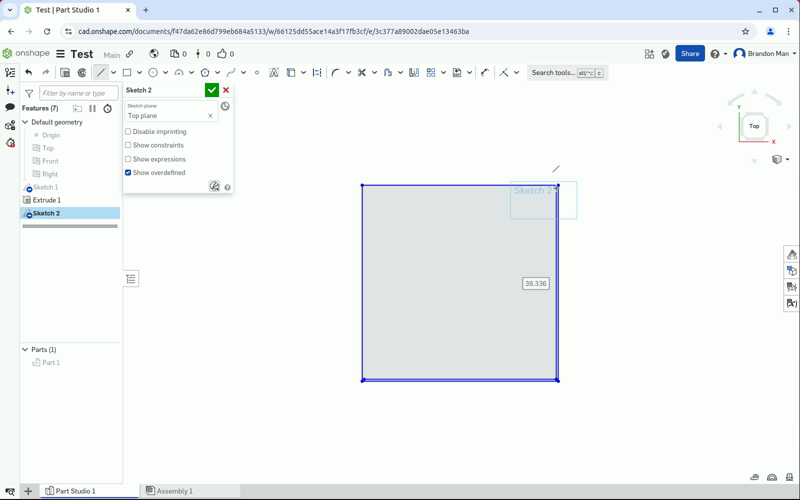
mouse_move(364, 187)
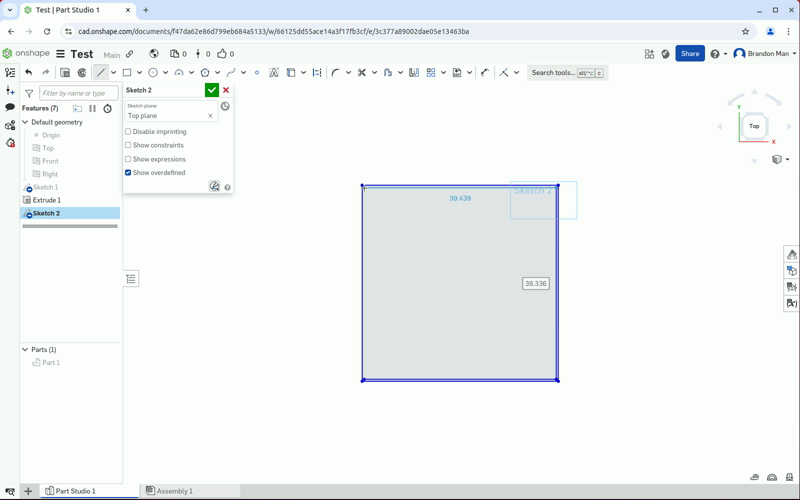
scroll(6)
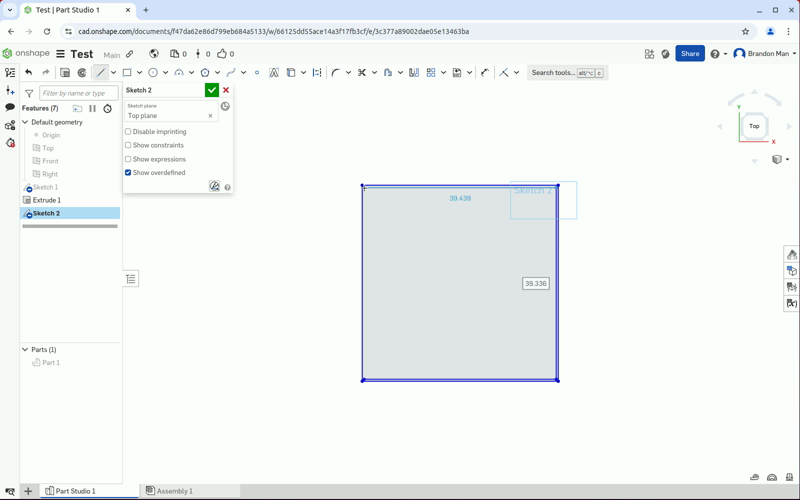
scroll(6)
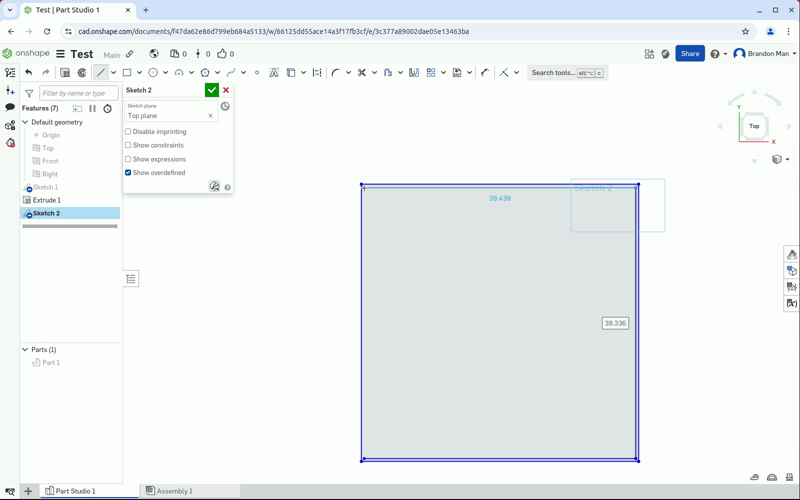
scroll(6)
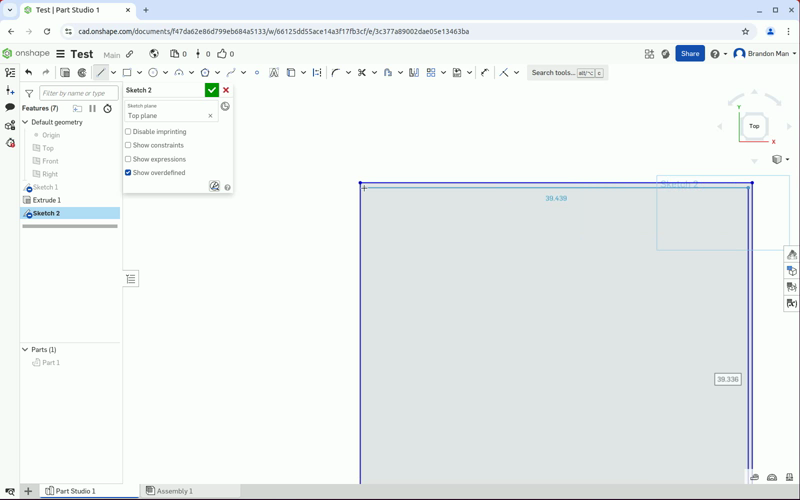
scroll(6)
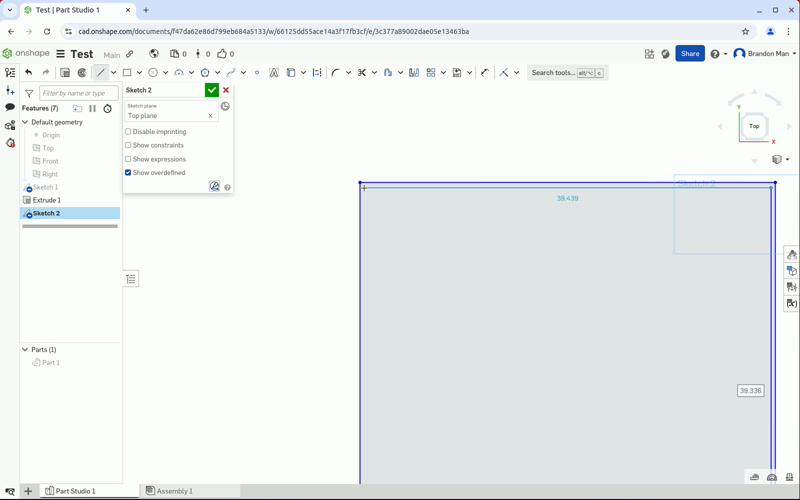
scroll(6)
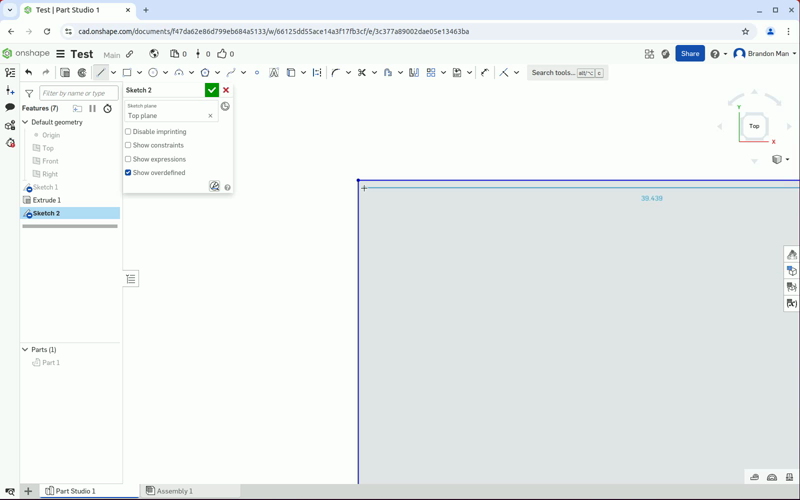
scroll(6)
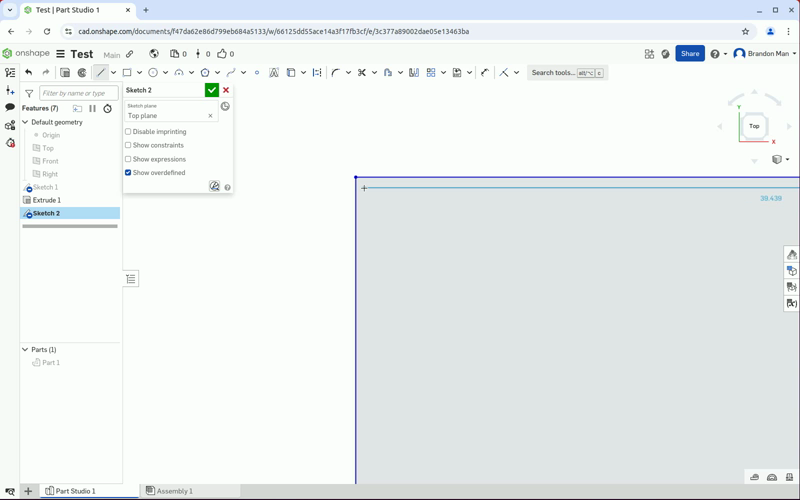
scroll(6)
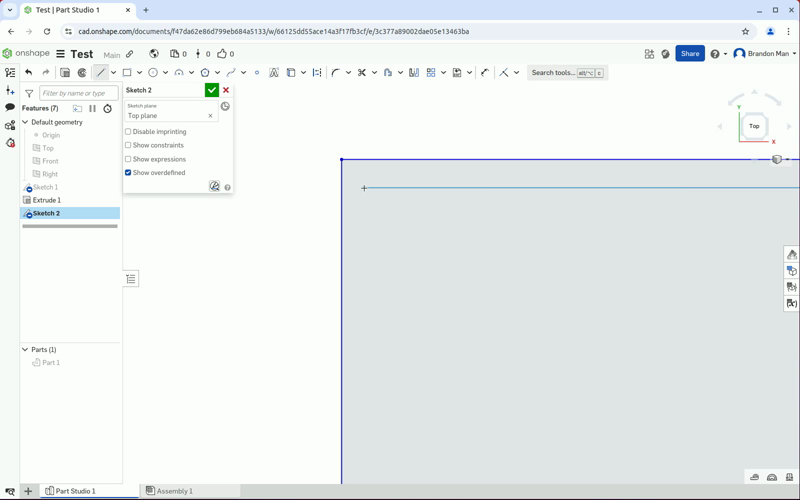
click(364, 187)
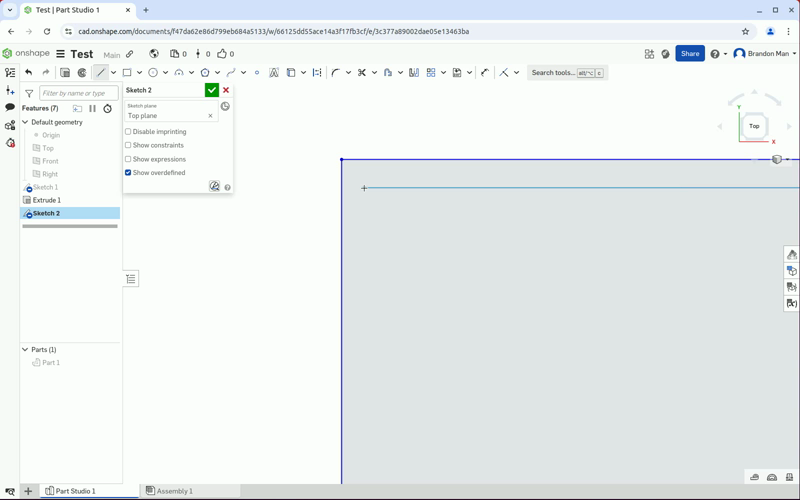
scroll(-6)
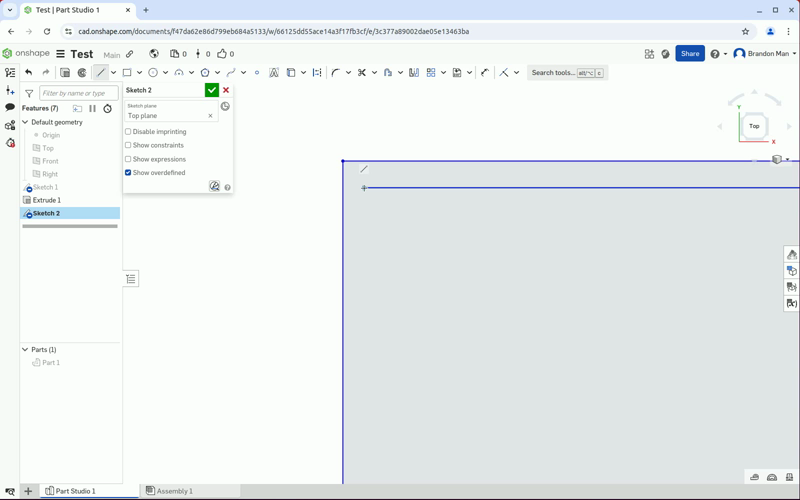
scroll(-6)
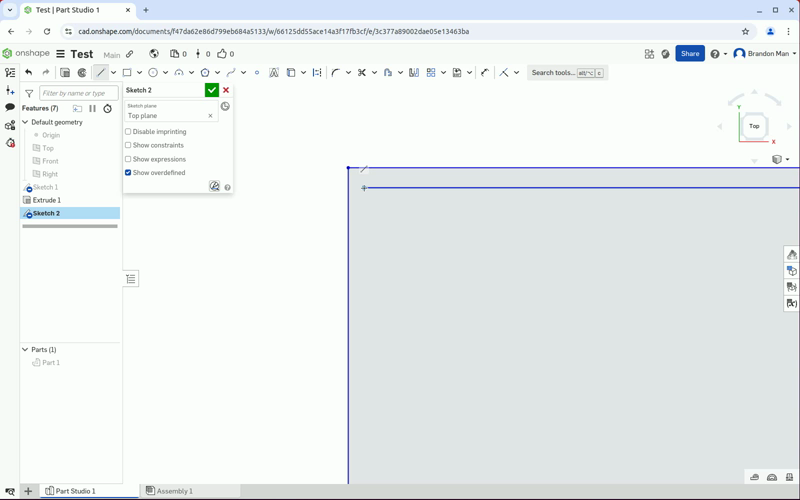
scroll(-6)
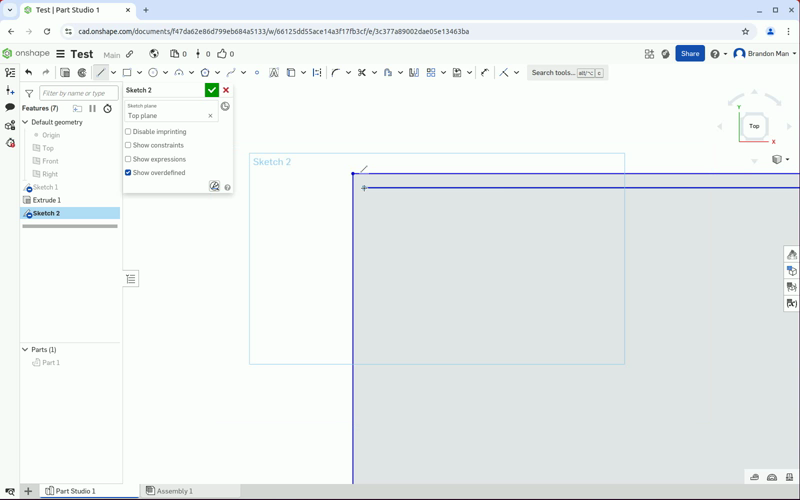
scroll(-6)
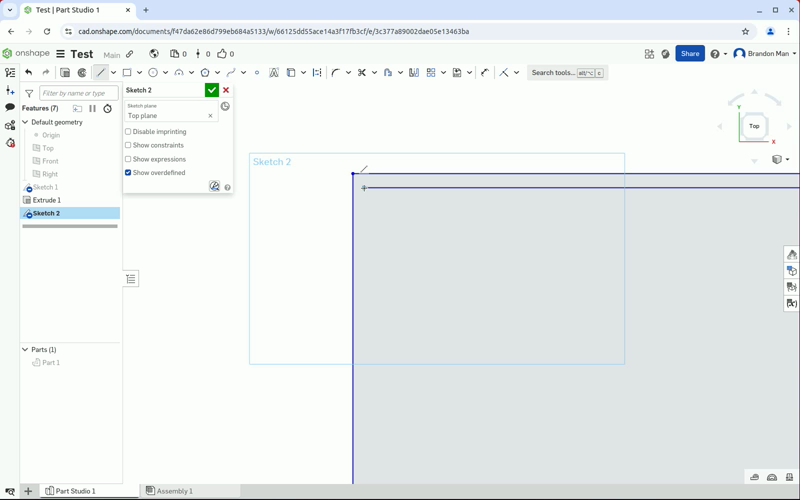
scroll(-6)
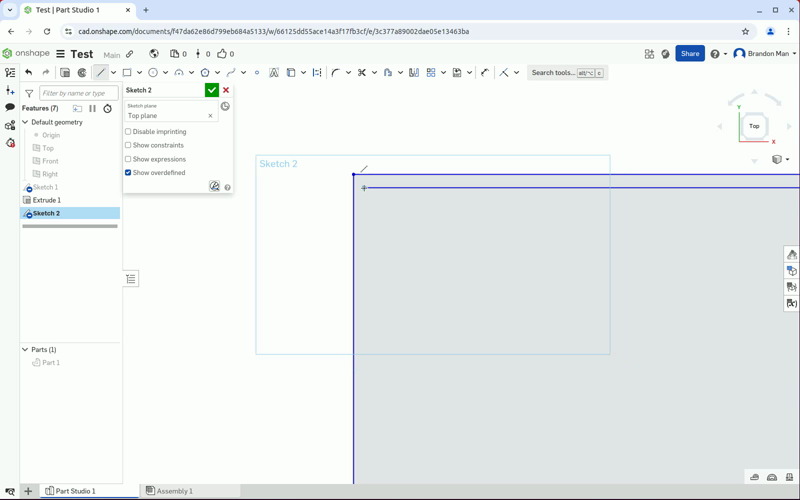
scroll(-6)
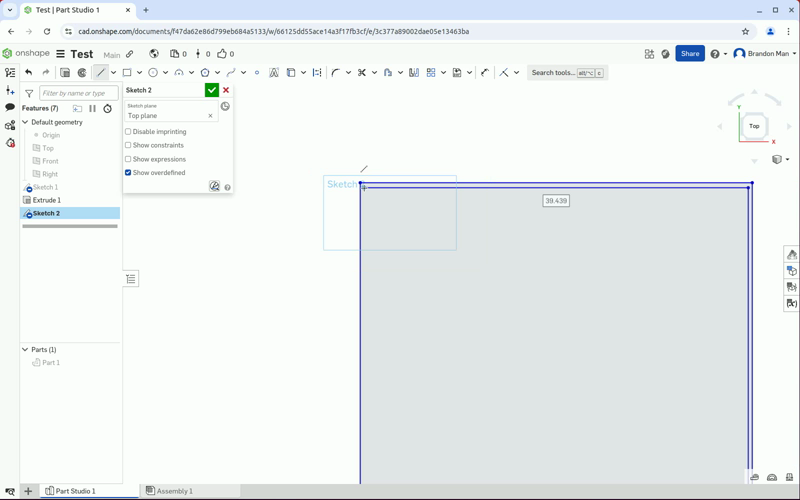
scroll(-6)
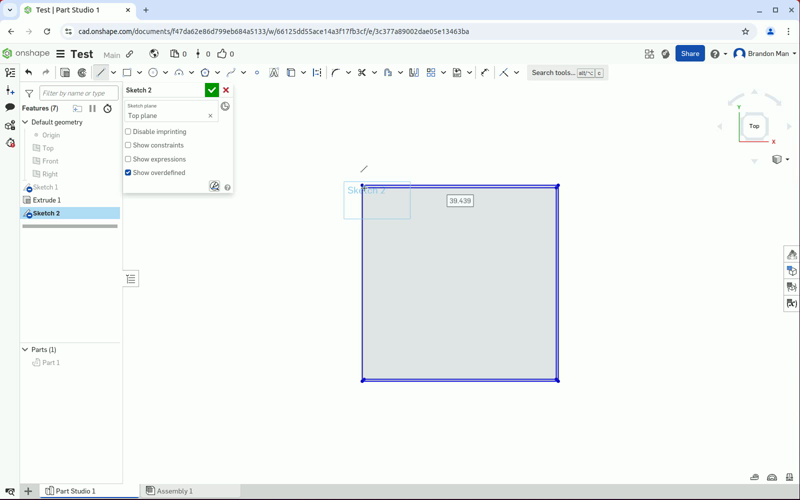
key_up(shift)
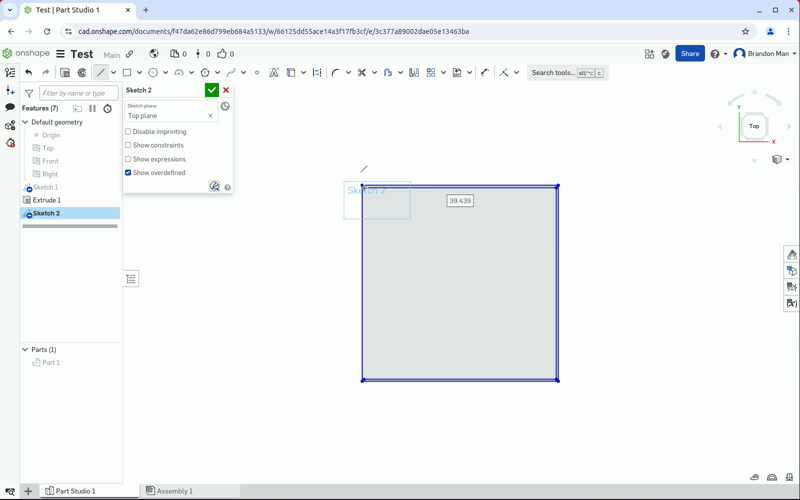
key_down(shift)
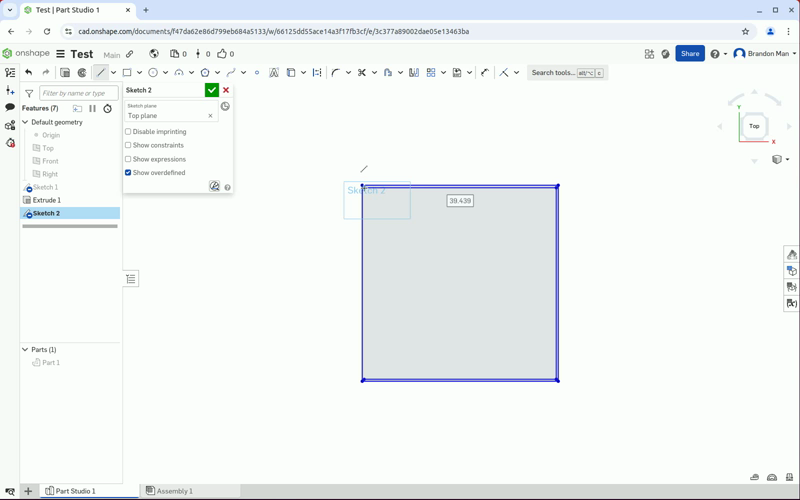
mouse_move(364, 379)
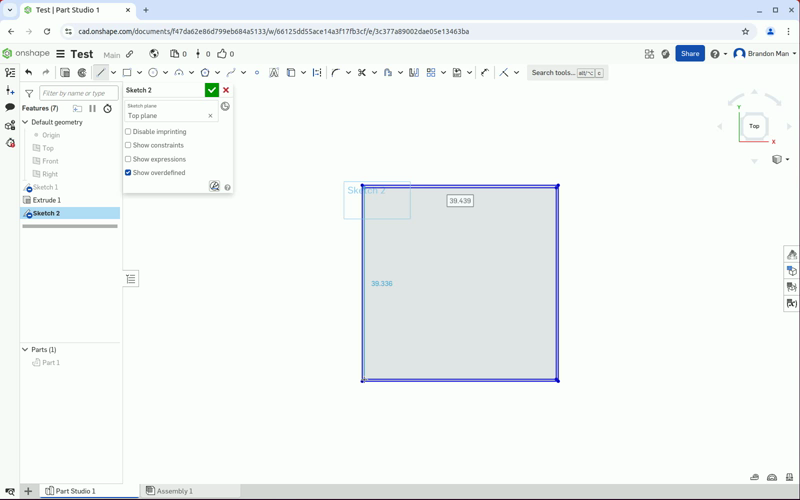
scroll(6)
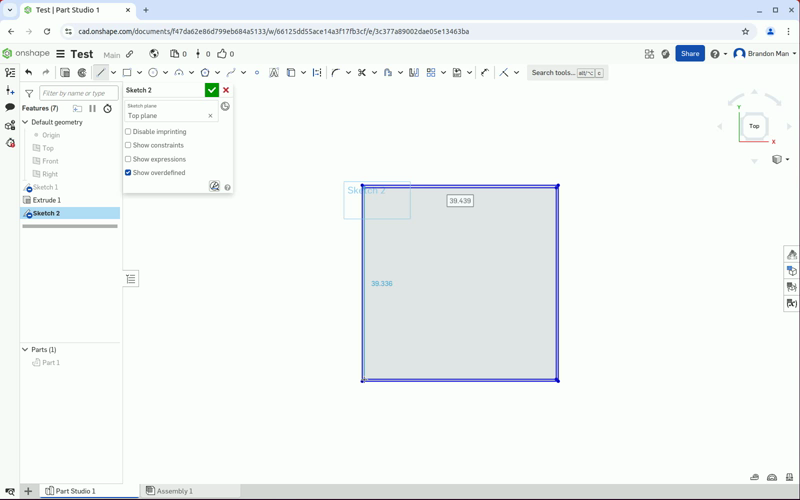
scroll(6)
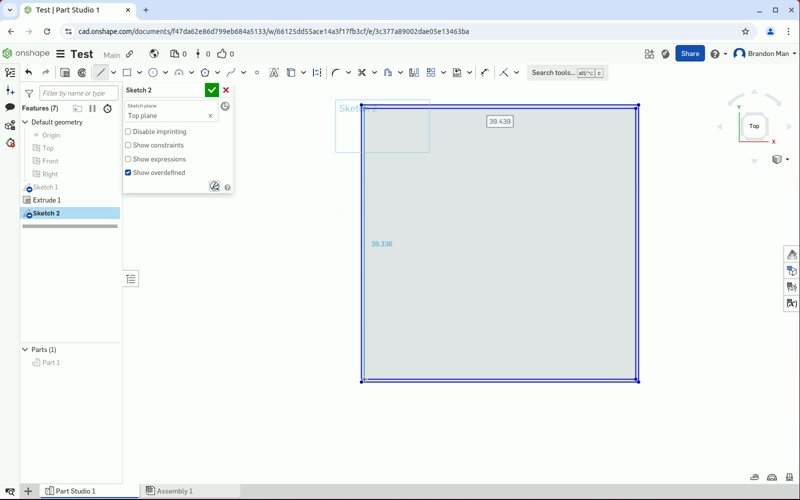
scroll(6)
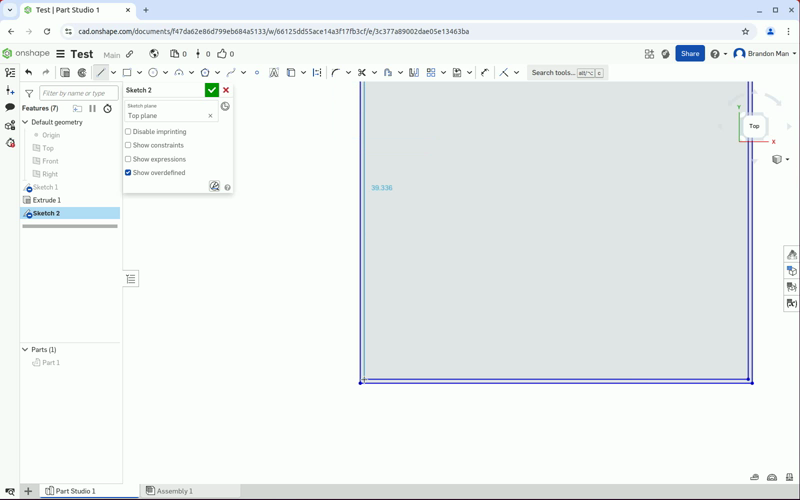
scroll(6)
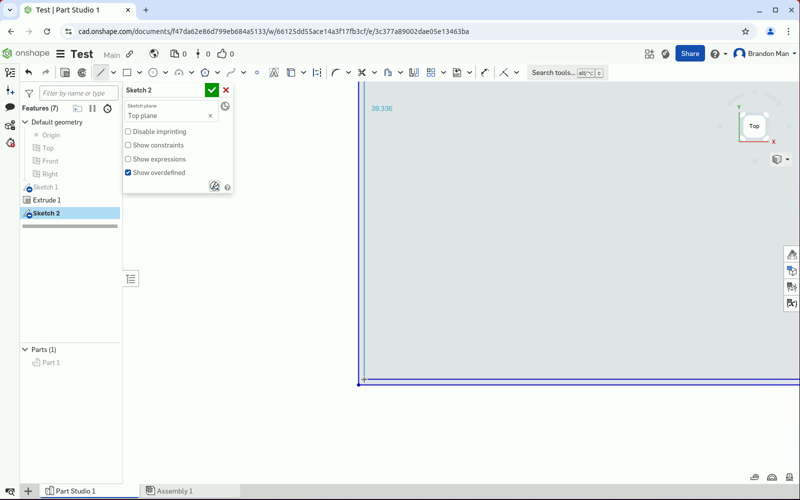
scroll(6)
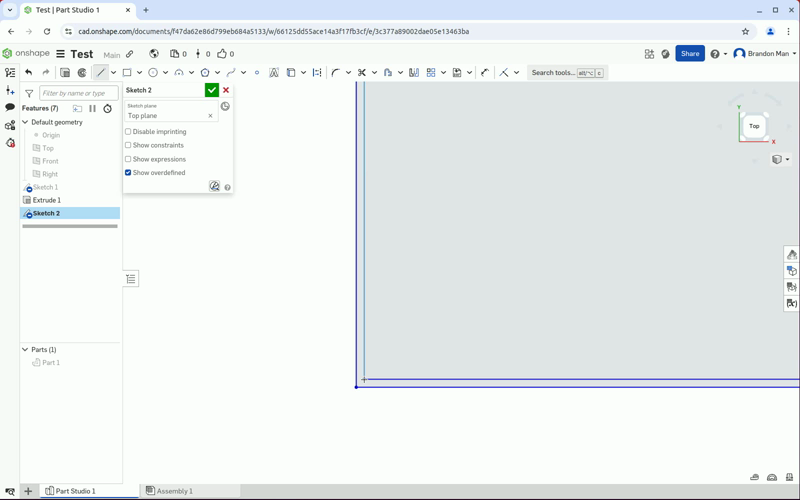
scroll(6)
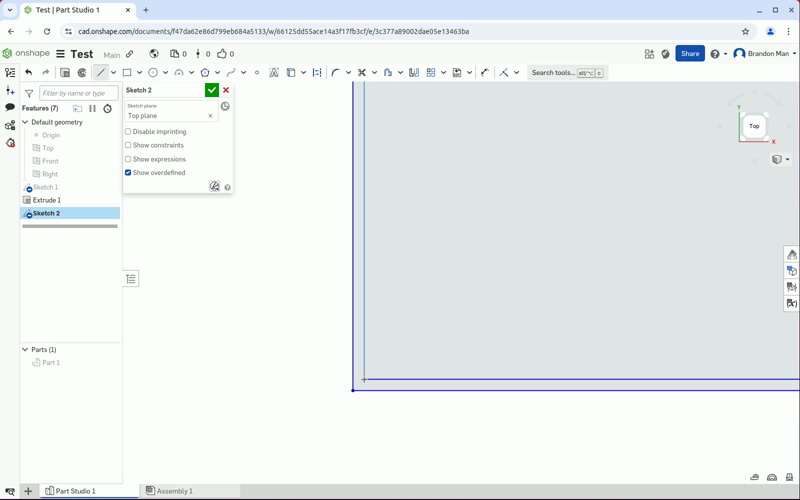
scroll(6)
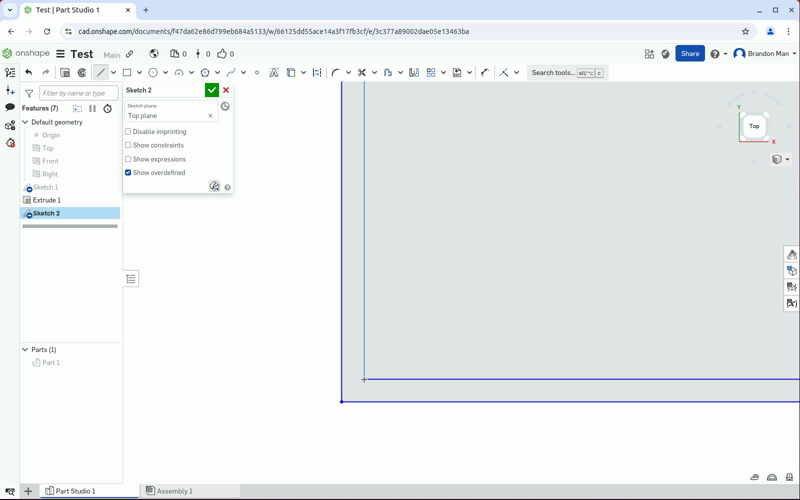
key_up(shift)
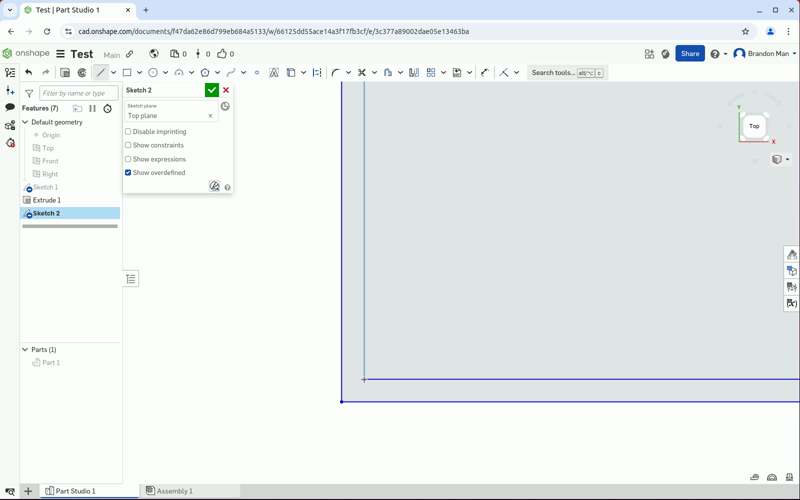
click(364, 379)
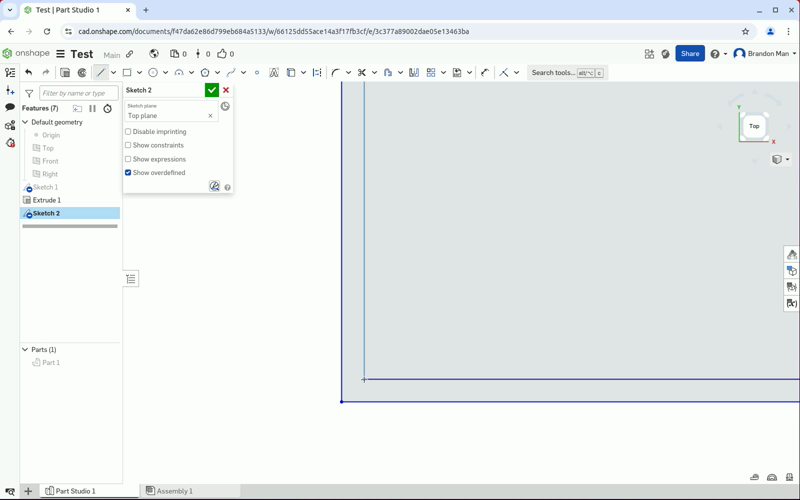
scroll(-6)
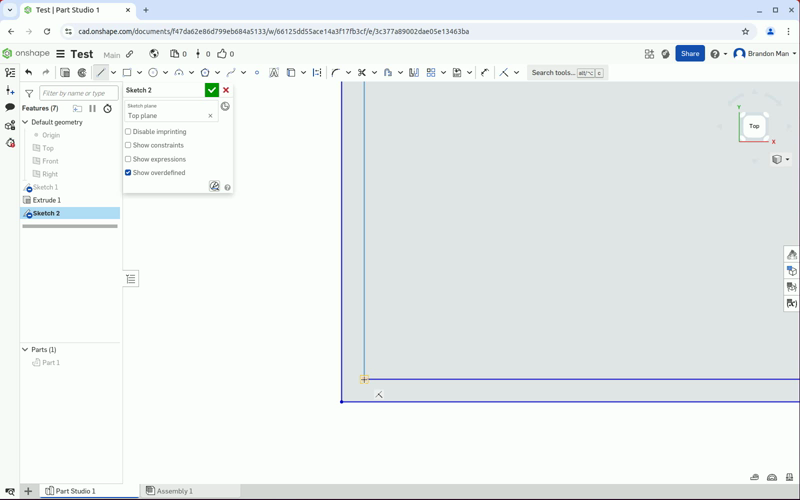
scroll(-6)
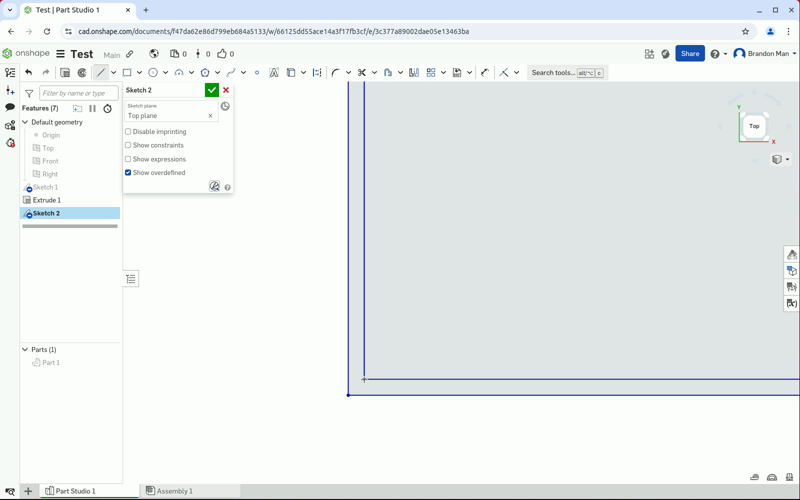
scroll(-6)
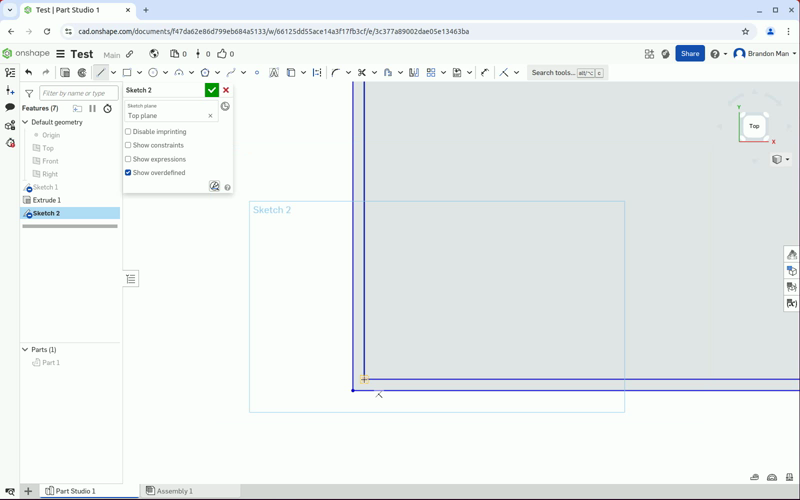
scroll(-6)
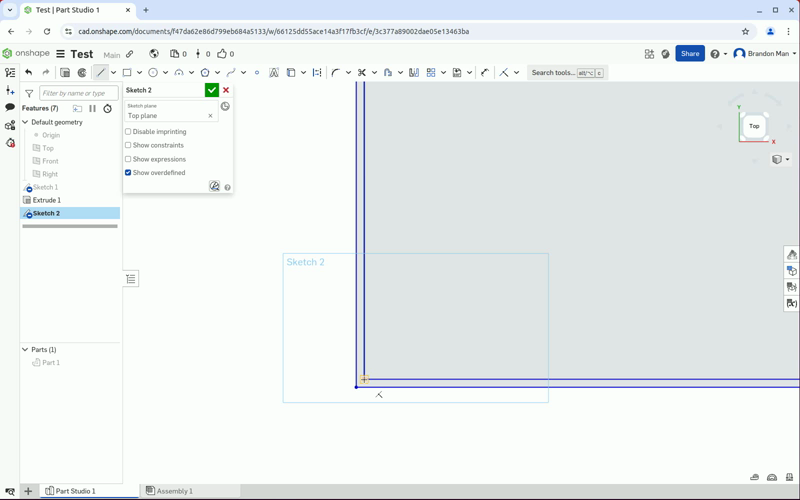
scroll(-6)
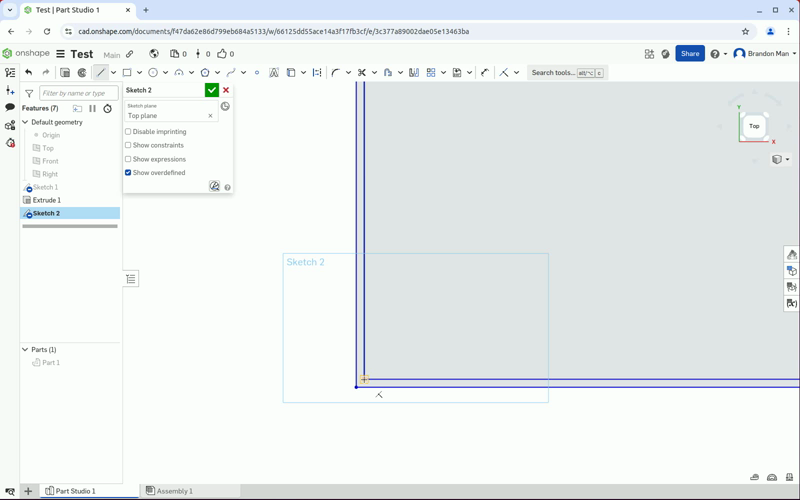
scroll(-6)
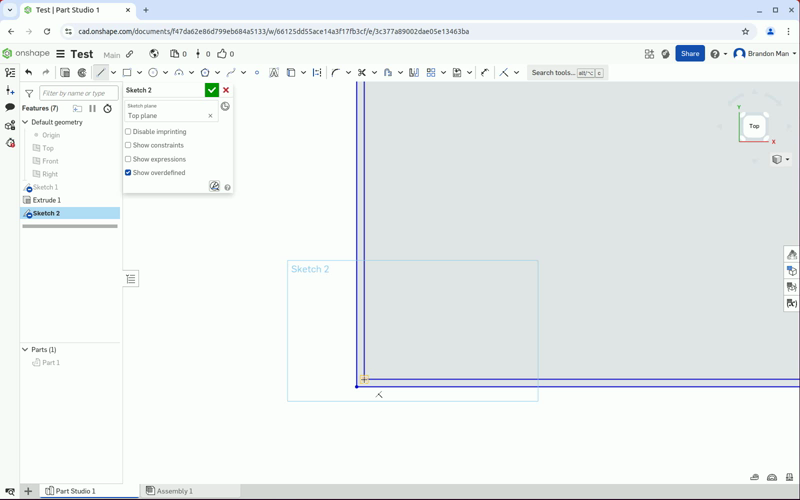
scroll(-6)
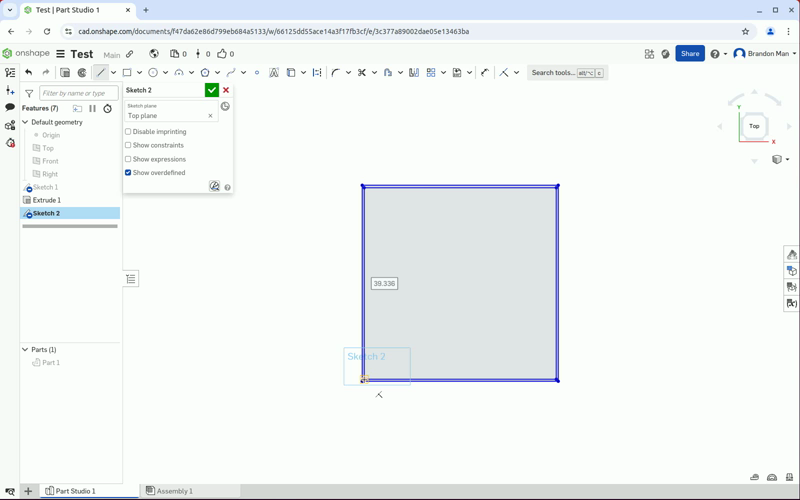
key(esc)
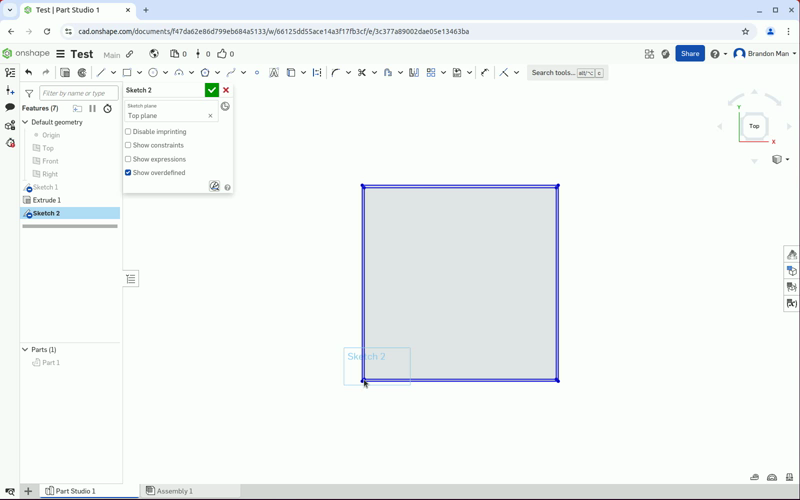
mouse_move(557, 379)
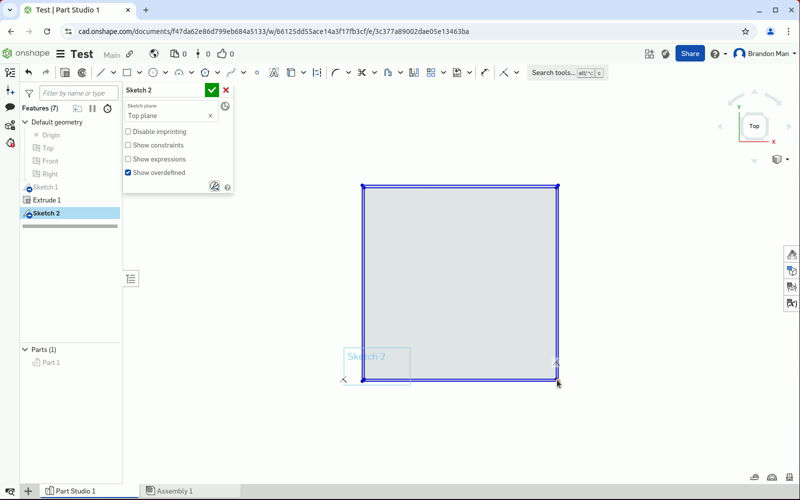
scroll(6)
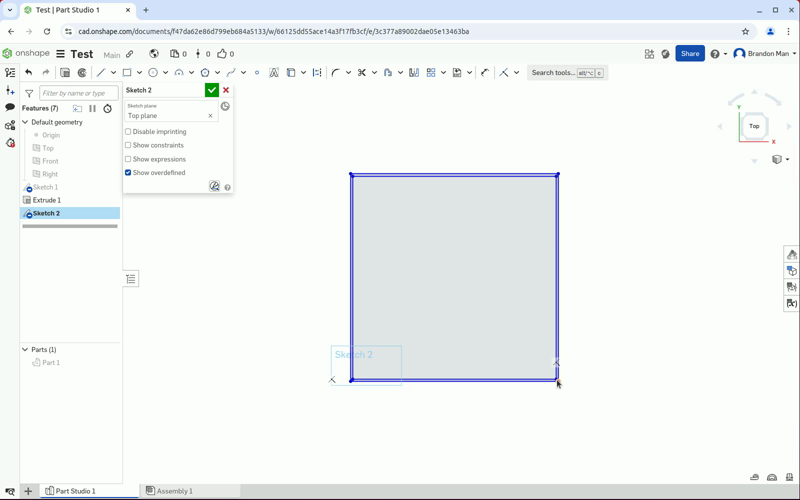
scroll(6)
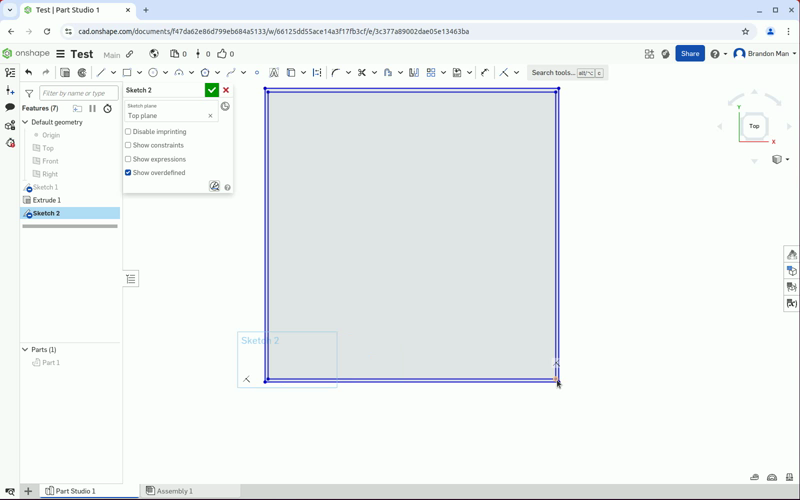
scroll(6)
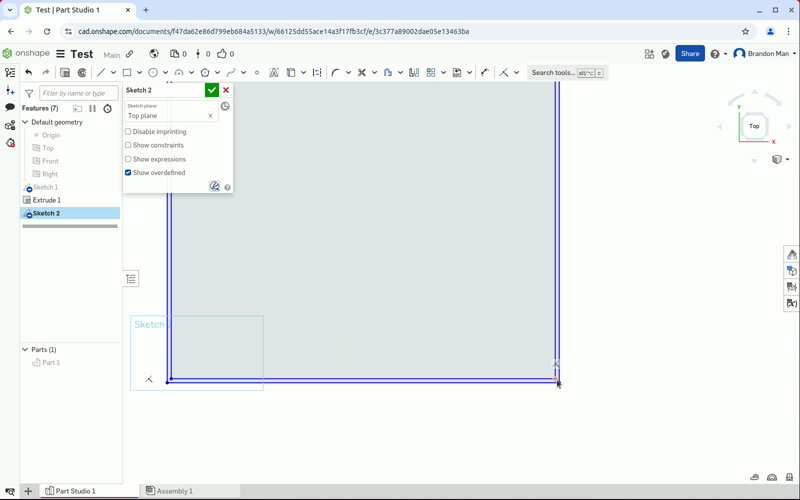
scroll(6)
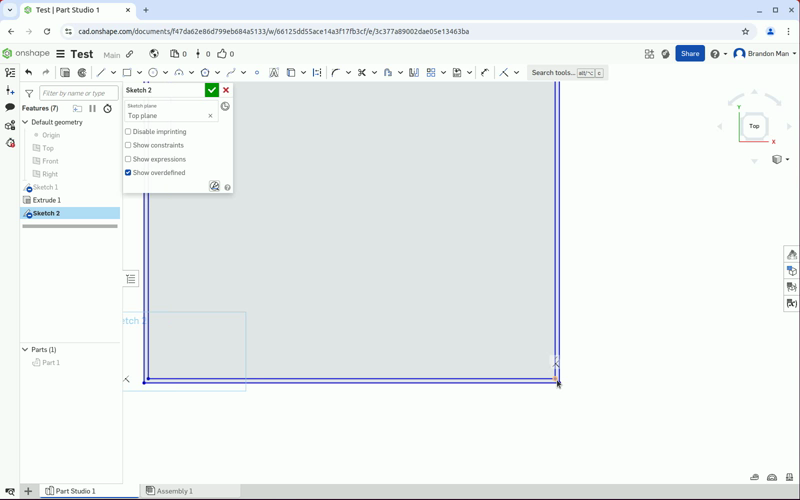
scroll(6)
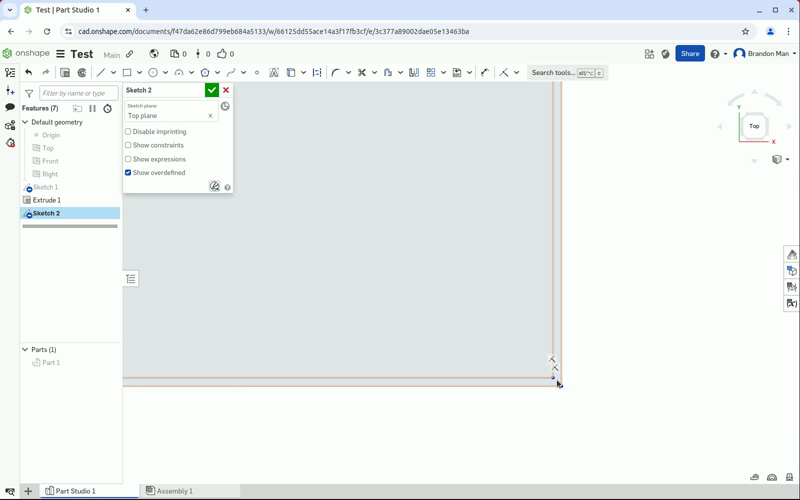
scroll(6)
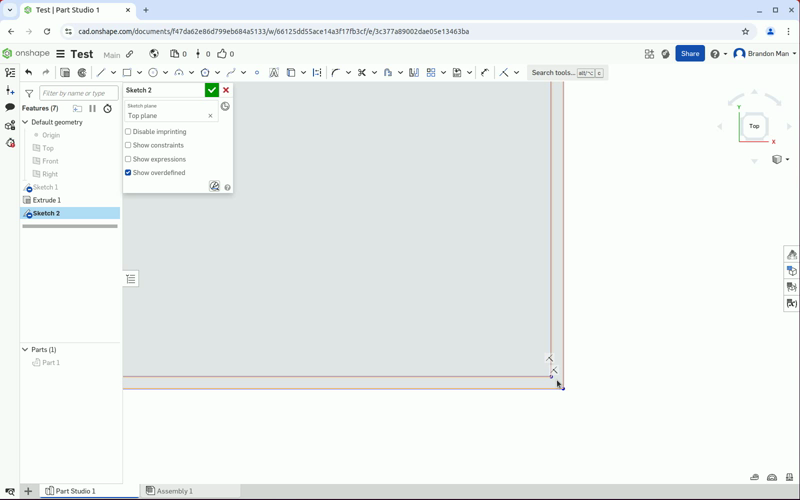
scroll(6)
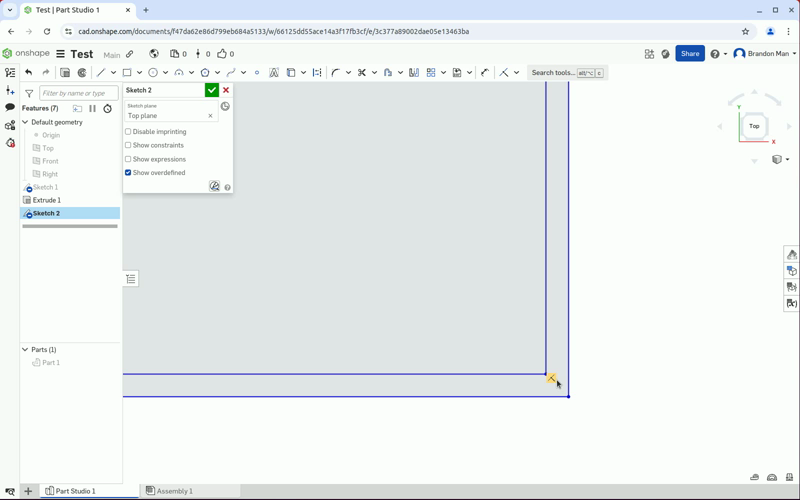
click(557, 379)
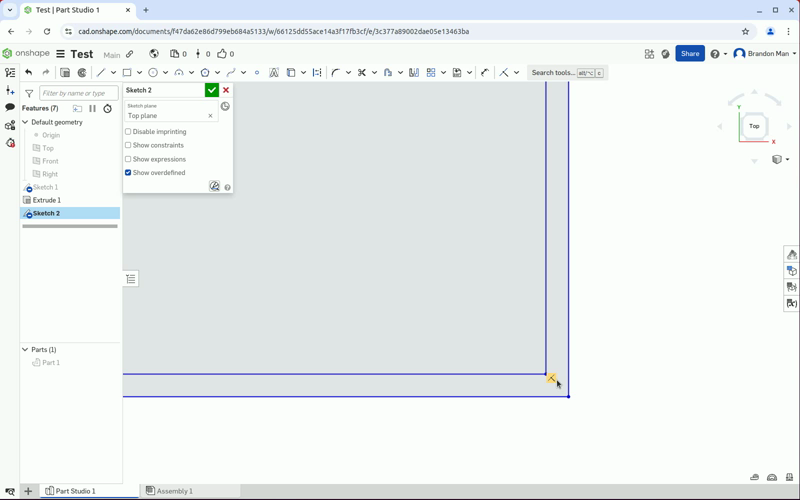
scroll(-6)
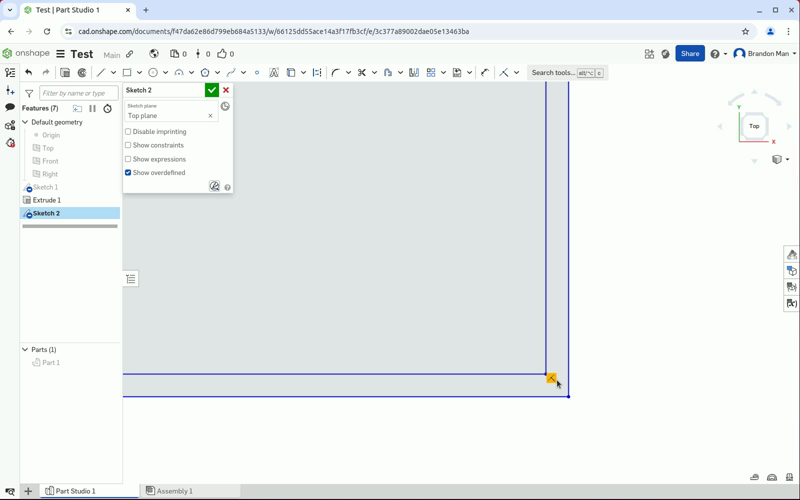
scroll(-6)
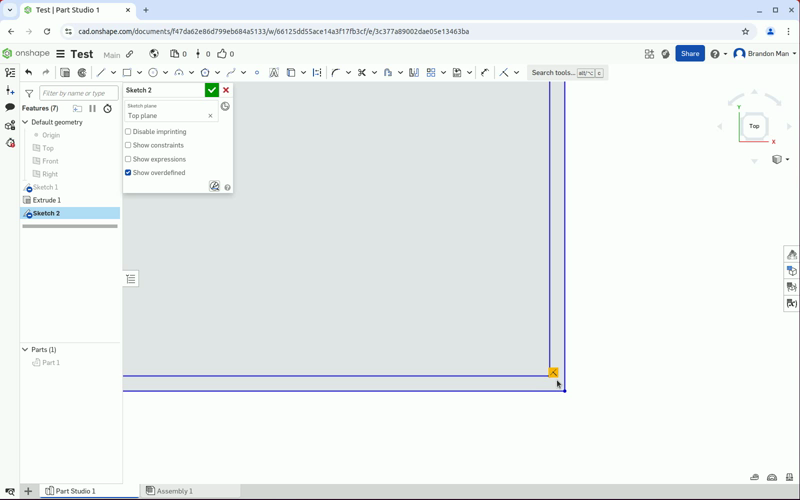
scroll(-6)
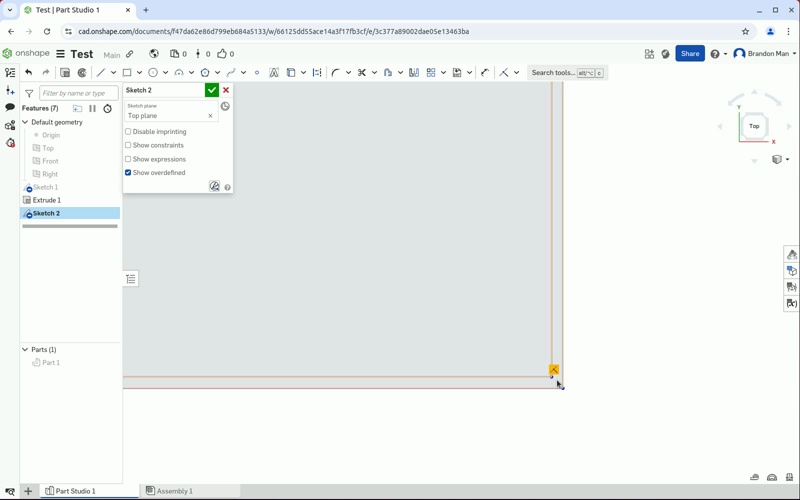
scroll(-6)
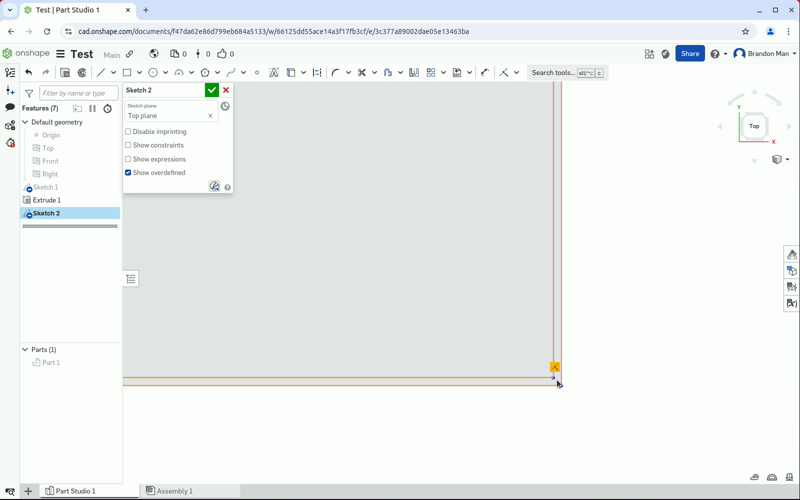
scroll(-6)
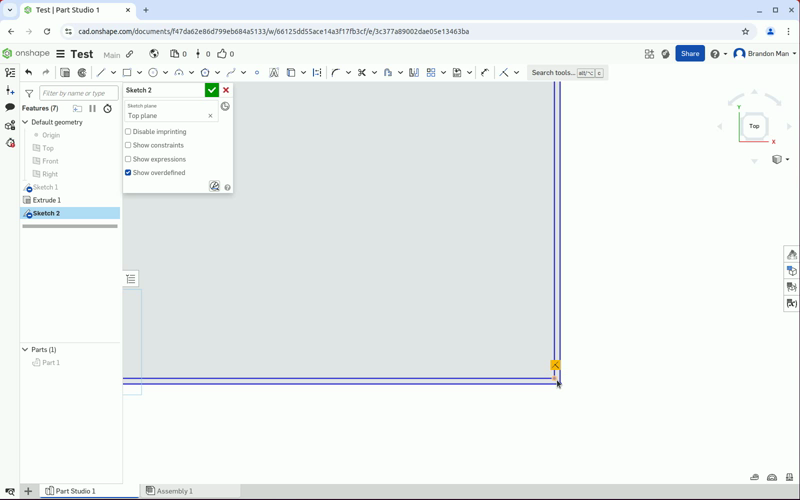
scroll(-6)
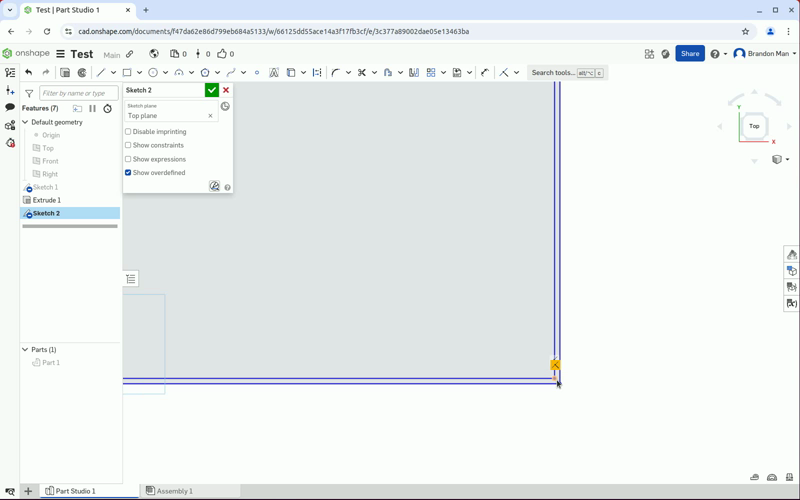
scroll(-6)
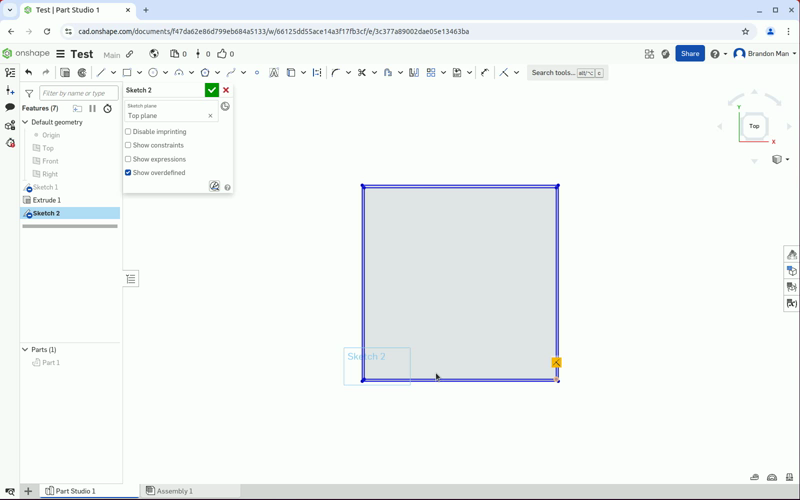
mouse_move(73, 352)
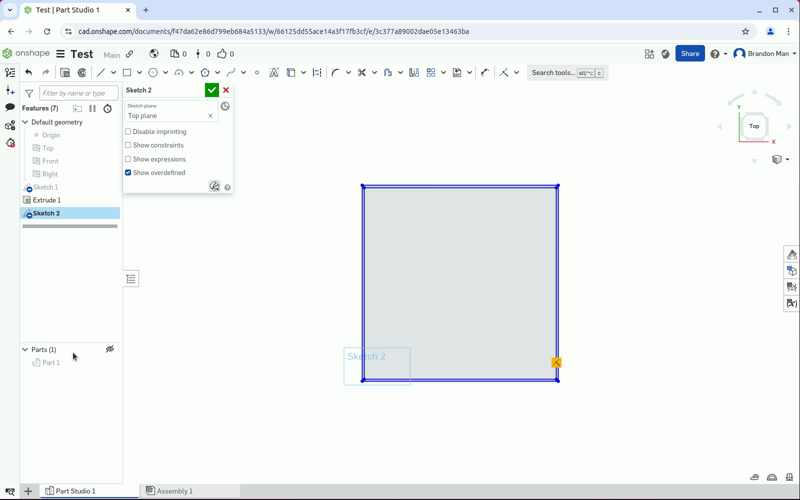
key(shift+y)
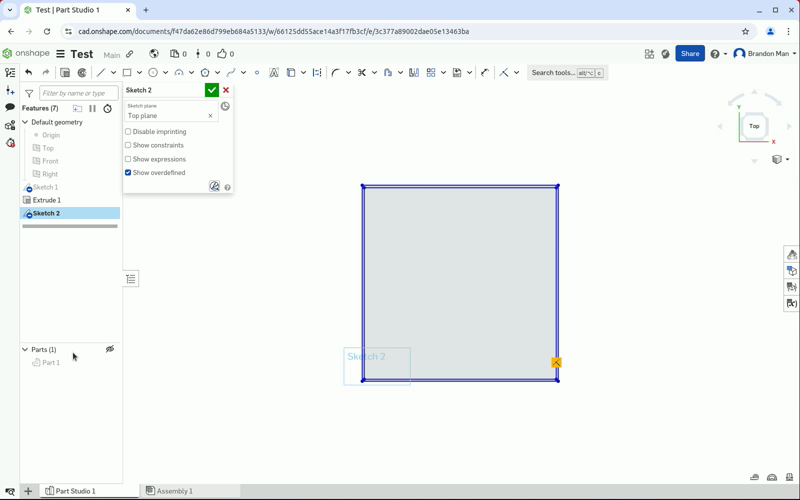
key(shift+e)
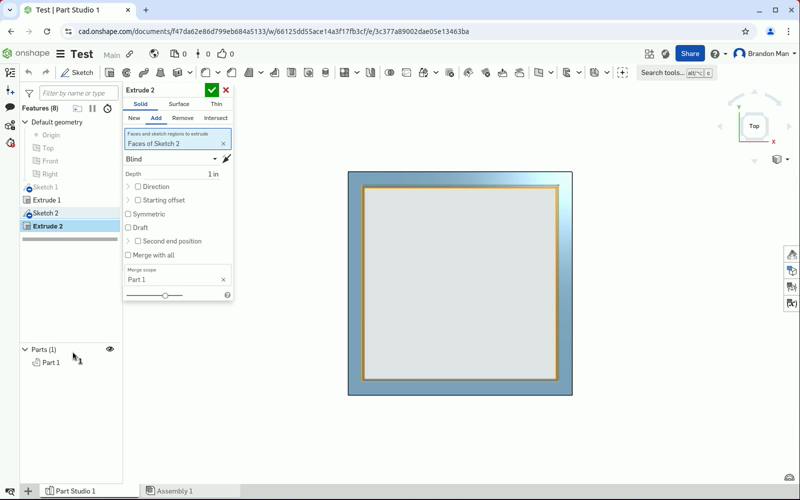
mouse_move(143, 106)
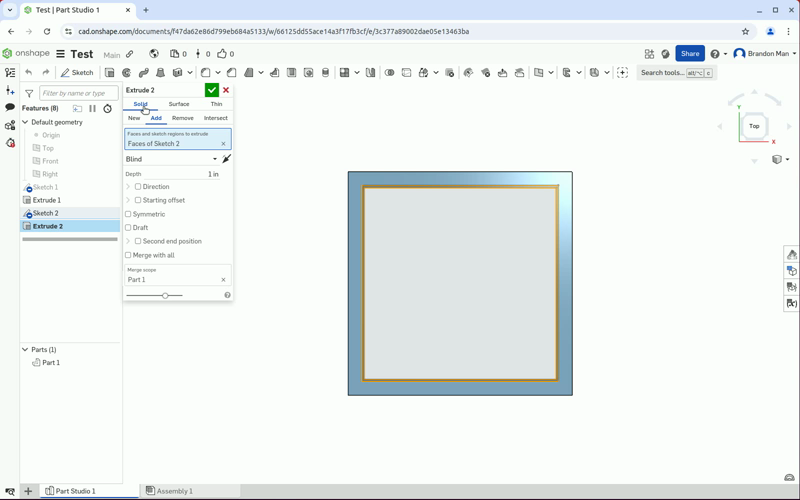
click(143, 106)
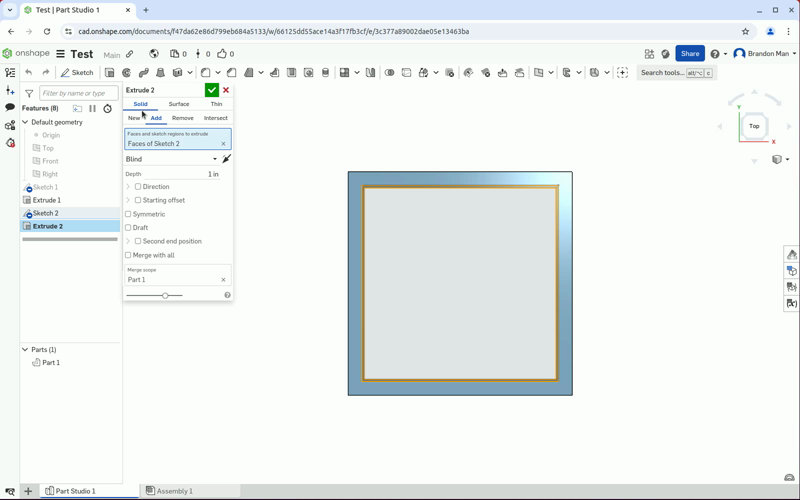
mouse_move(137, 120)
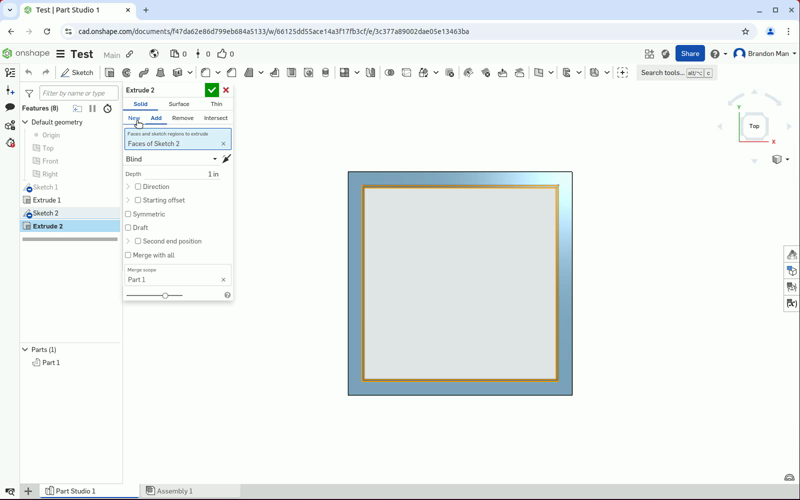
click(137, 120)
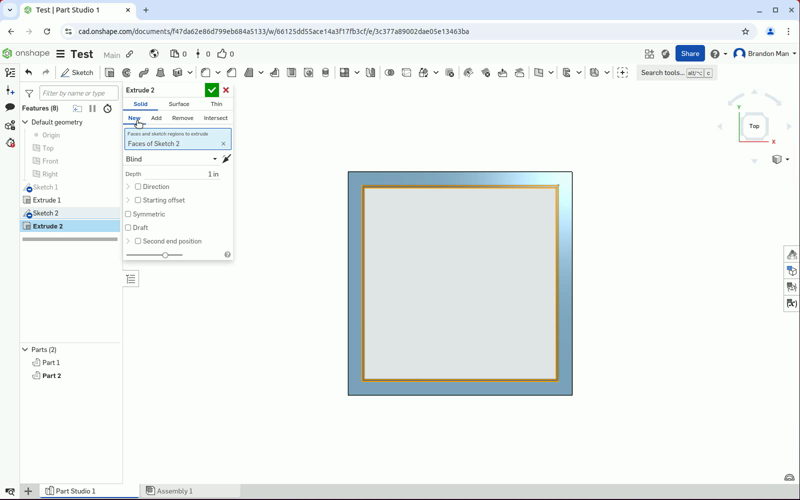
key(tab, 4)
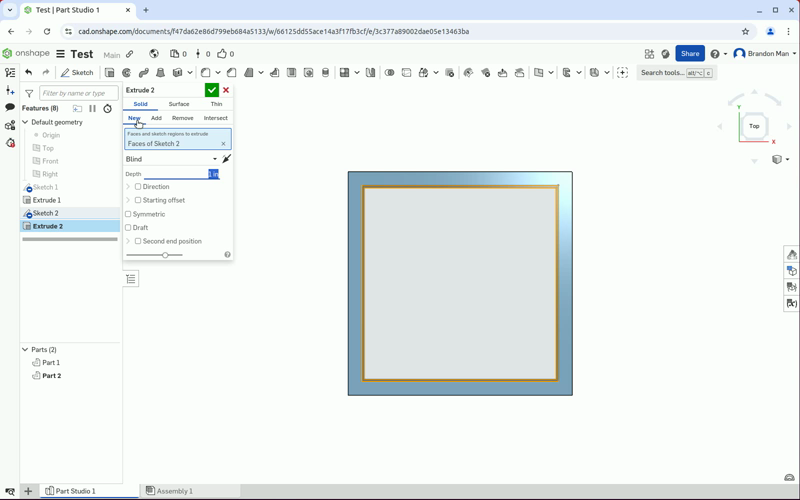
text(0.241)
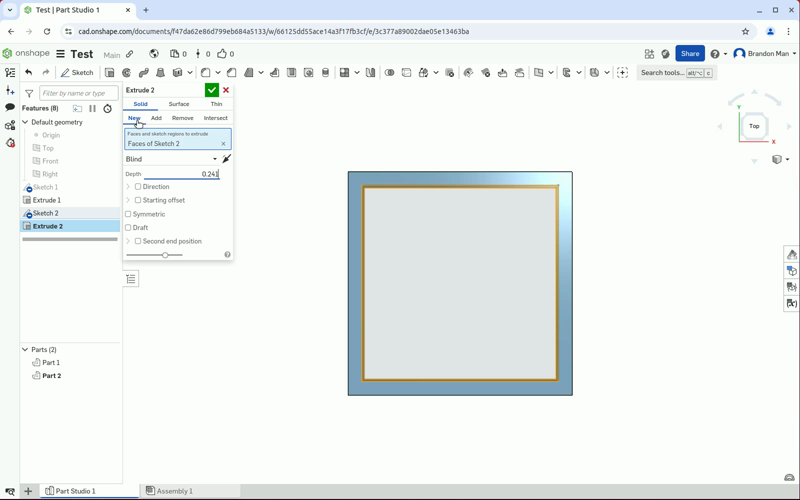
key(enter)
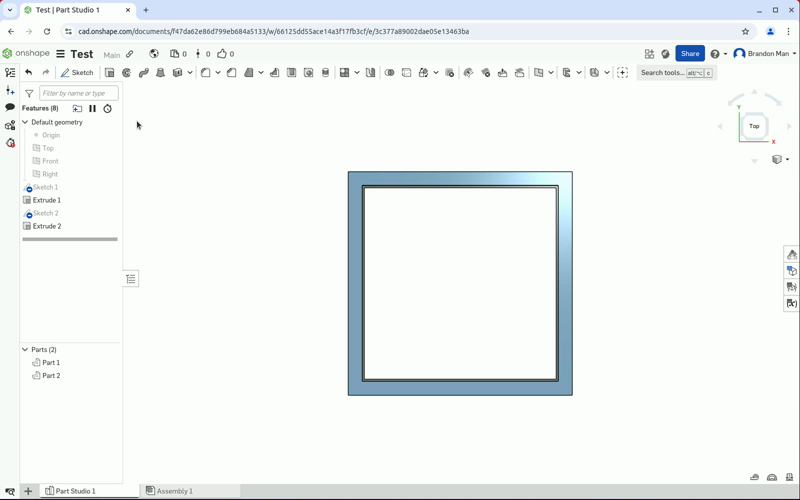
key(shift+h)
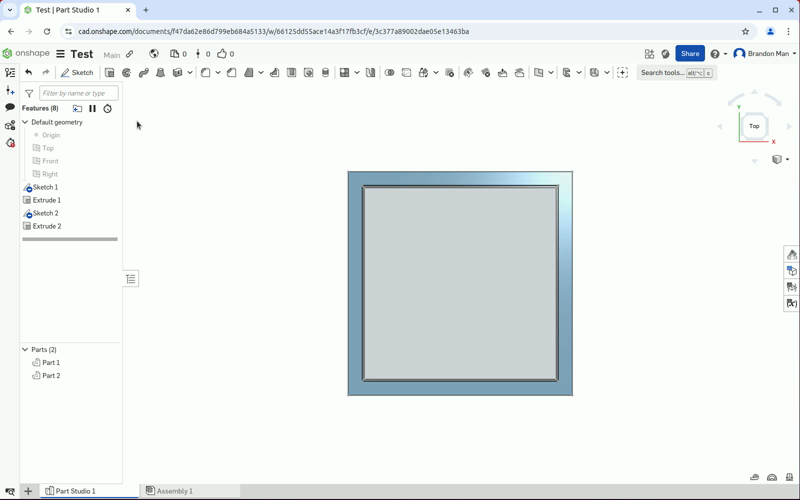
key(shift+h)
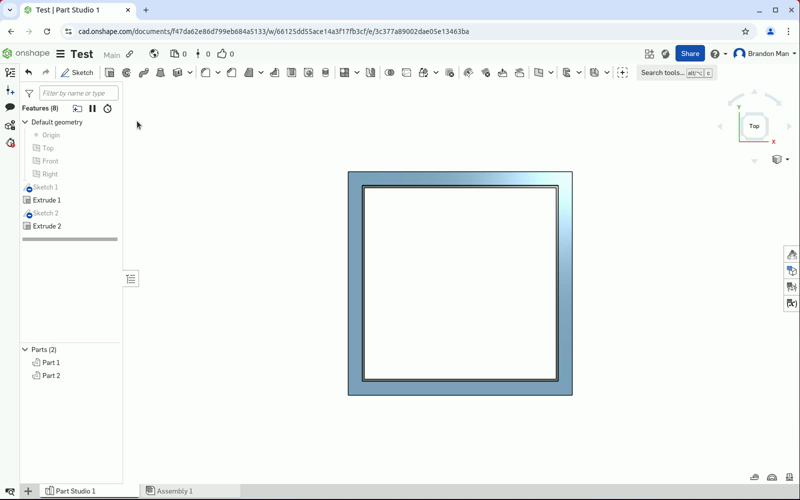
mouse_move(73, 189)
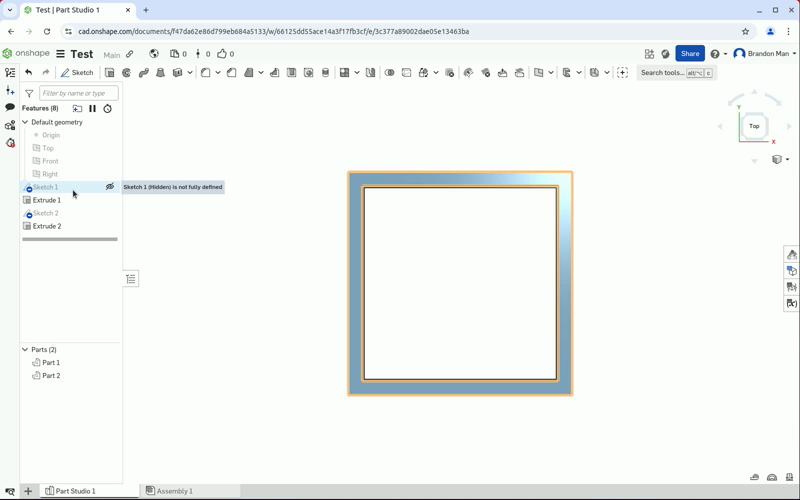
click(73, 189)
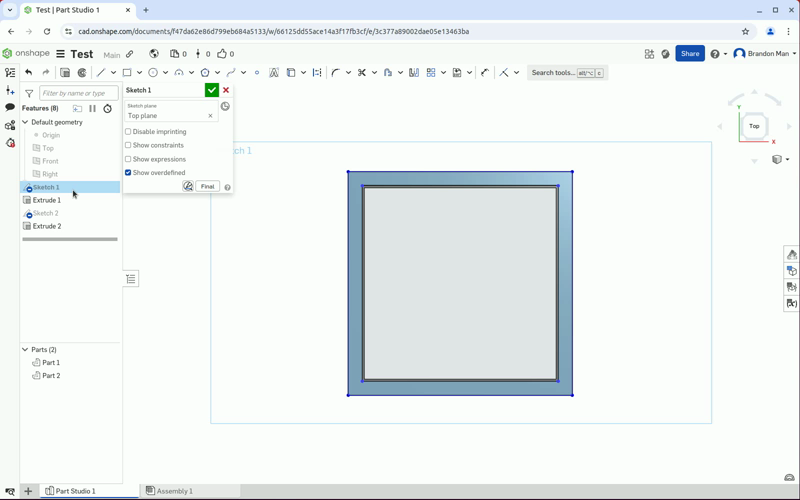
mouse_move(229, 92)
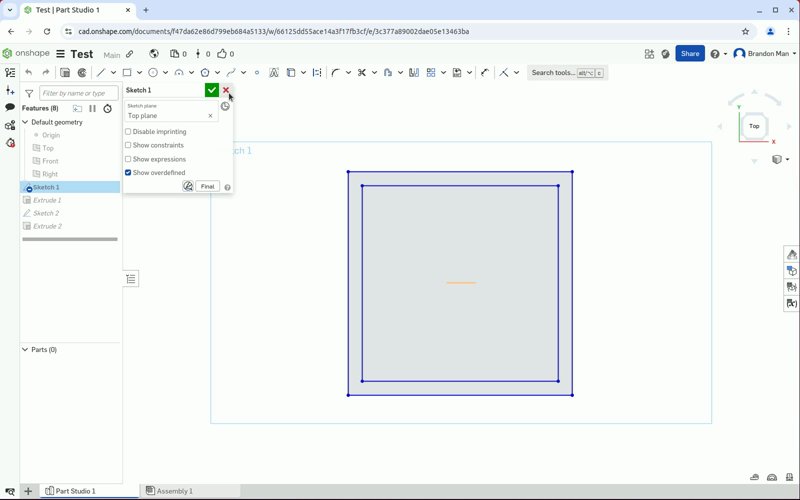
click(229, 92)
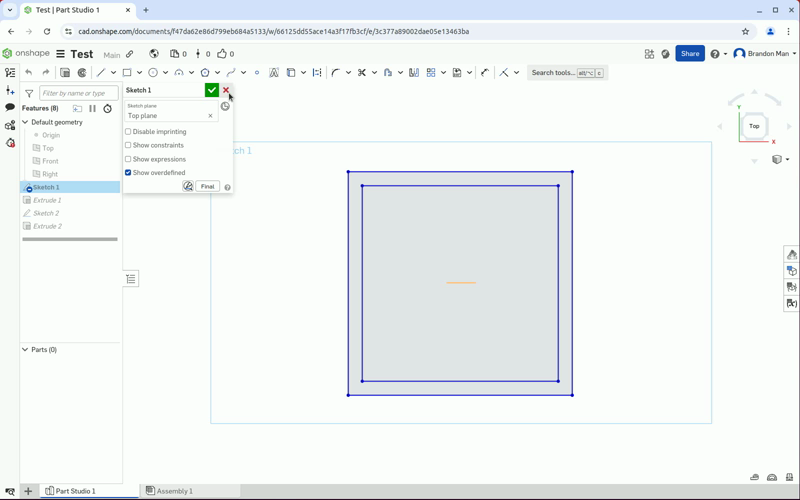
key(shift+s)
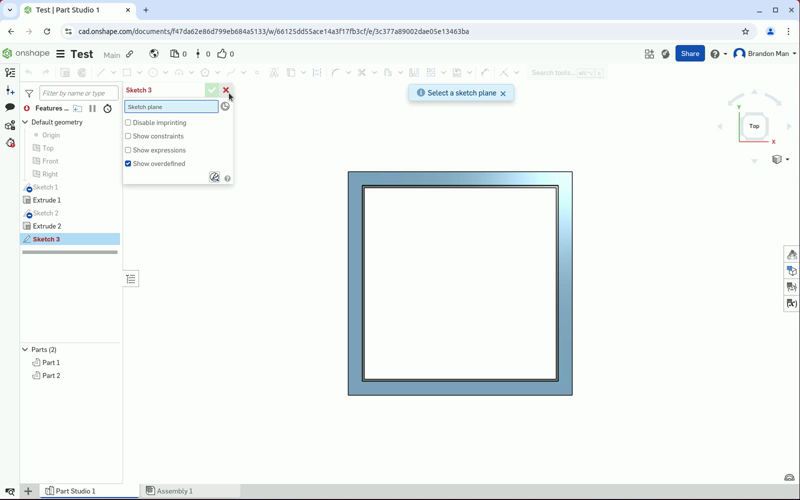
mouse_move(73, 150)
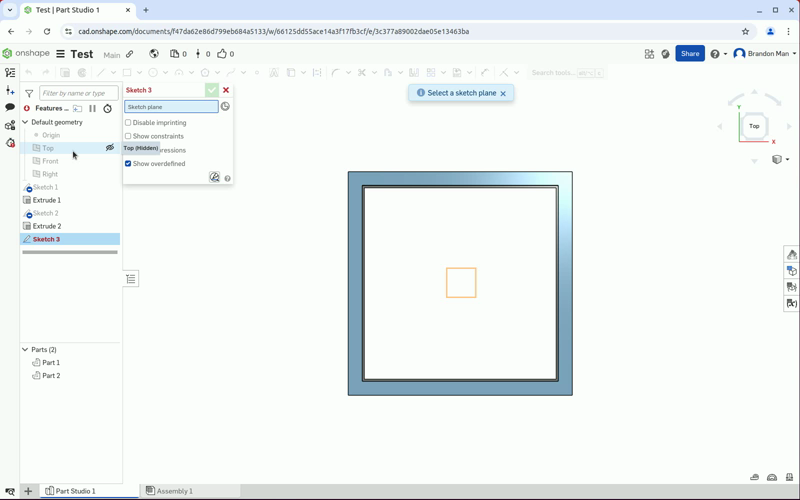
click(73, 150)
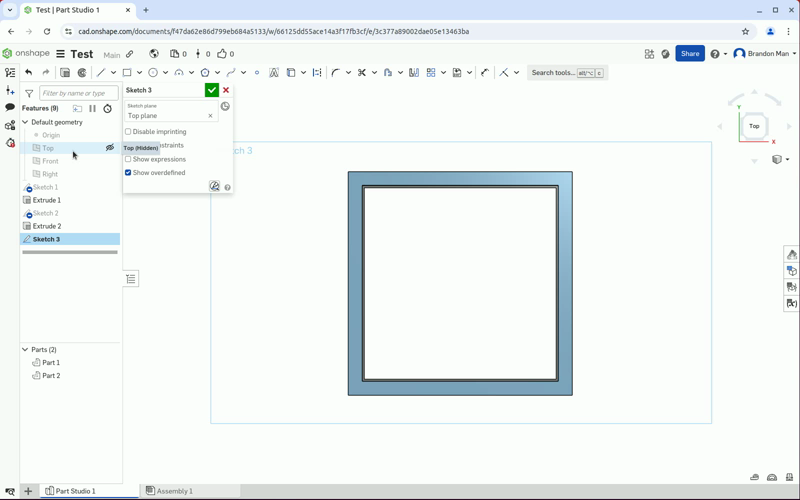
mouse_move(73, 352)
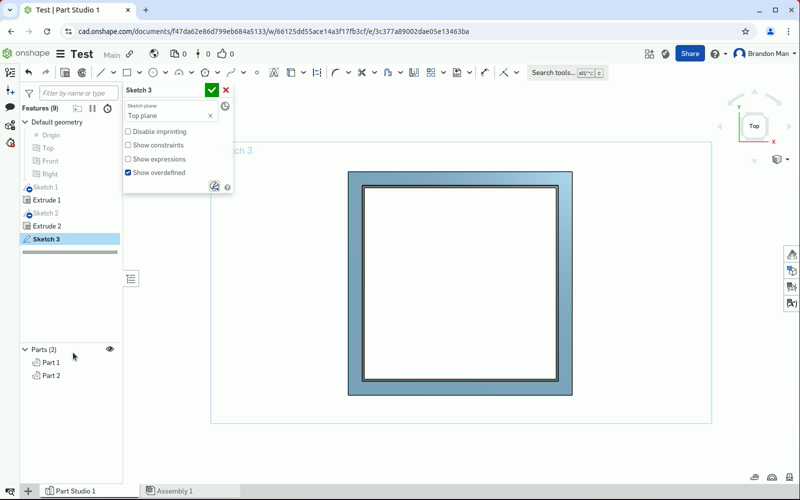
key(y)
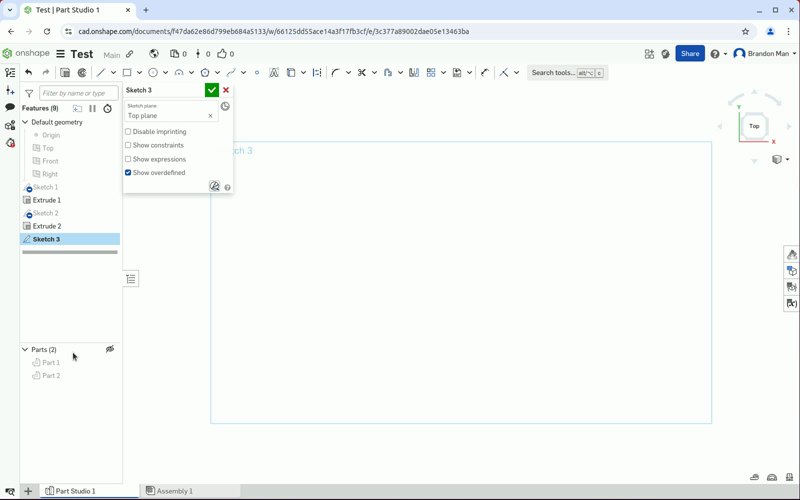
key(l)
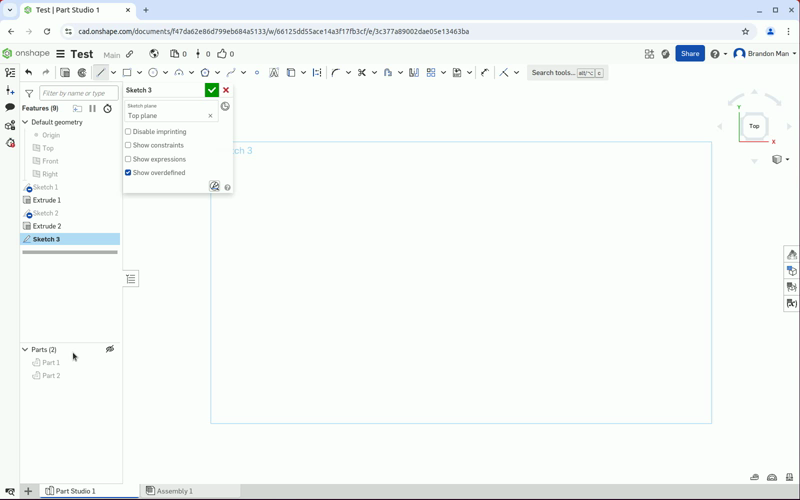
key_down(shift)
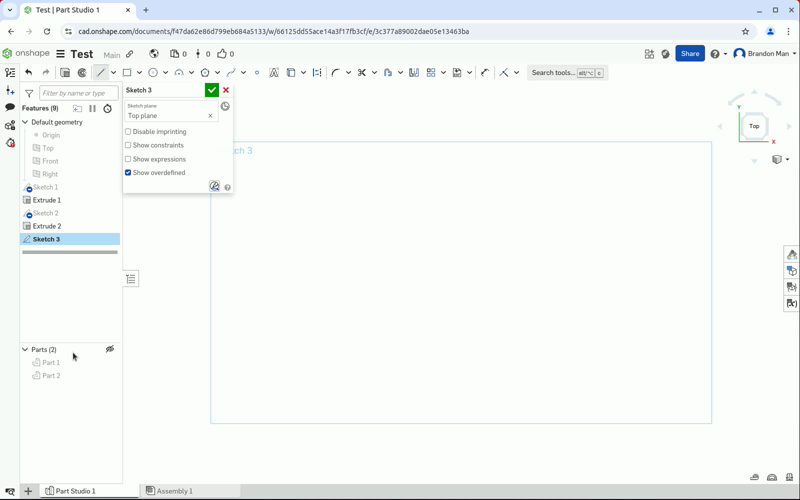
mouse_move(362, 381)
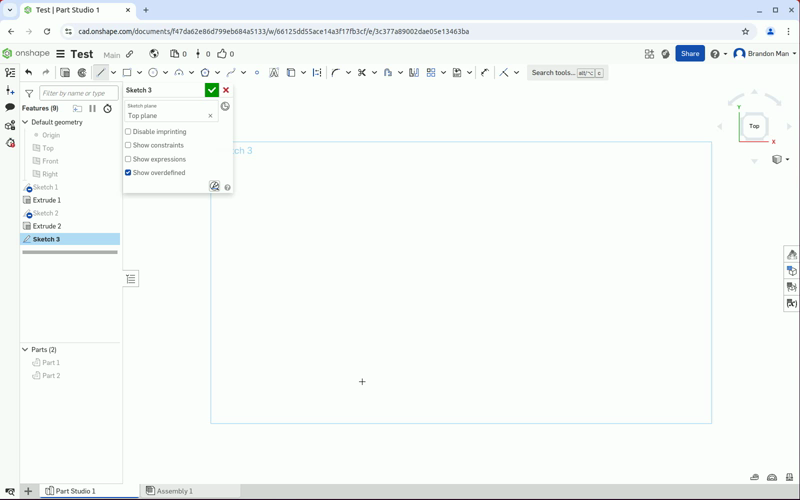
click(362, 381)
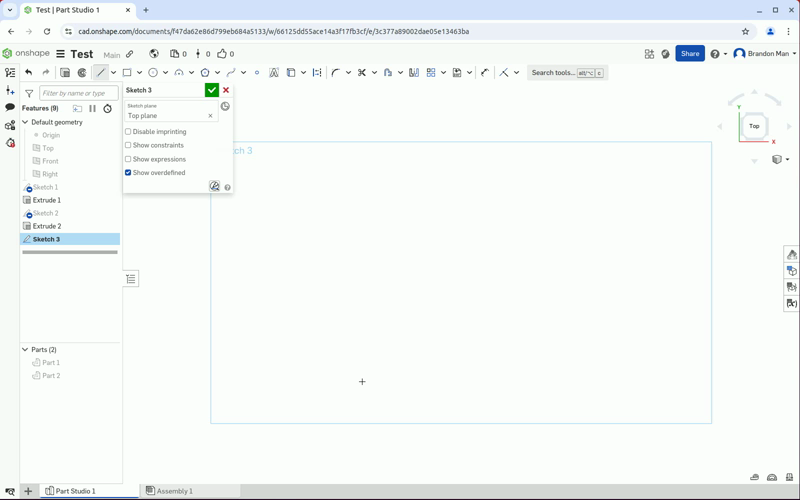
key_up(shift)
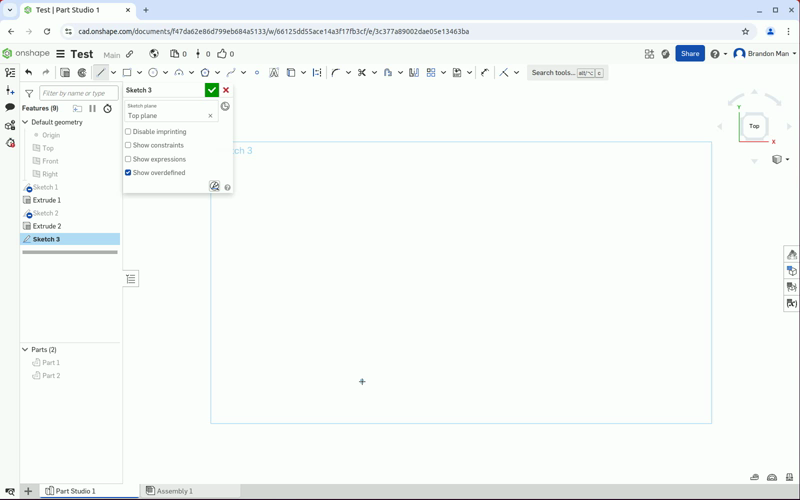
key_down(shift)
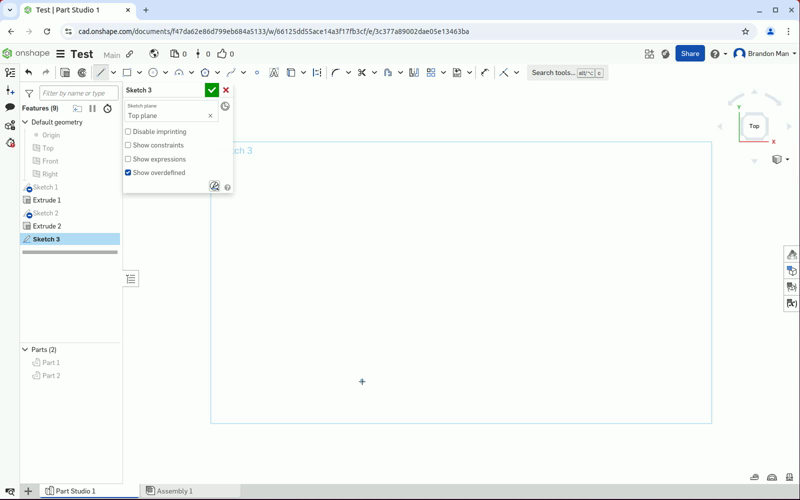
mouse_move(558, 381)
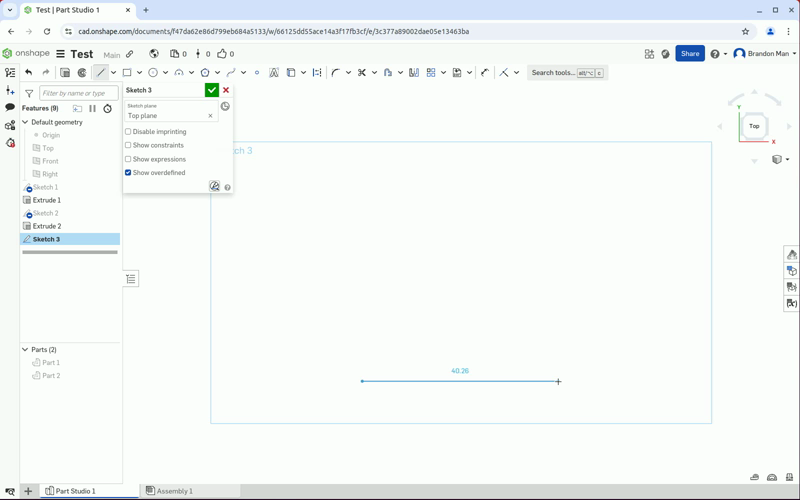
click(558, 381)
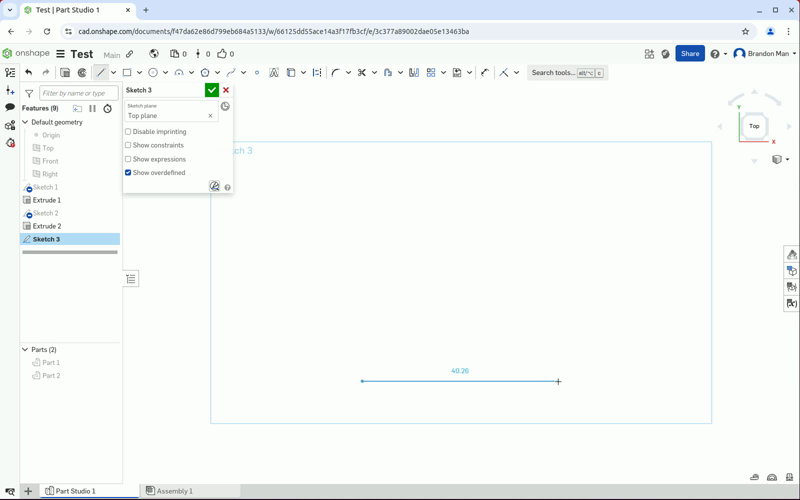
key_up(shift)
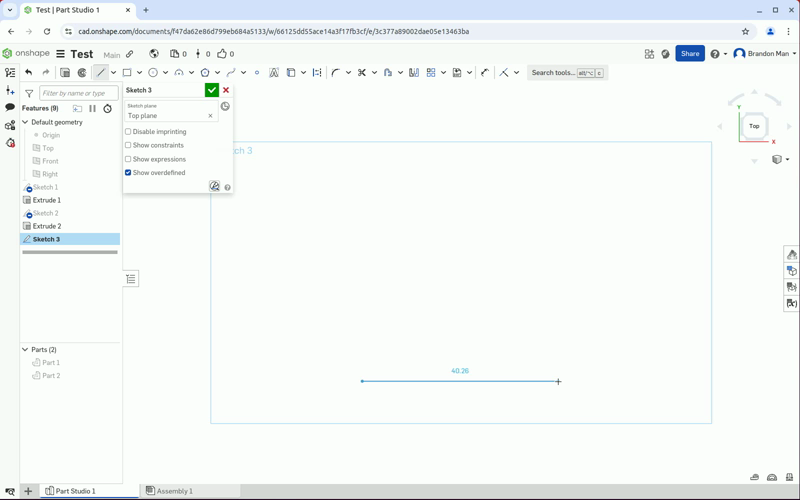
key_down(shift)
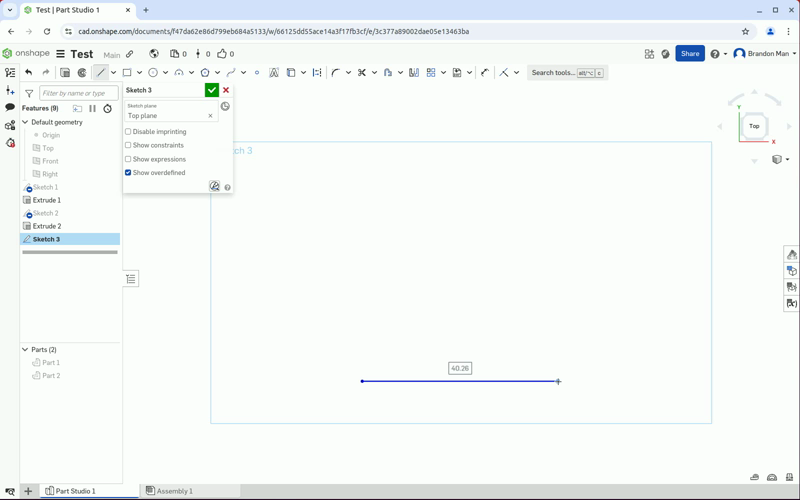
mouse_move(558, 185)
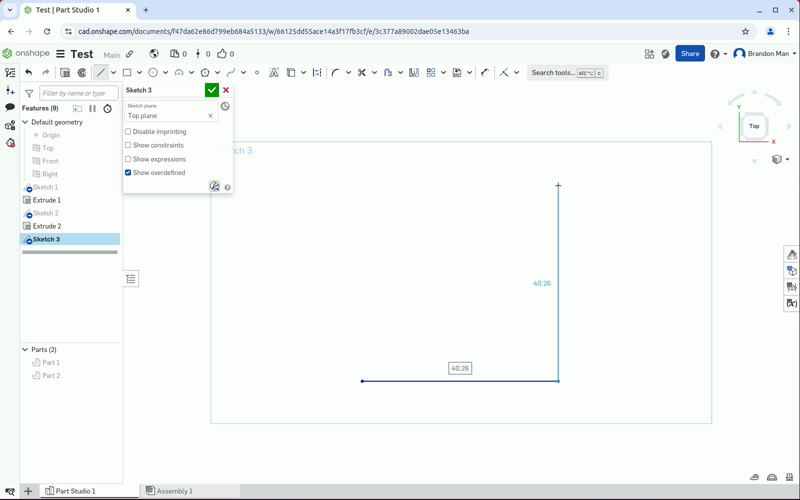
click(558, 185)
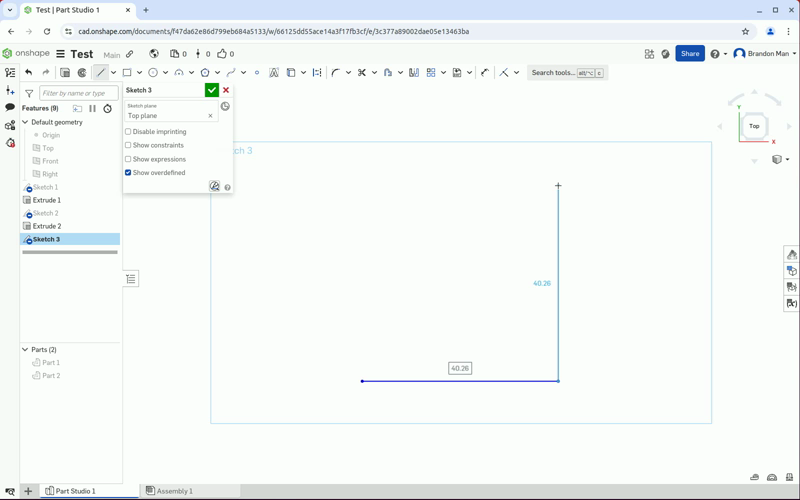
key_up(shift)
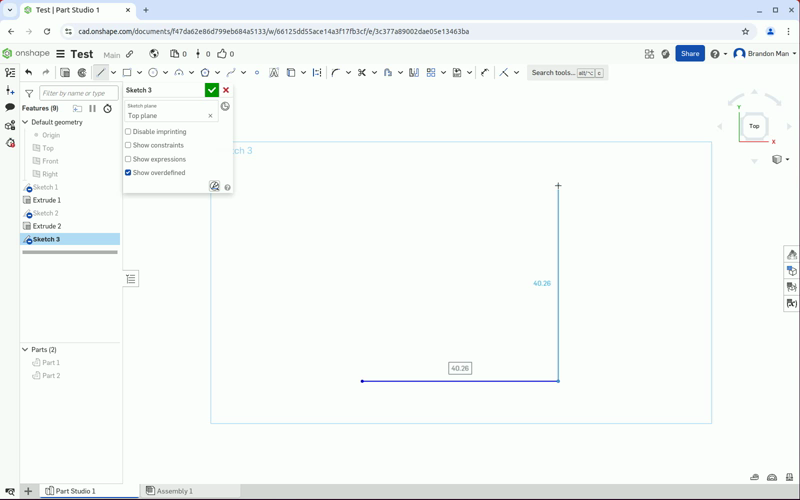
key_down(shift)
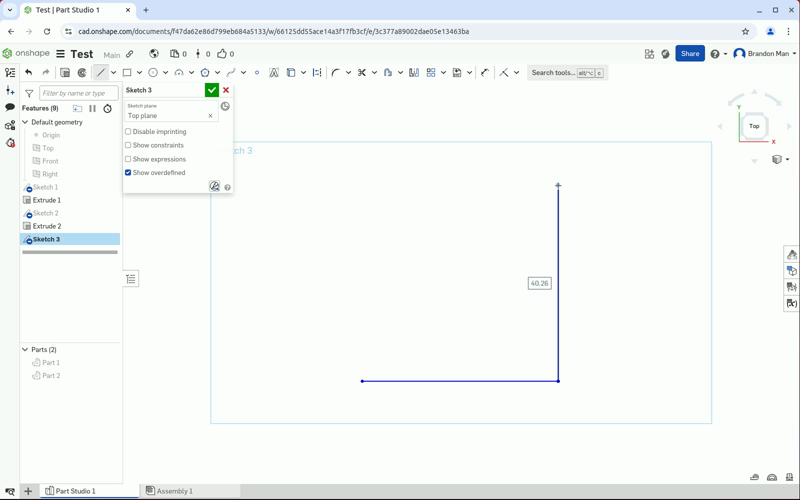
mouse_move(362, 185)
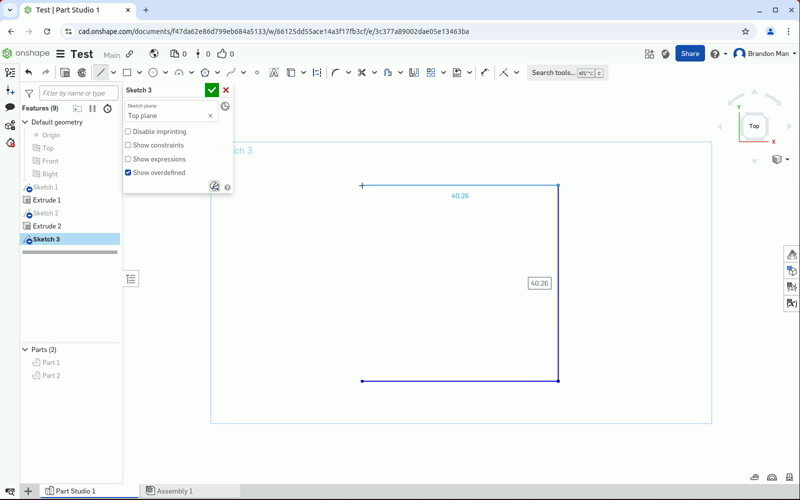
click(362, 185)
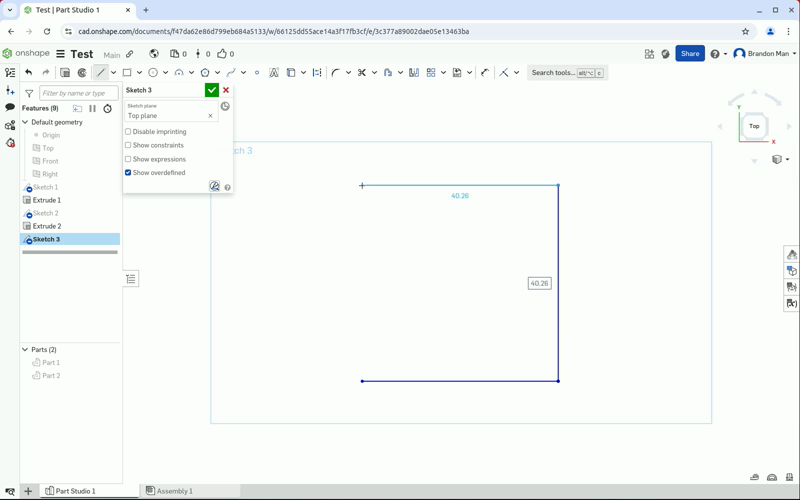
key_up(shift)
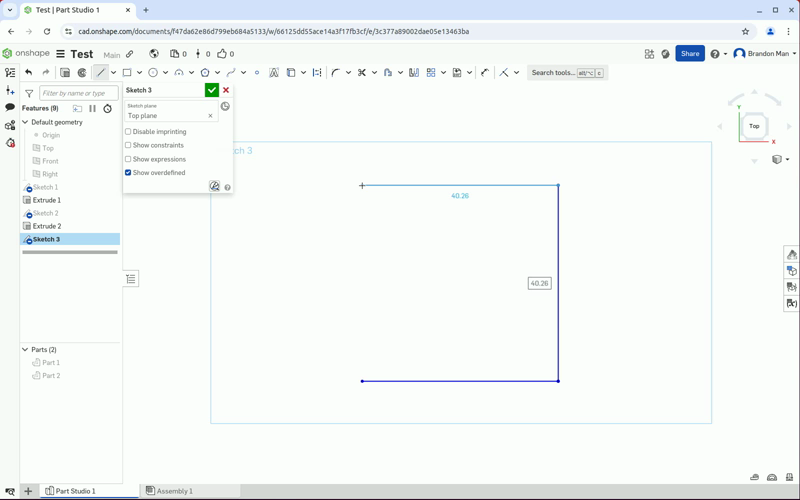
key_down(shift)
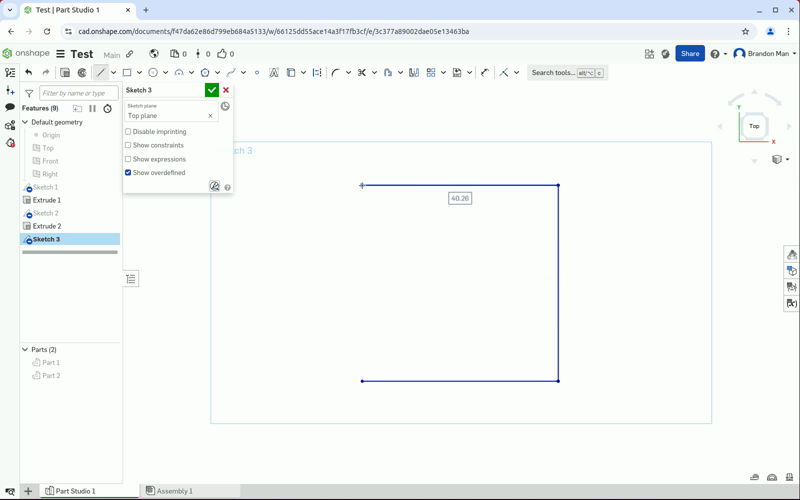
mouse_move(362, 381)
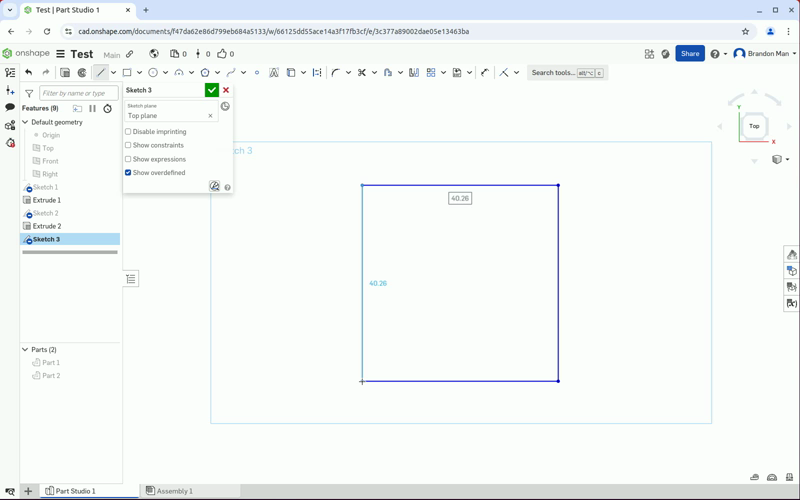
key_up(shift)
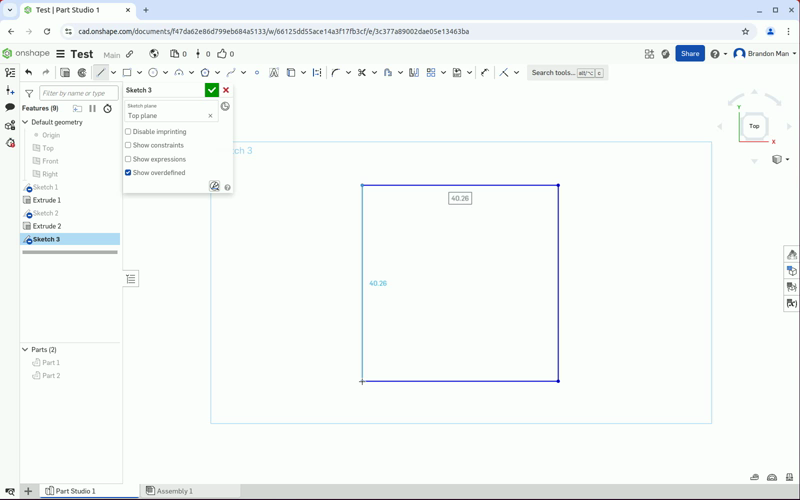
click(362, 381)
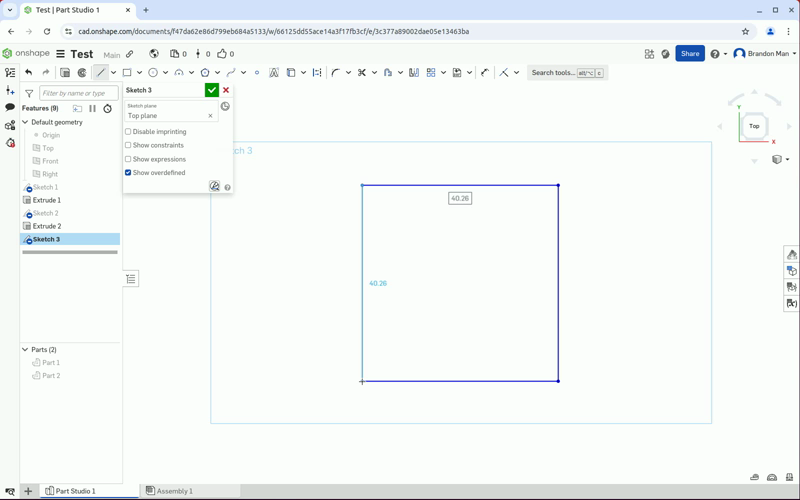
key(esc)
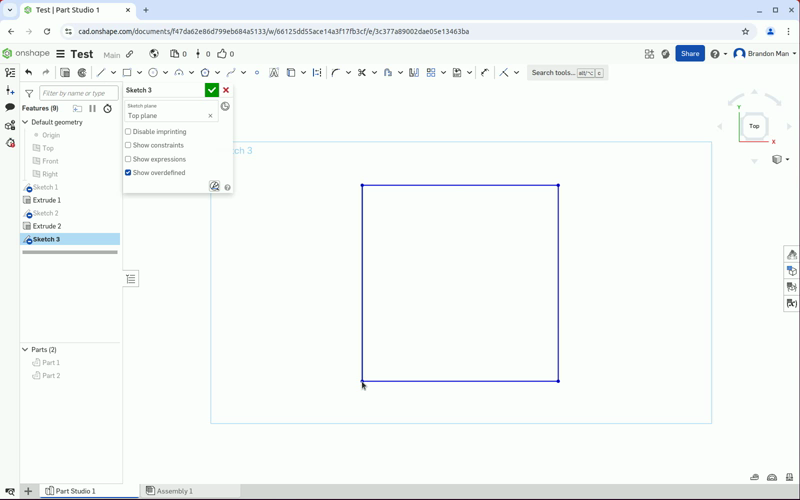
key(l)
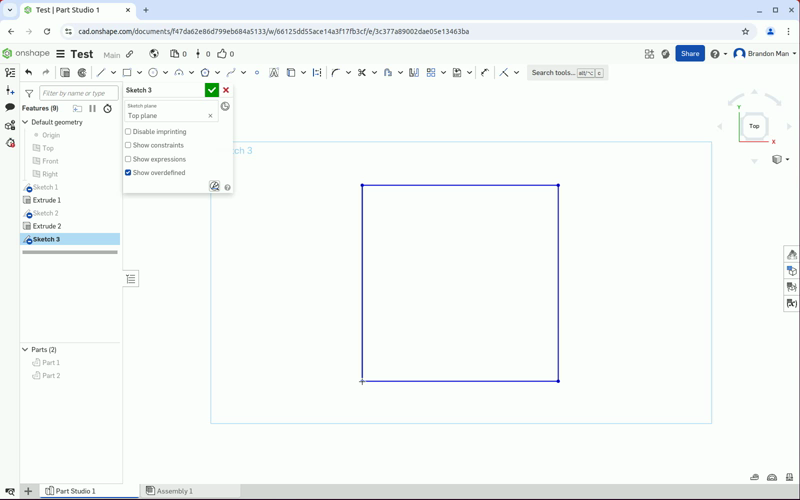
key_down(shift)
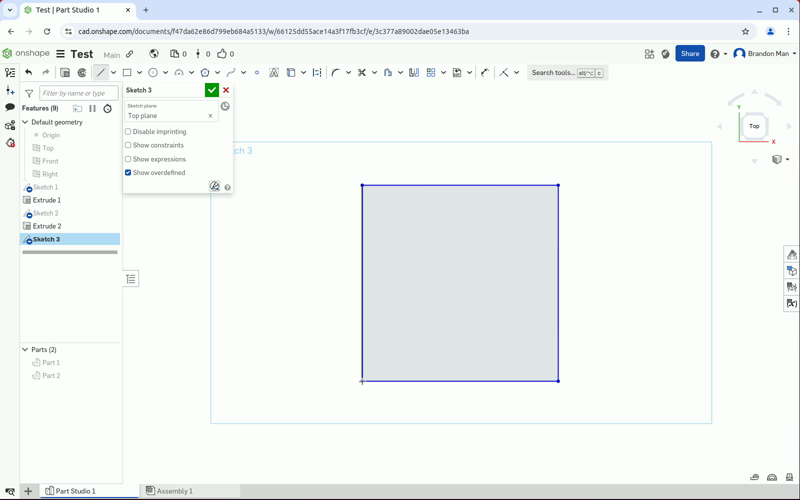
mouse_move(364, 379)
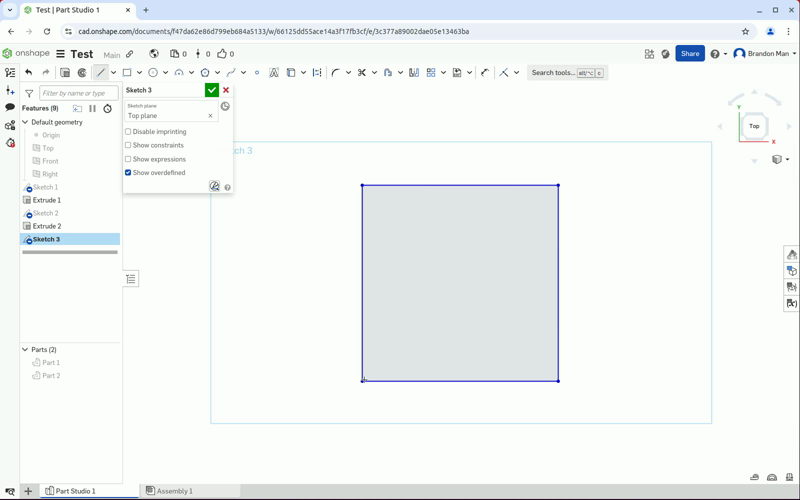
scroll(6)
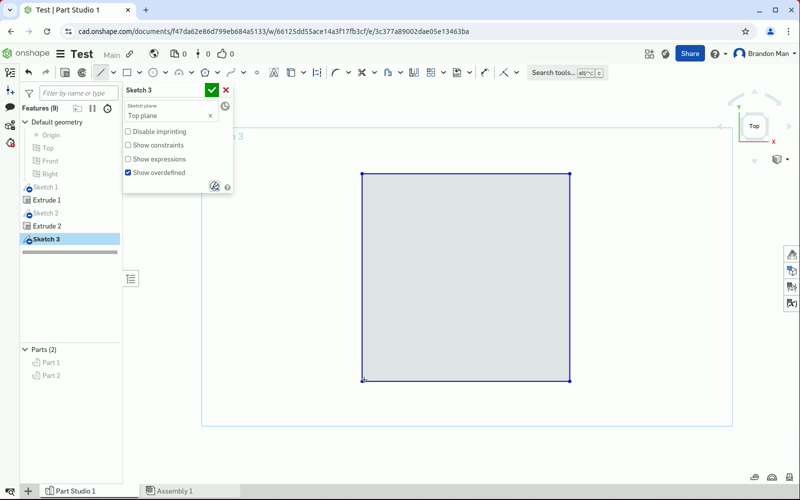
scroll(6)
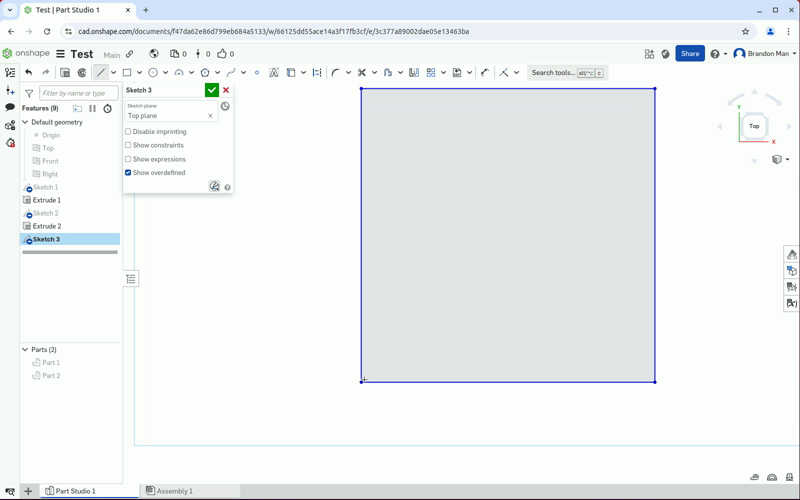
scroll(6)
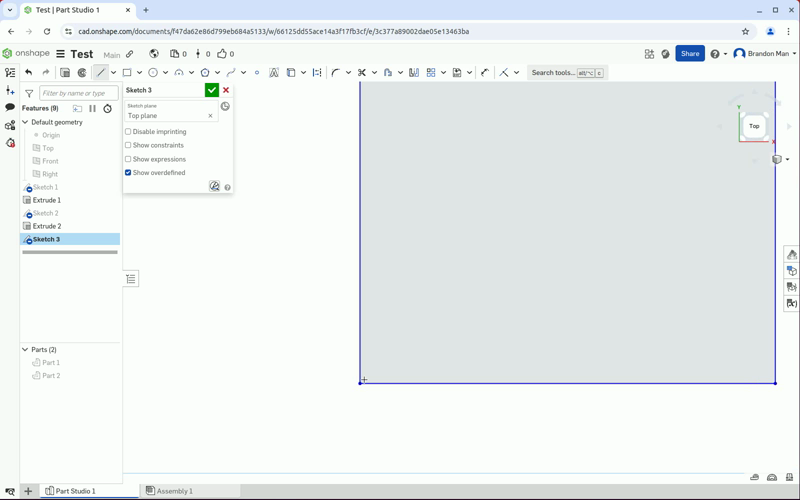
scroll(6)
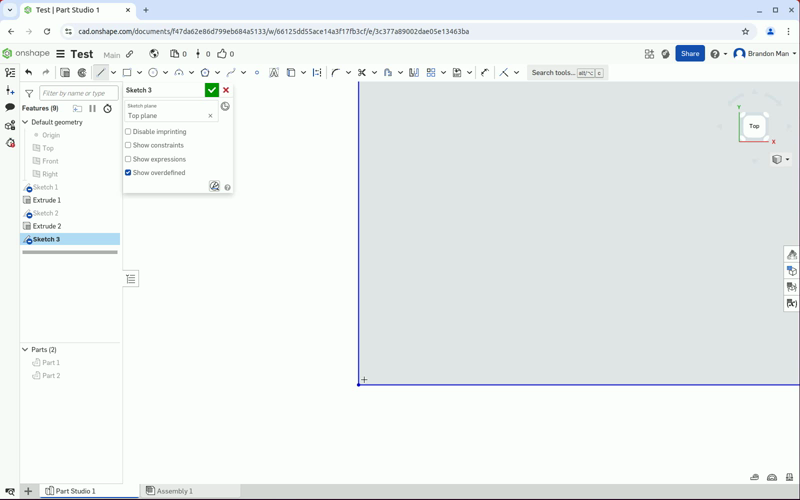
scroll(6)
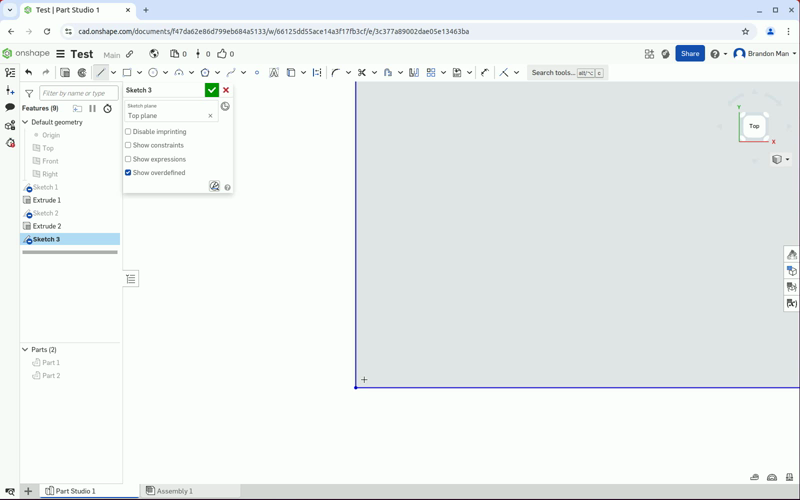
scroll(6)
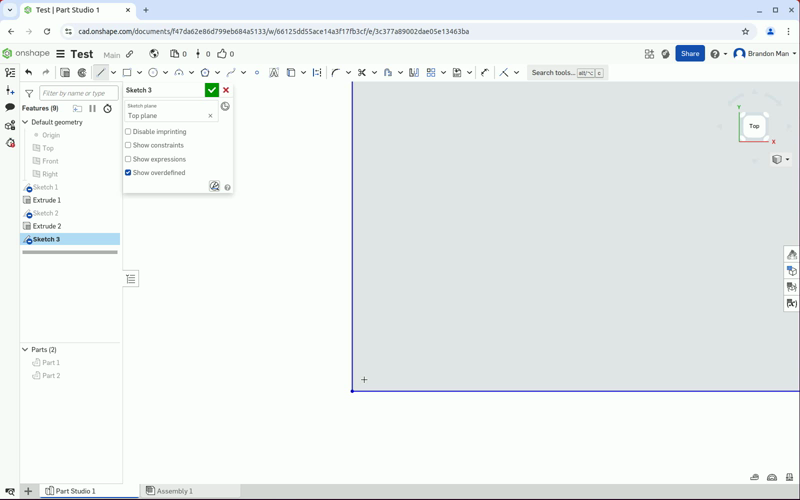
scroll(6)
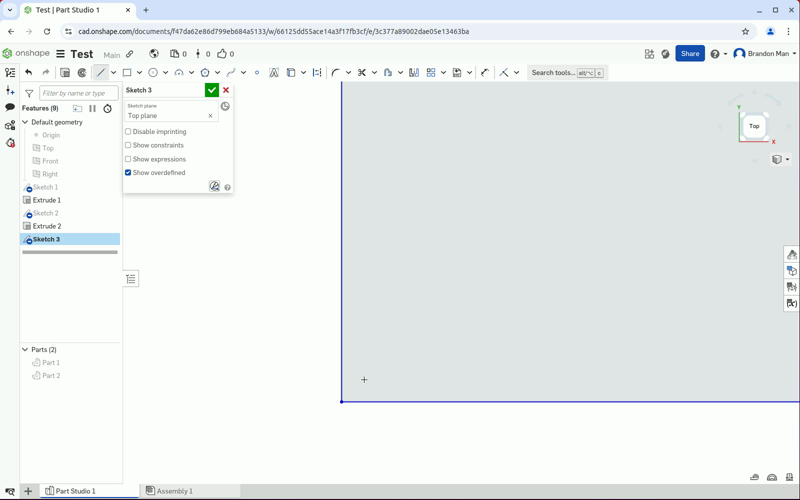
click(364, 379)
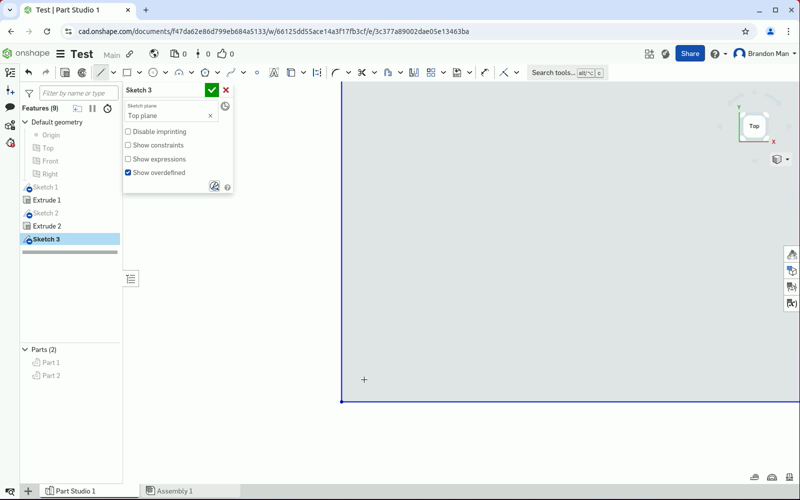
scroll(-6)
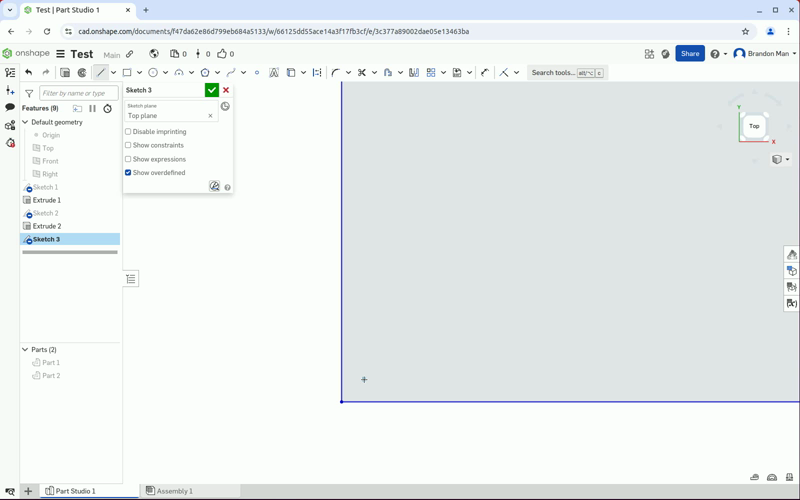
scroll(-6)
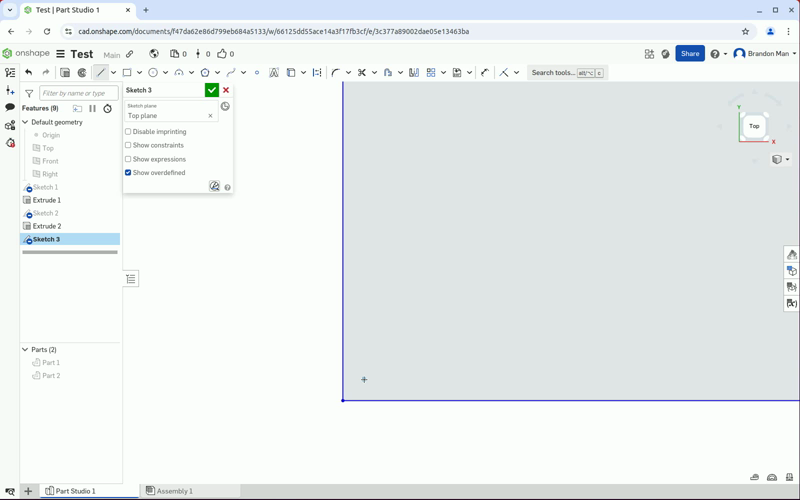
scroll(-6)
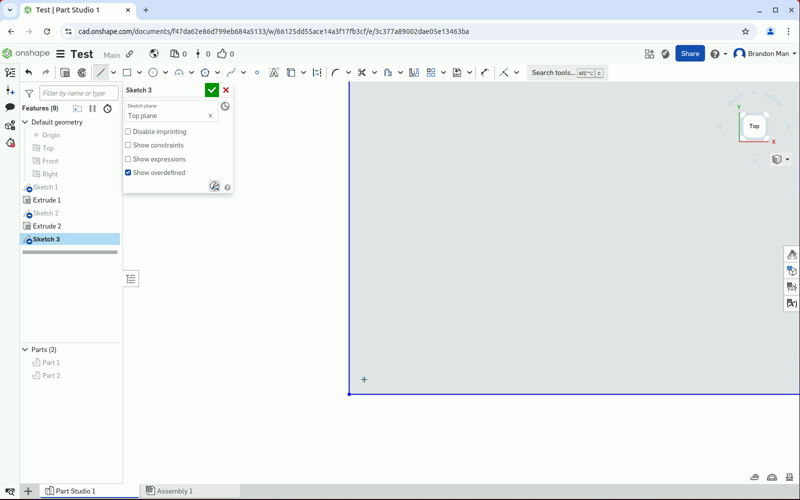
scroll(-6)
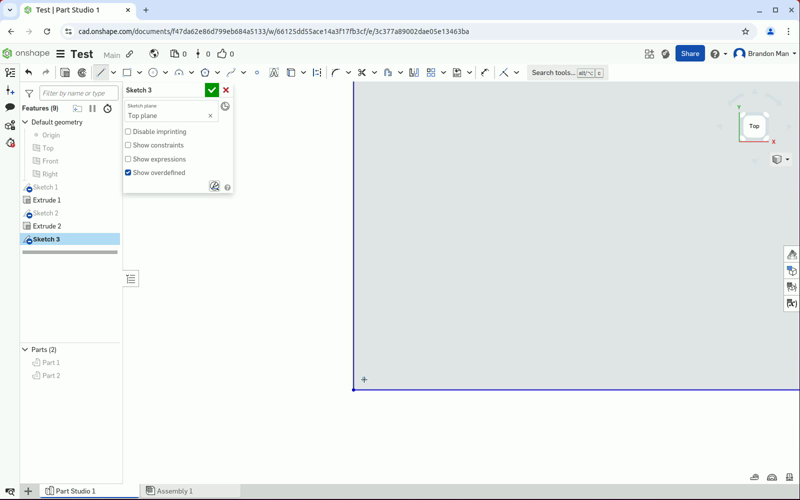
scroll(-6)
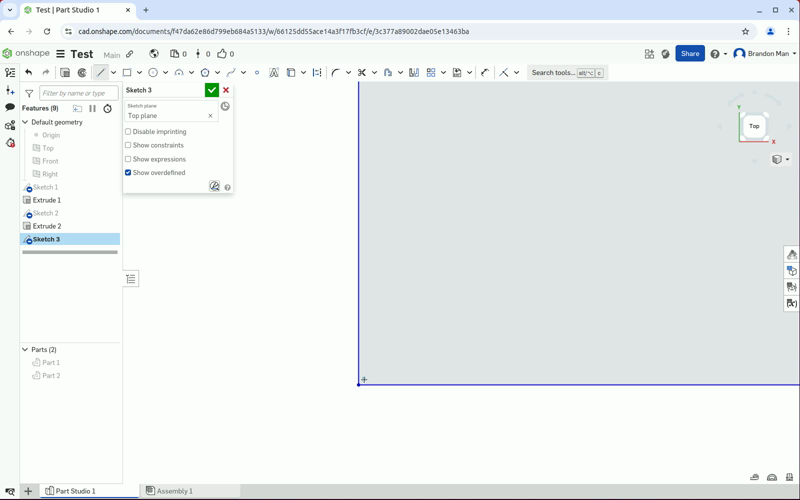
scroll(-6)
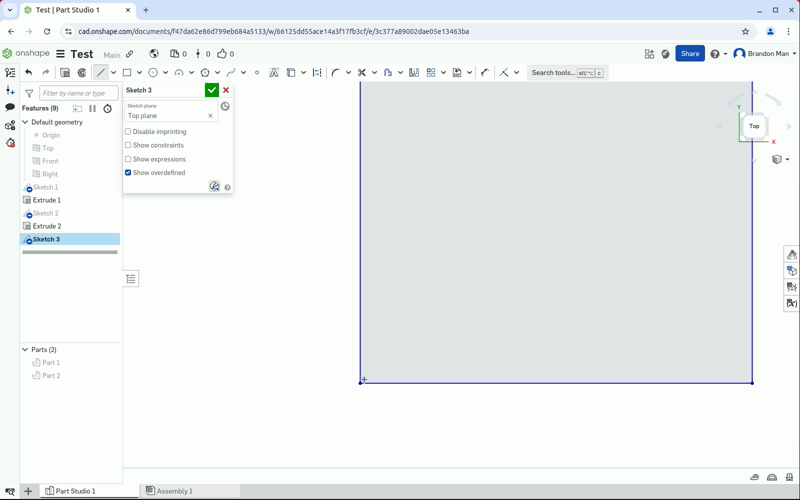
scroll(-6)
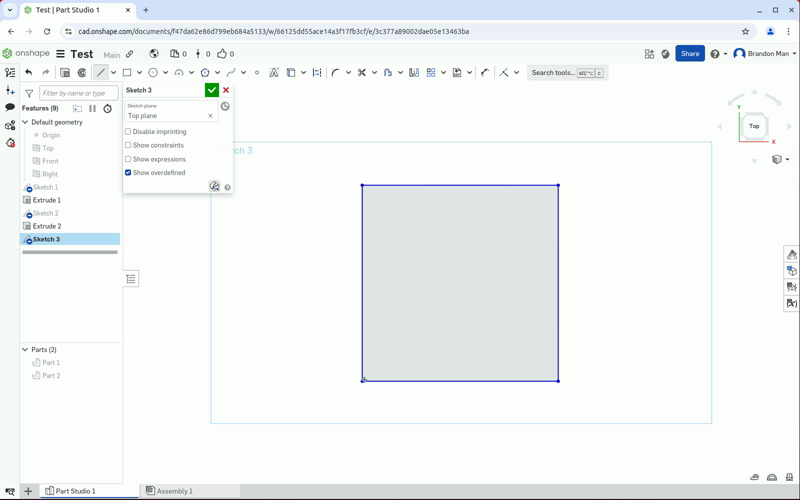
key_up(shift)
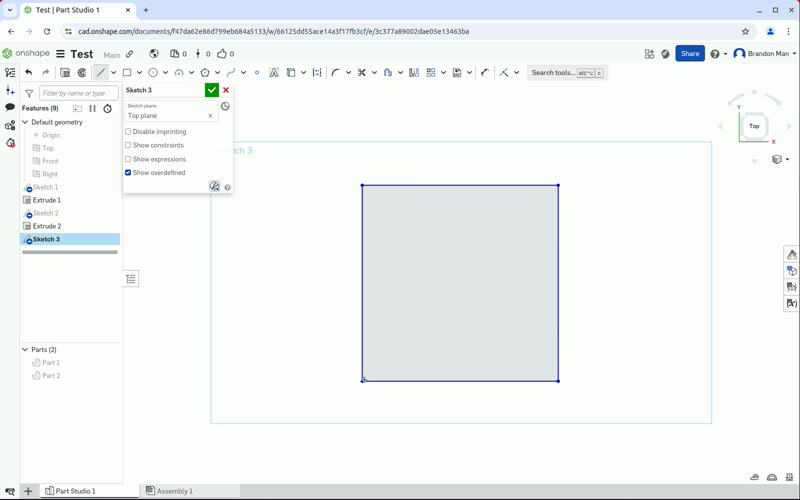
key_down(shift)
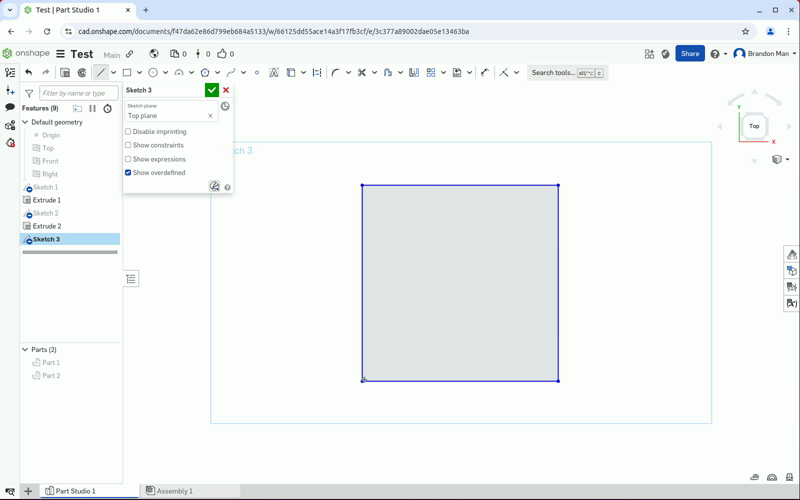
mouse_move(556, 379)
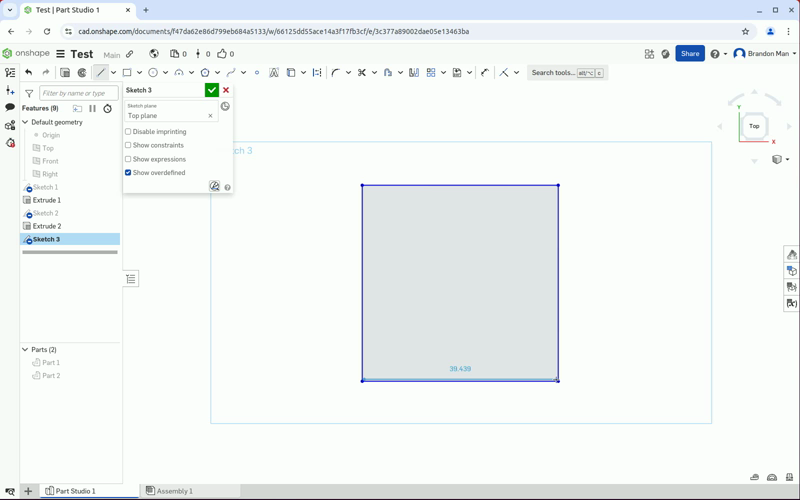
scroll(6)
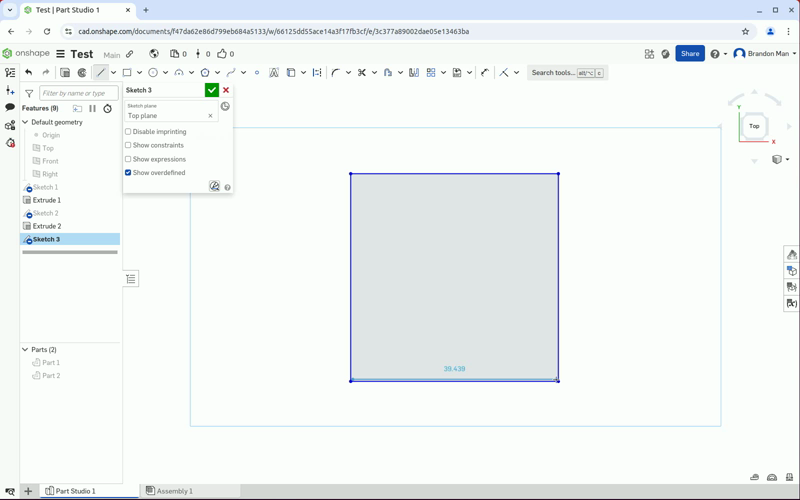
scroll(6)
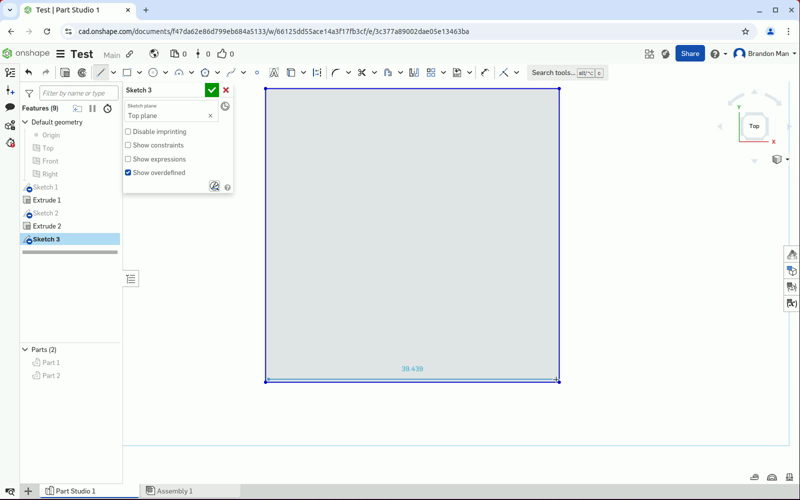
scroll(6)
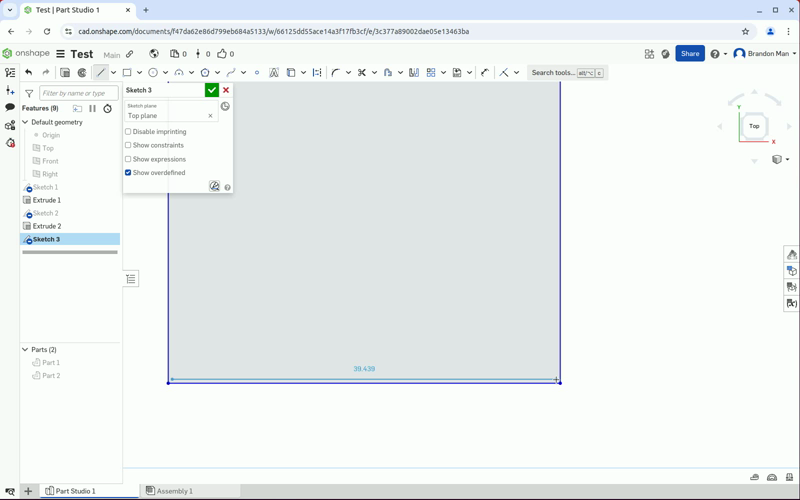
scroll(6)
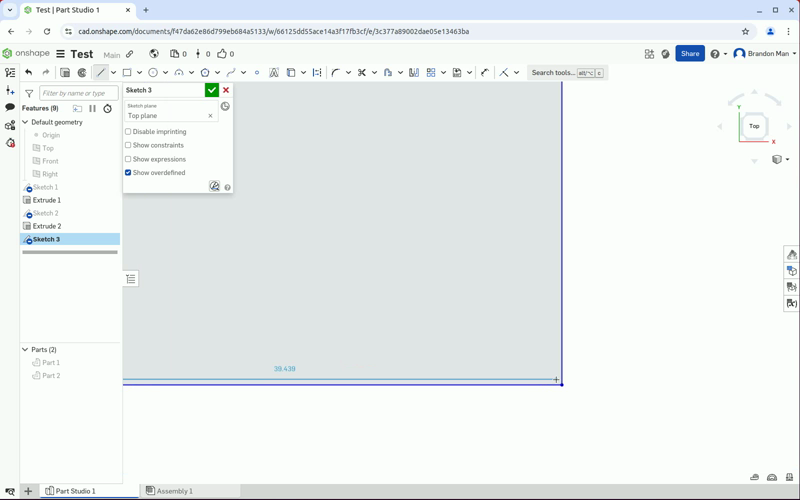
scroll(6)
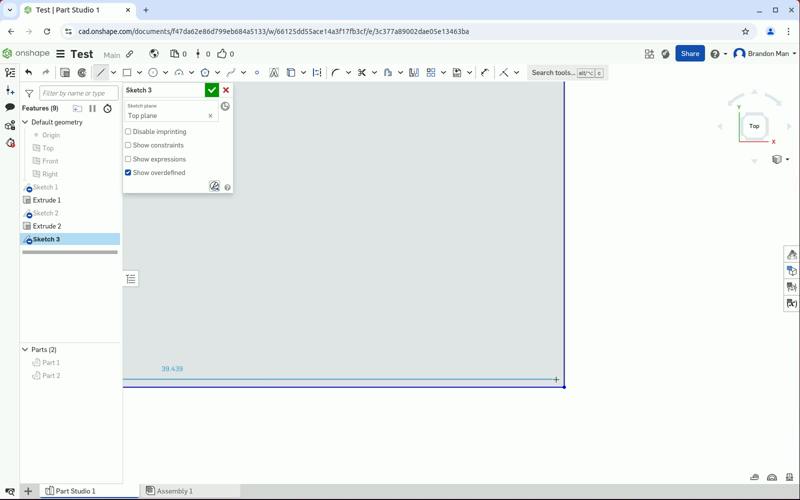
scroll(6)
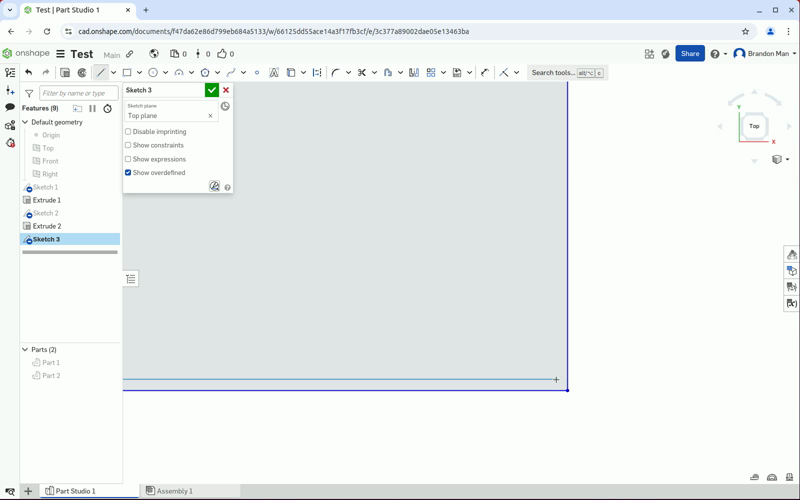
scroll(6)
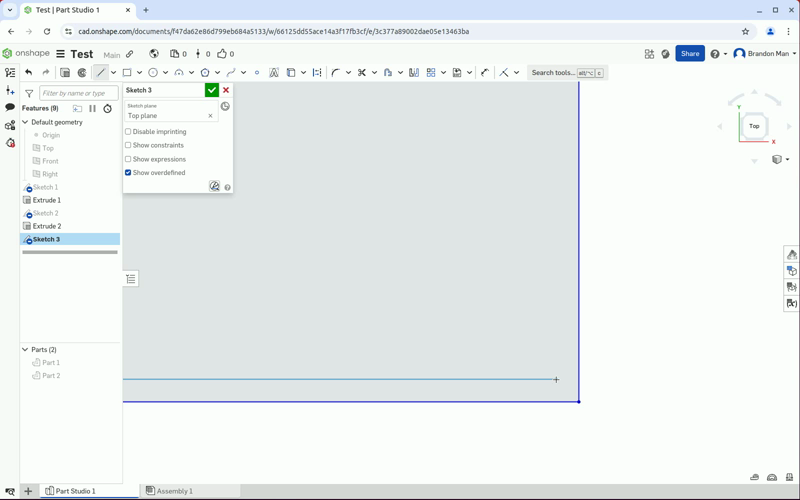
click(556, 379)
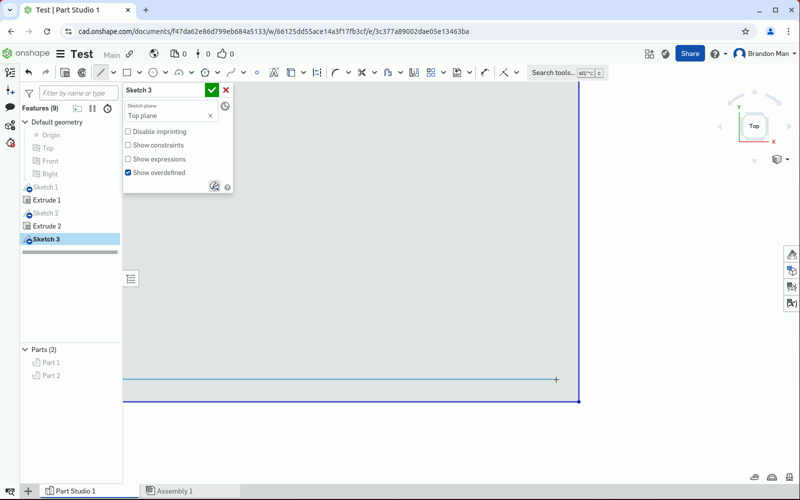
scroll(-6)
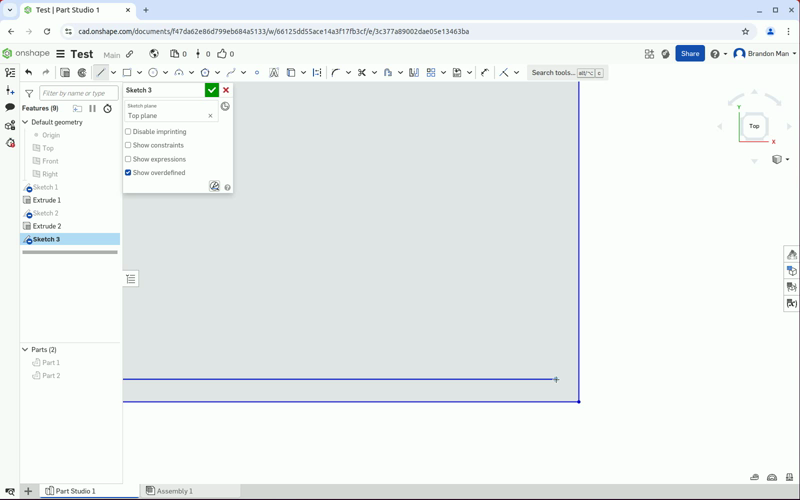
scroll(-6)
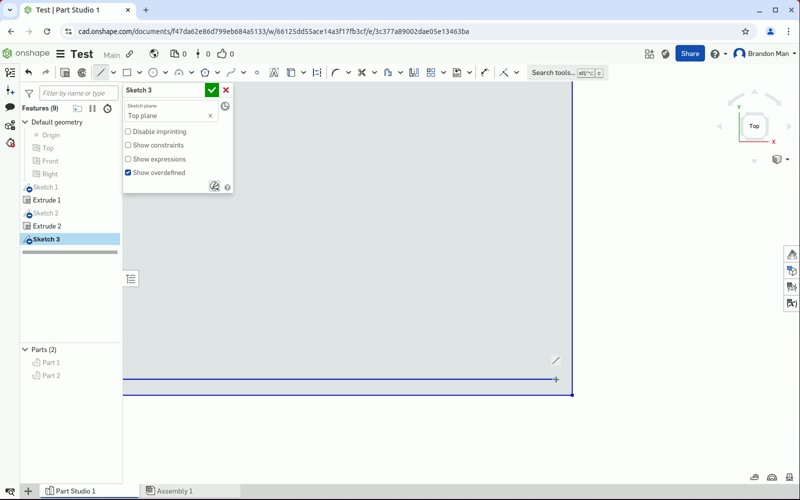
scroll(-6)
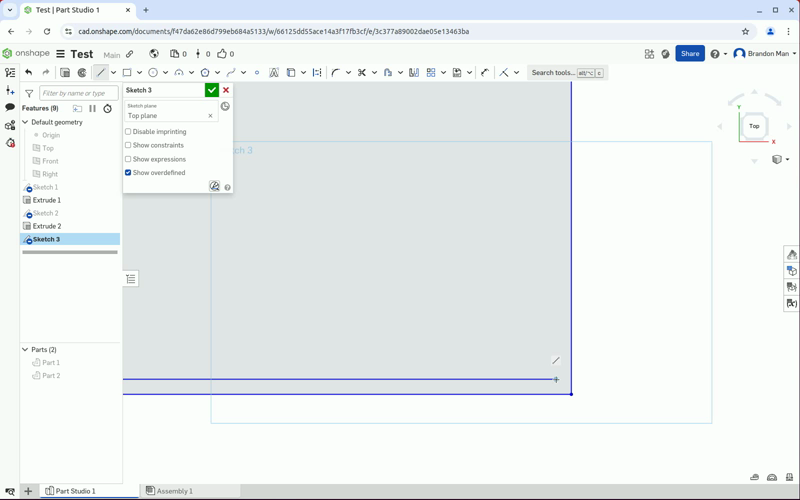
scroll(-6)
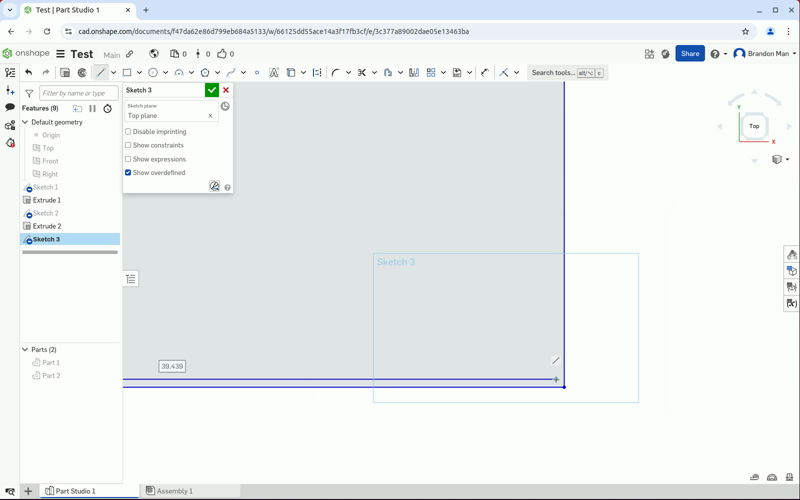
scroll(-6)
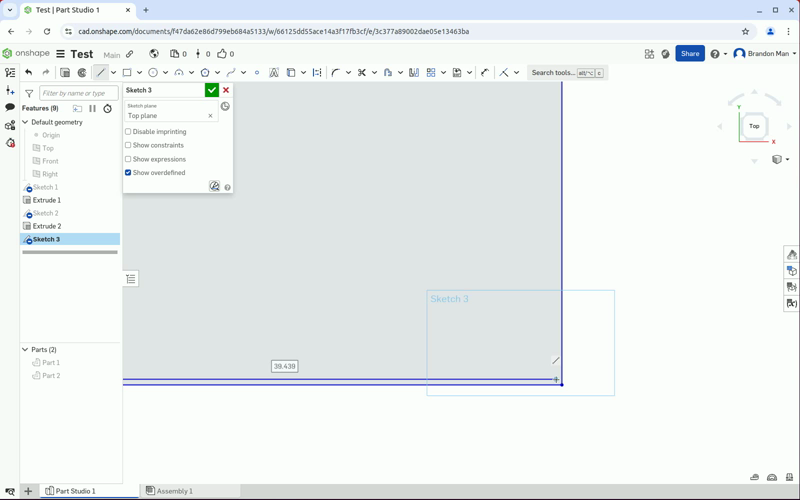
scroll(-6)
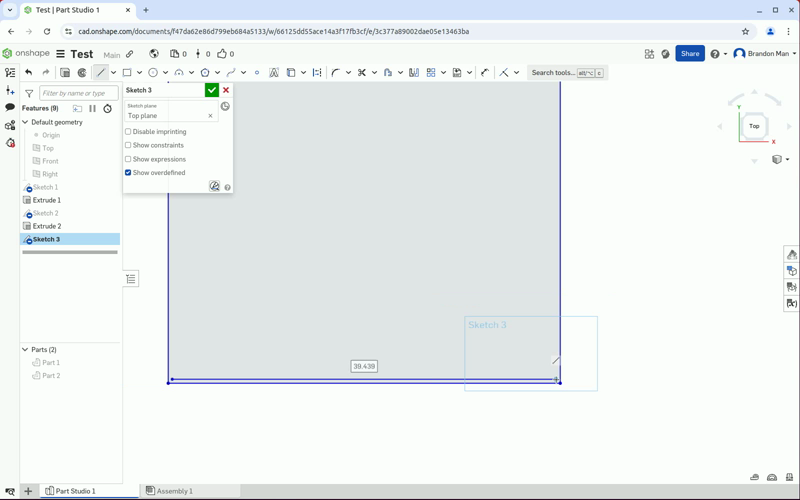
scroll(-6)
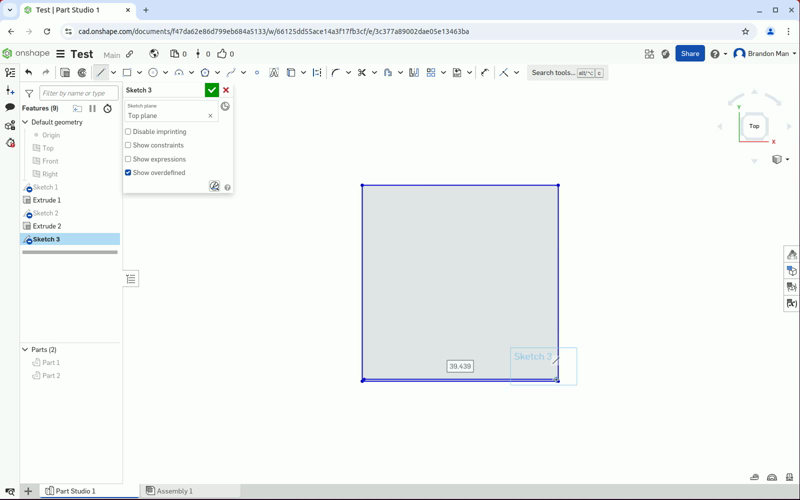
key_up(shift)
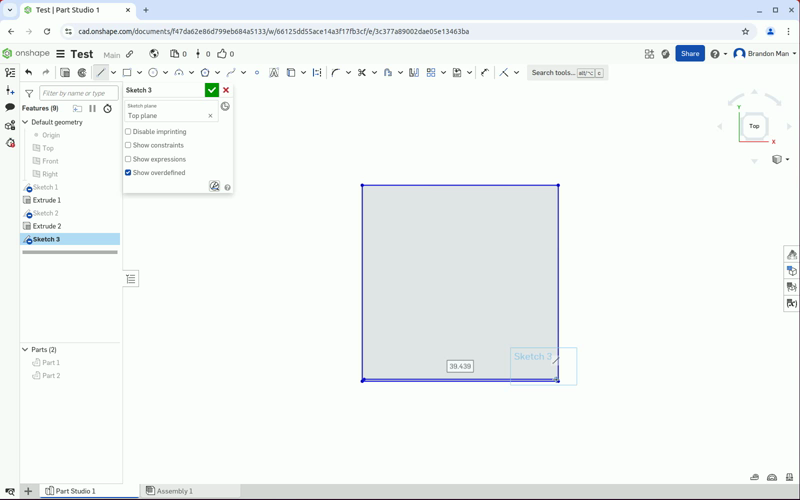
key_down(shift)
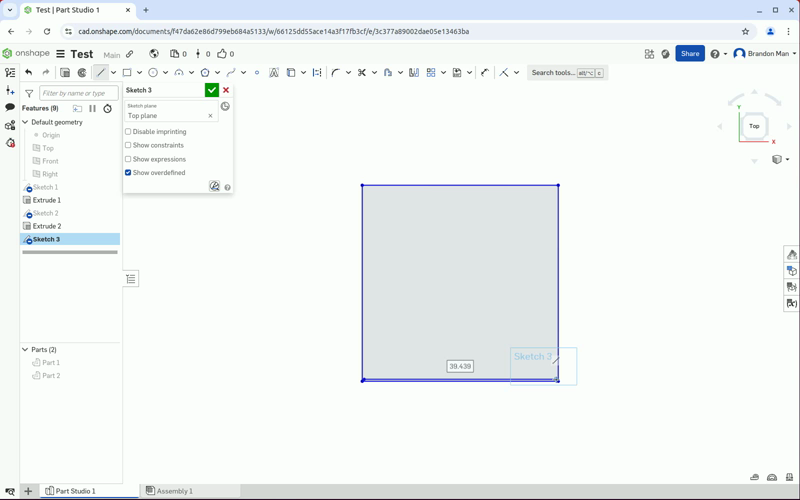
mouse_move(556, 187)
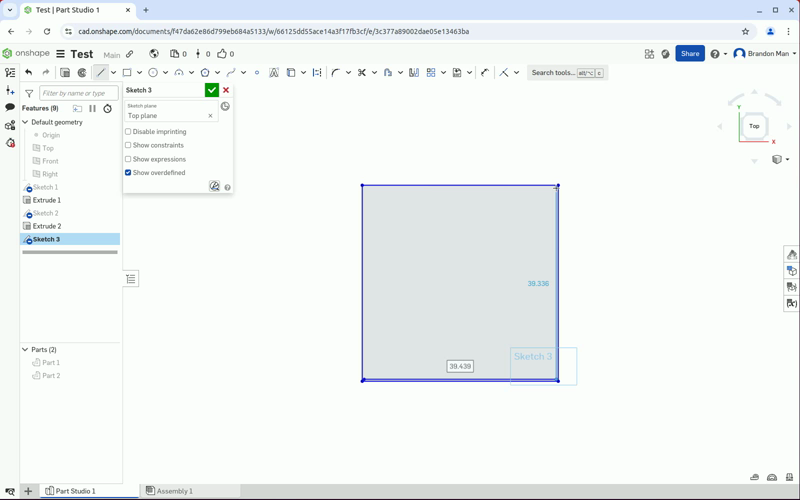
scroll(6)
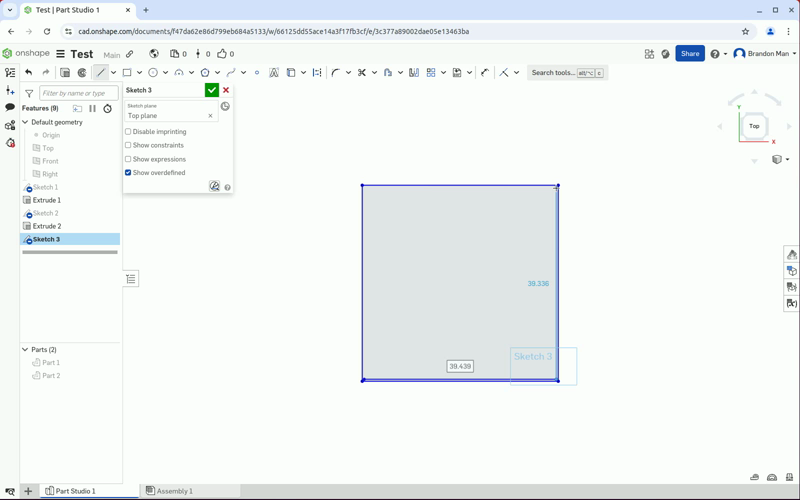
scroll(6)
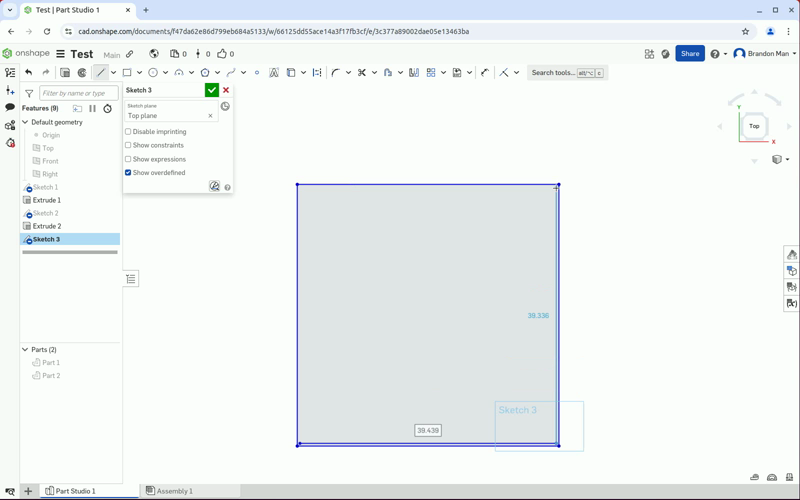
scroll(6)
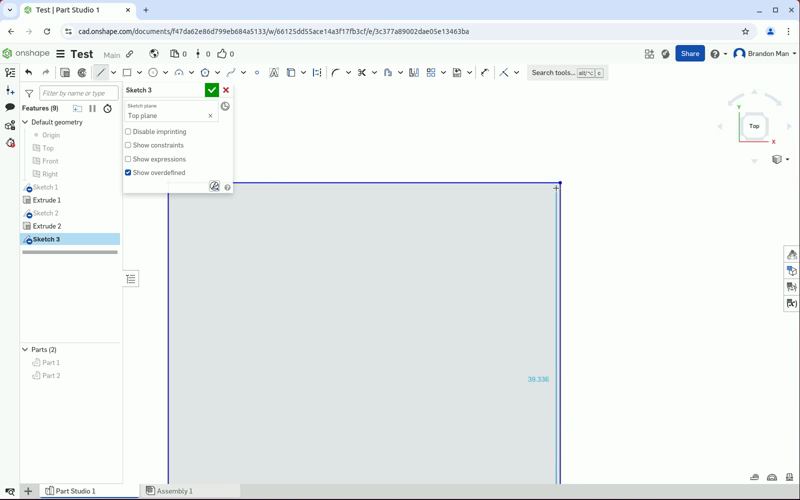
scroll(6)
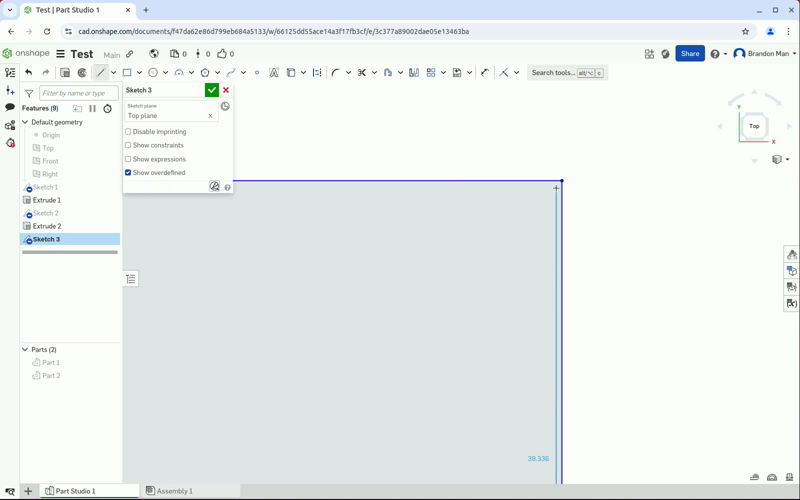
scroll(6)
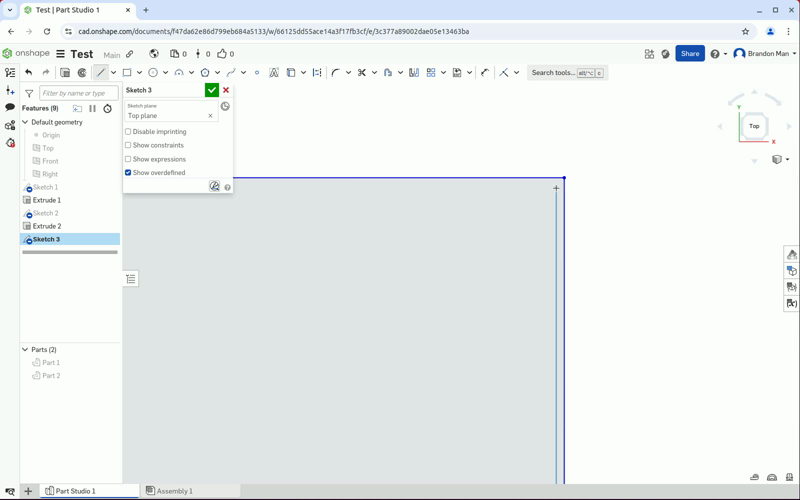
scroll(6)
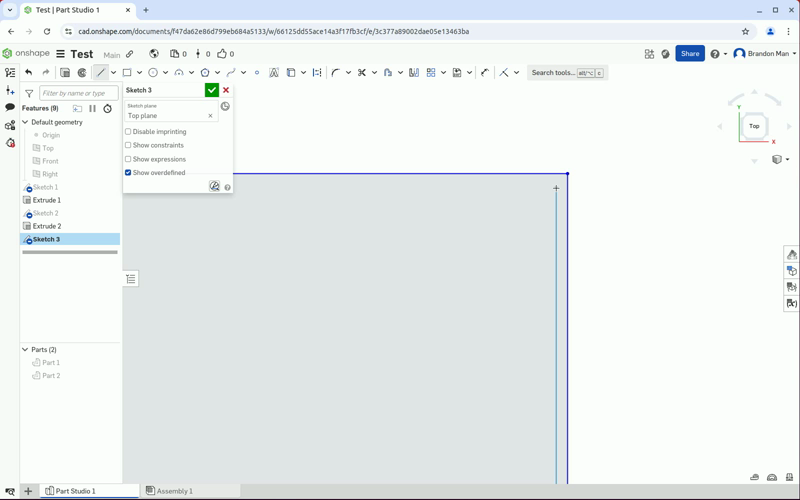
scroll(6)
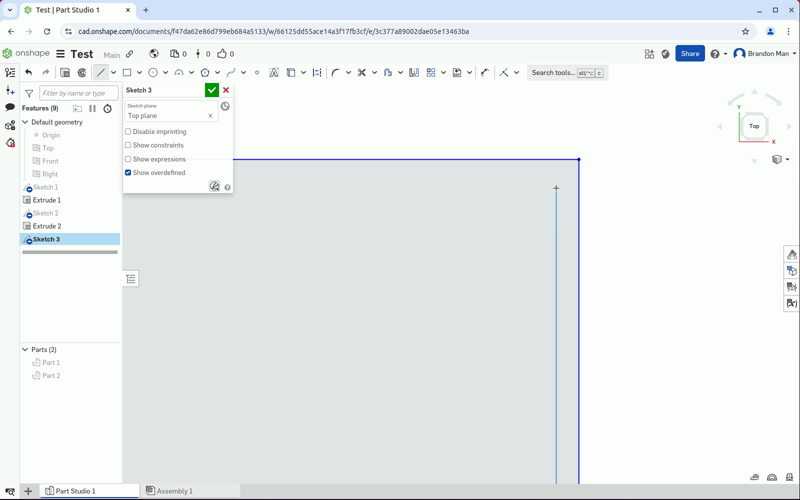
click(556, 187)
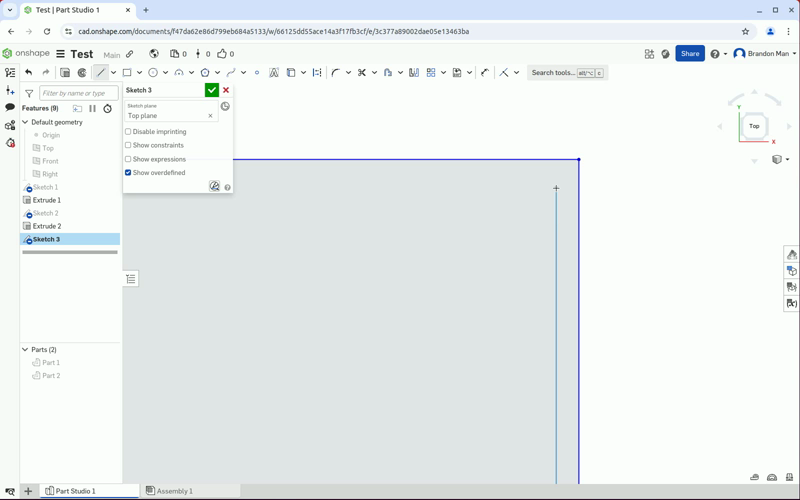
scroll(-6)
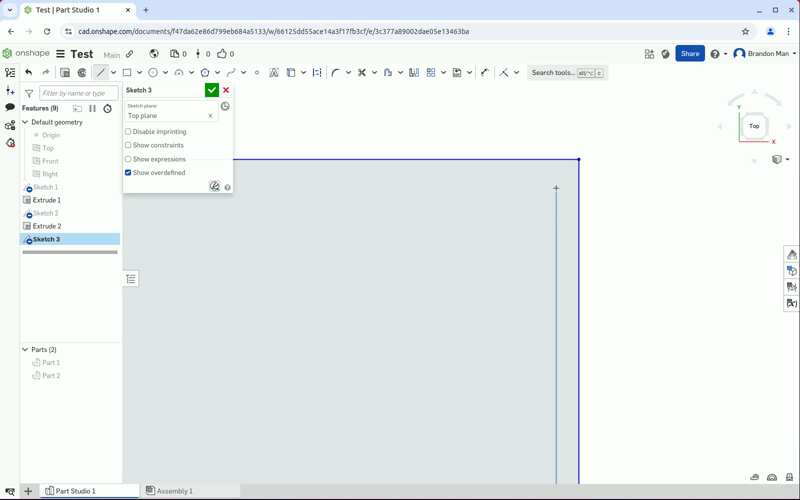
scroll(-6)
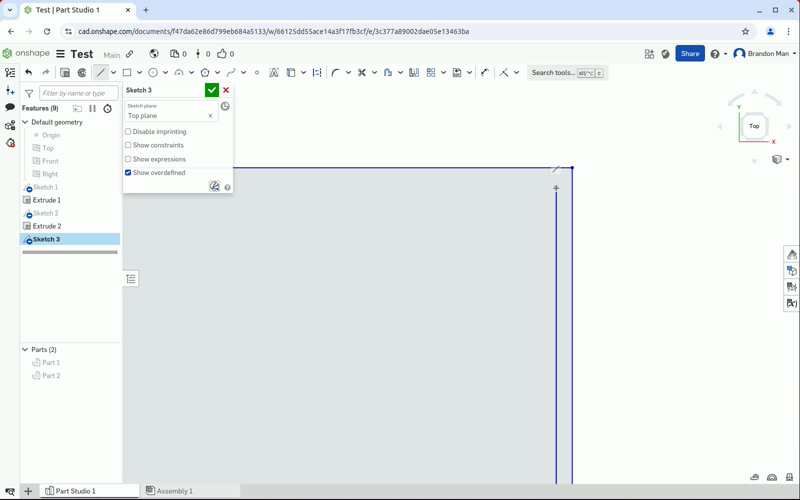
scroll(-6)
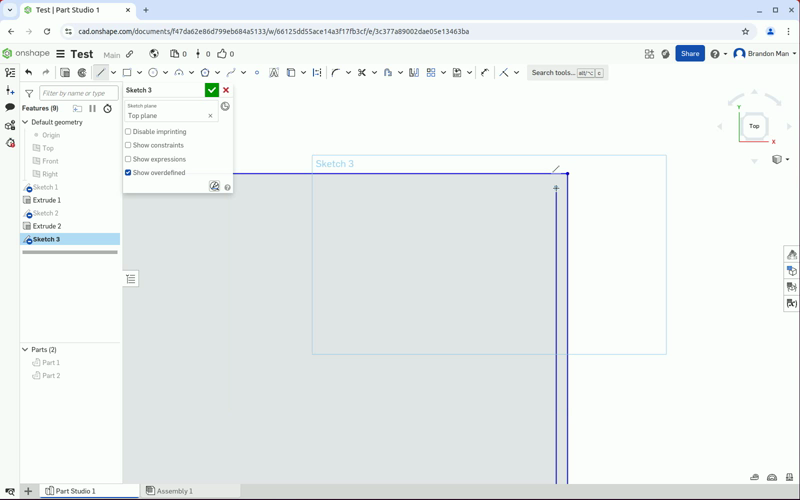
scroll(-6)
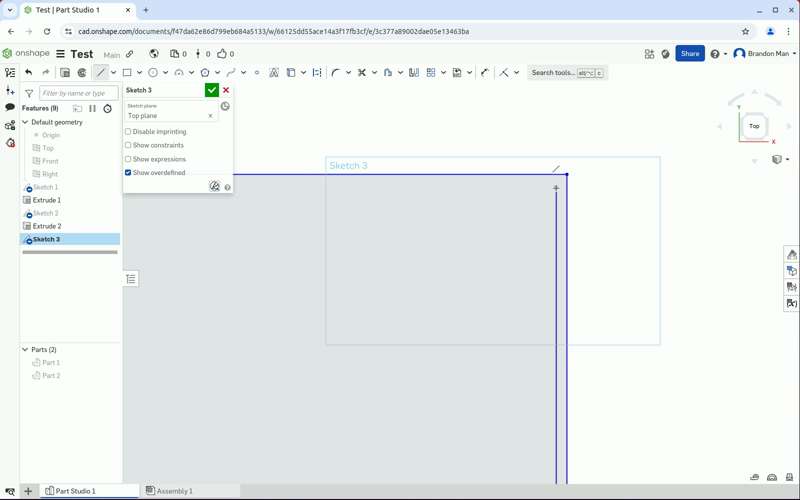
scroll(-6)
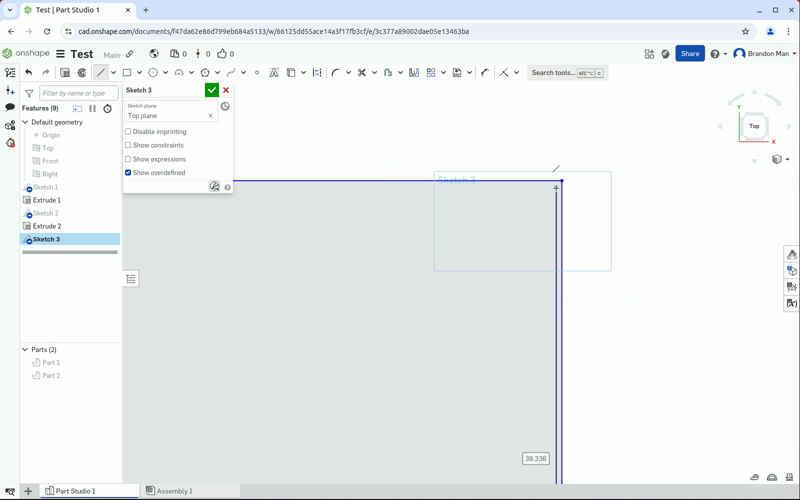
scroll(-6)
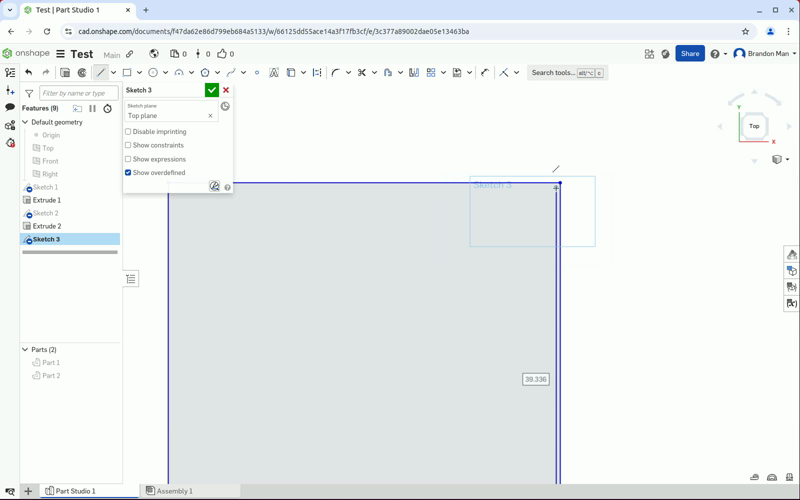
scroll(-6)
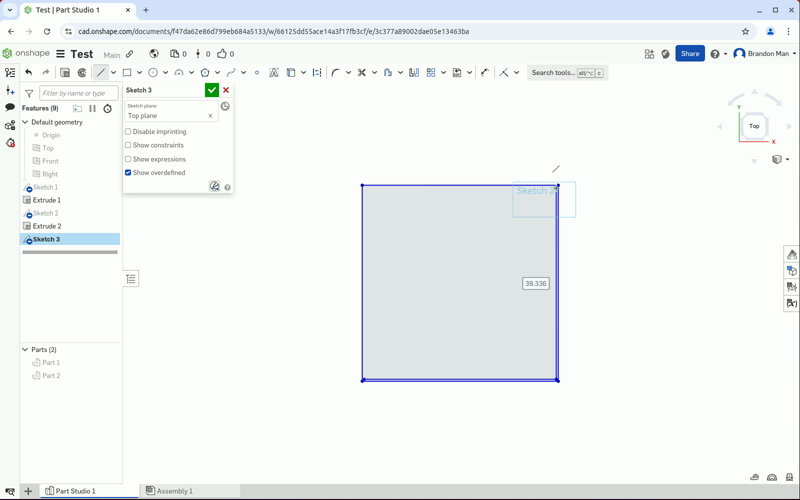
key_up(shift)
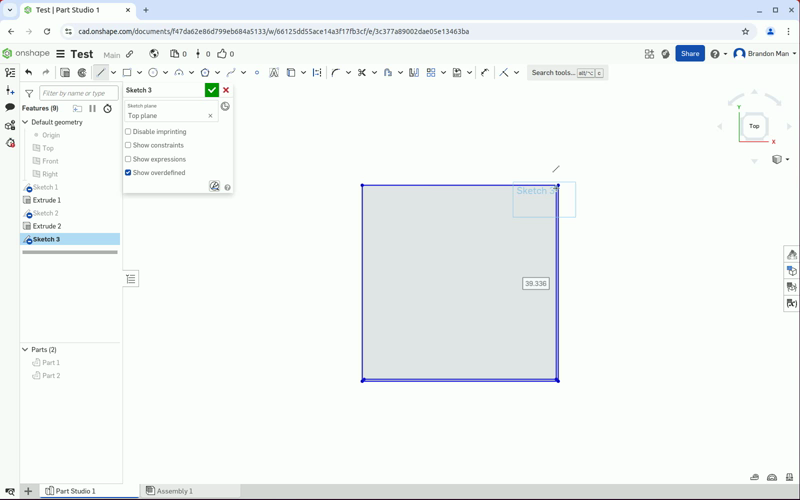
key_down(shift)
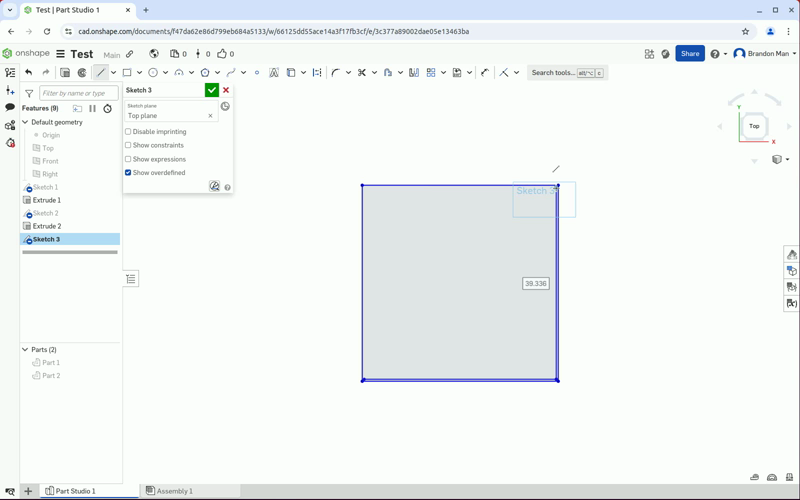
mouse_move(364, 187)
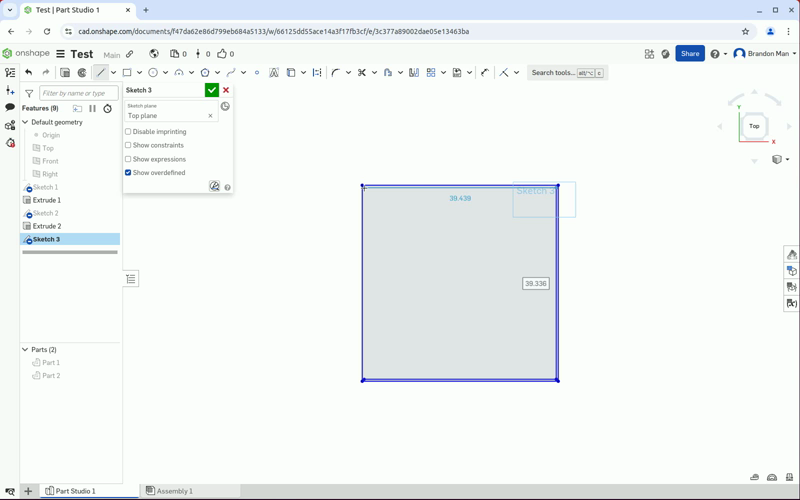
scroll(6)
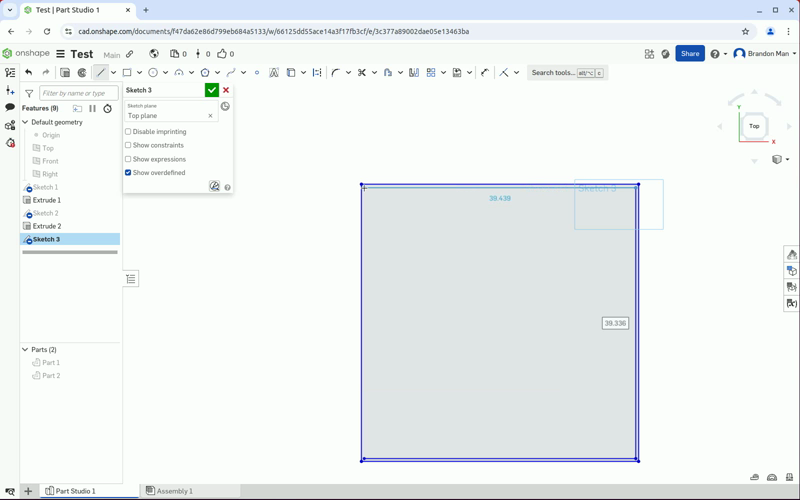
scroll(6)
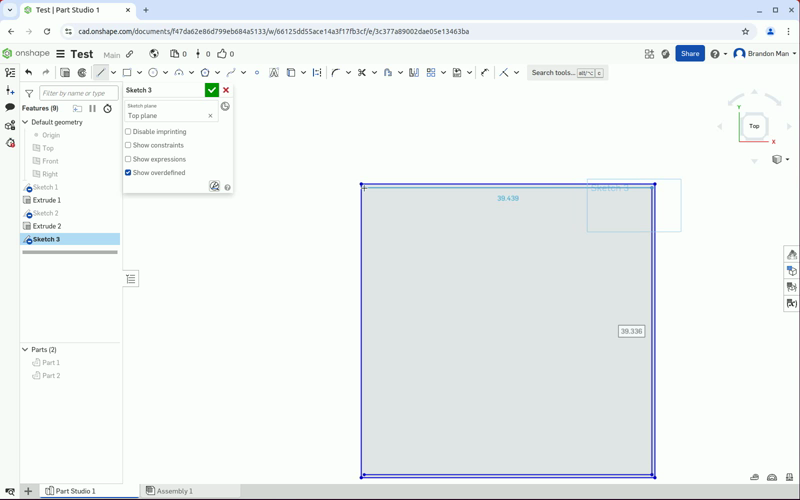
scroll(6)
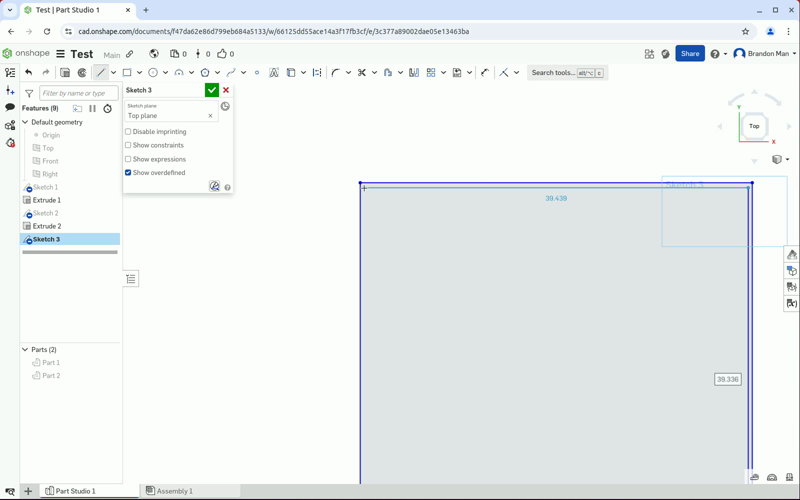
scroll(6)
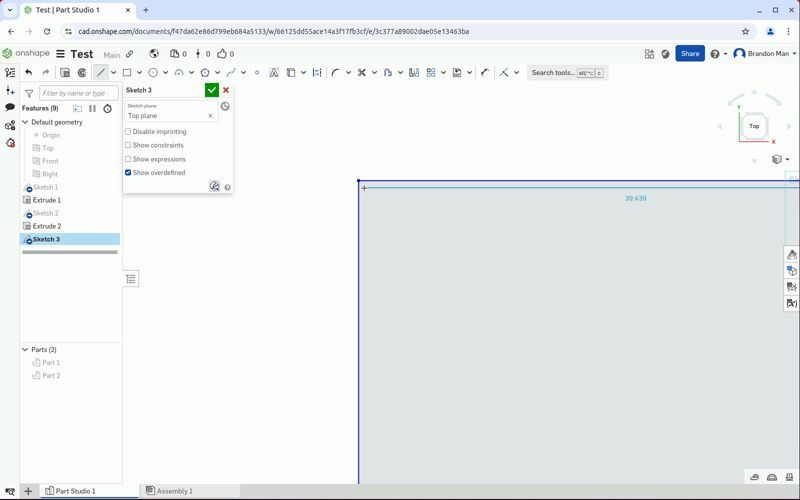
scroll(6)
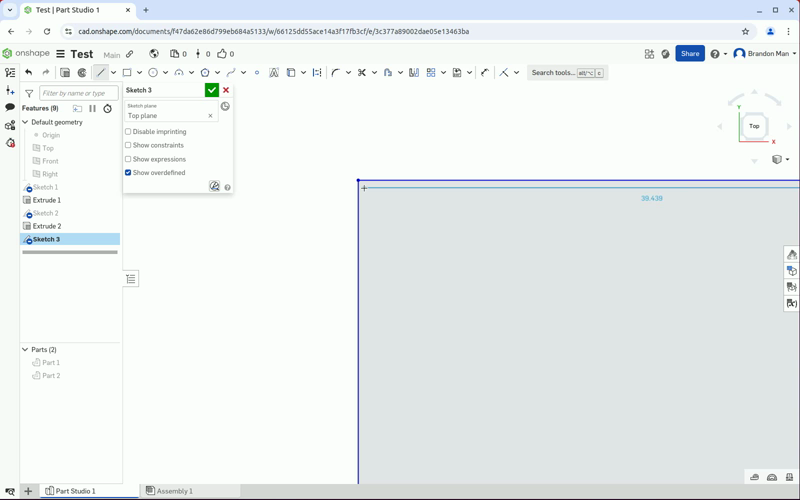
scroll(6)
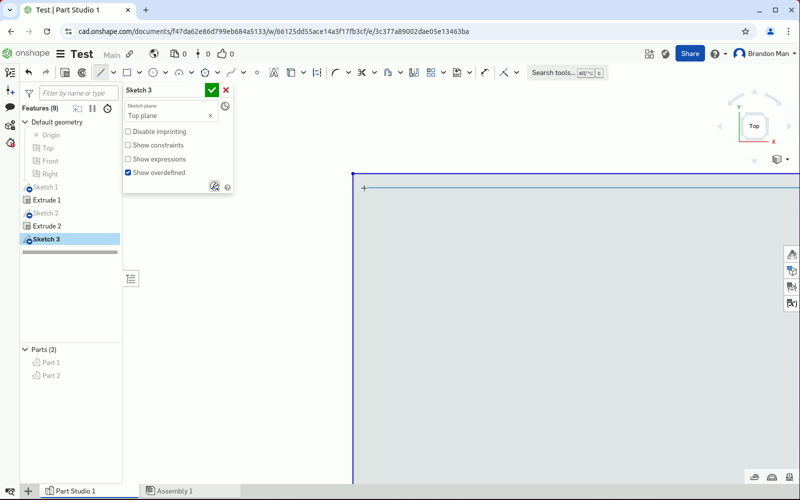
scroll(6)
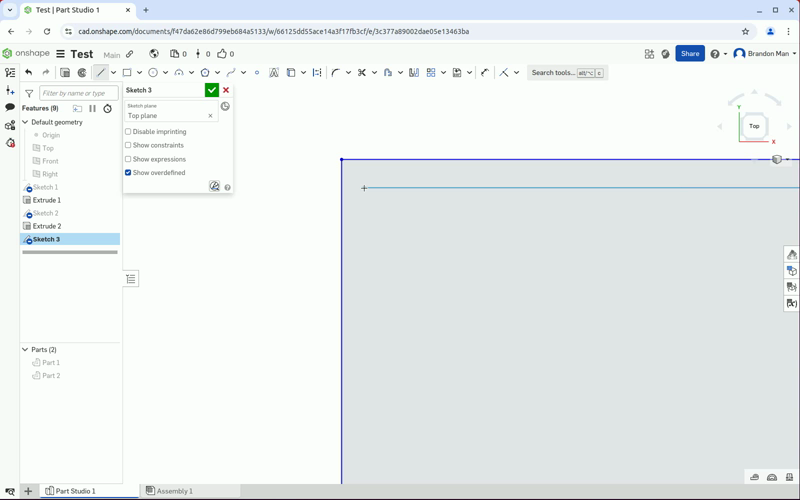
click(364, 187)
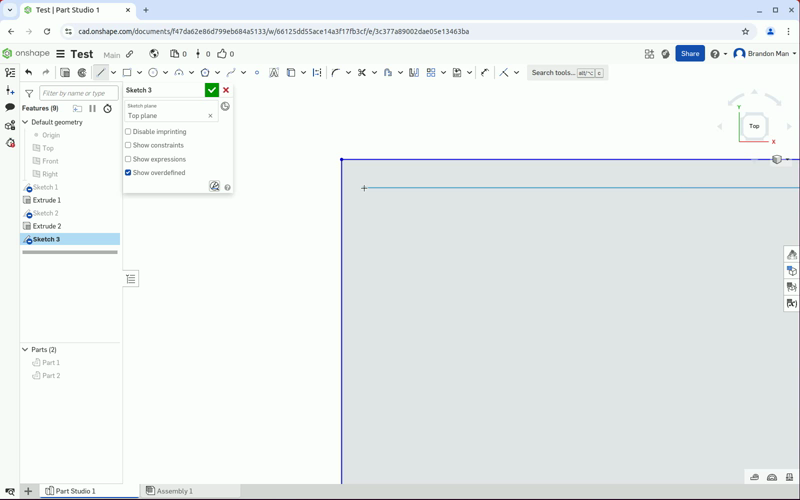
scroll(-6)
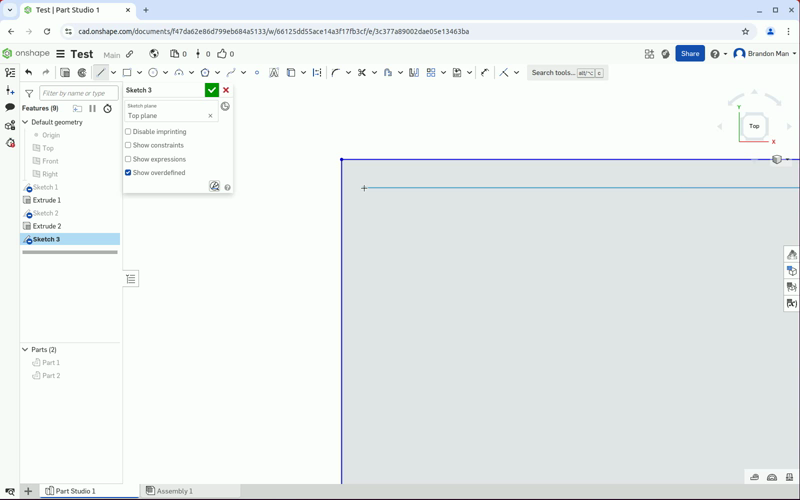
scroll(-6)
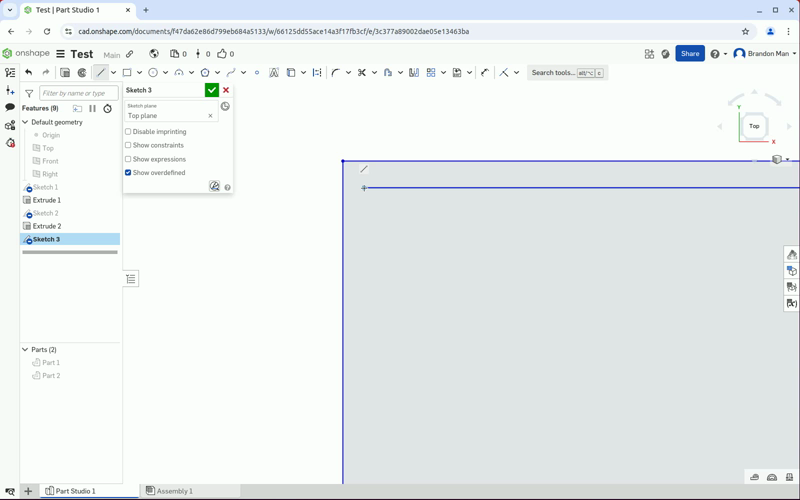
scroll(-6)
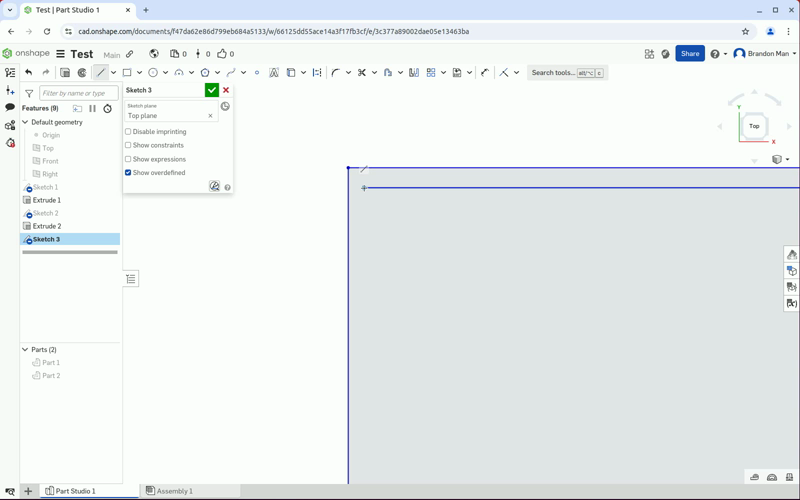
scroll(-6)
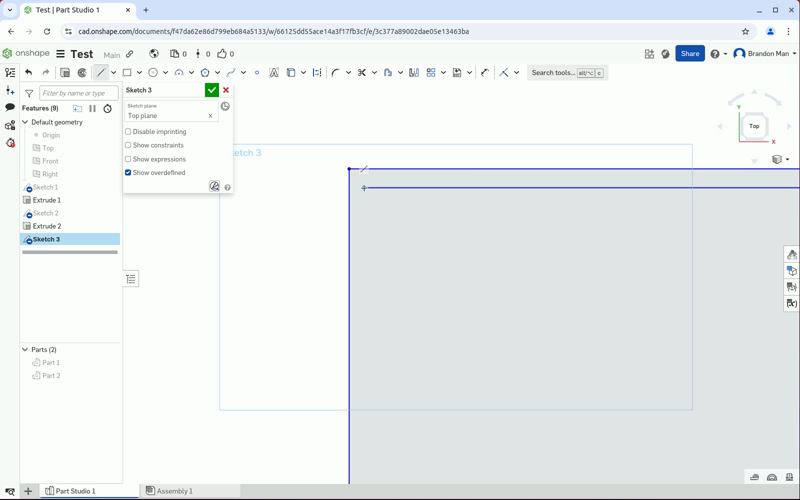
scroll(-6)
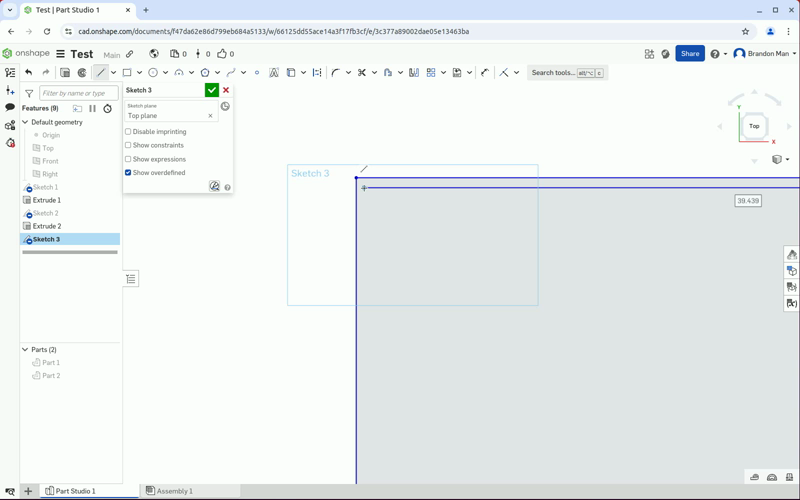
scroll(-6)
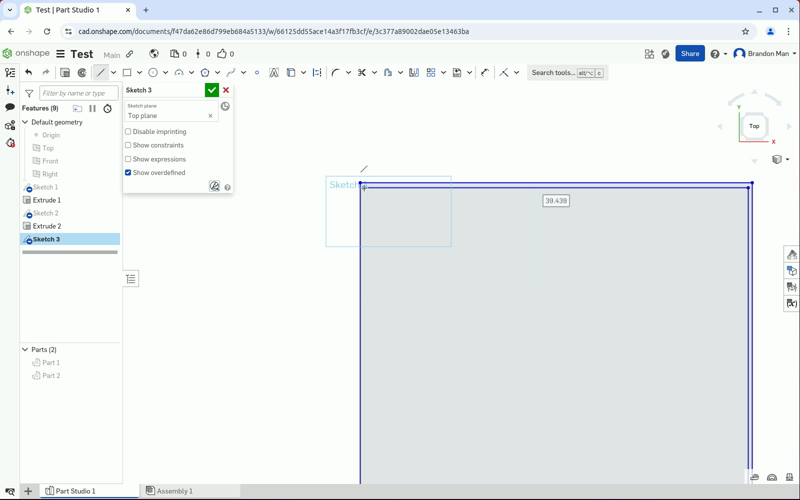
scroll(-6)
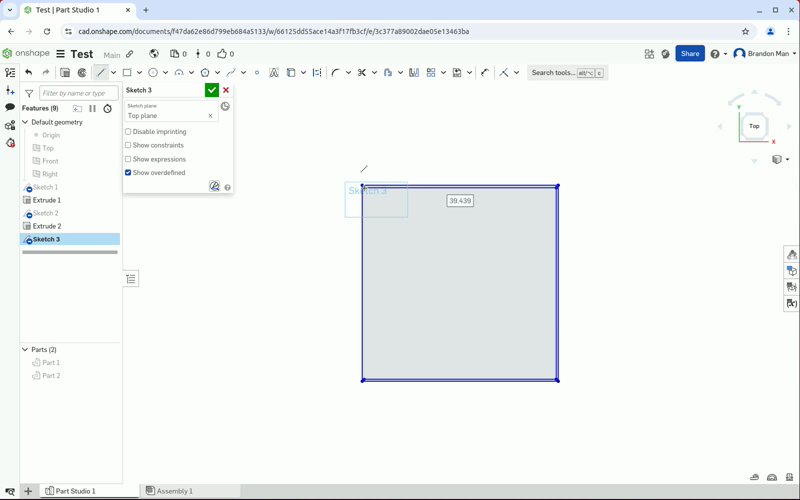
key_up(shift)
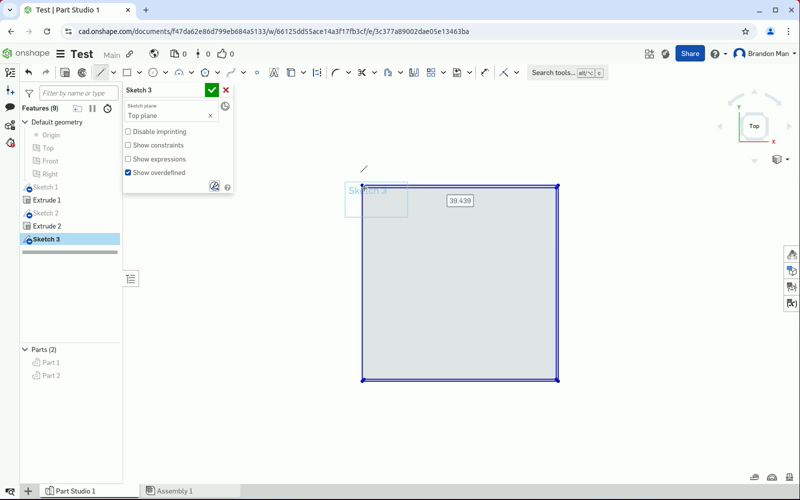
key_down(shift)
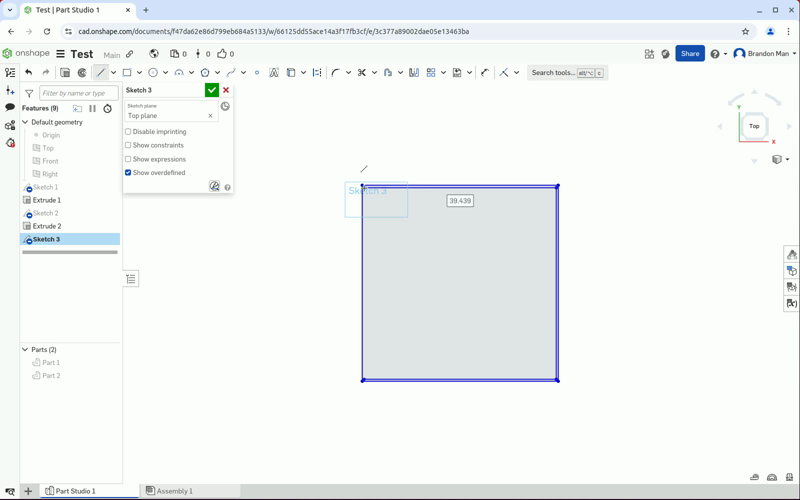
mouse_move(364, 379)
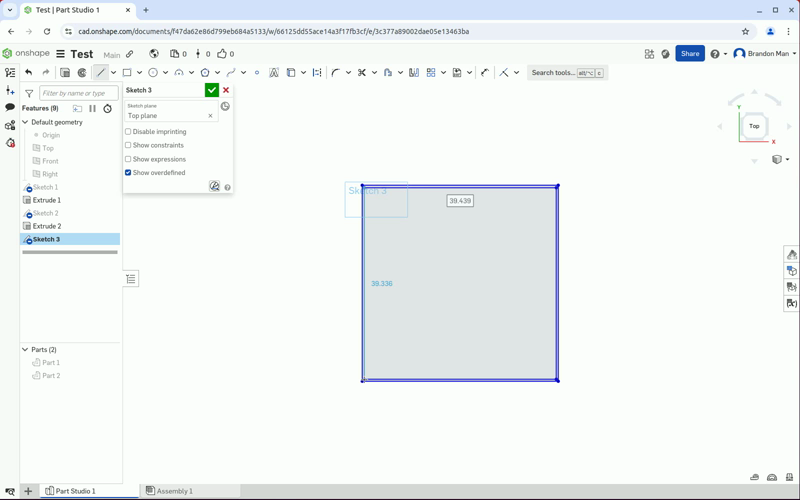
scroll(6)
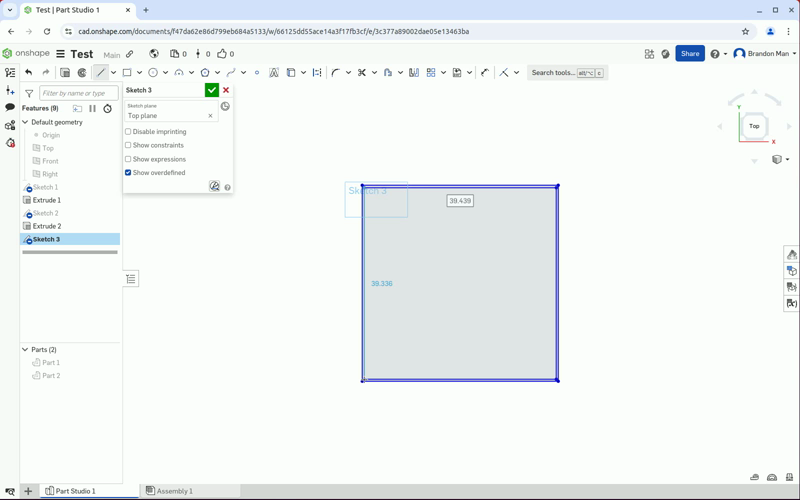
scroll(6)
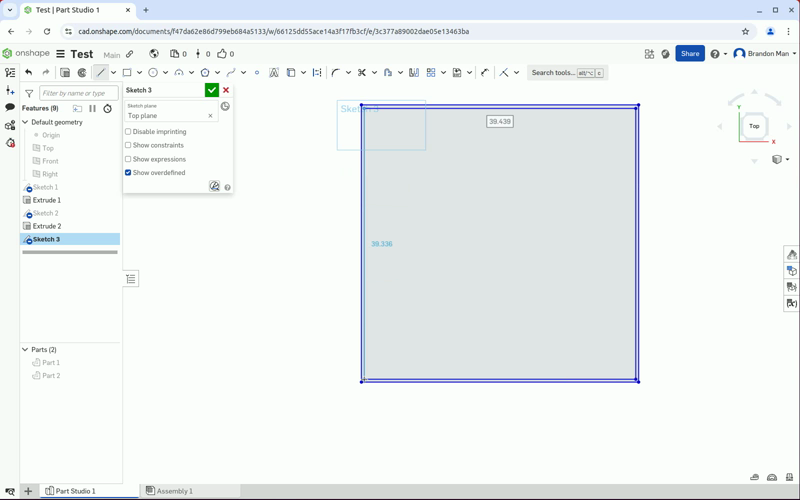
scroll(6)
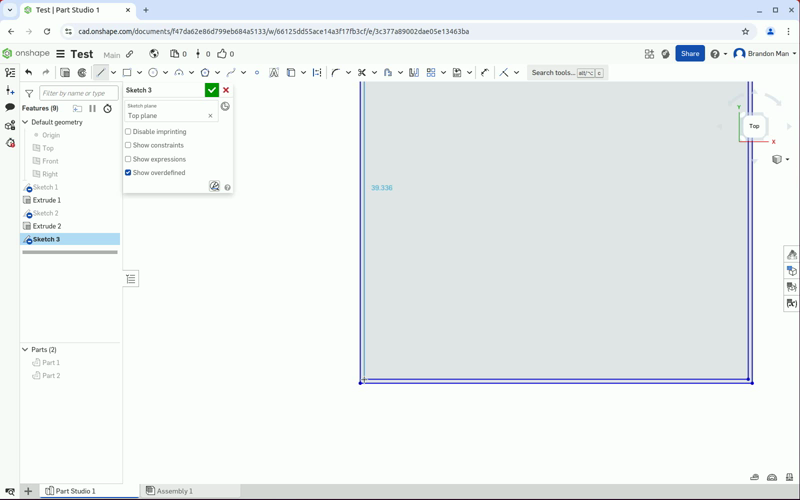
scroll(6)
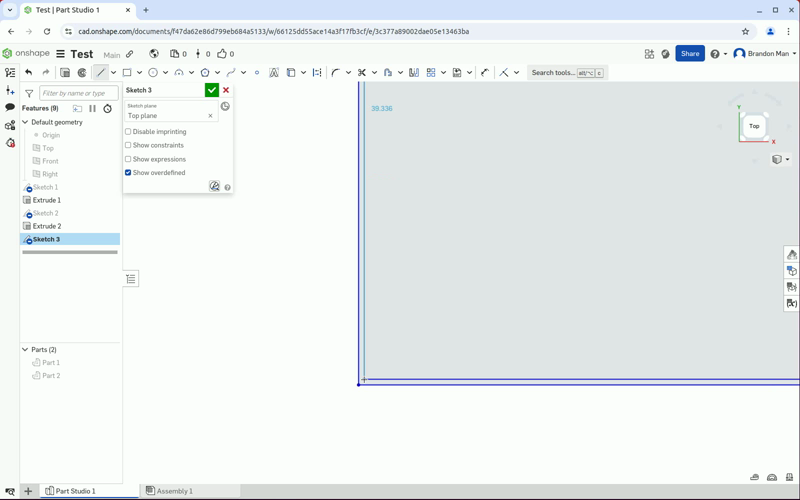
scroll(6)
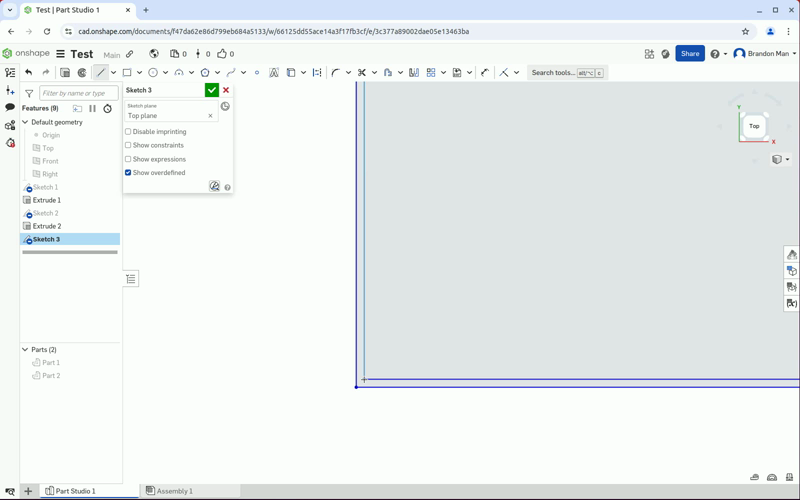
scroll(6)
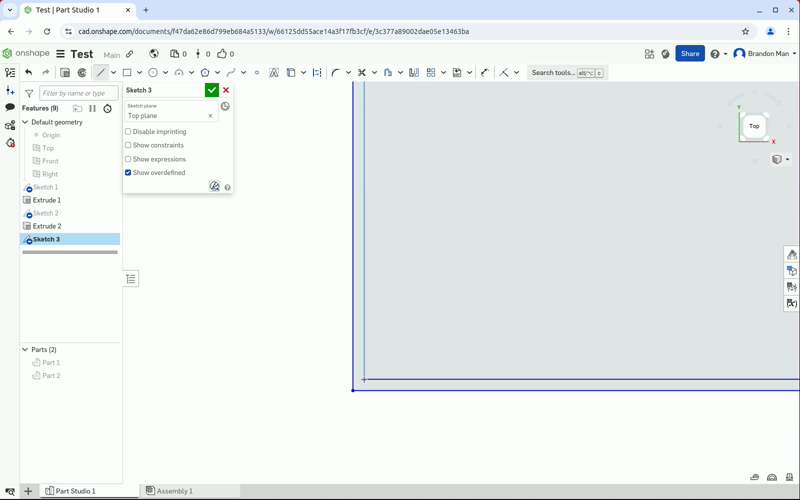
scroll(6)
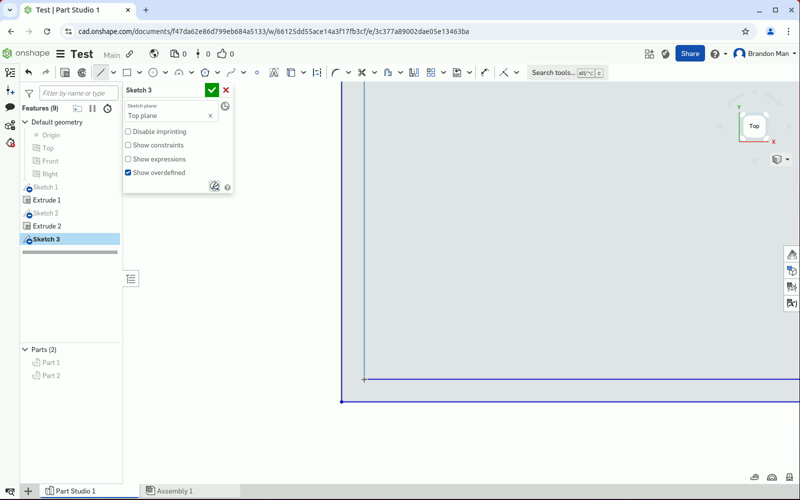
key_up(shift)
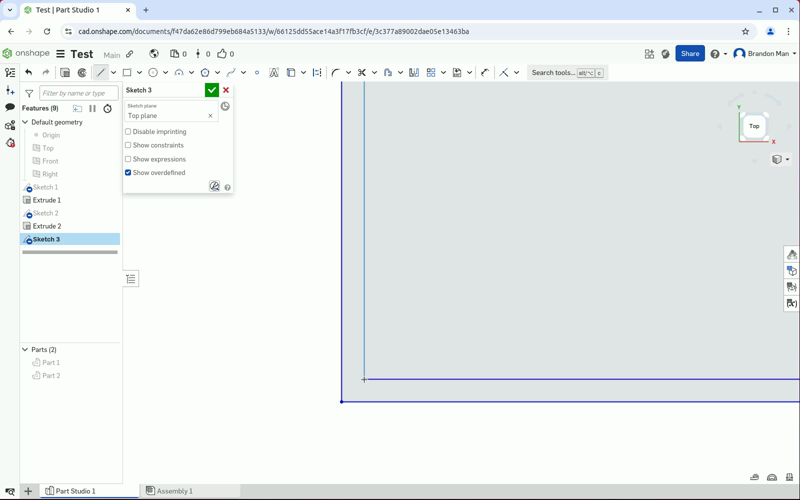
click(364, 379)
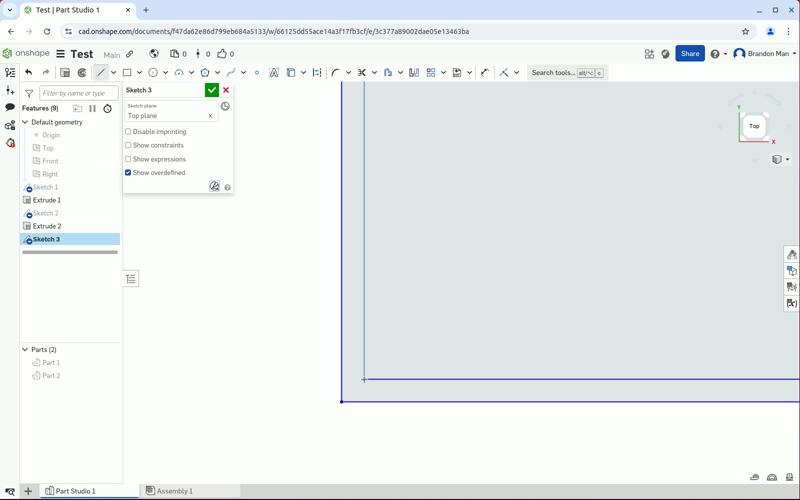
scroll(-6)
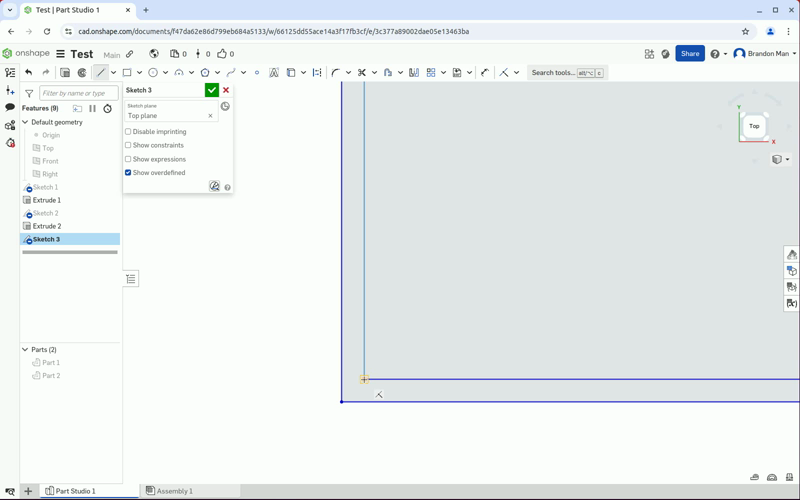
scroll(-6)
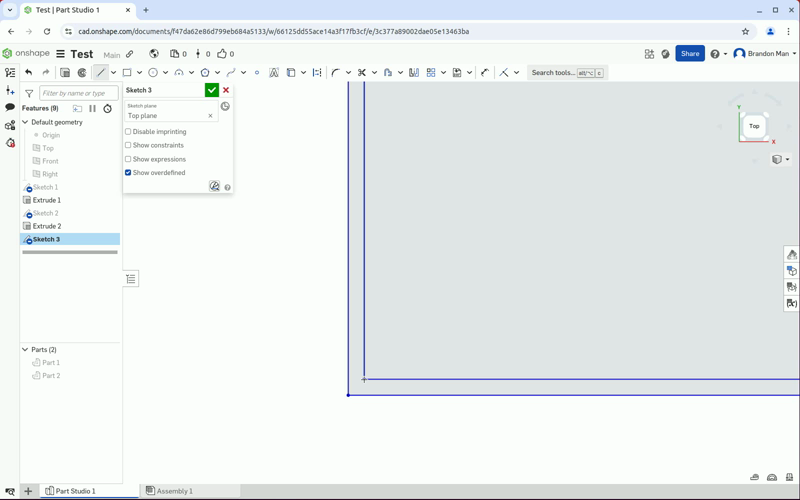
scroll(-6)
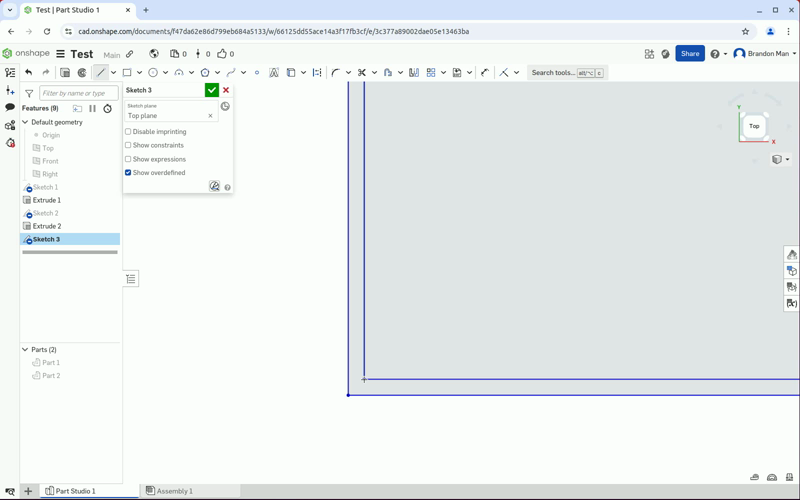
scroll(-6)
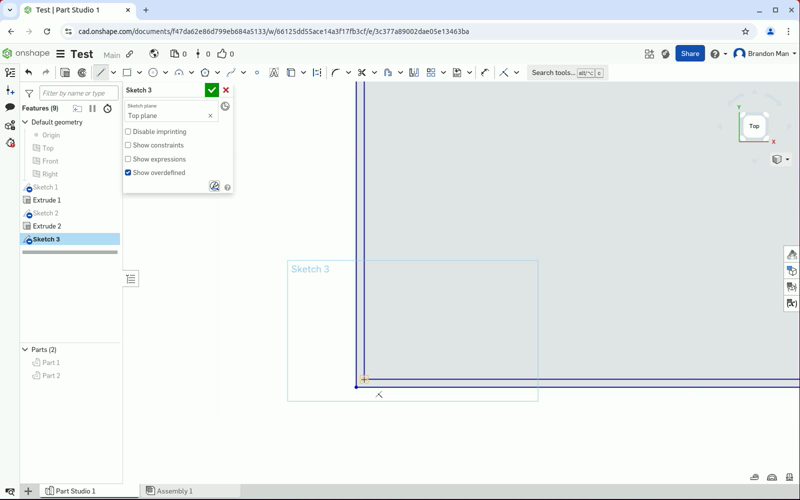
scroll(-6)
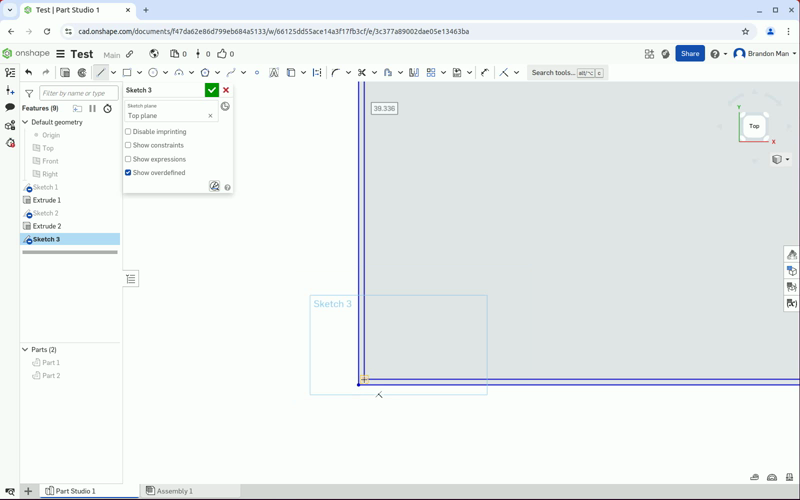
scroll(-6)
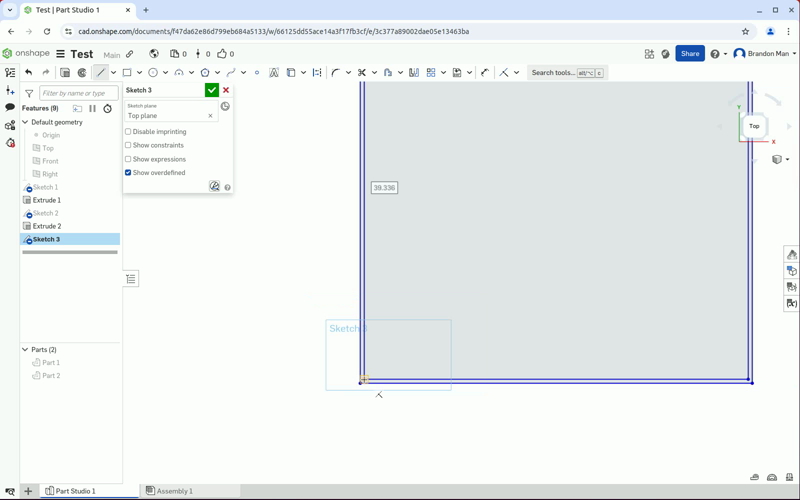
scroll(-6)
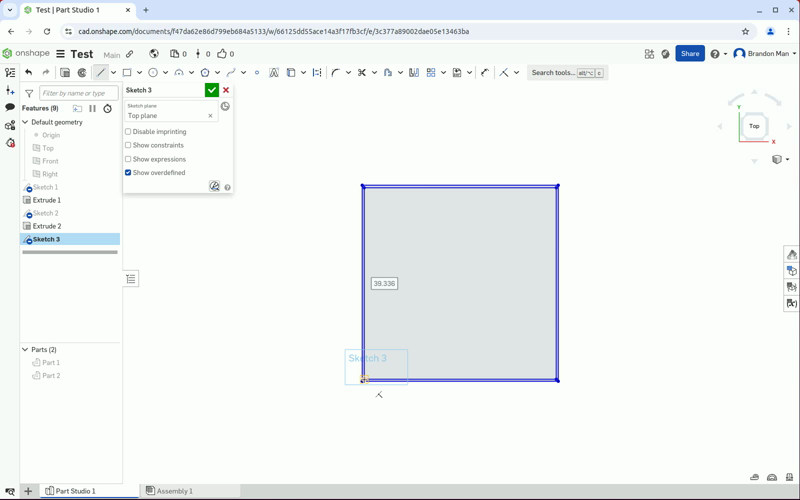
key(esc)
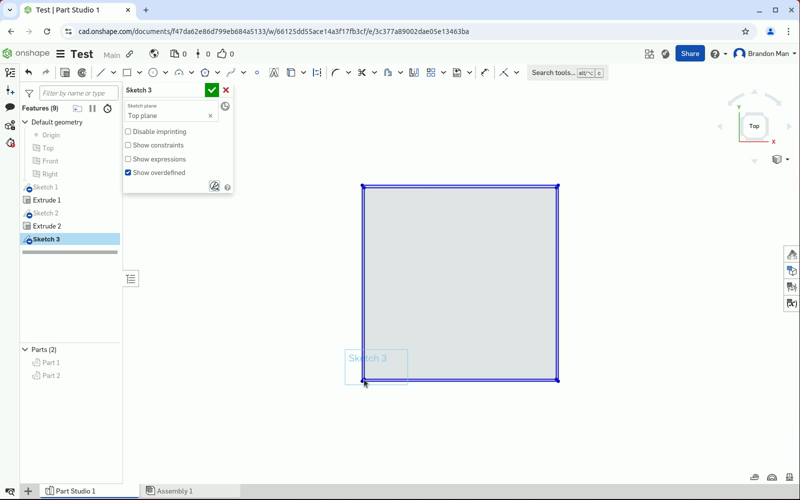
mouse_move(363, 186)
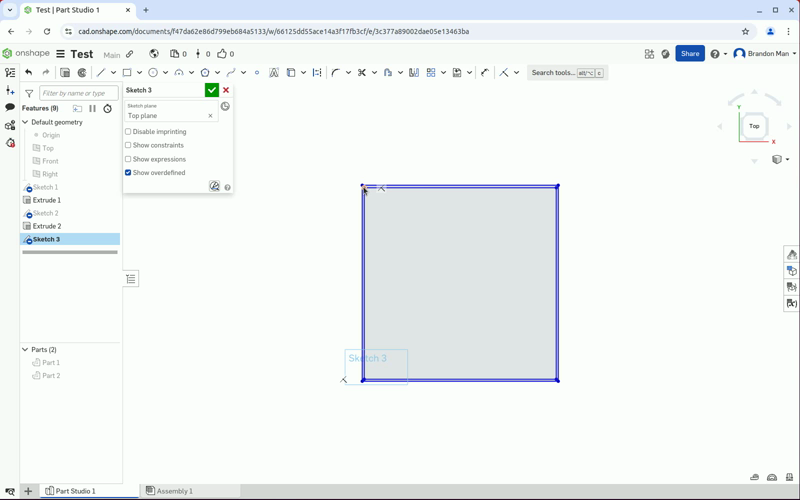
scroll(6)
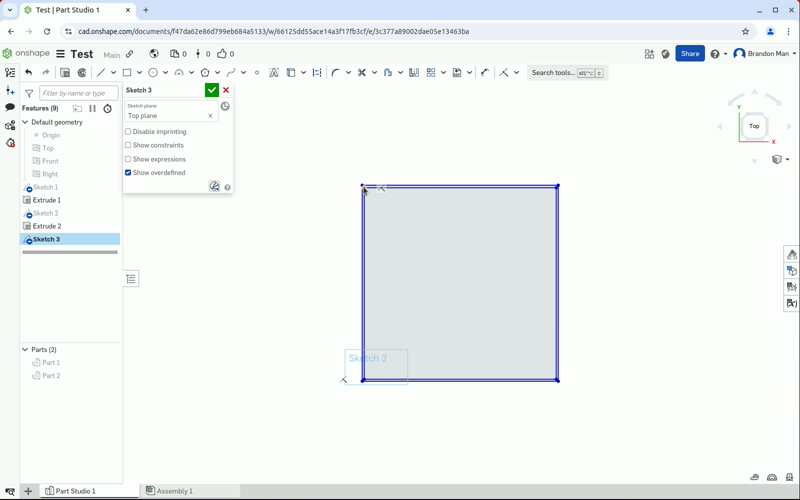
scroll(6)
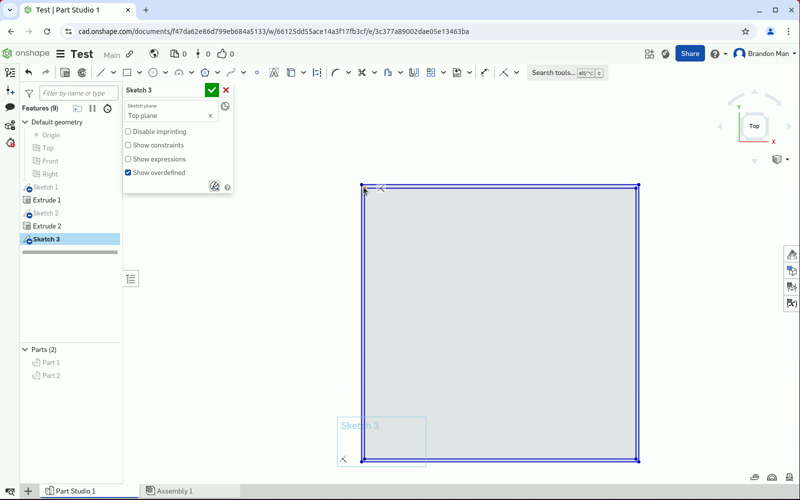
scroll(6)
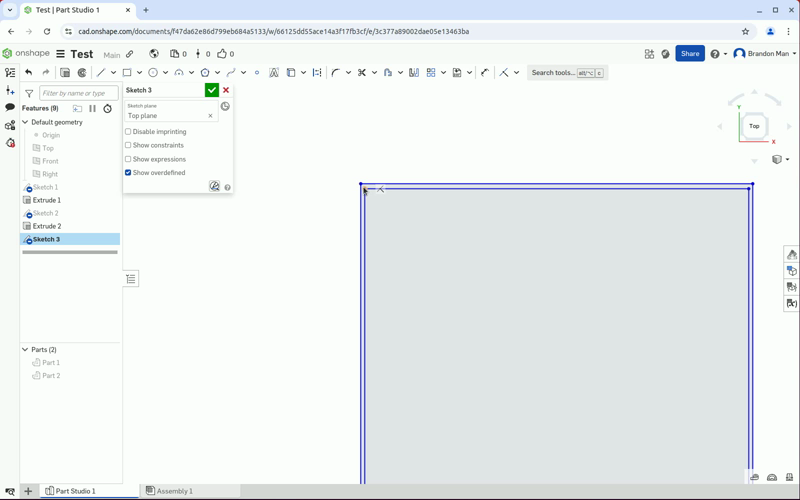
scroll(6)
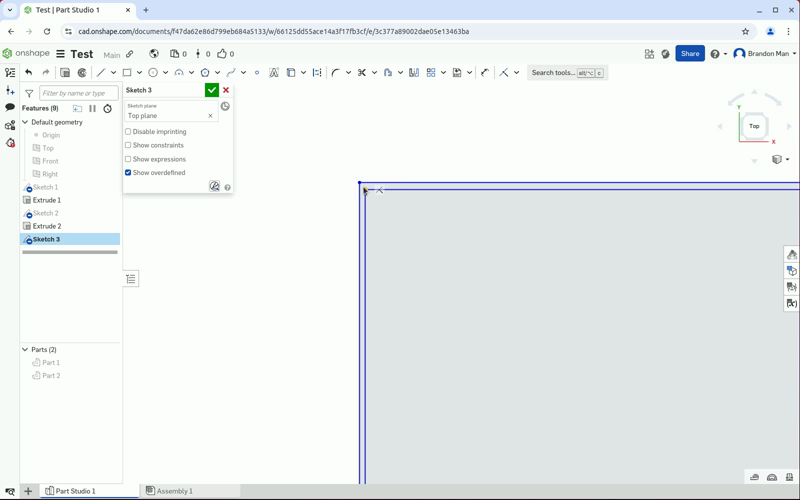
scroll(6)
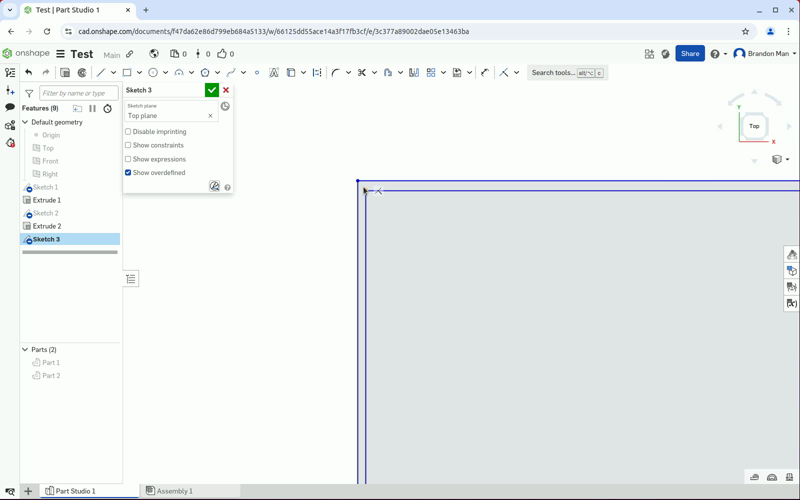
scroll(6)
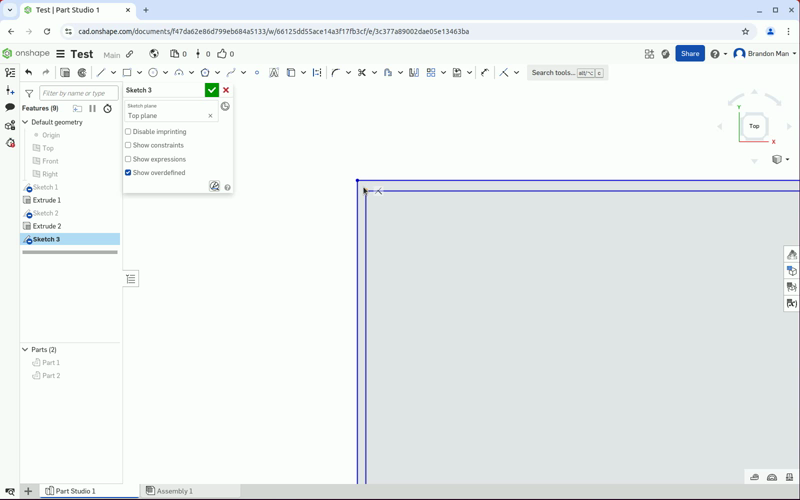
scroll(6)
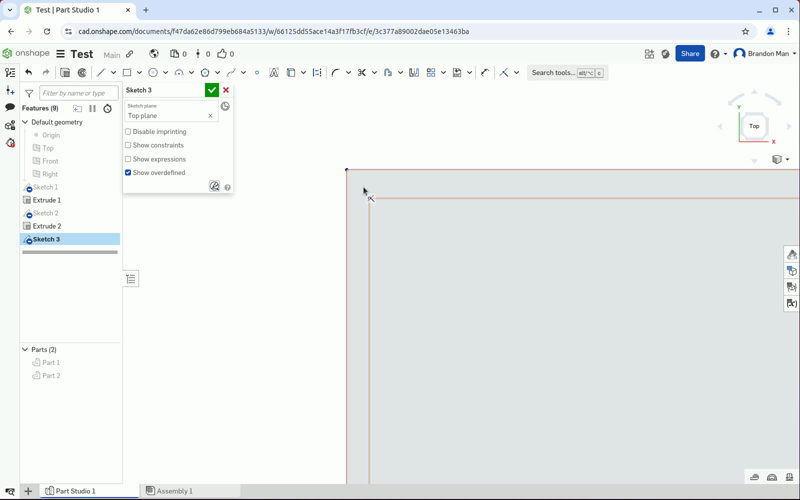
click(363, 186)
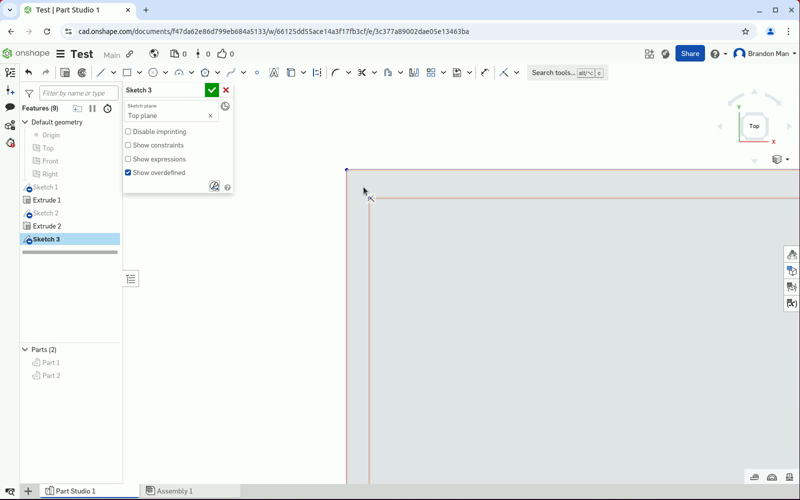
scroll(-6)
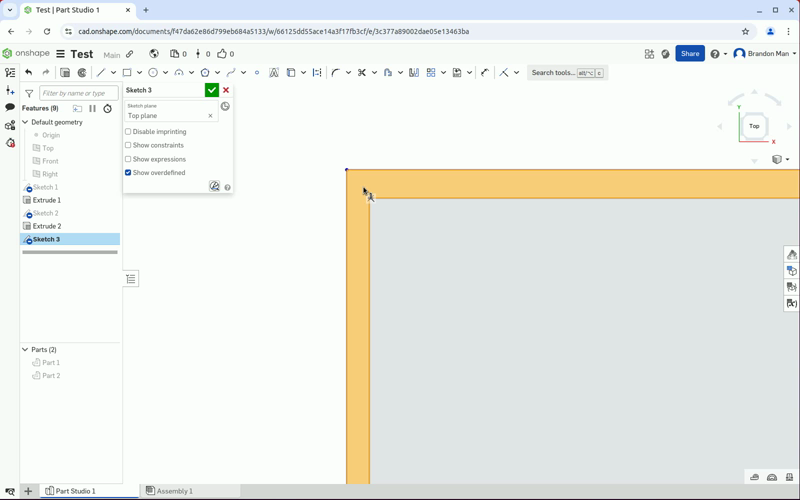
scroll(-6)
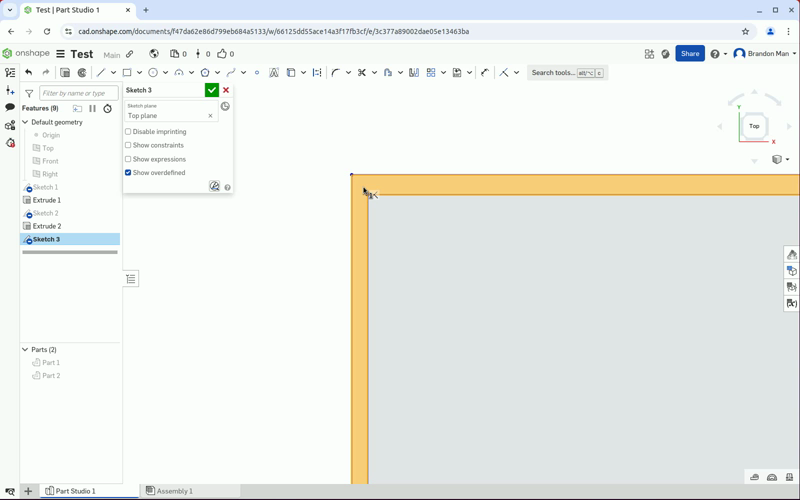
scroll(-6)
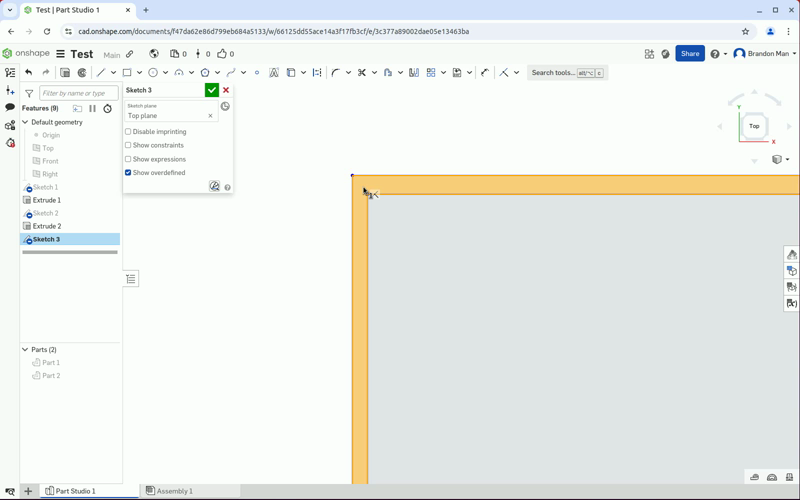
scroll(-6)
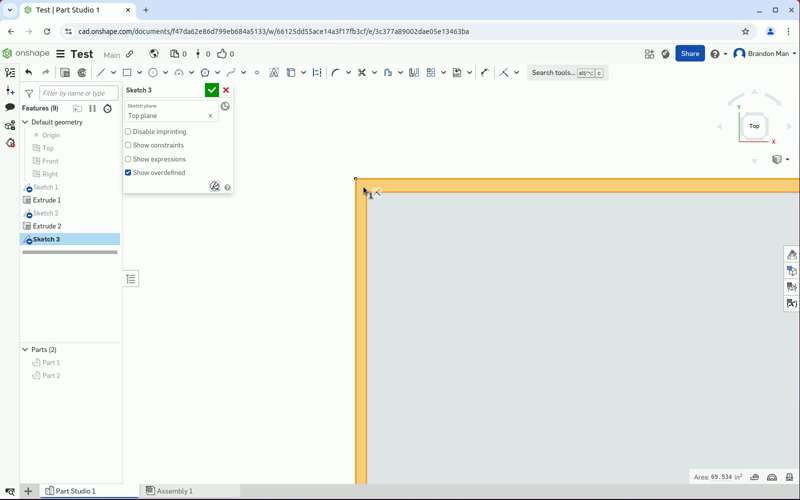
scroll(-6)
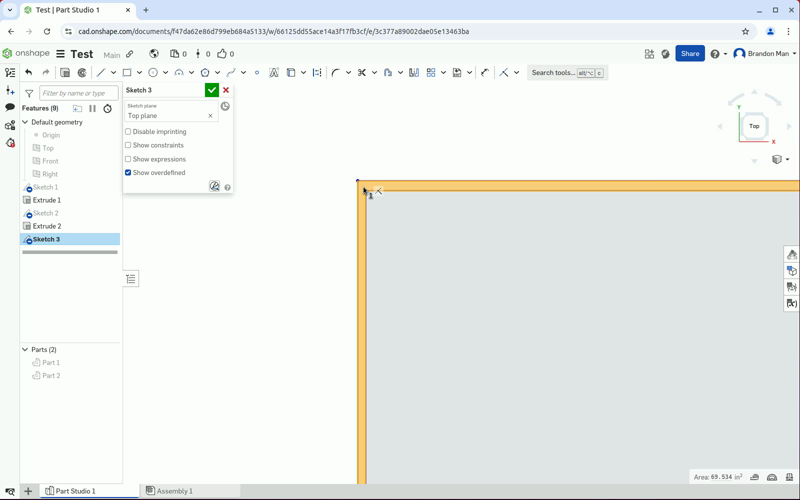
scroll(-6)
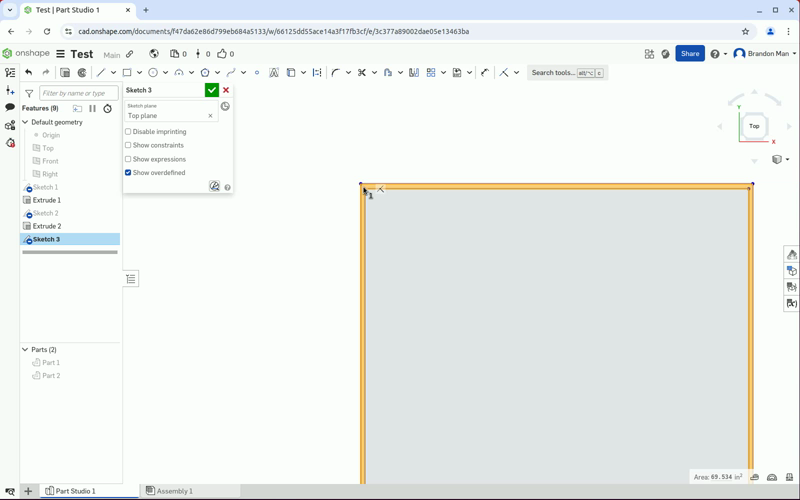
scroll(-6)
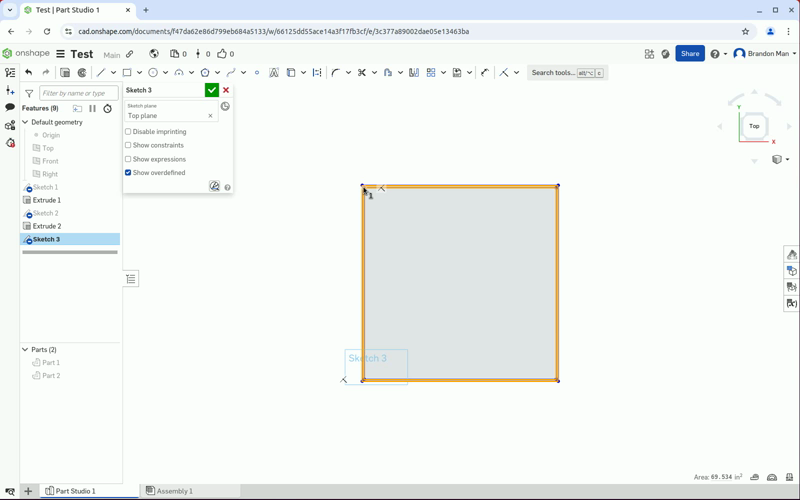
mouse_move(73, 352)
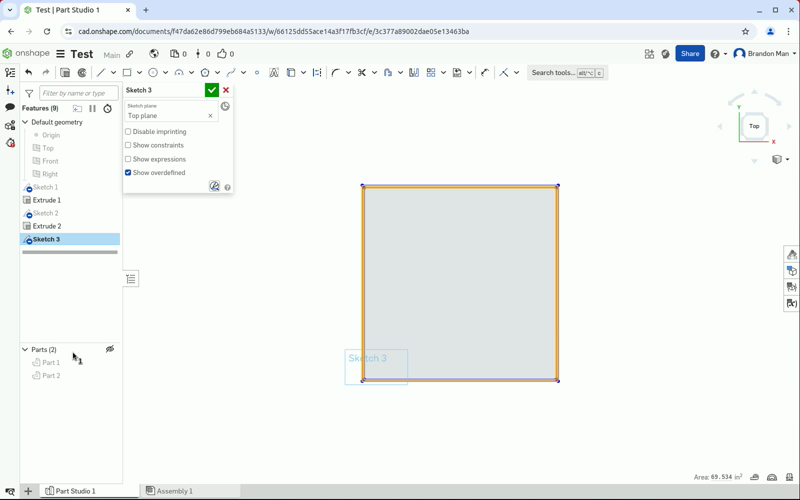
key(shift+y)
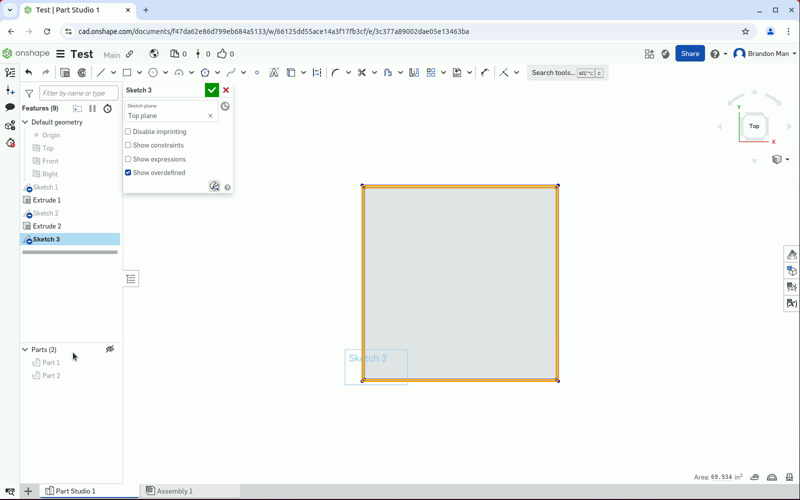
key(shift+e)
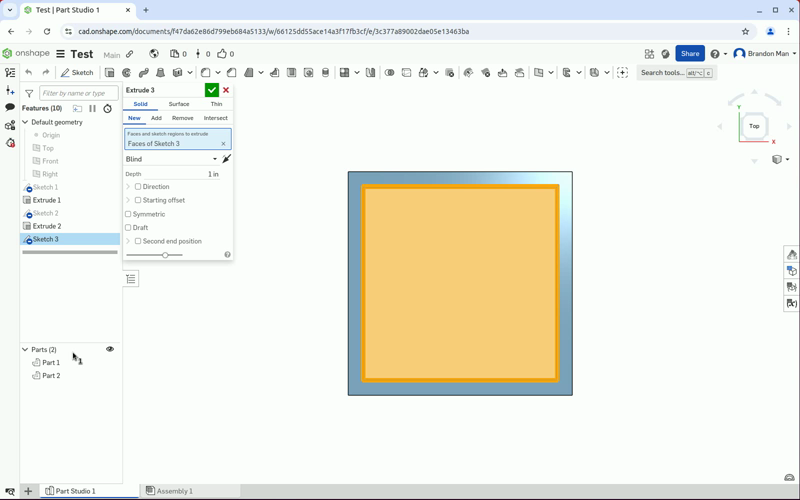
mouse_move(143, 106)
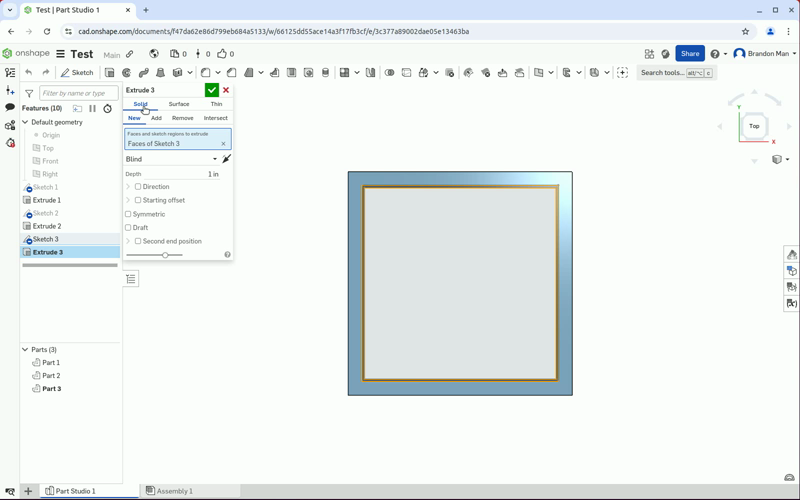
click(143, 106)
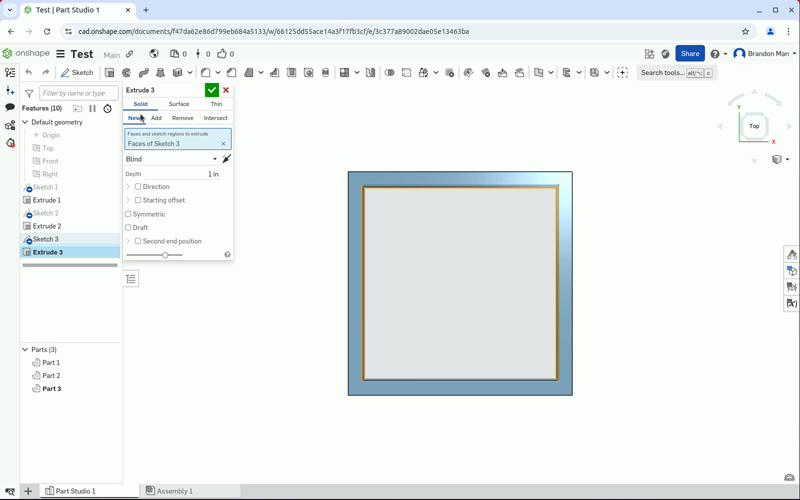
mouse_move(137, 120)
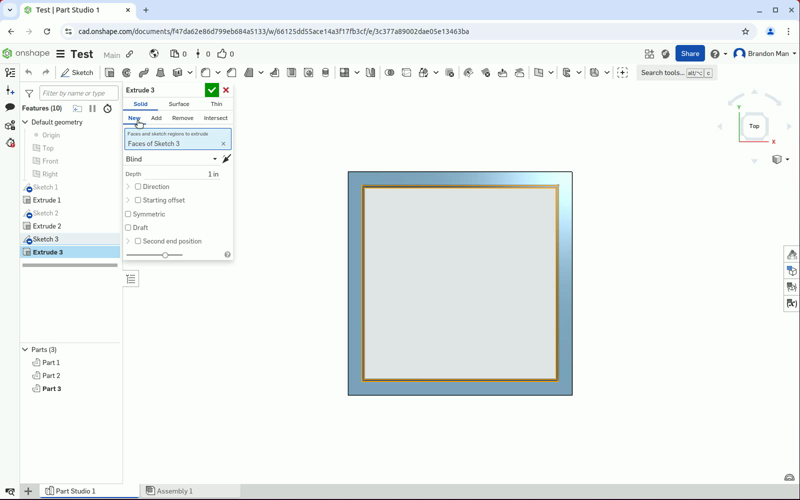
click(137, 120)
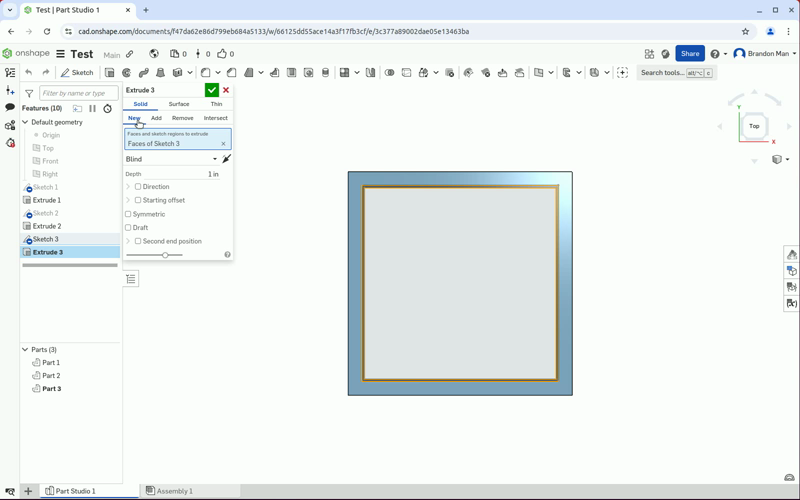
key(tab, 4)
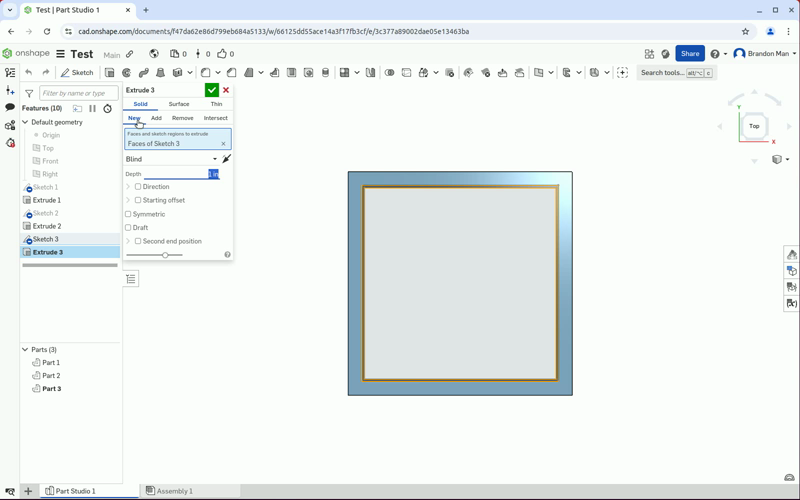
text(4.092)
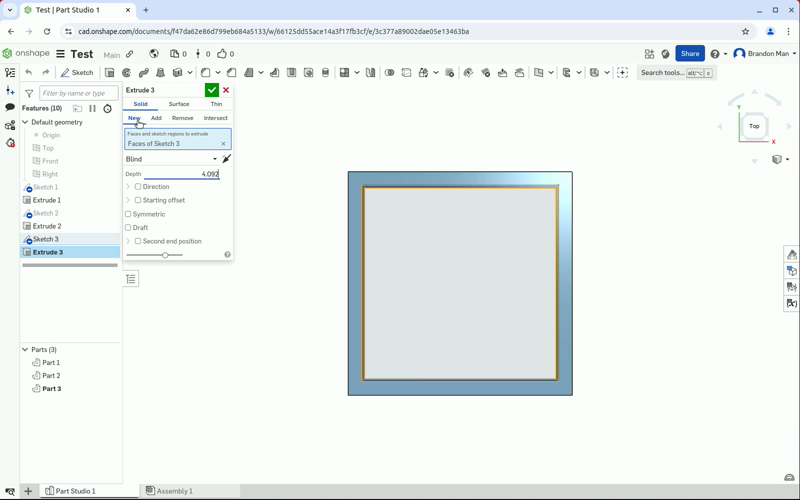
key(enter)
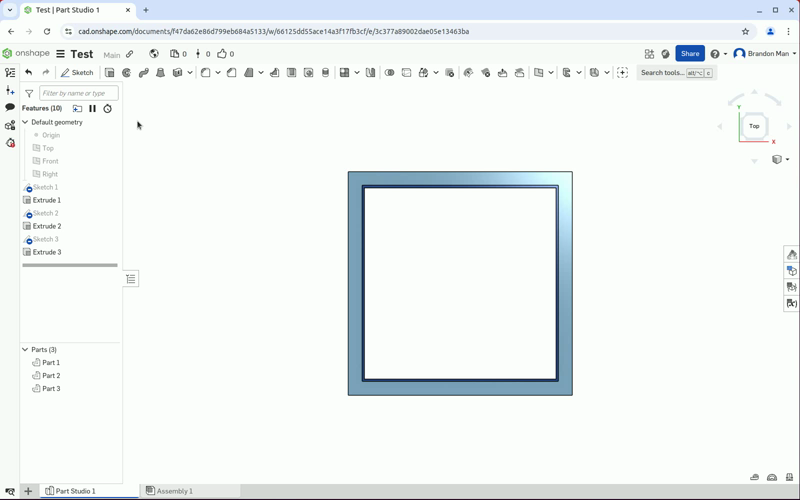
key(shift+h)
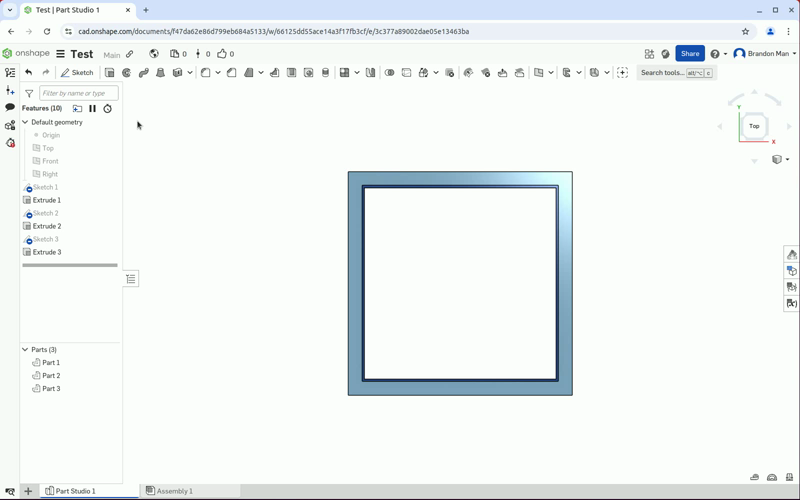
key(shift+h)
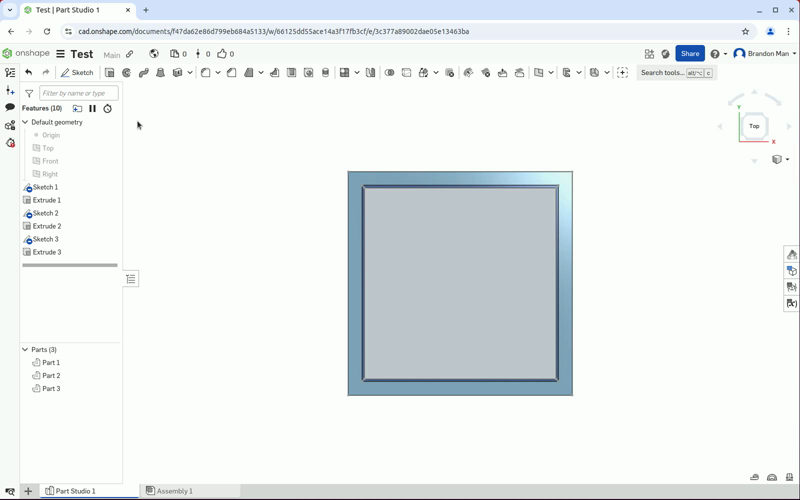
key(shift+7)
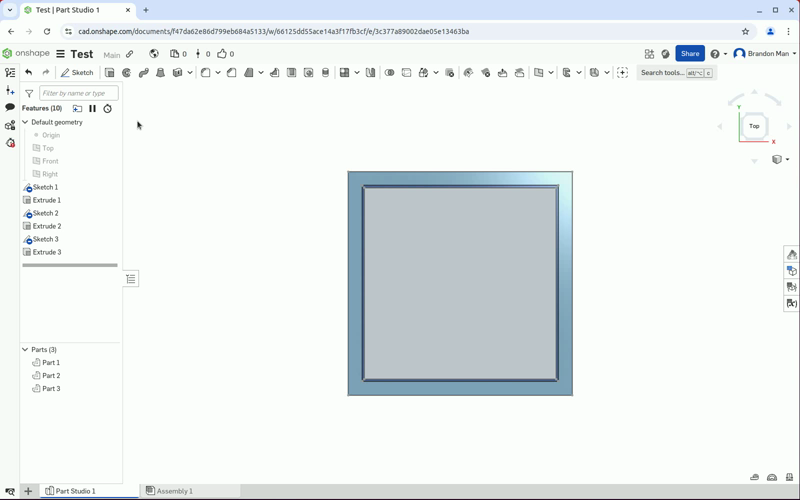
key(up, 3)
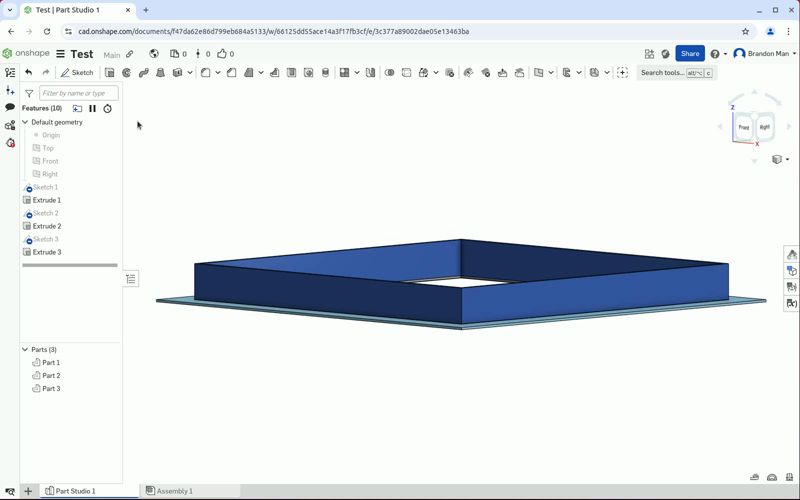
key(left, 3)
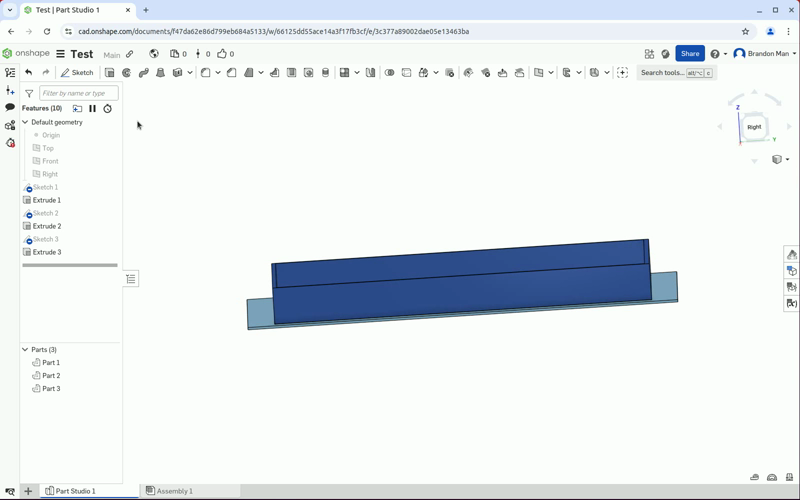
key(right, 3)
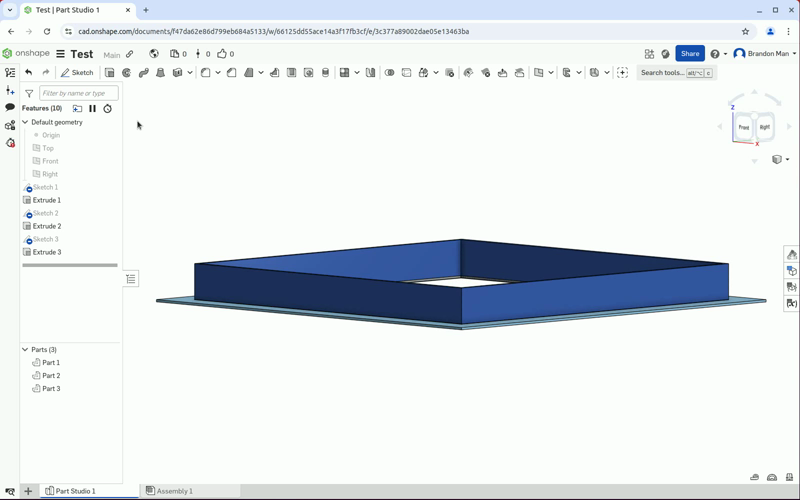
key(down, 3)
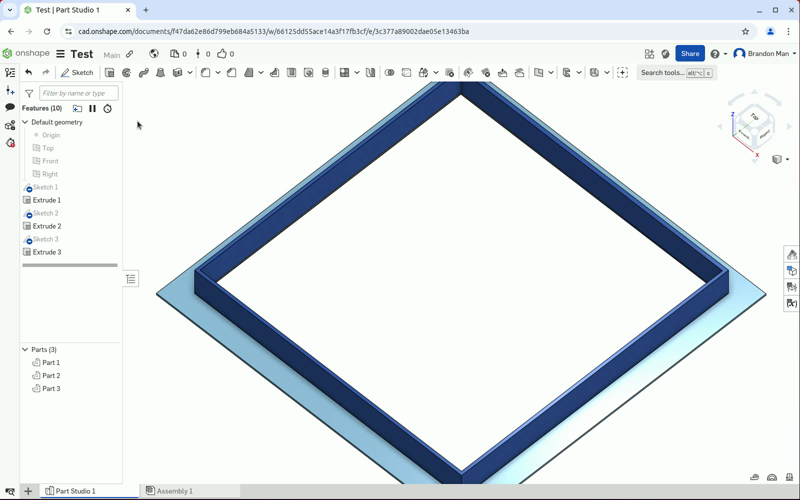
mouse_move(73, 189)
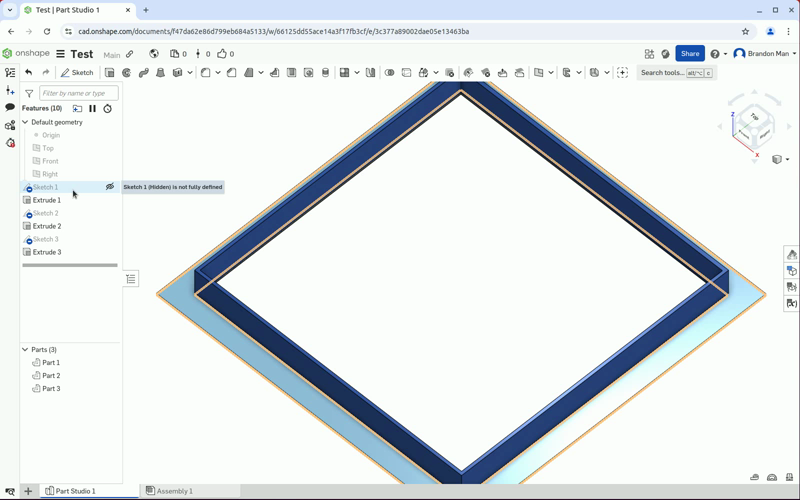
click(73, 189)